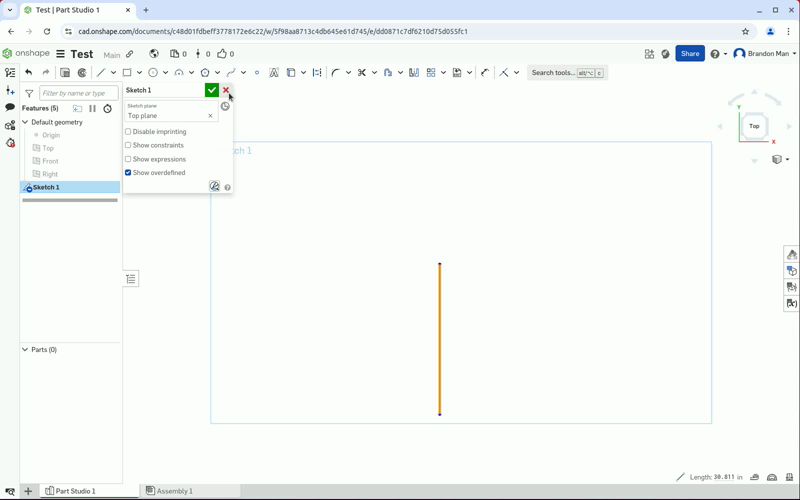
key(shift+h)
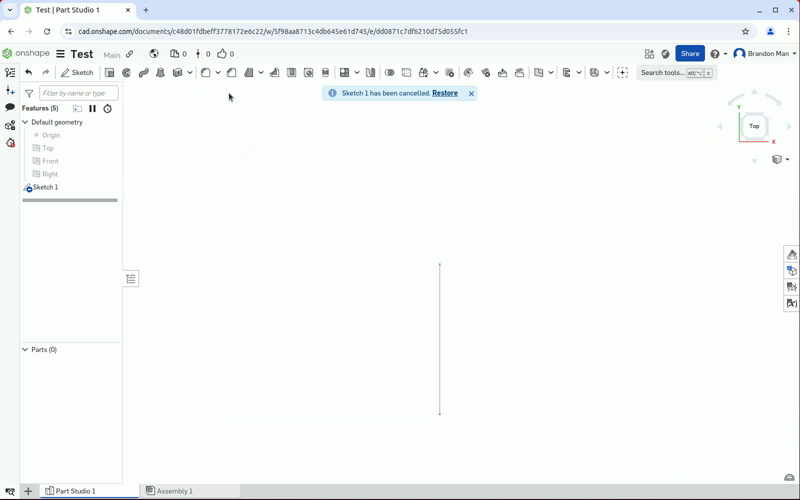
key(shift+s)
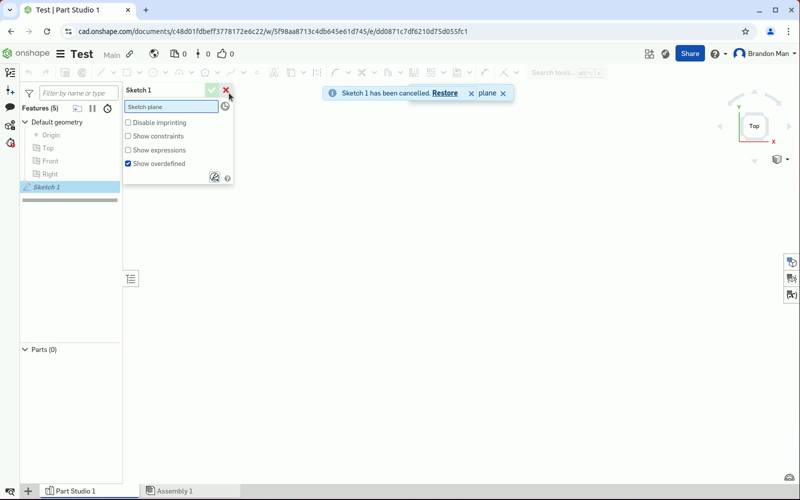
mouse_move(73, 150)
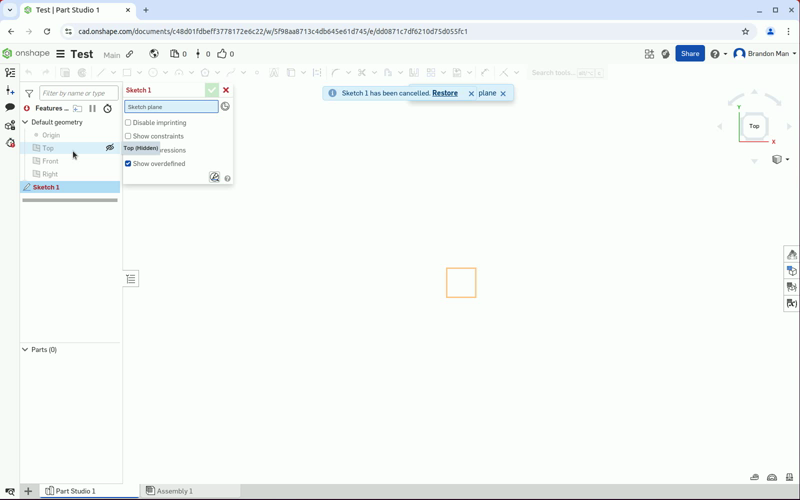
click(73, 150)
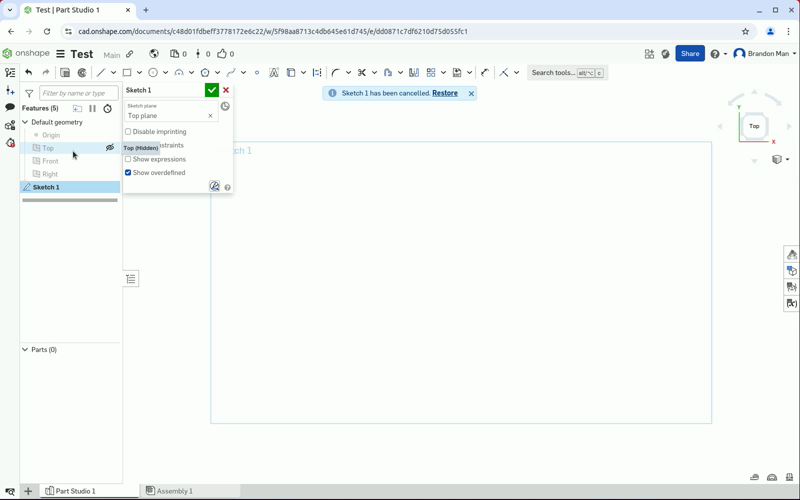
mouse_move(73, 352)
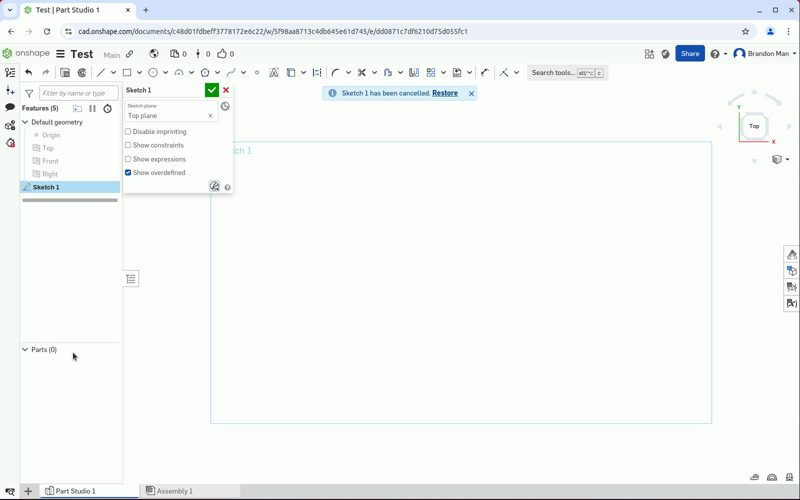
key(y)
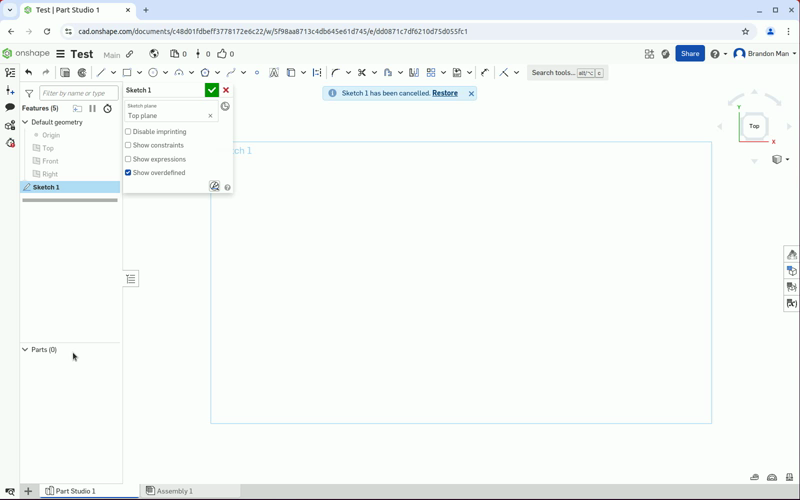
key(l)
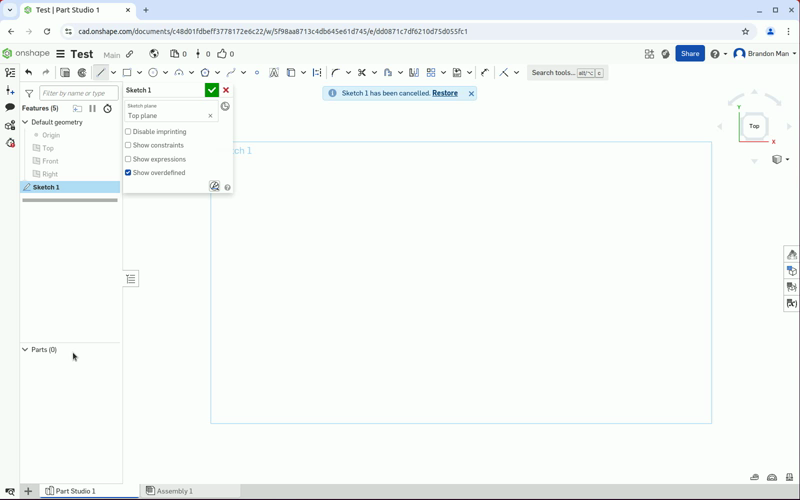
key_down(shift)
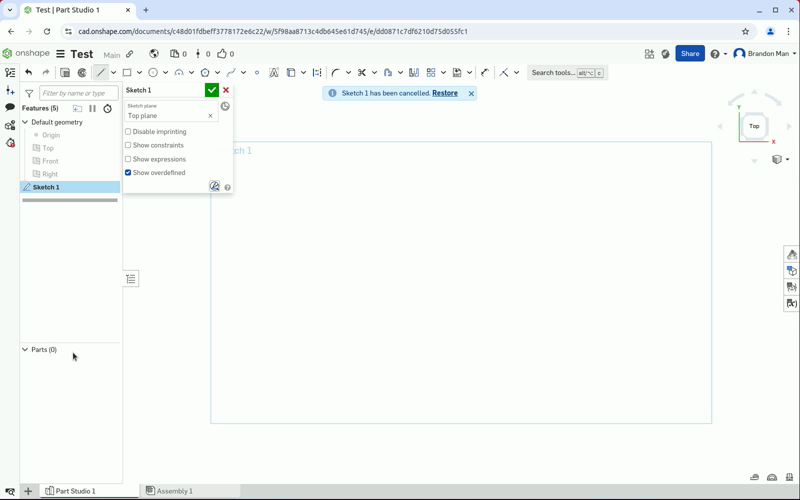
mouse_move(460, 282)
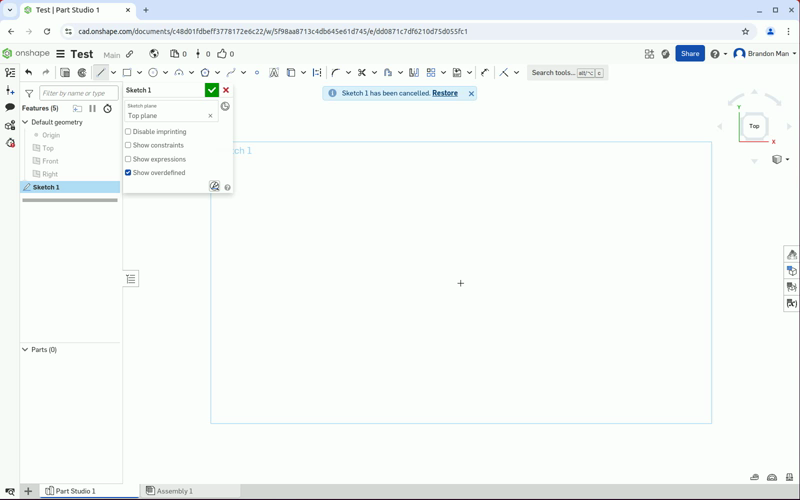
click(460, 282)
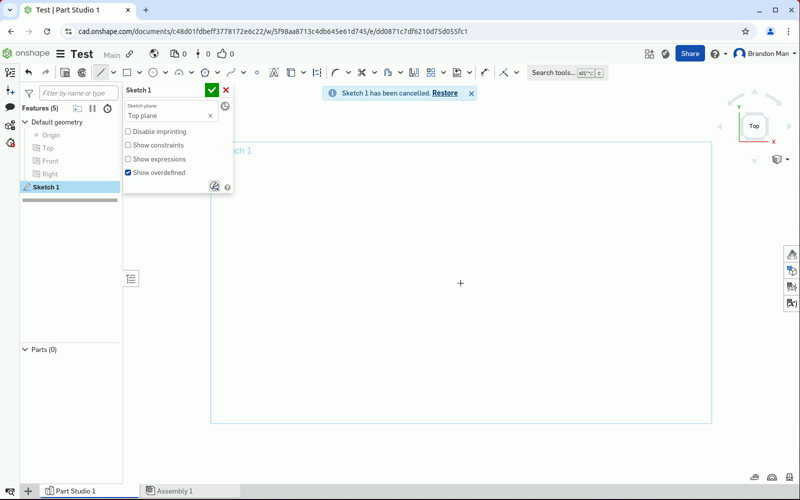
key_up(shift)
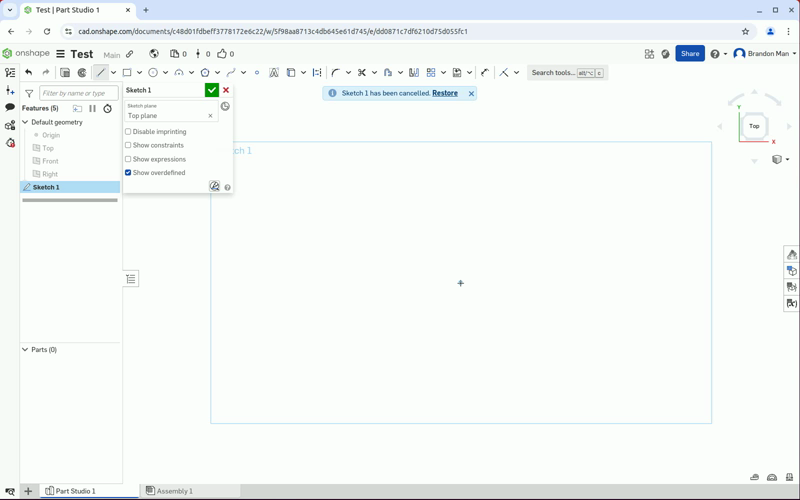
key_down(shift)
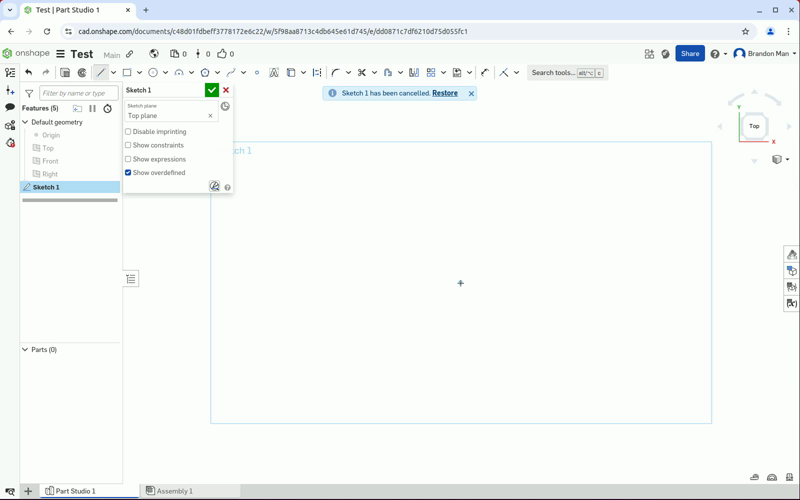
mouse_move(490, 282)
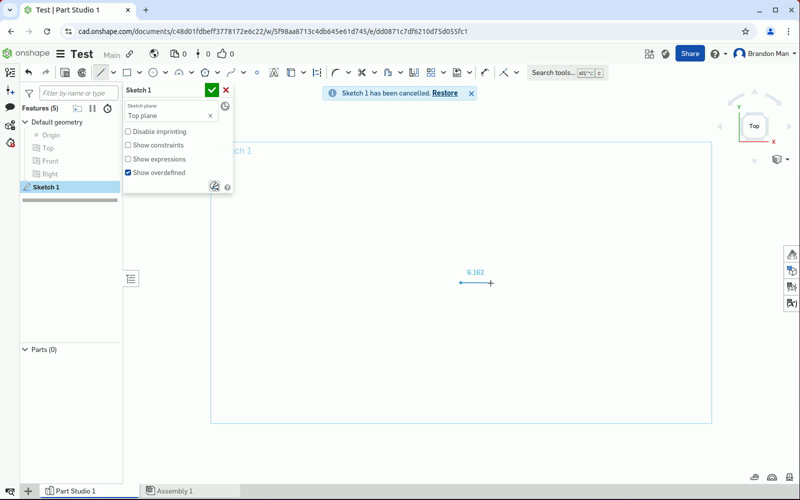
mouse_move(460, 274)
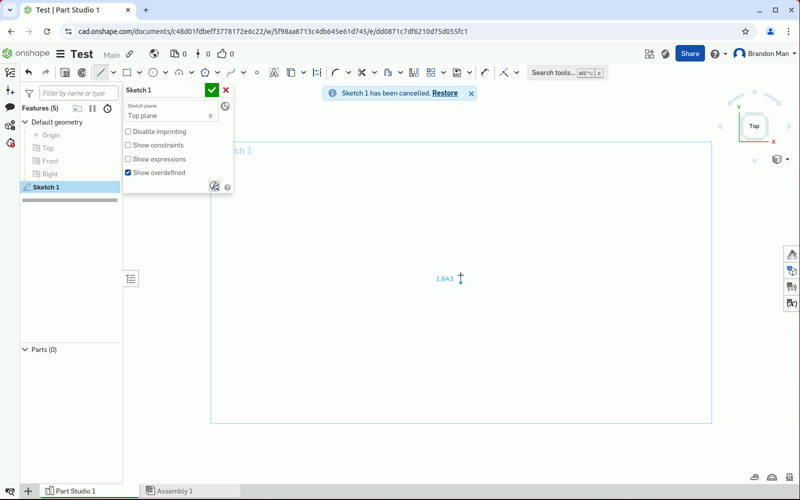
click(460, 274)
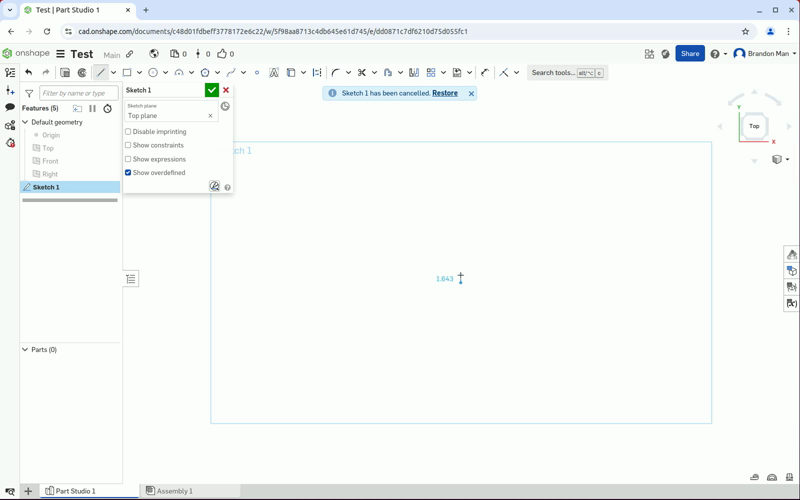
key_up(shift)
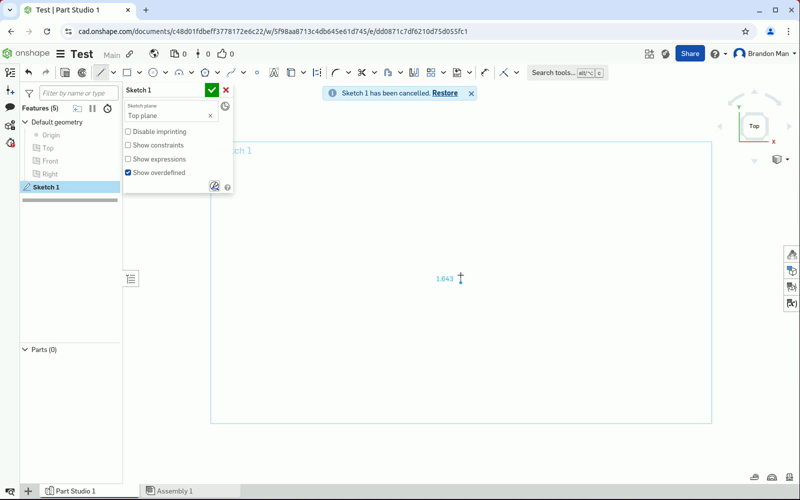
key(esc)
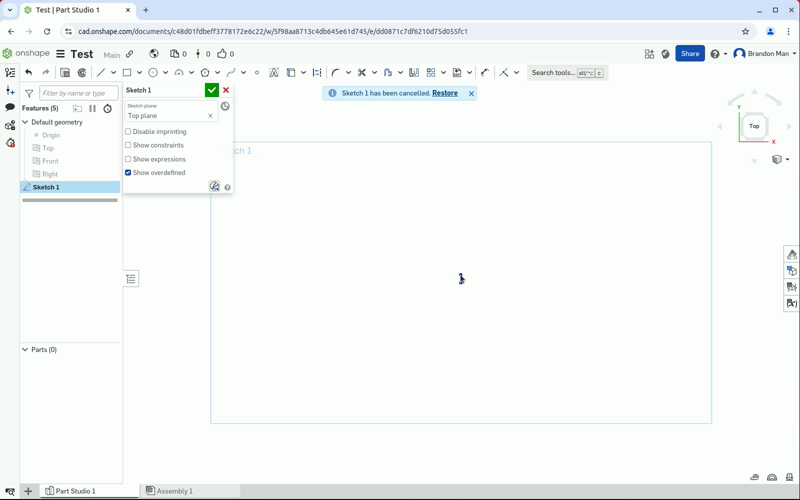
key(a)
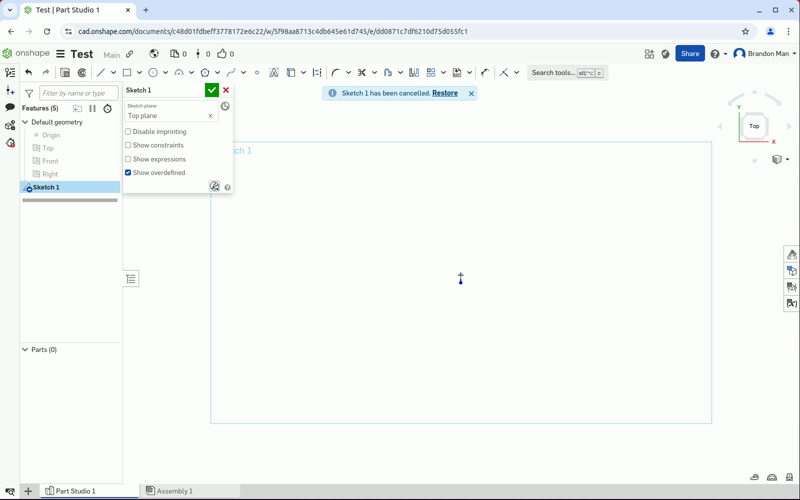
mouse_move(460, 274)
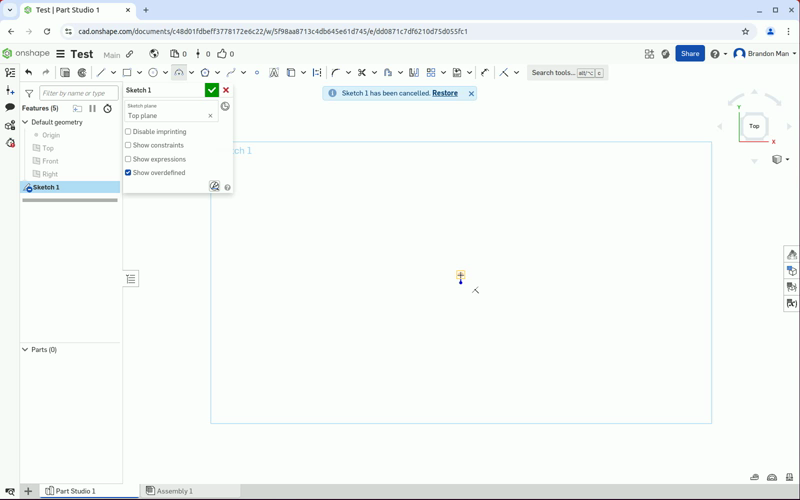
click(460, 274)
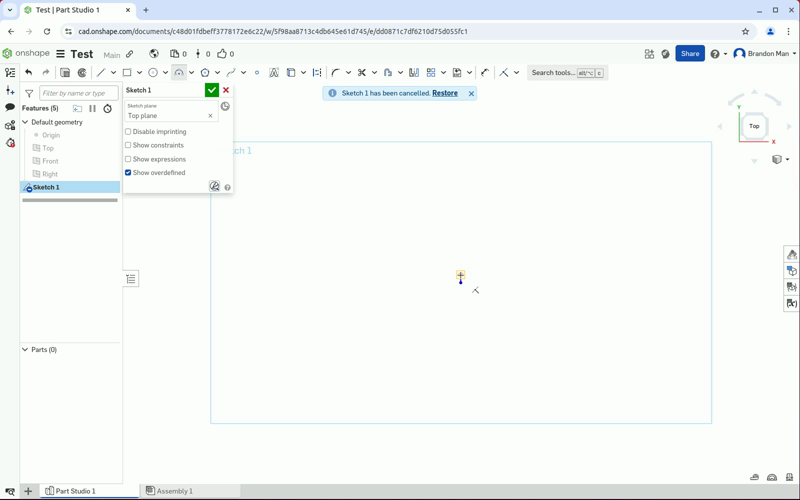
key_down(shift)
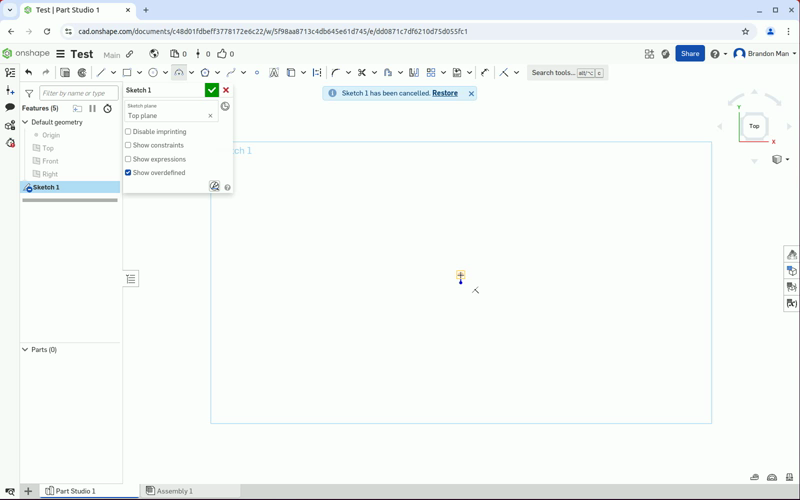
mouse_move(460, 245)
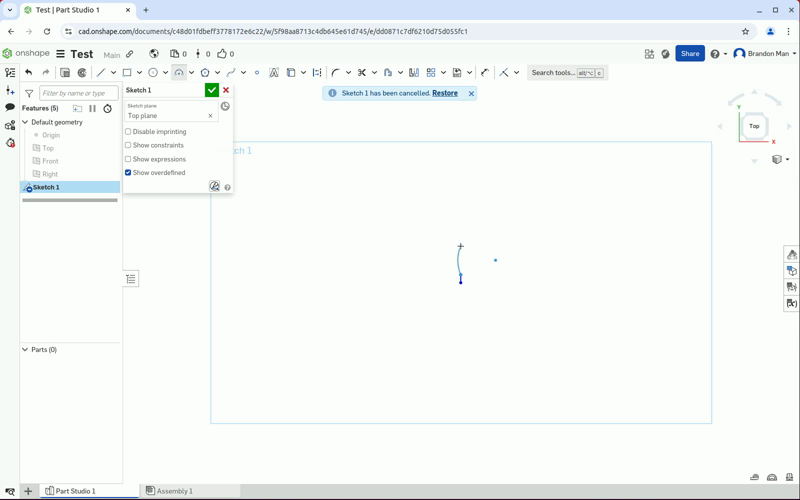
click(460, 245)
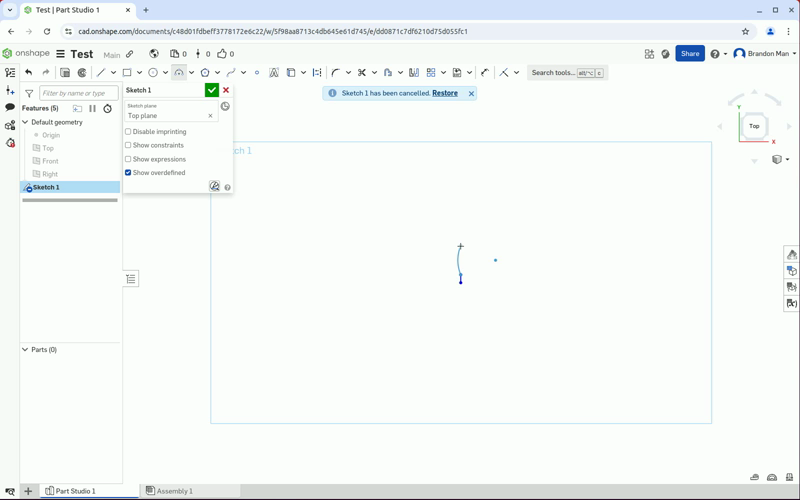
mouse_move(446, 260)
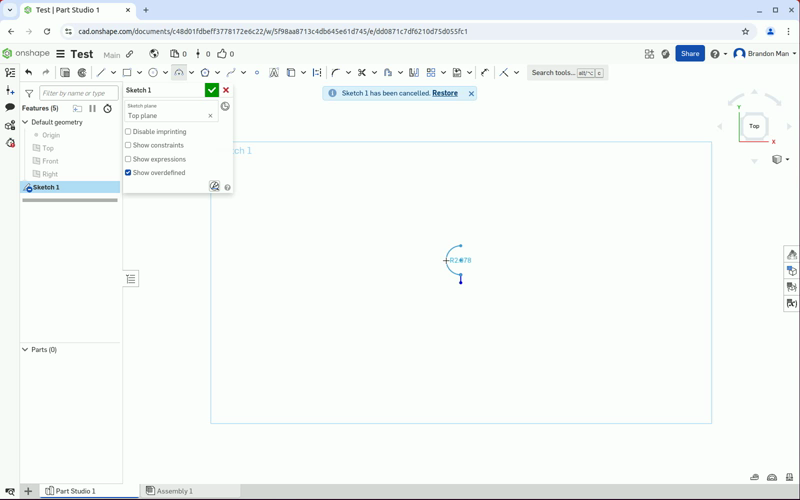
click(446, 260)
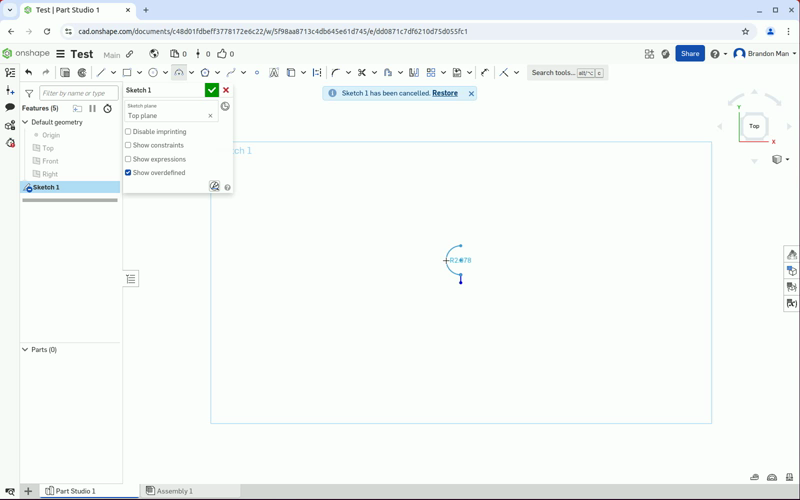
key_up(shift)
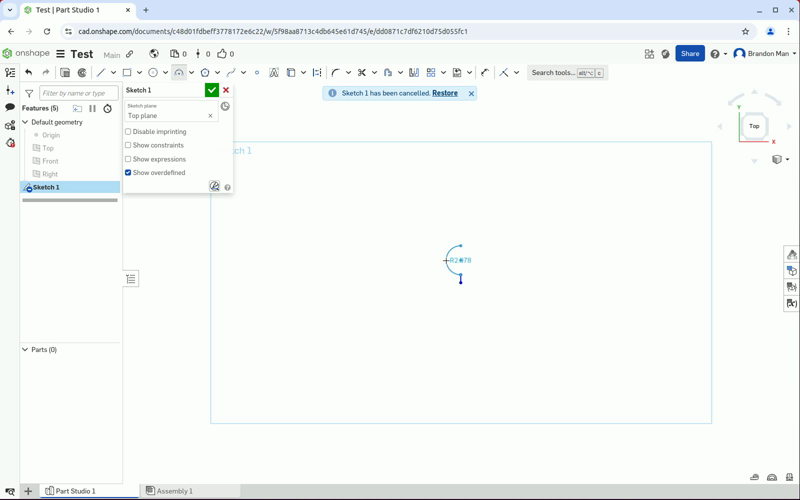
key(esc)
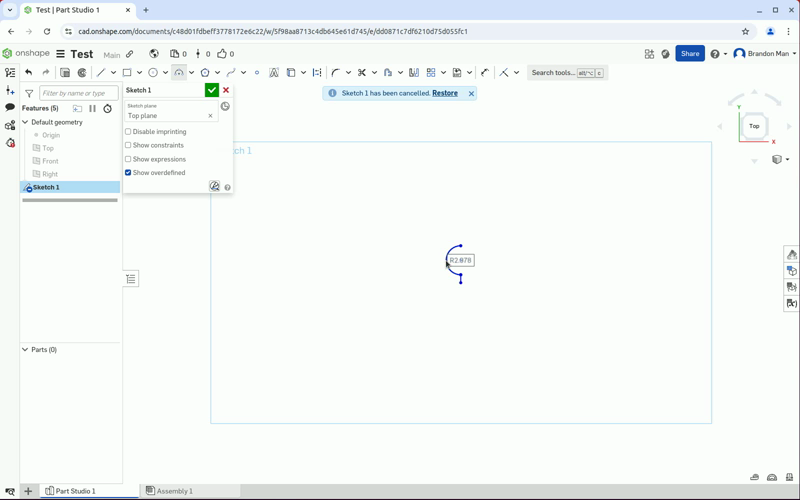
key(l)
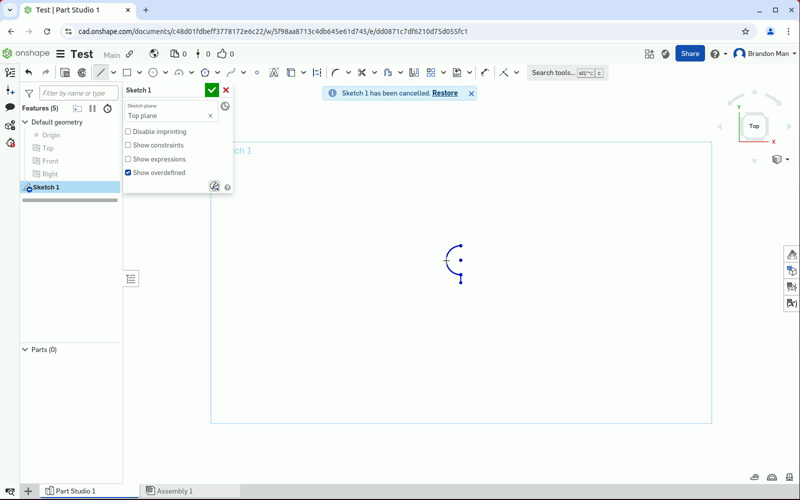
mouse_move(460, 245)
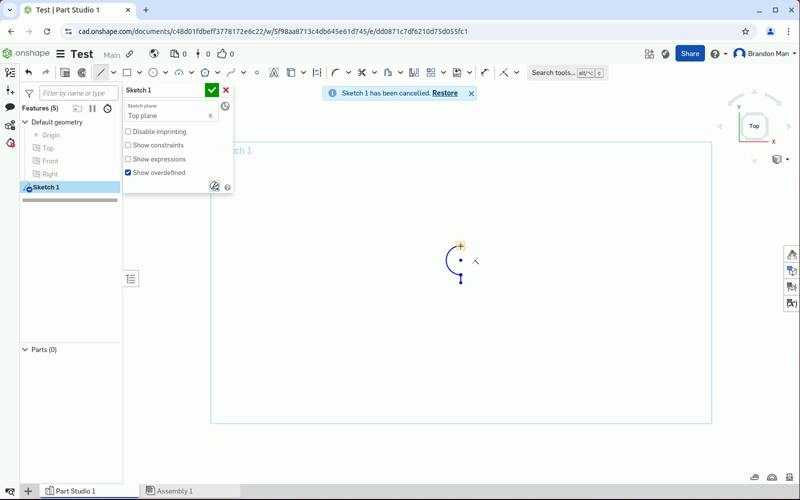
click(460, 245)
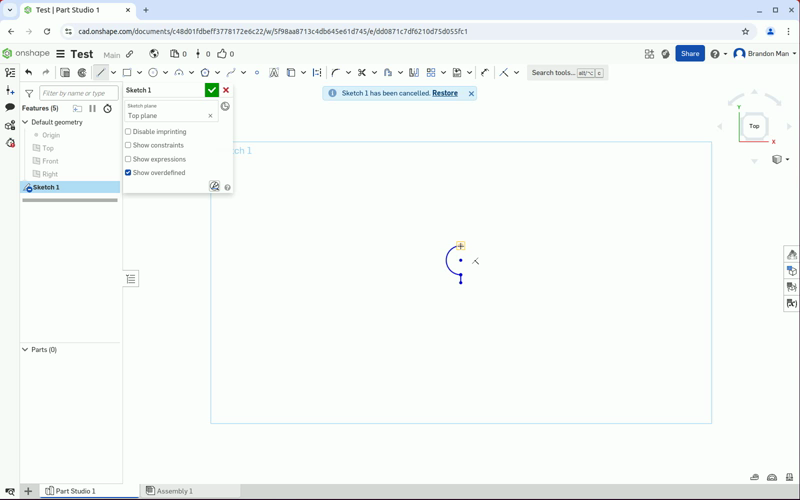
key_down(shift)
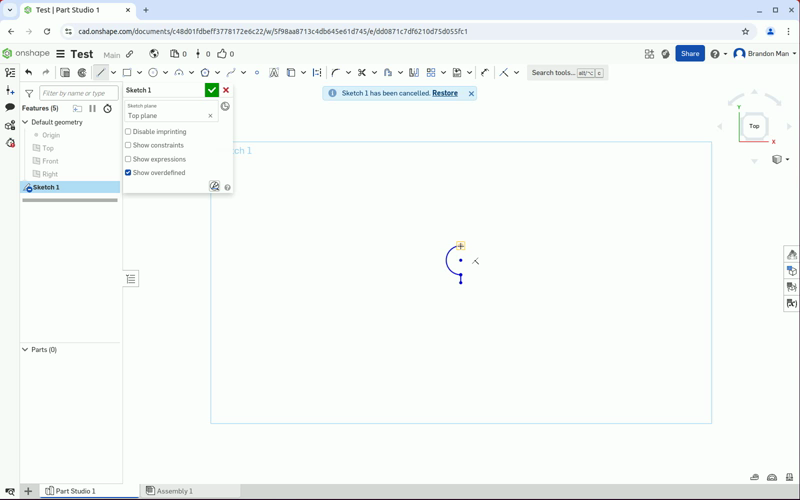
mouse_move(490, 245)
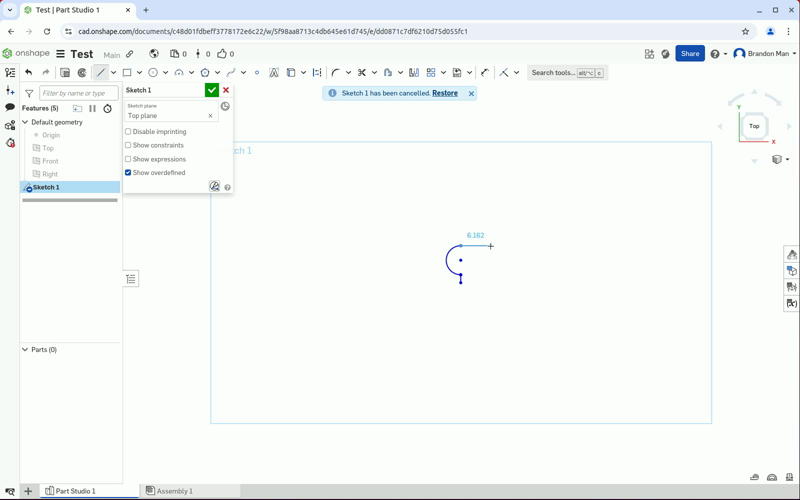
mouse_move(460, 237)
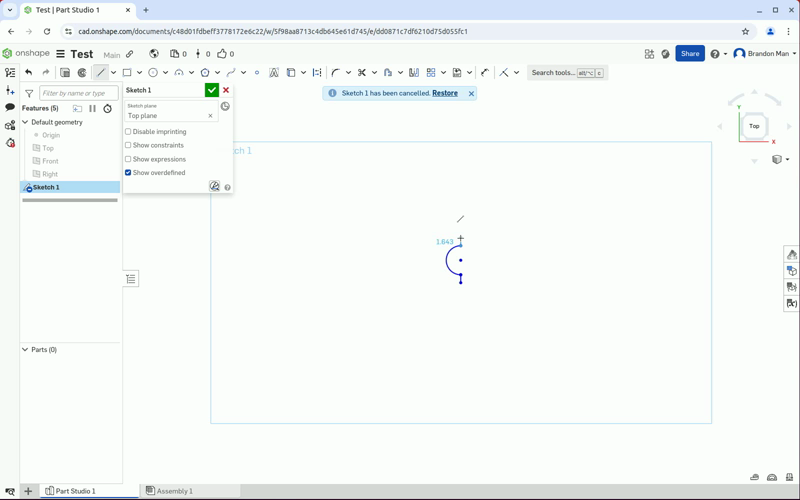
click(460, 237)
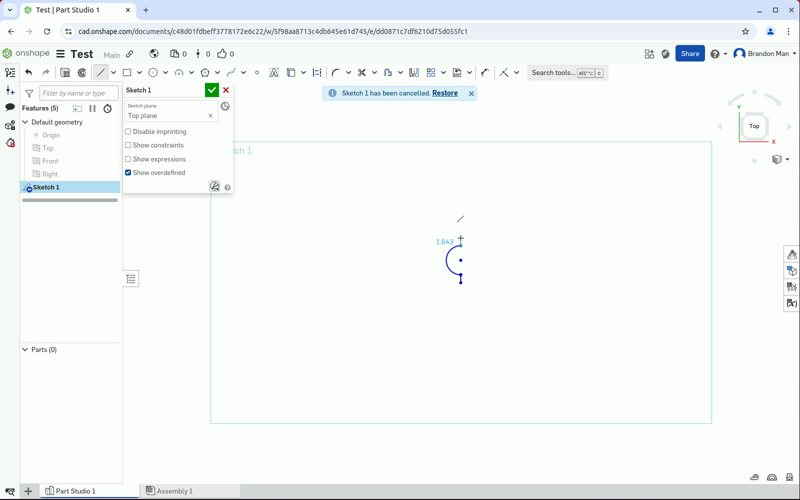
key_up(shift)
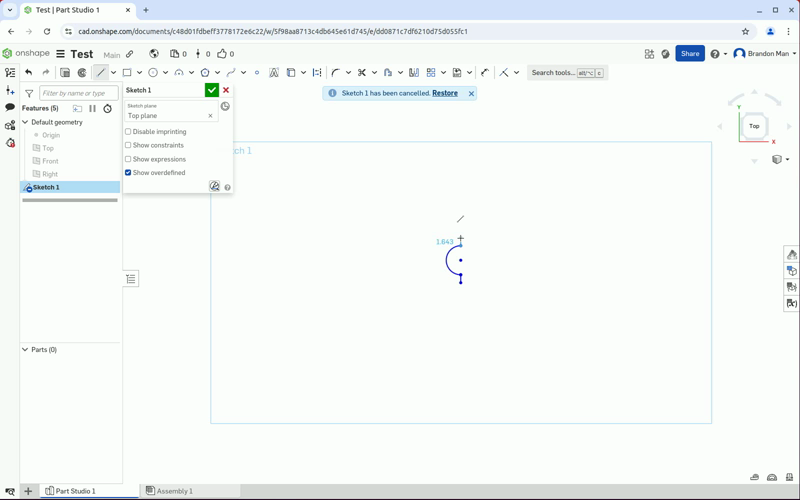
key(esc)
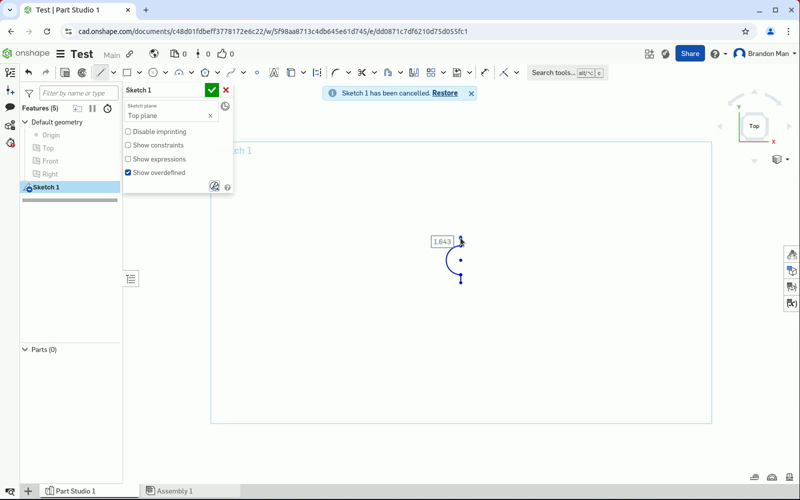
key(a)
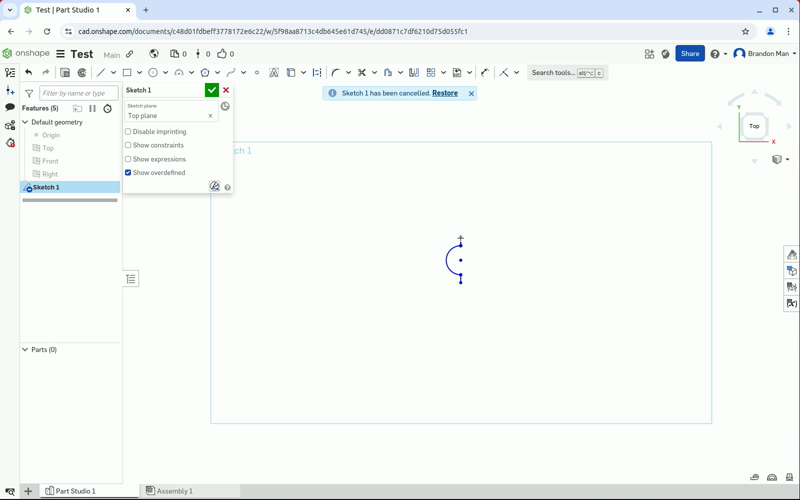
mouse_move(460, 237)
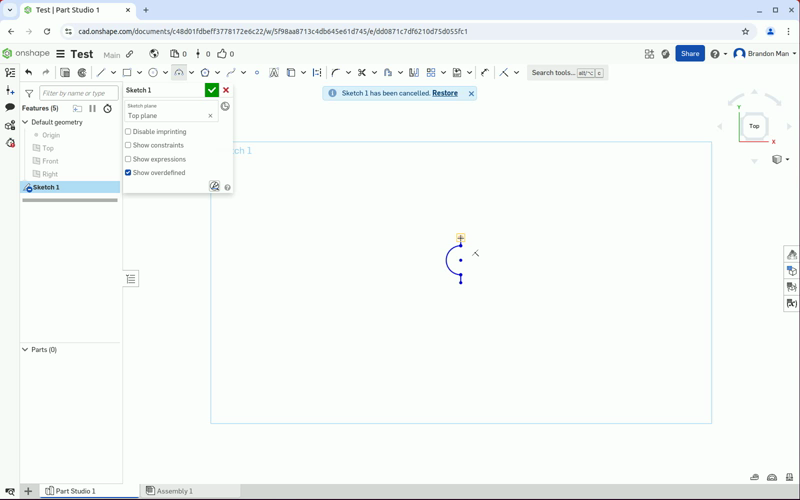
click(460, 237)
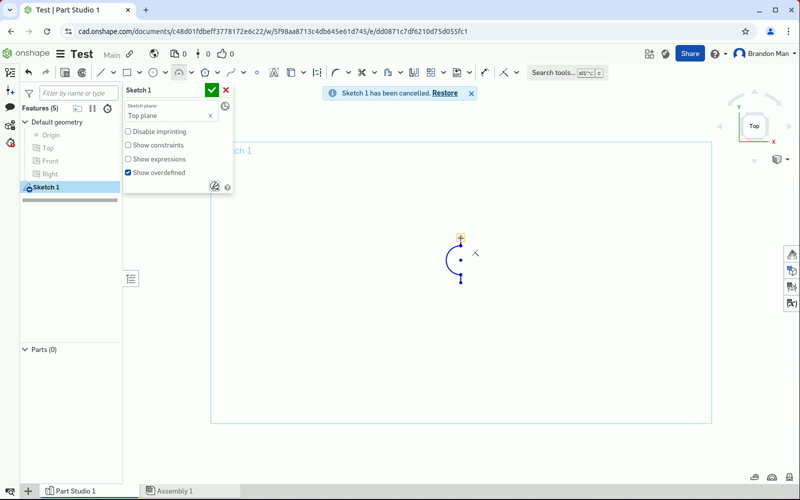
mouse_move(460, 282)
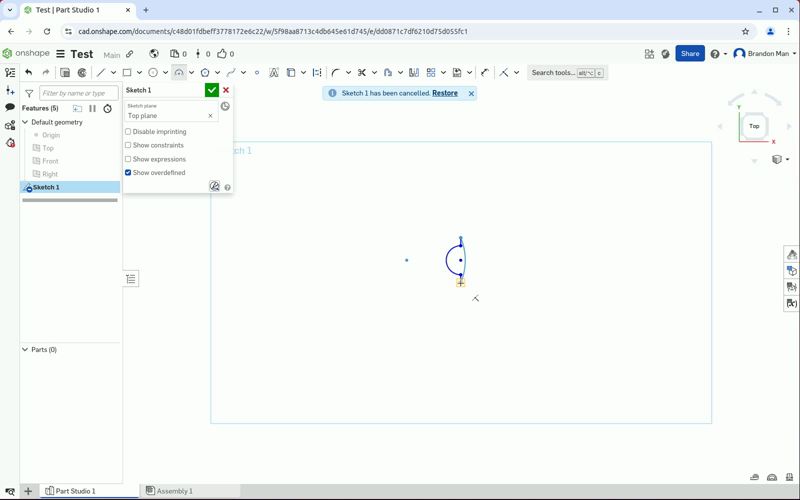
click(460, 282)
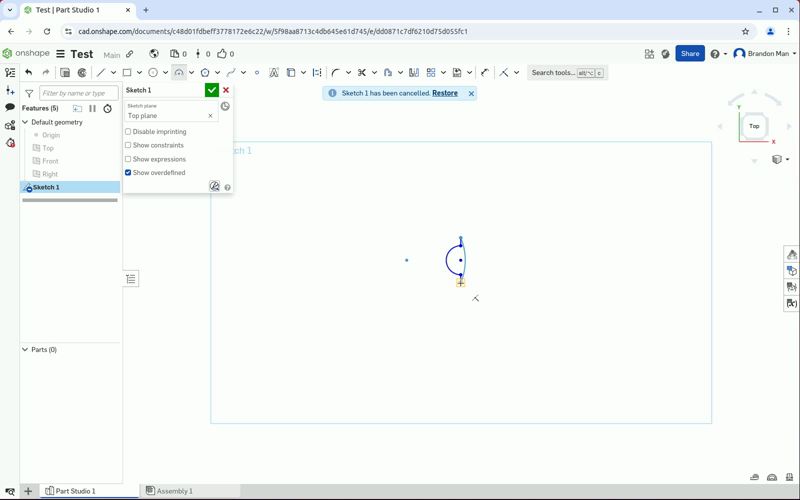
key_down(shift)
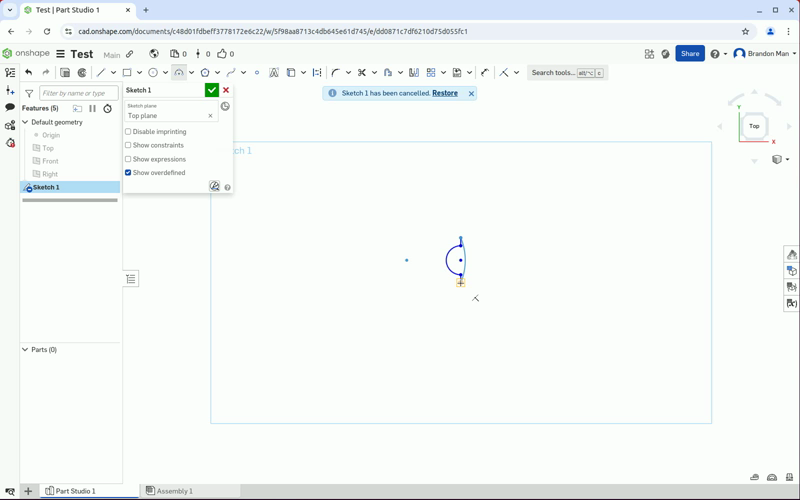
mouse_move(438, 260)
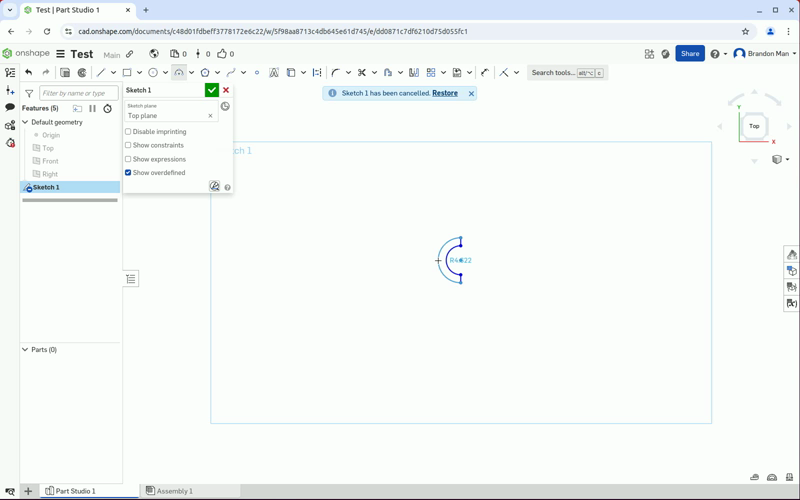
click(438, 260)
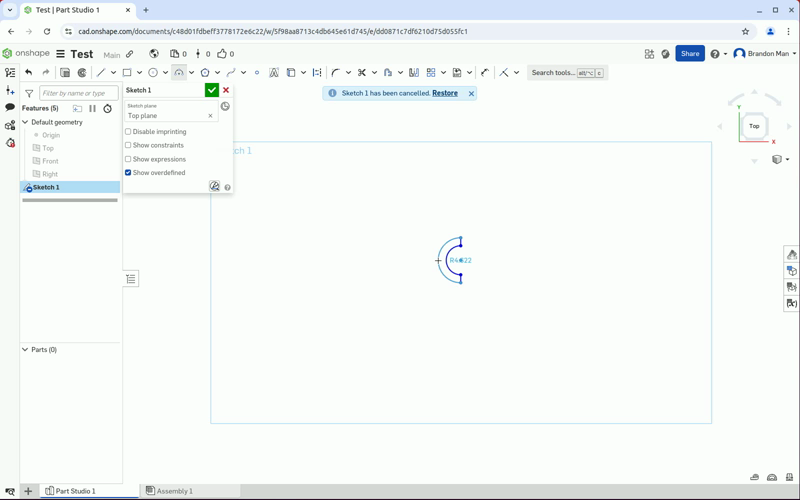
key_up(shift)
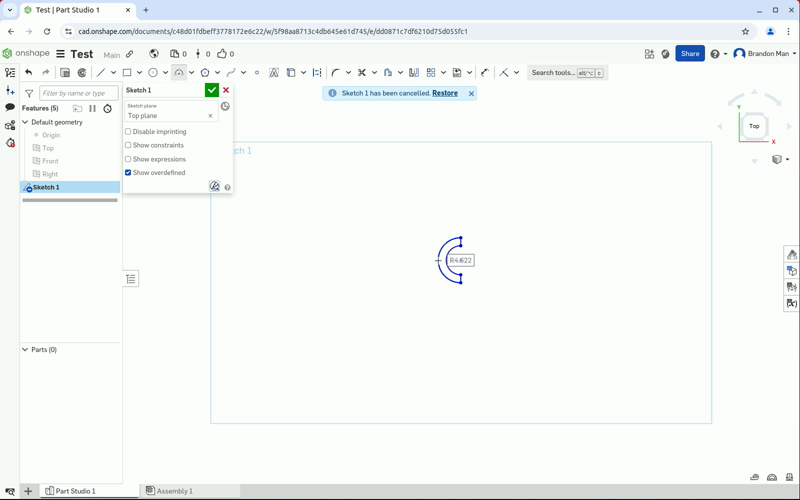
key(esc)
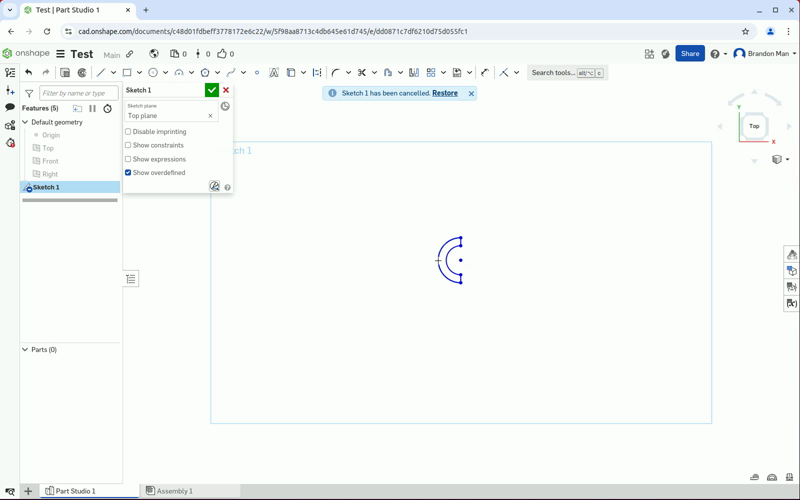
mouse_move(457, 250)
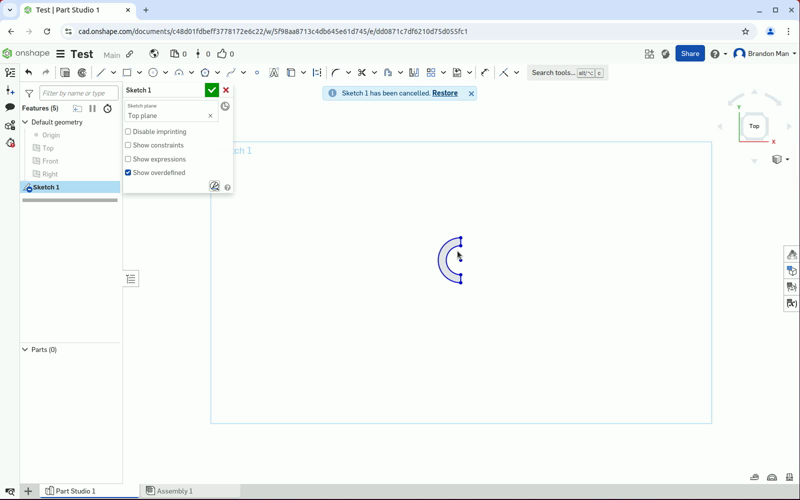
scroll(6)
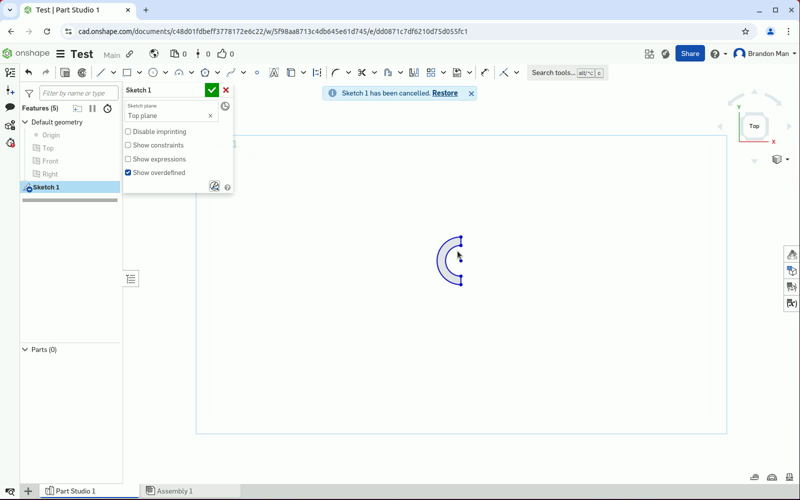
scroll(6)
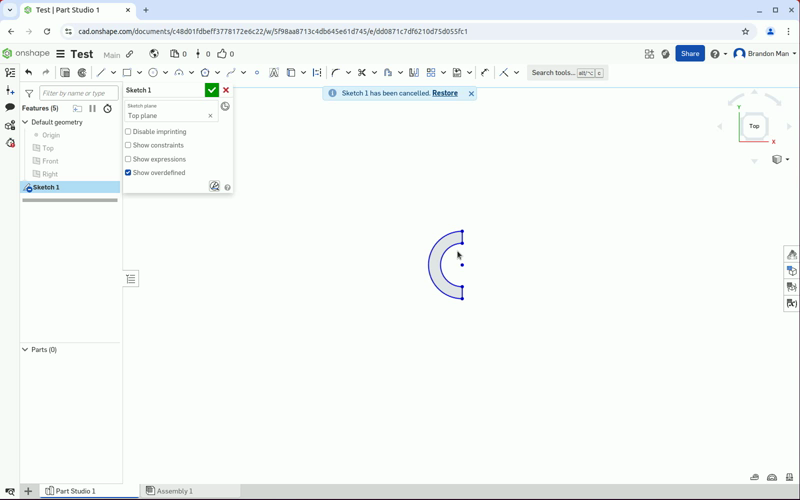
scroll(6)
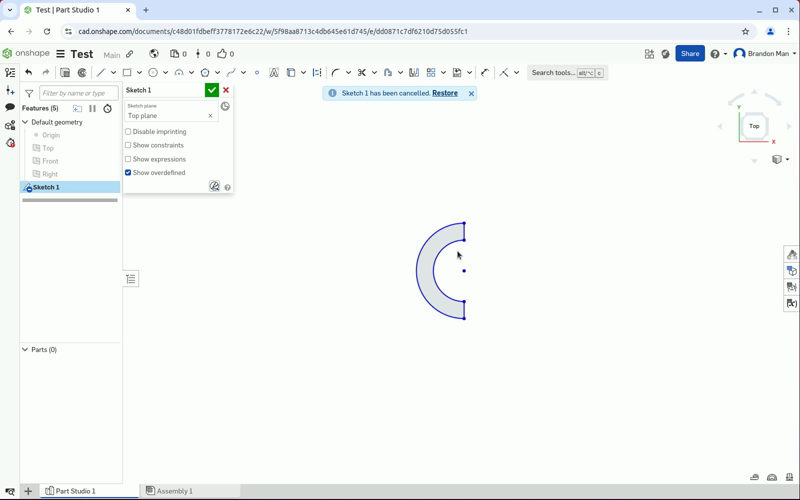
scroll(6)
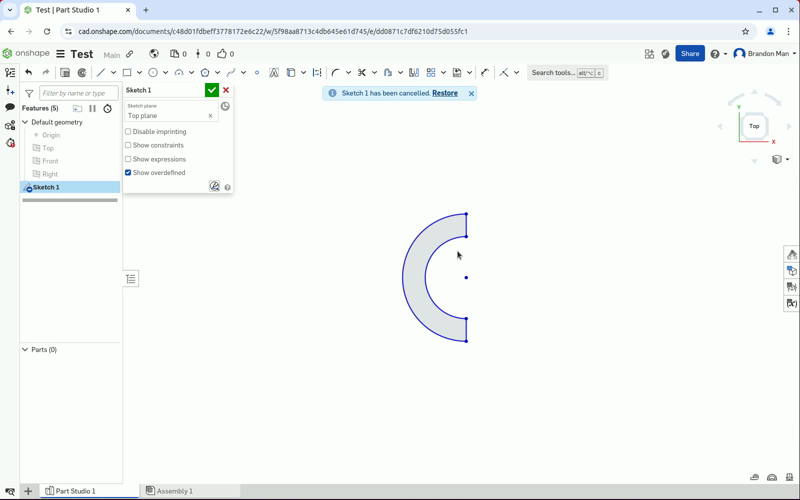
scroll(6)
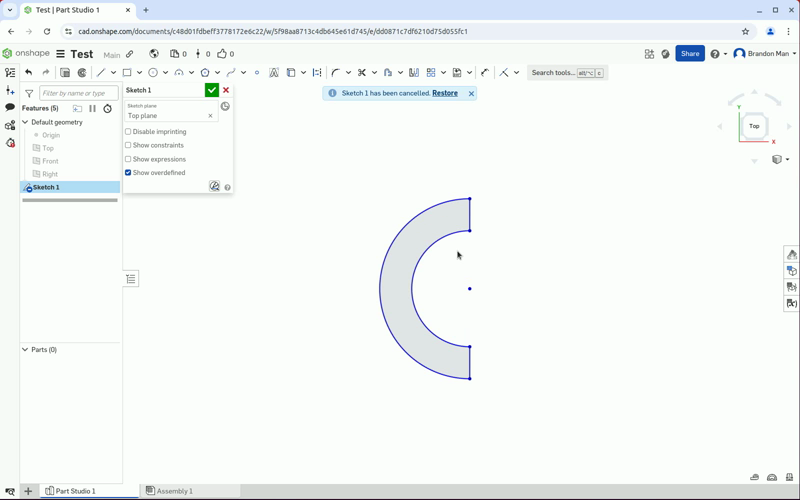
scroll(6)
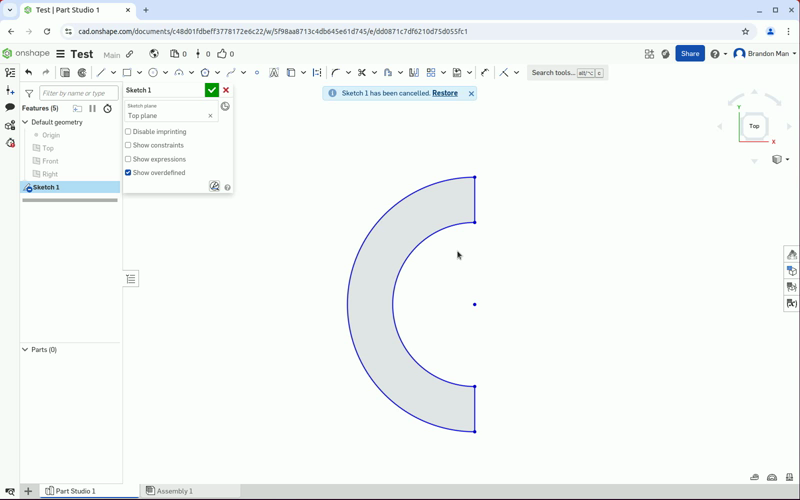
scroll(6)
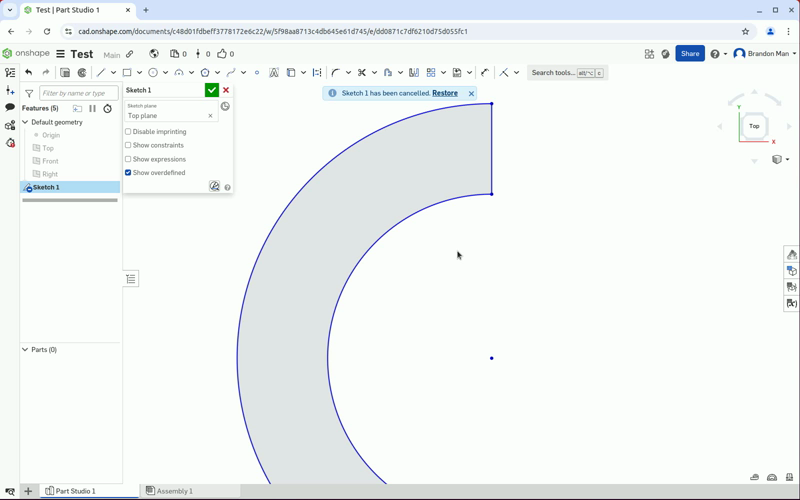
click(457, 250)
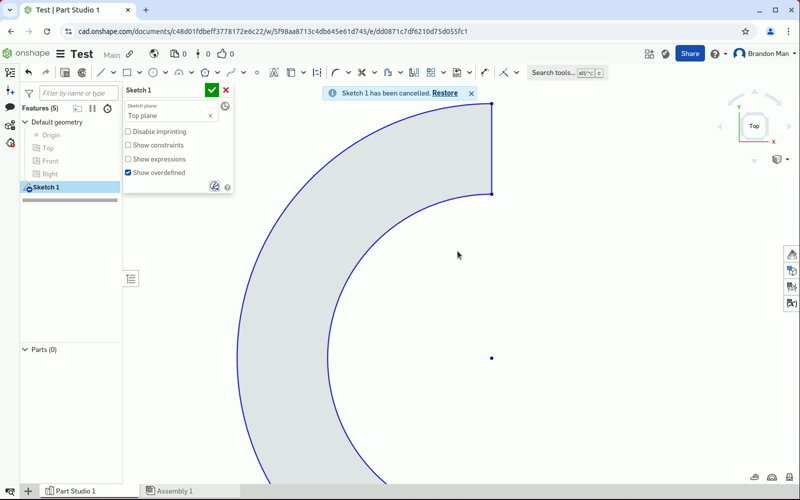
scroll(-6)
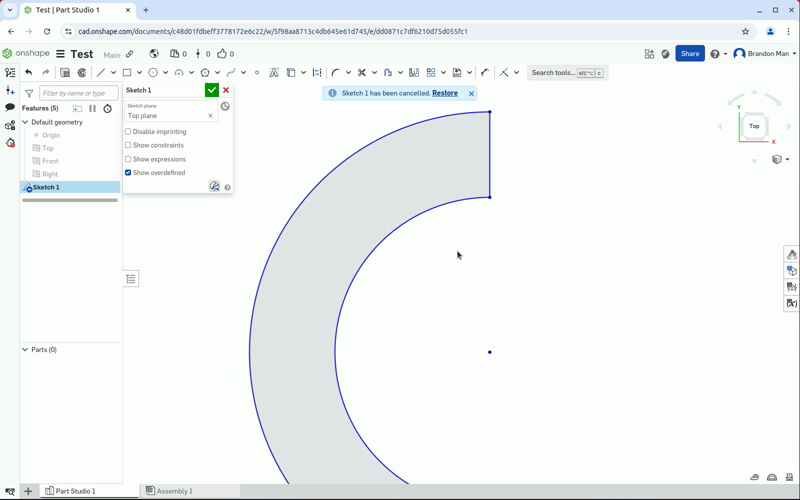
scroll(-6)
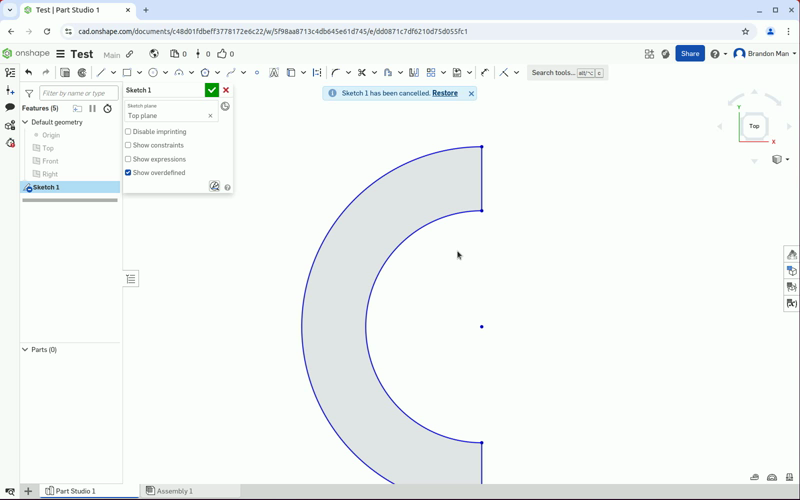
scroll(-6)
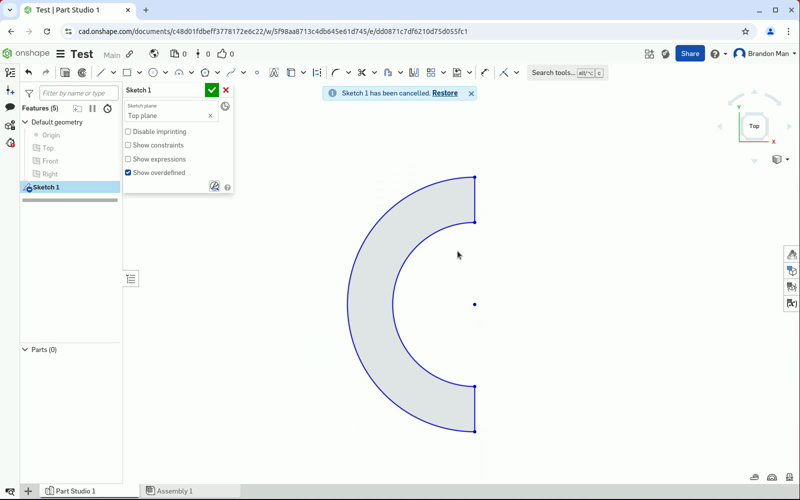
scroll(-6)
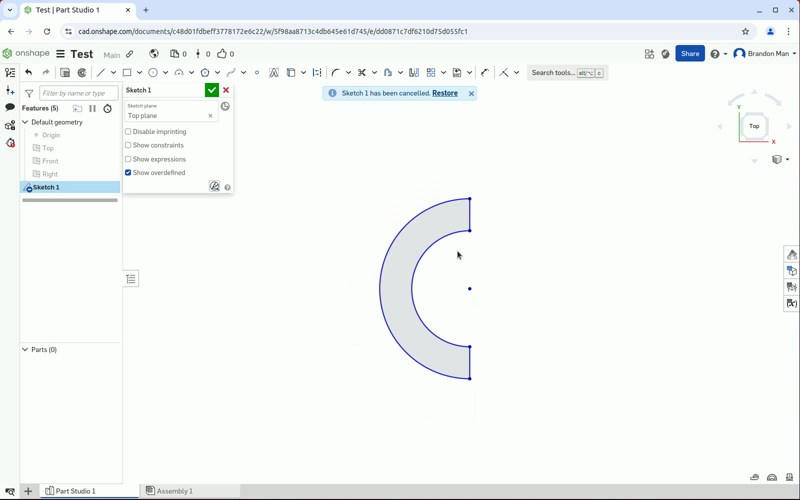
scroll(-6)
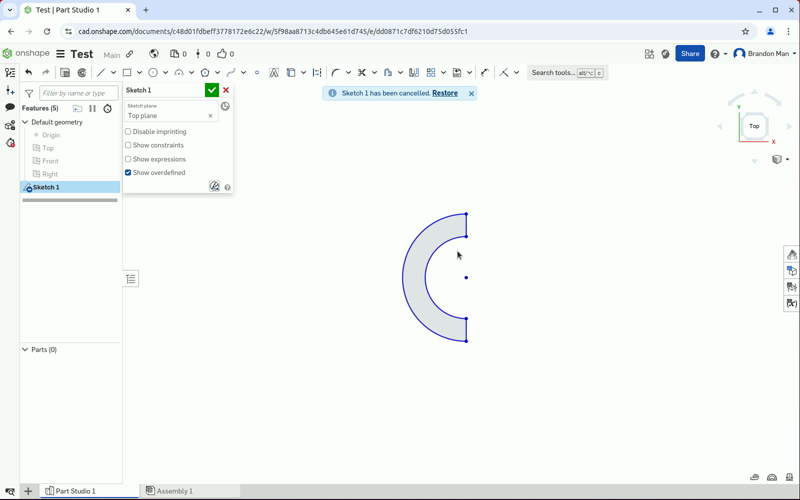
scroll(-6)
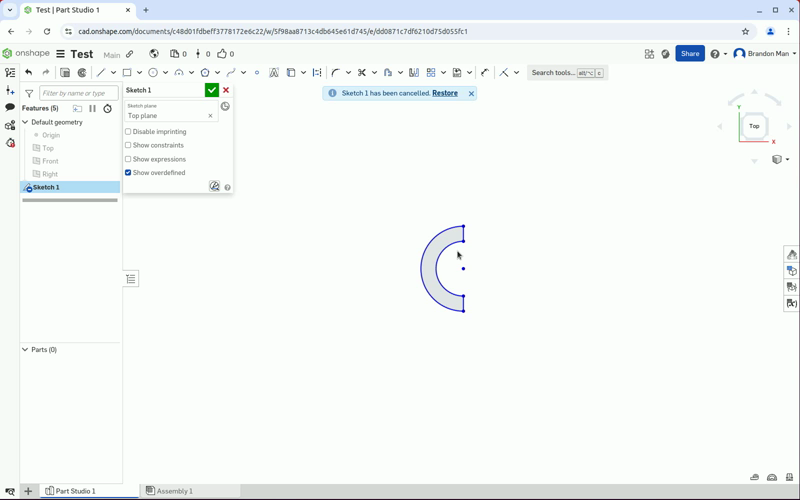
scroll(-6)
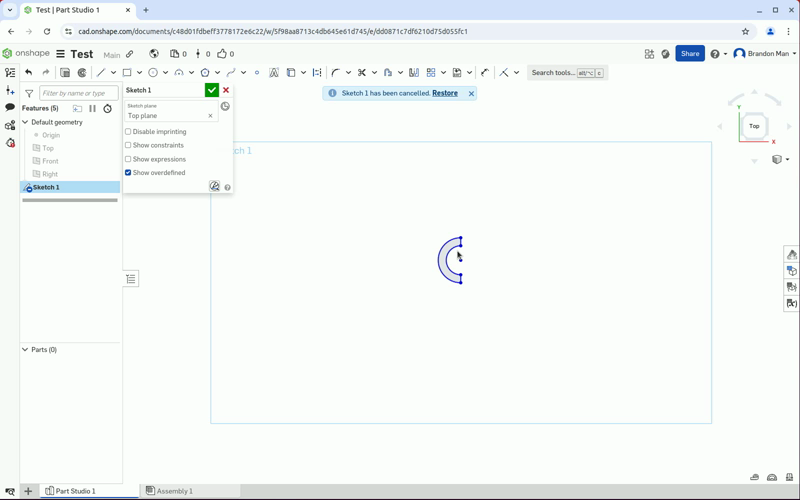
mouse_move(73, 352)
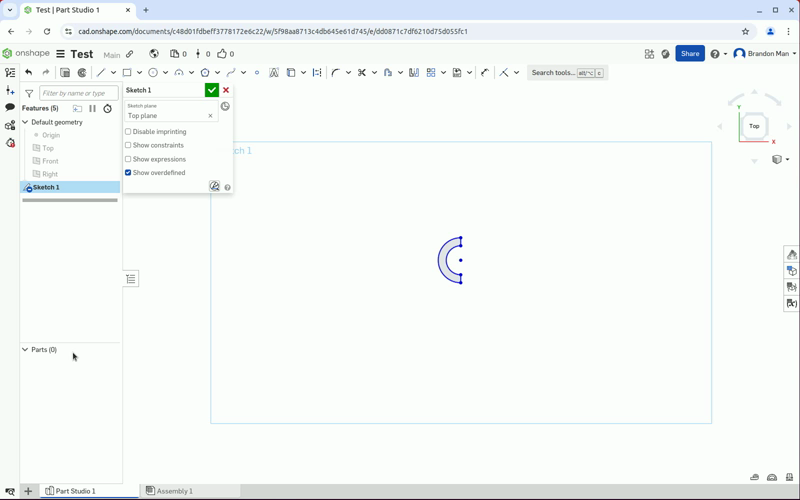
key(shift+y)
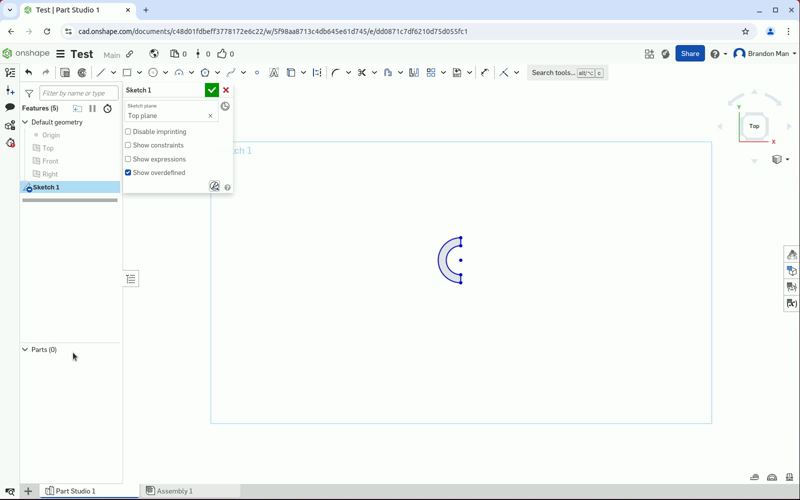
key(shift+e)
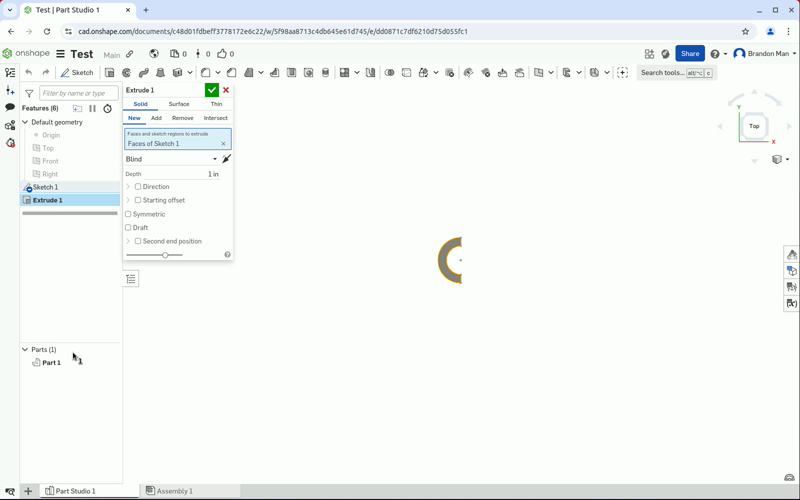
mouse_move(143, 106)
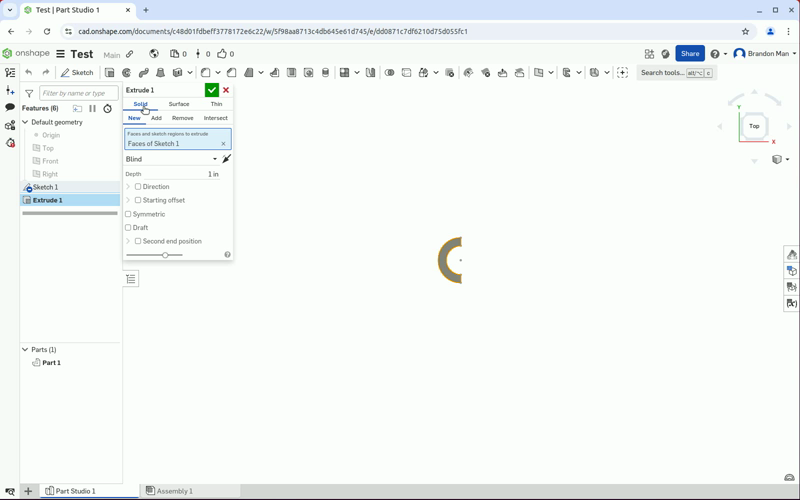
click(143, 106)
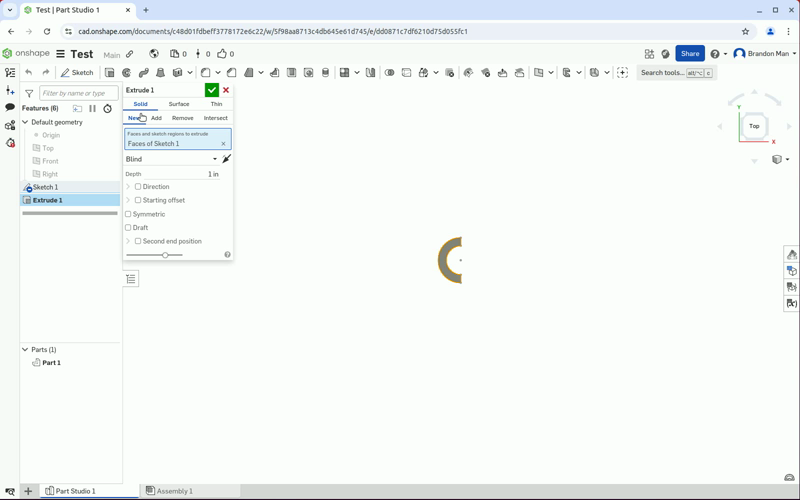
mouse_move(137, 120)
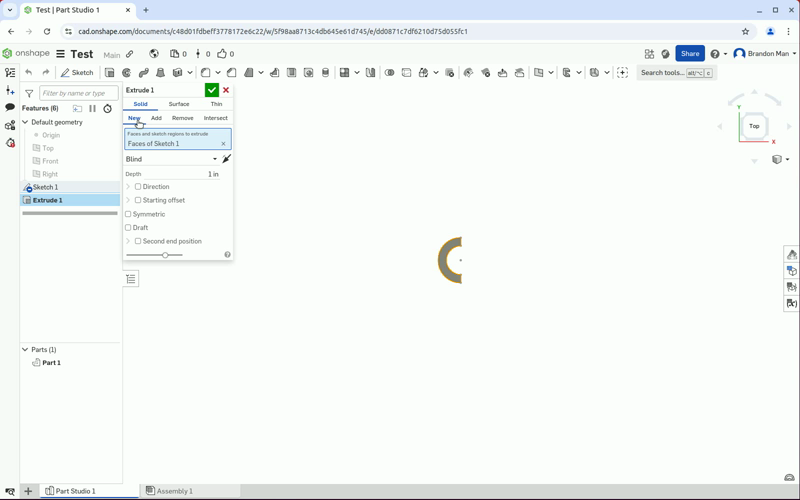
click(137, 120)
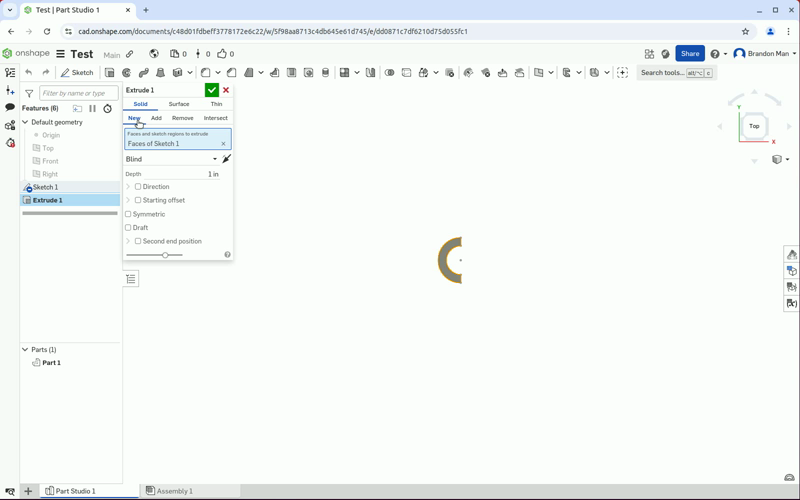
key(tab, 4)
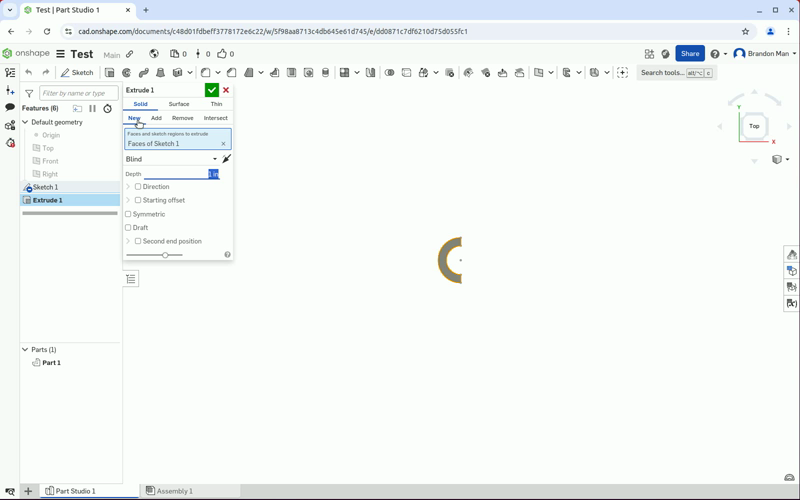
text(9.147)
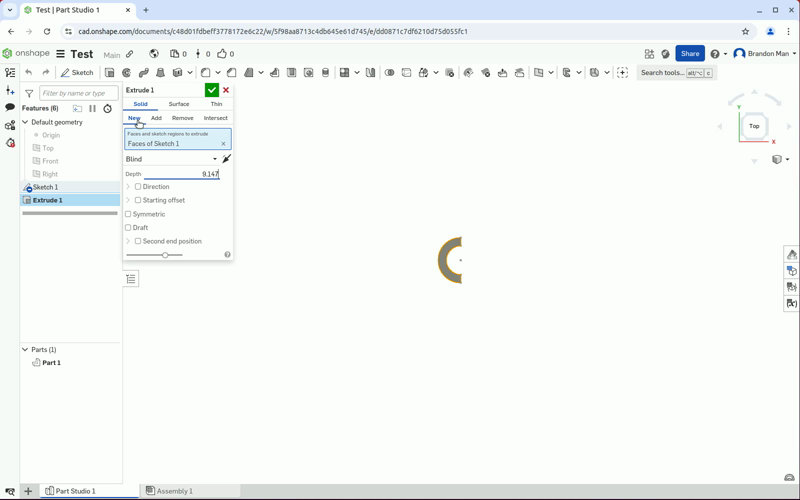
key(enter)
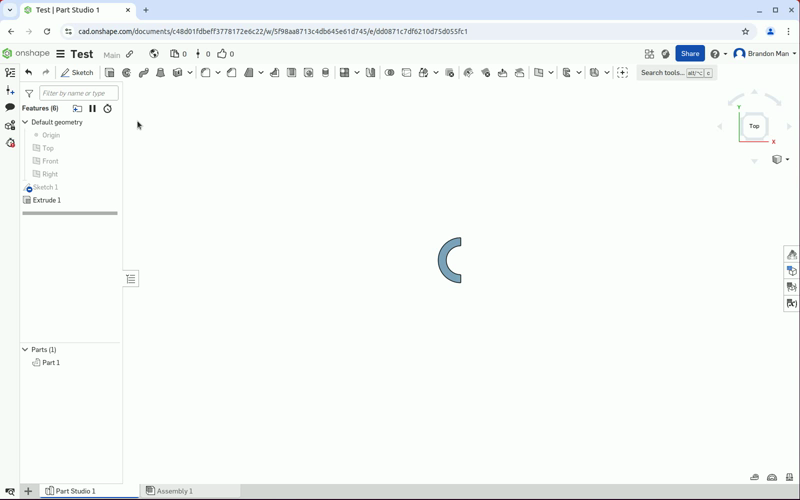
key(shift+h)
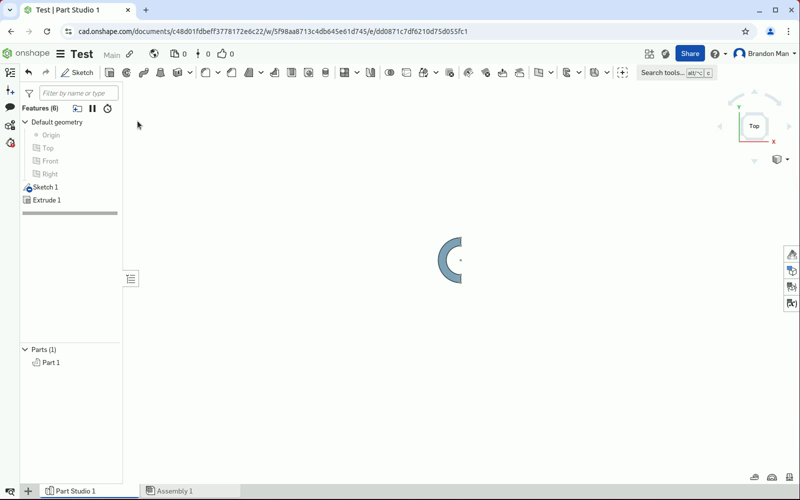
key(shift+h)
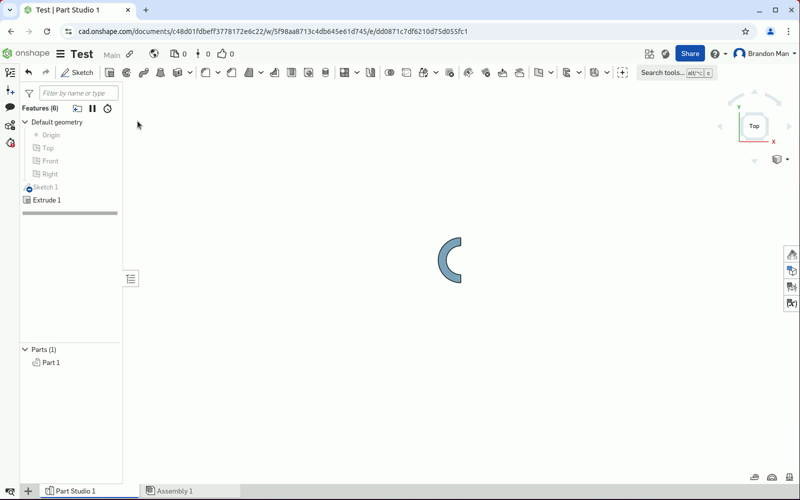
mouse_move(73, 189)
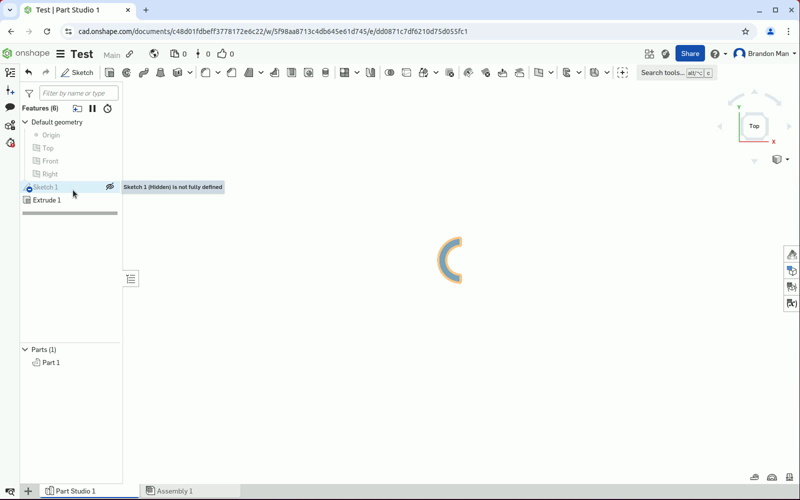
click(73, 189)
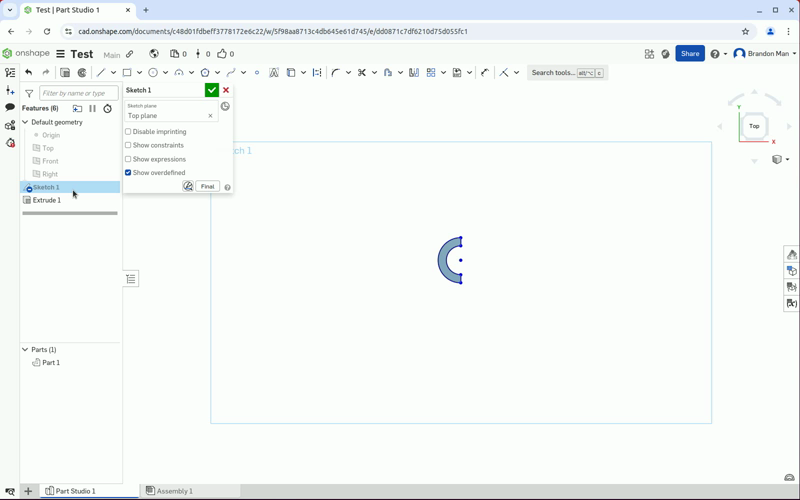
mouse_move(229, 92)
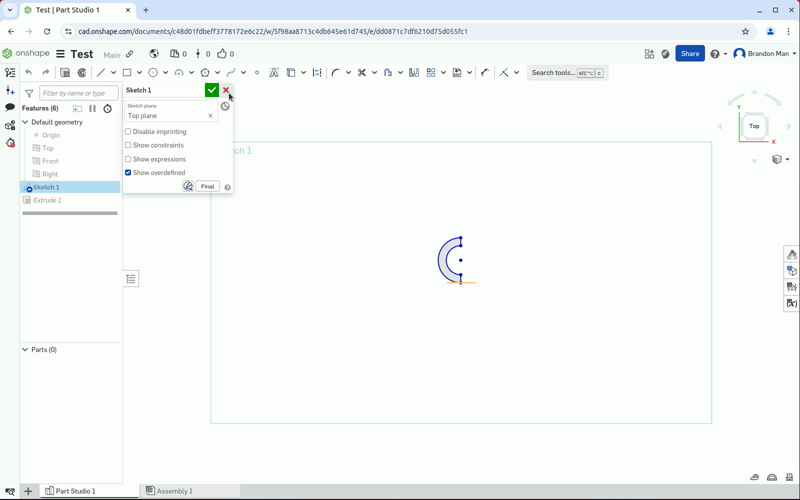
click(229, 92)
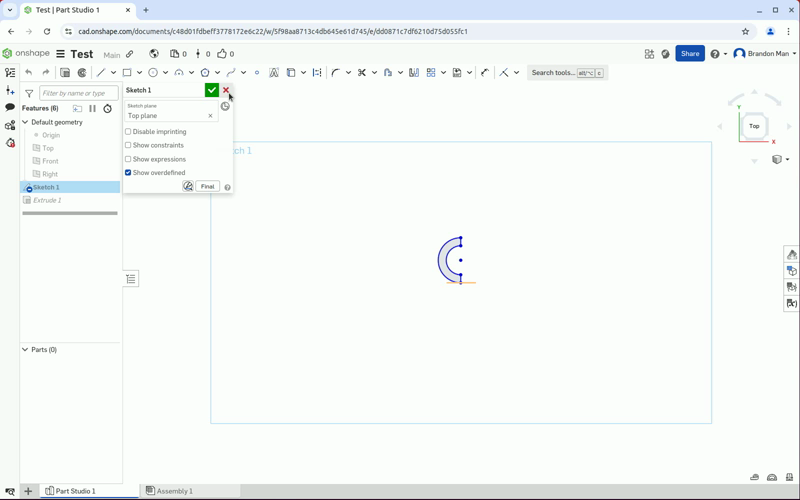
key(shift+s)
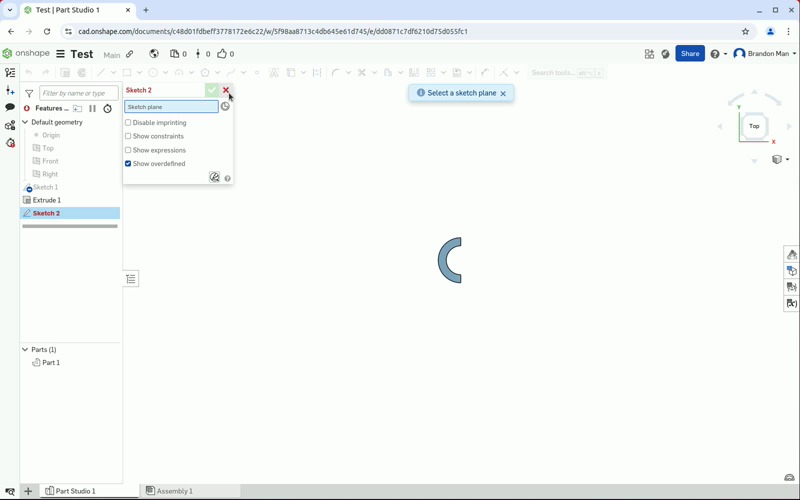
mouse_move(73, 150)
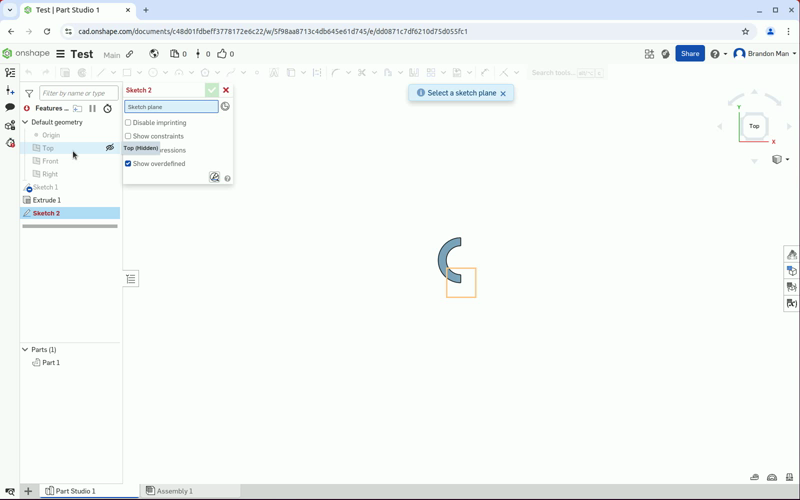
click(73, 150)
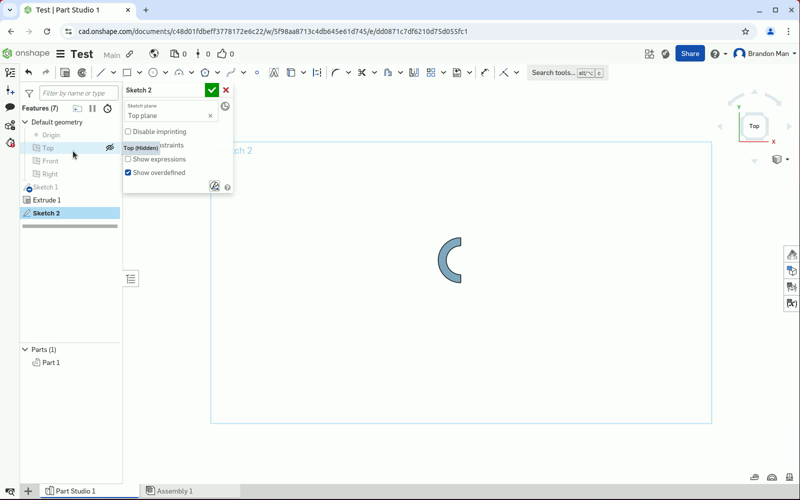
mouse_move(73, 352)
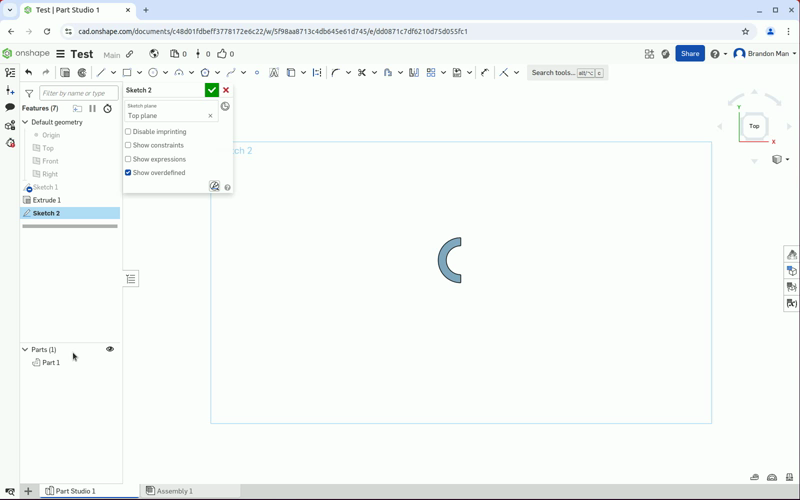
key(y)
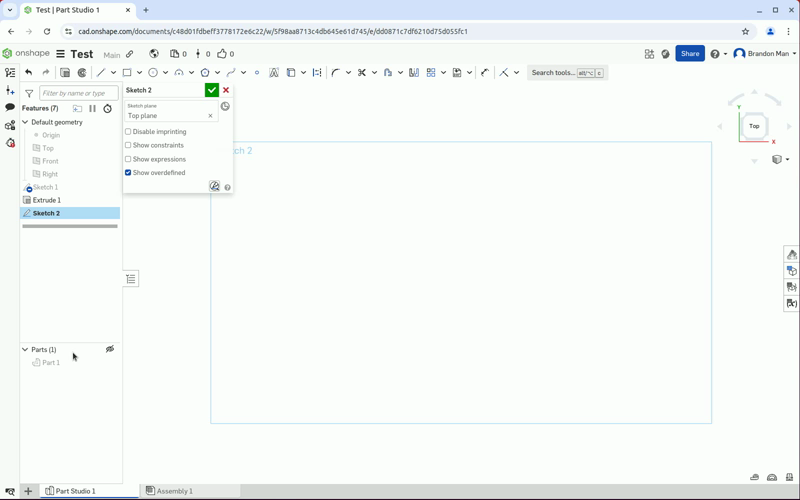
key(a)
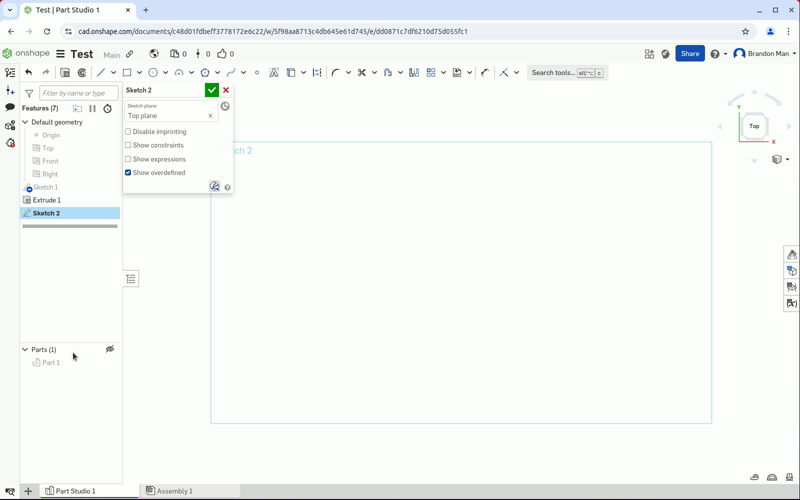
key_down(shift)
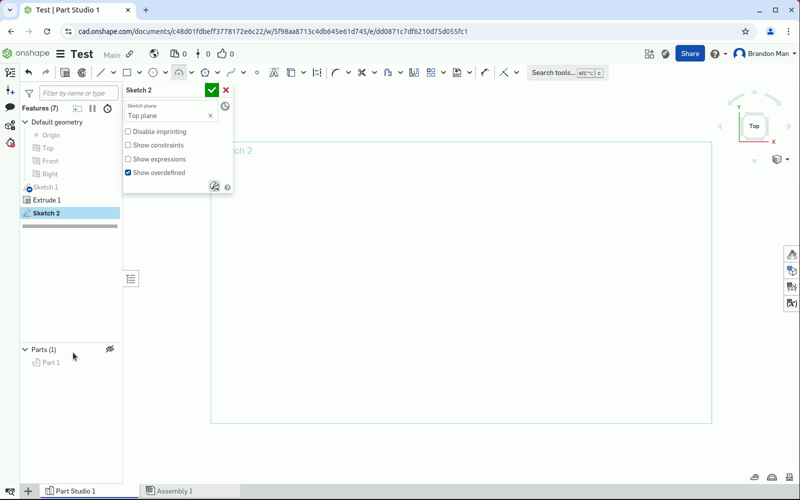
mouse_move(551, 282)
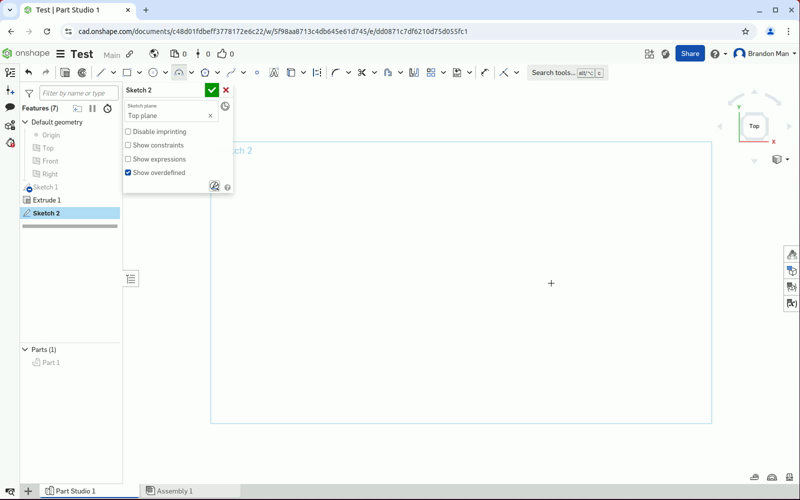
click(551, 282)
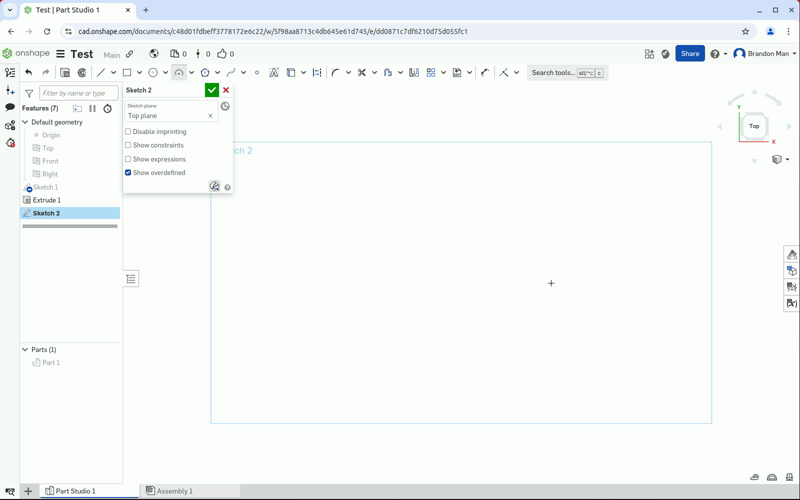
key_up(shift)
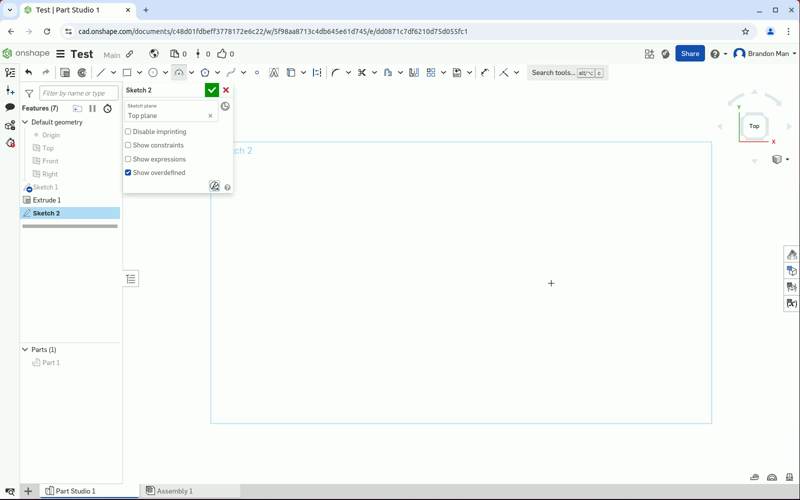
key_down(shift)
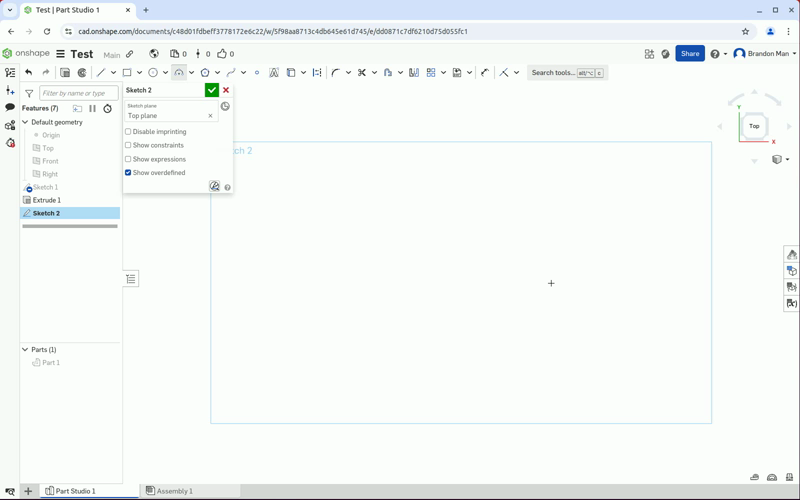
mouse_move(551, 237)
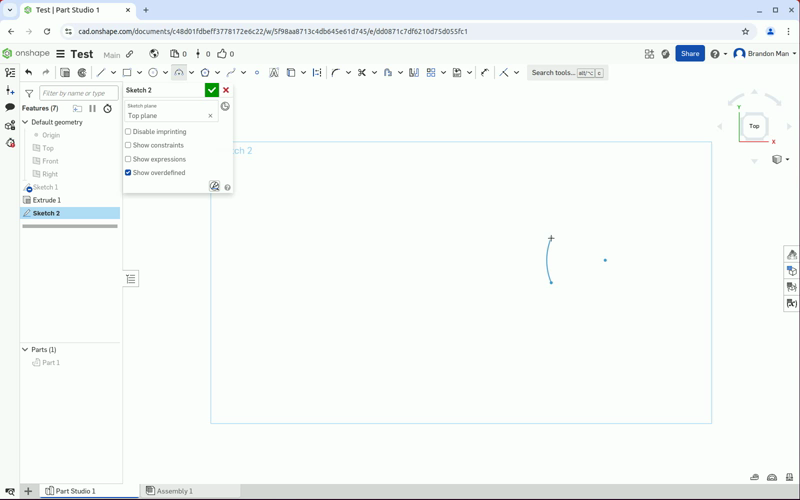
click(551, 237)
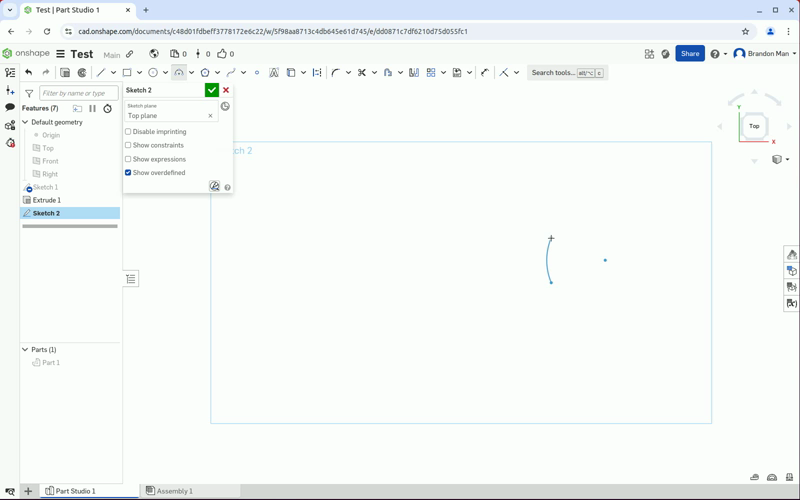
mouse_move(573, 260)
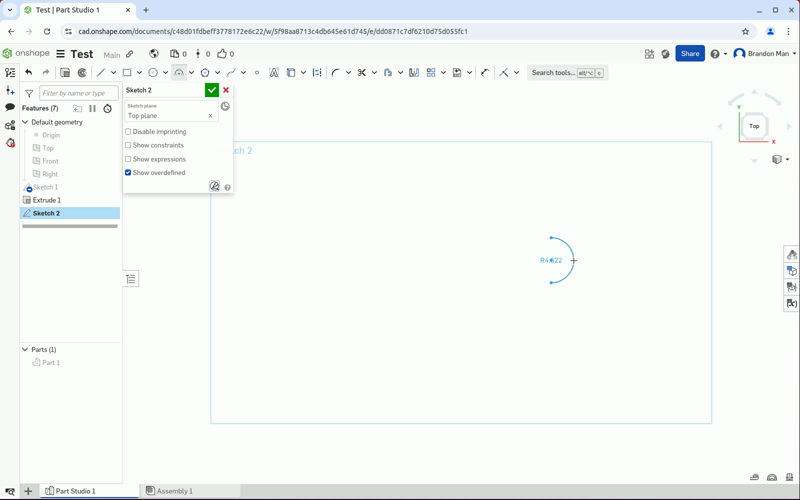
click(573, 260)
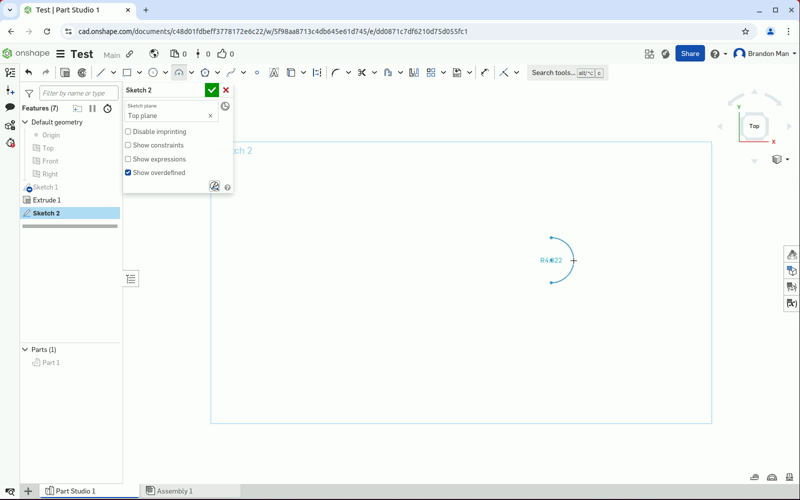
key_up(shift)
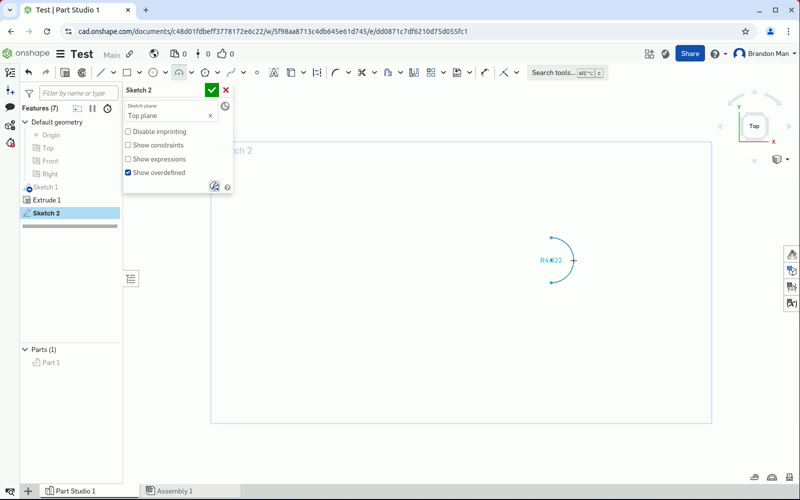
key(esc)
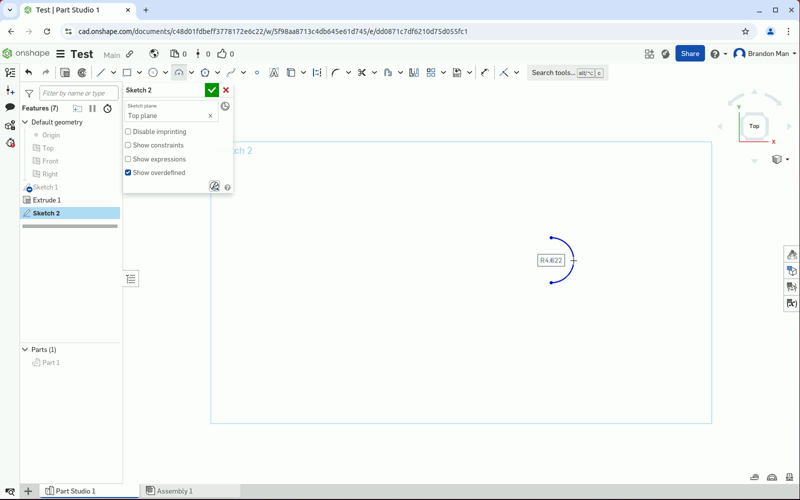
key(l)
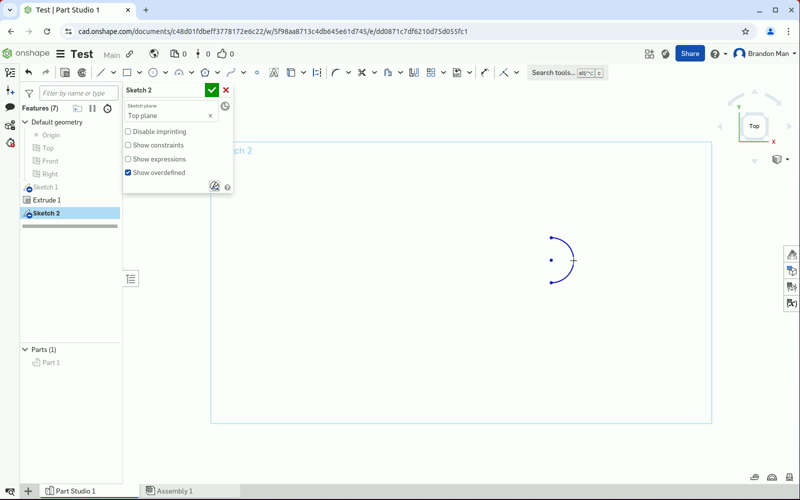
mouse_move(551, 237)
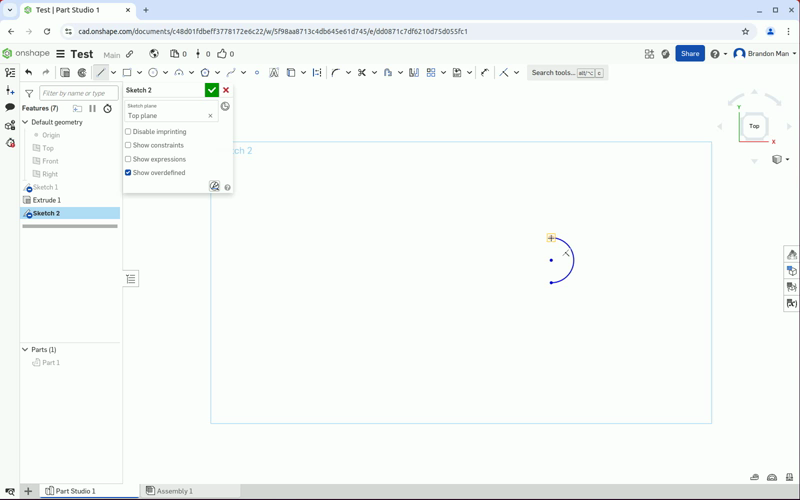
click(551, 237)
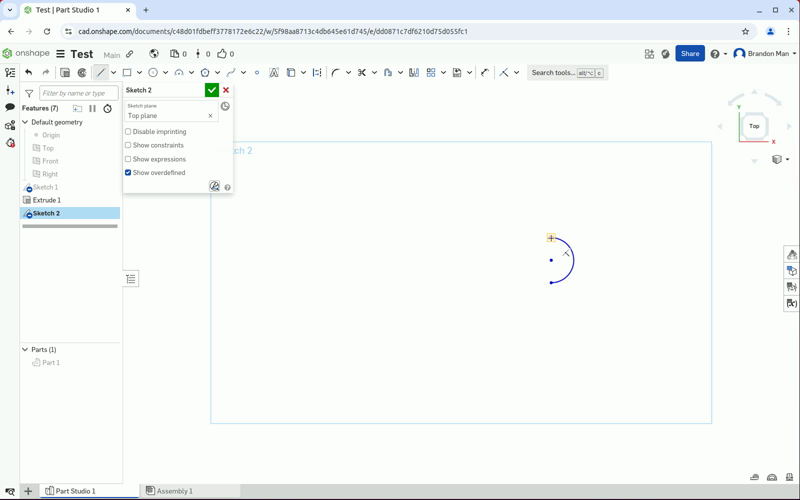
key_down(shift)
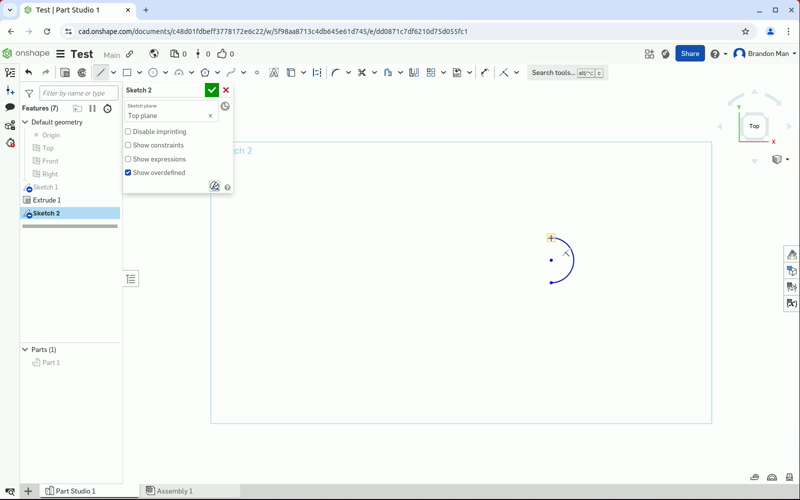
mouse_move(581, 237)
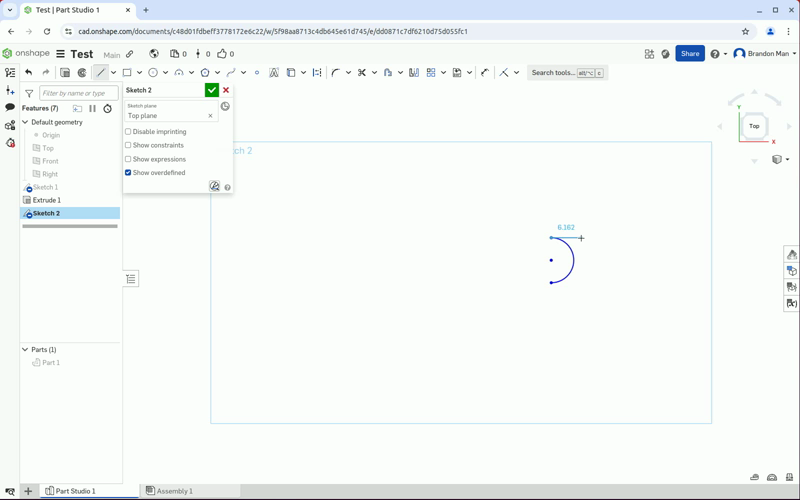
mouse_move(551, 245)
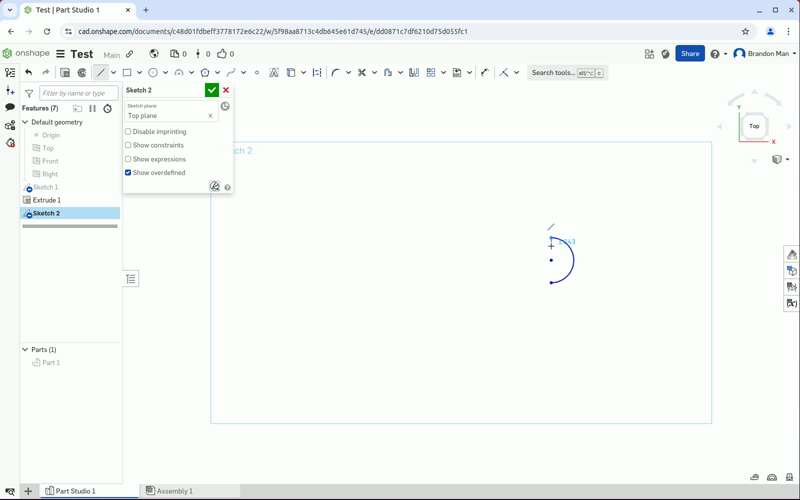
click(551, 245)
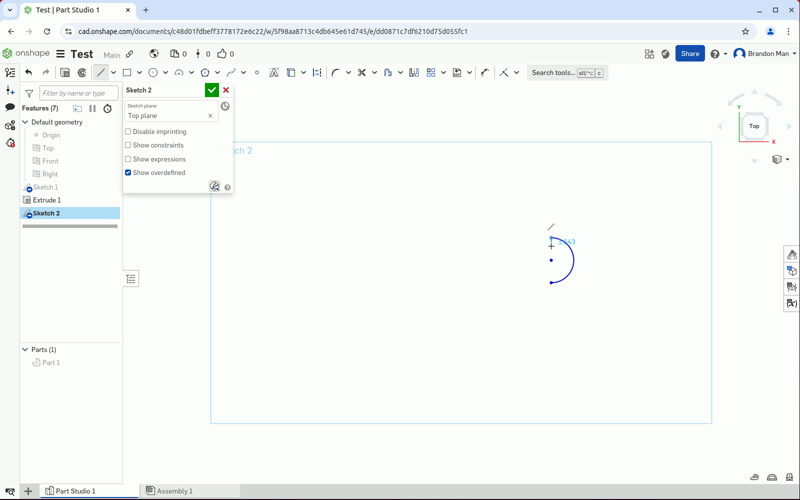
key_up(shift)
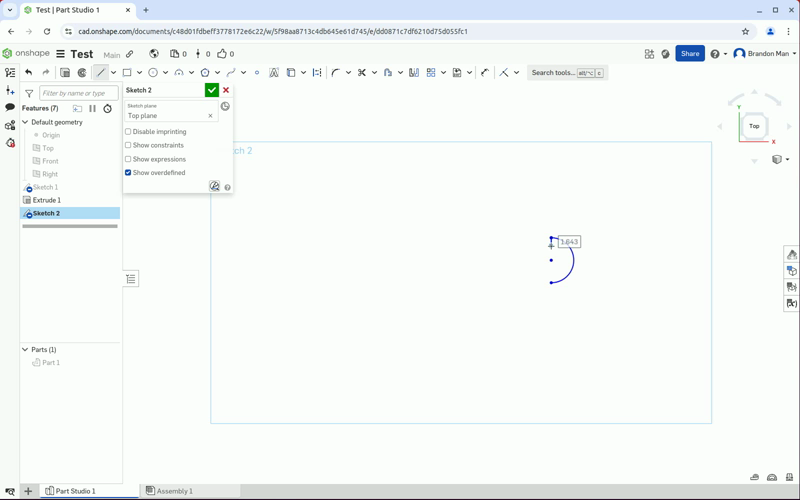
key(esc)
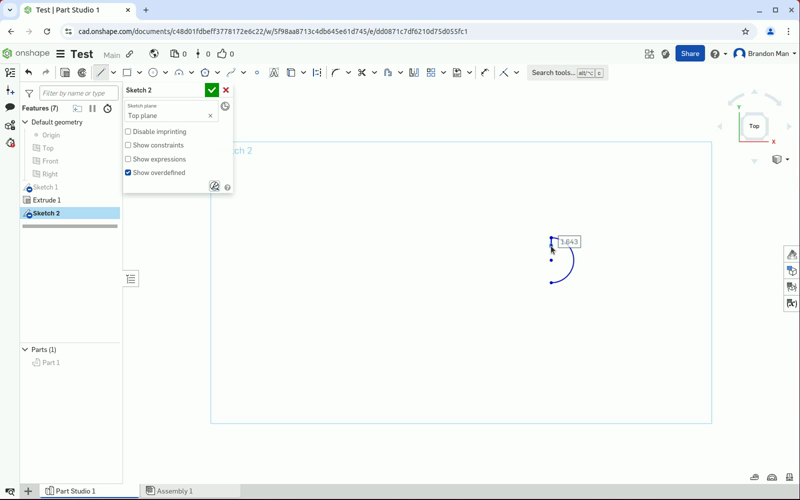
key(a)
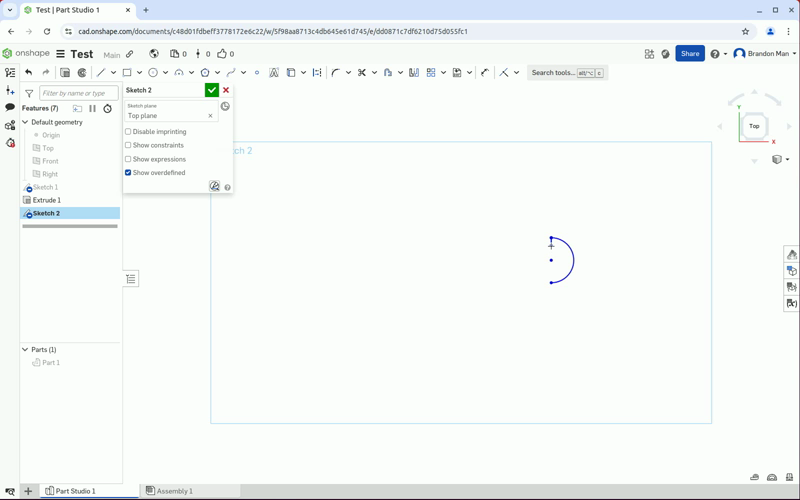
mouse_move(551, 245)
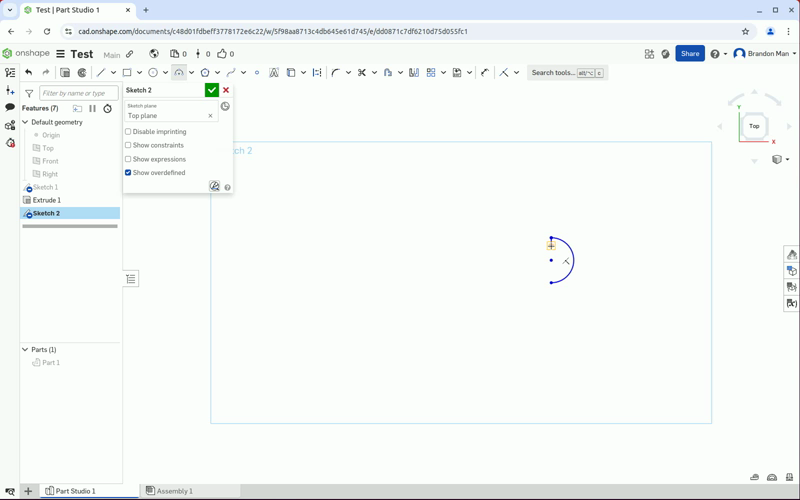
click(551, 245)
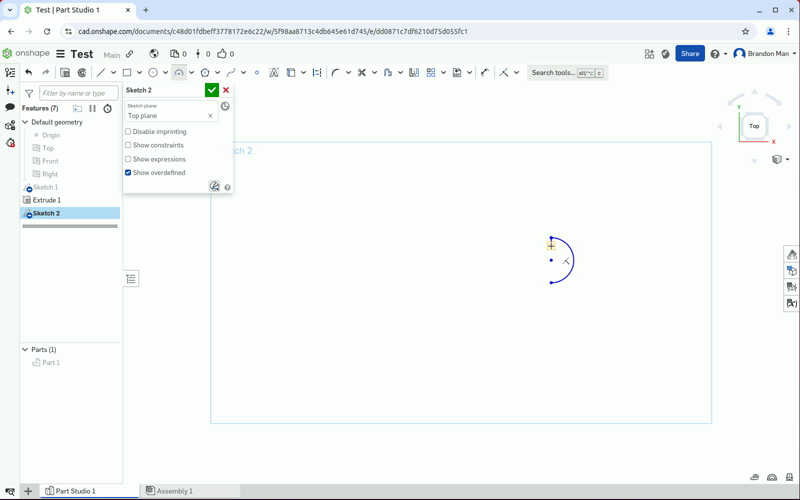
key_down(shift)
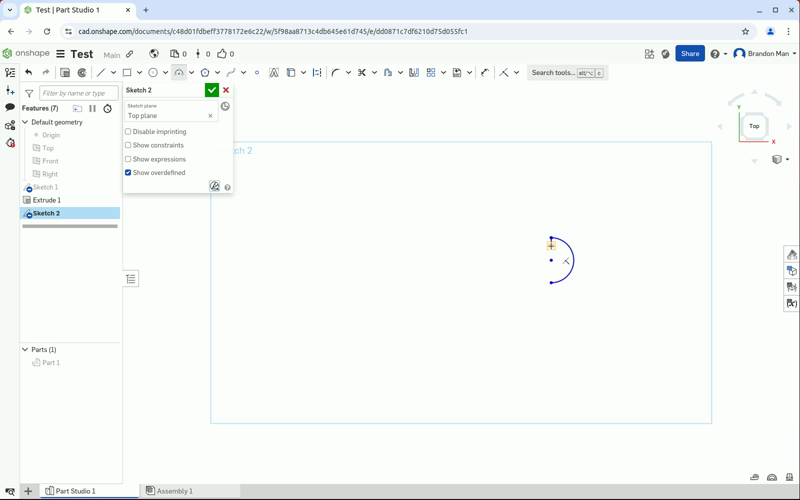
mouse_move(551, 274)
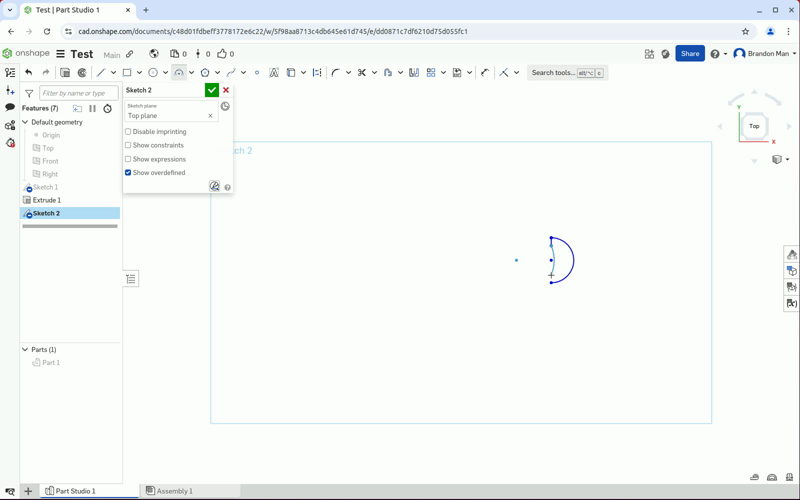
click(551, 274)
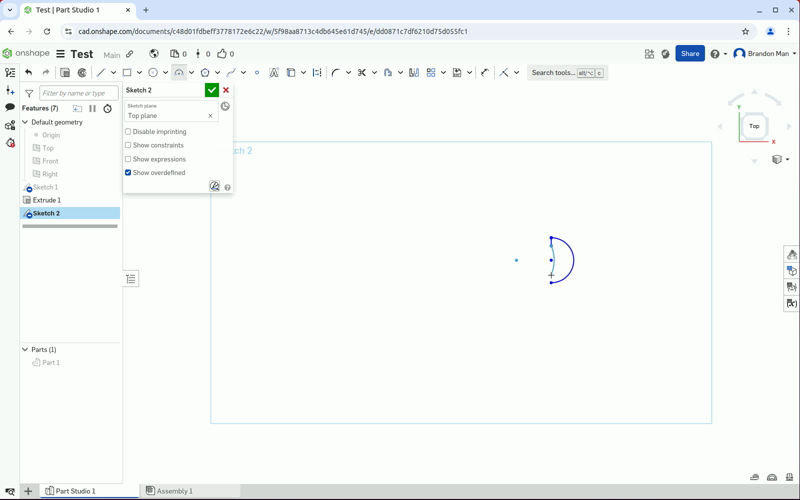
mouse_move(565, 260)
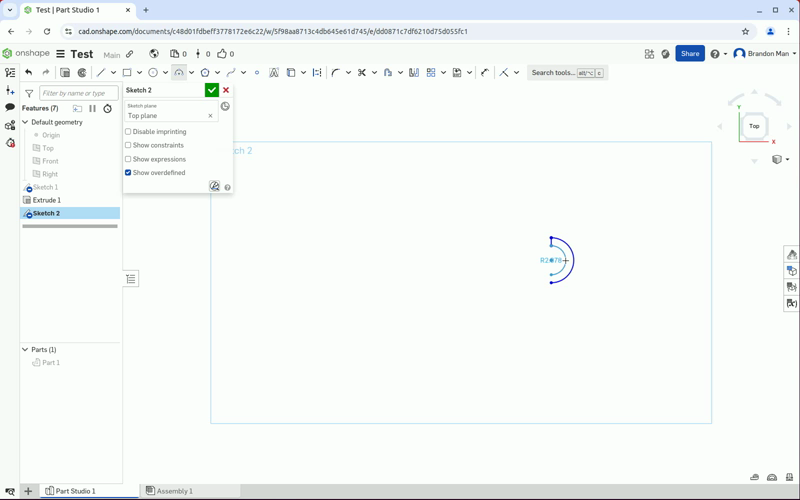
click(565, 260)
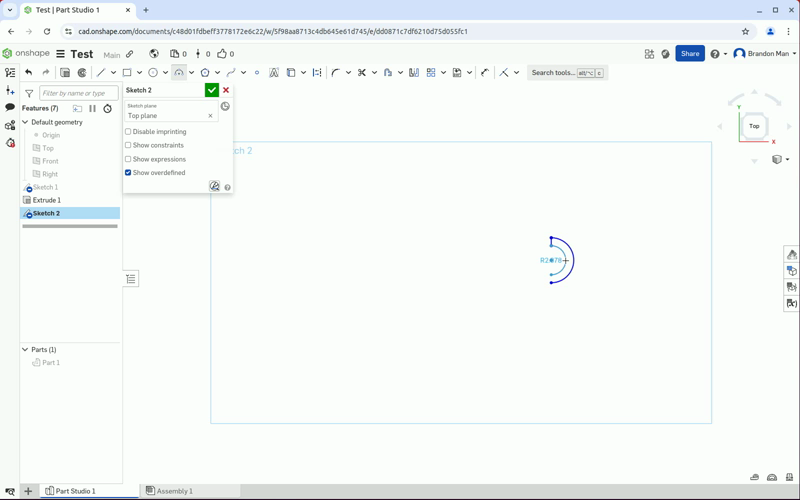
key_up(shift)
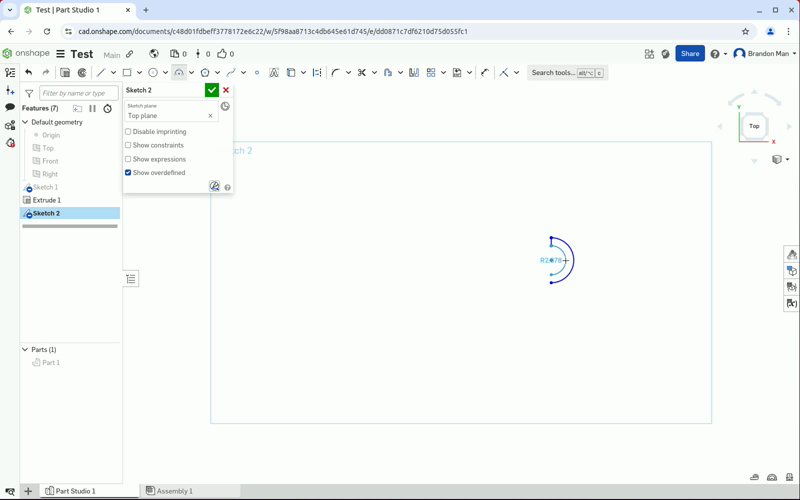
key(esc)
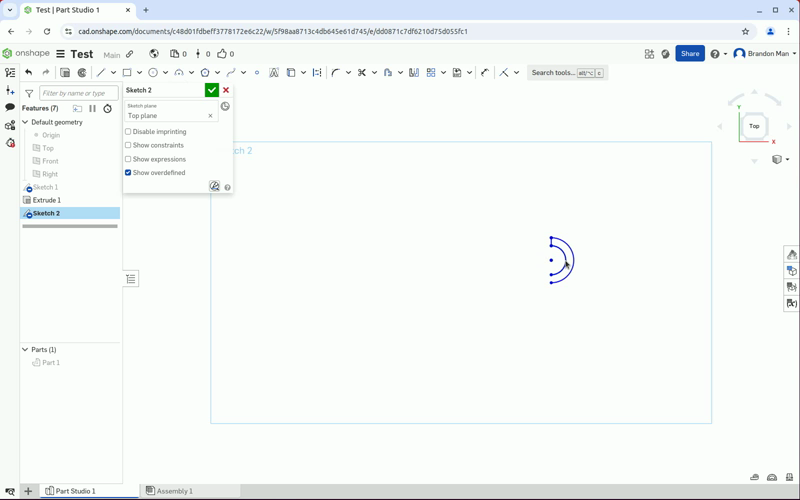
key(l)
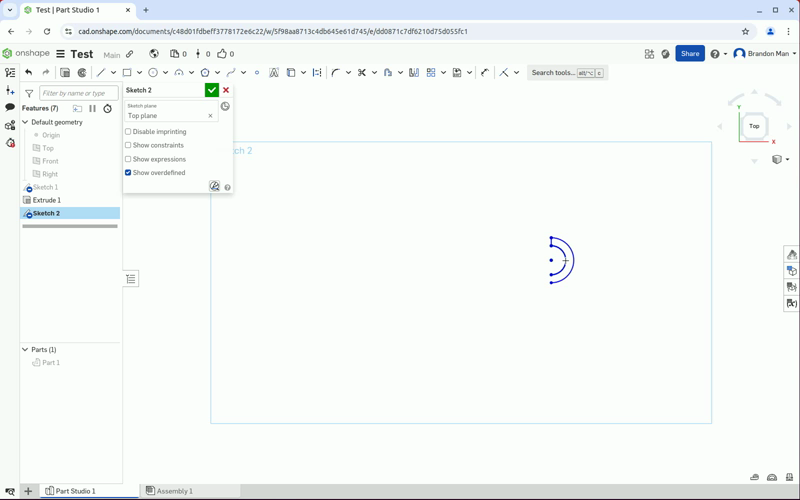
mouse_move(551, 274)
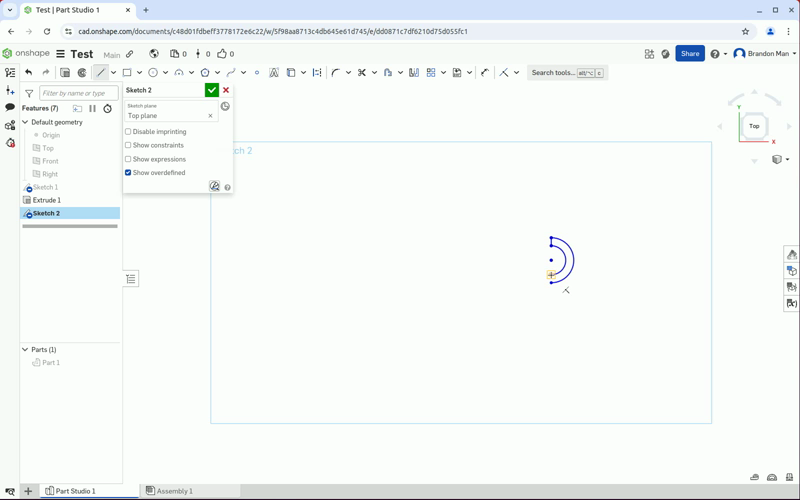
click(551, 274)
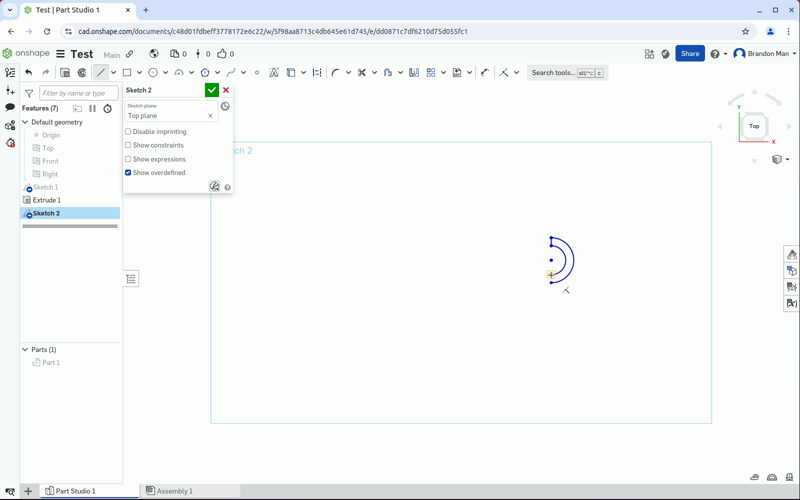
mouse_move(581, 274)
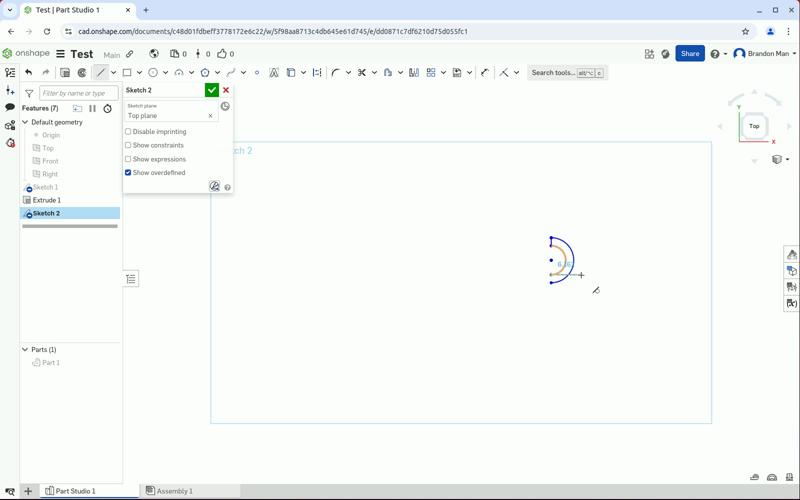
key_down(shift)
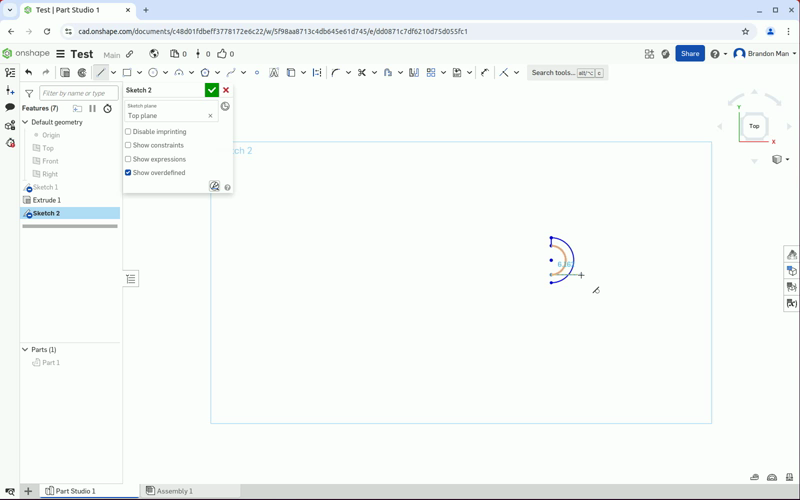
mouse_move(551, 282)
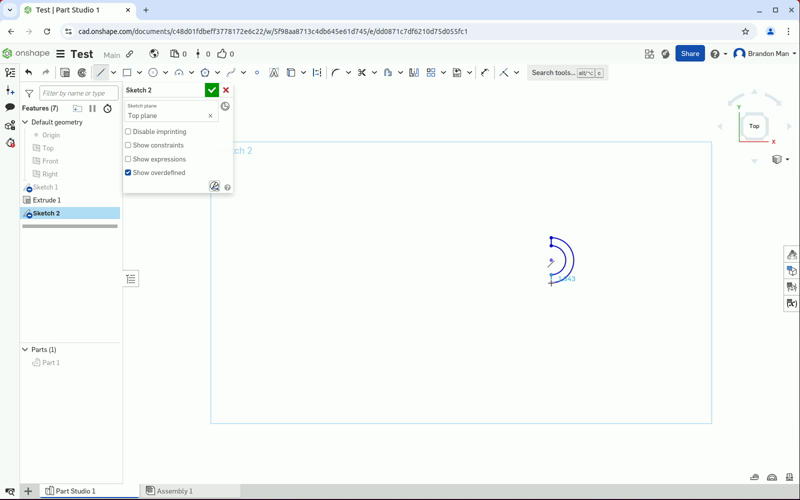
key_up(shift)
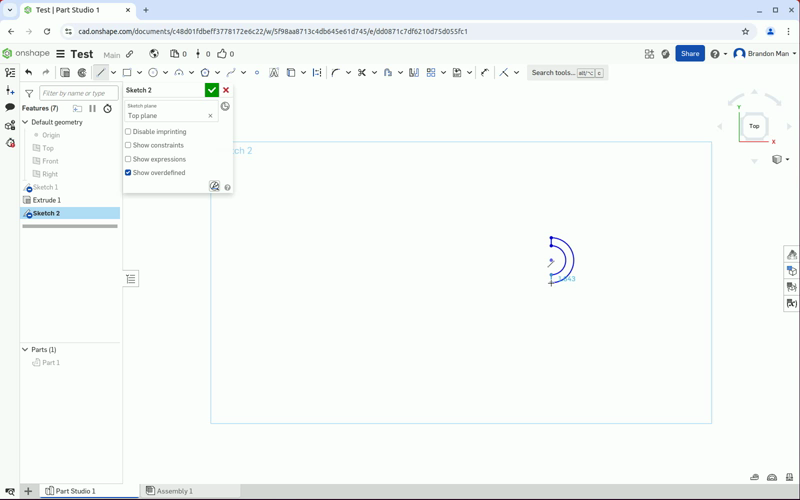
click(551, 282)
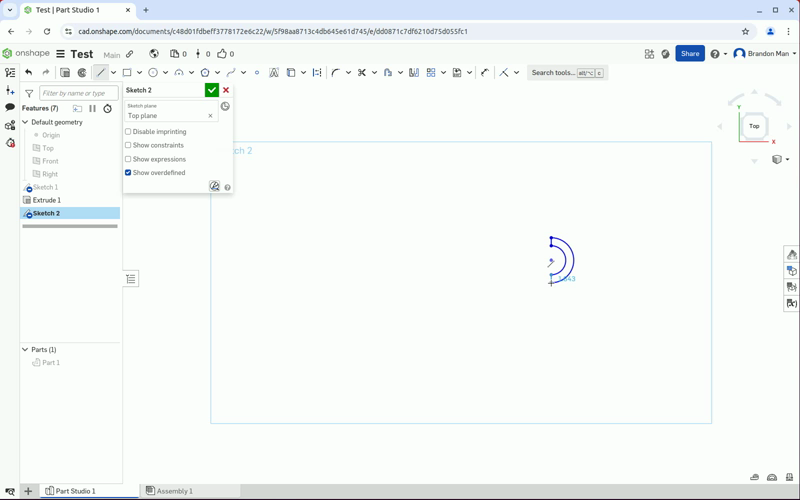
key(esc)
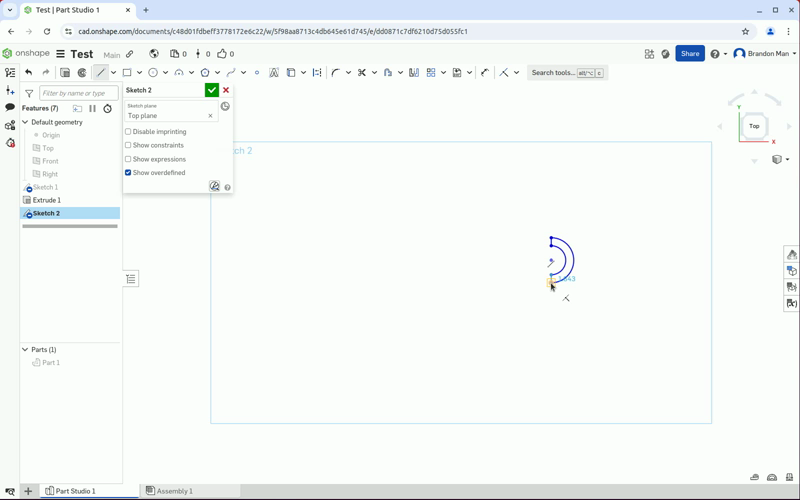
mouse_move(569, 271)
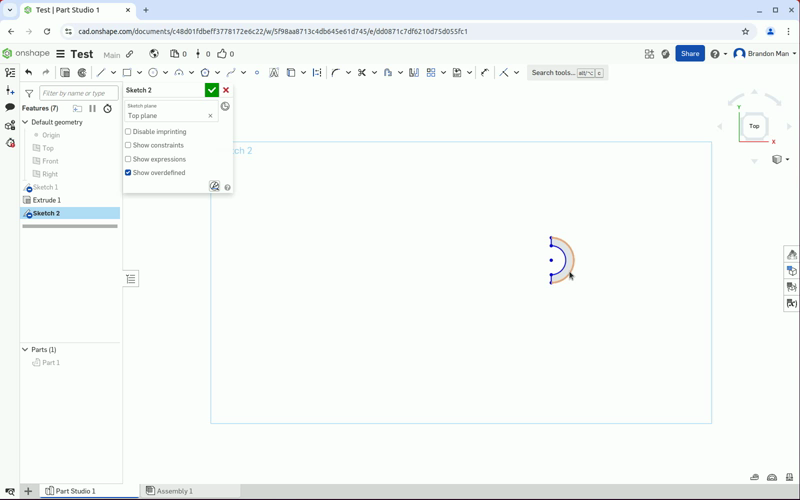
scroll(6)
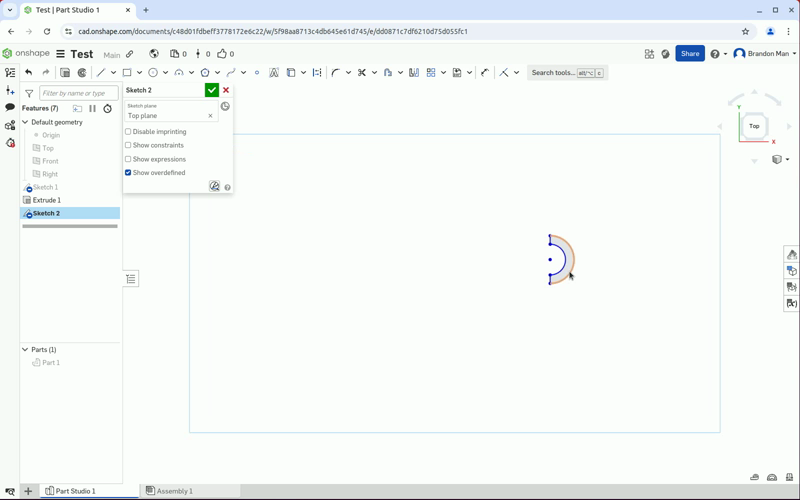
scroll(6)
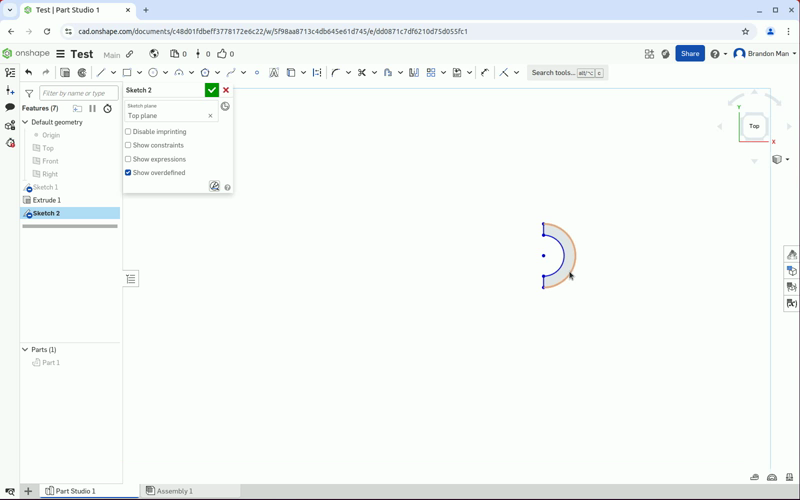
scroll(6)
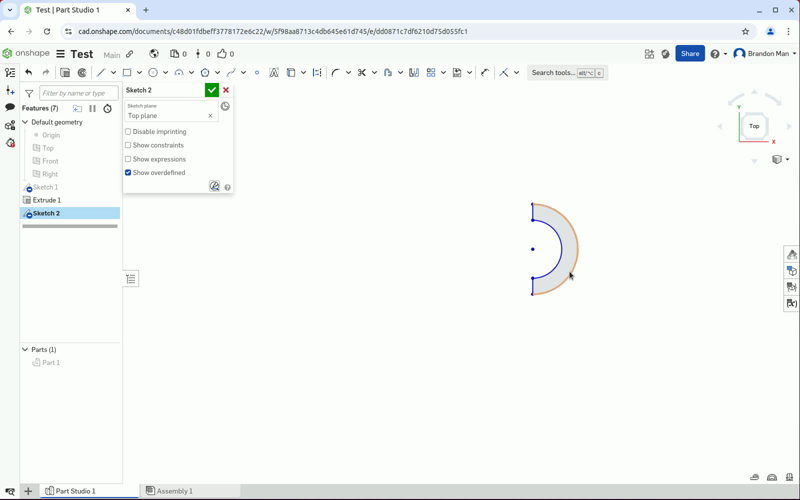
scroll(6)
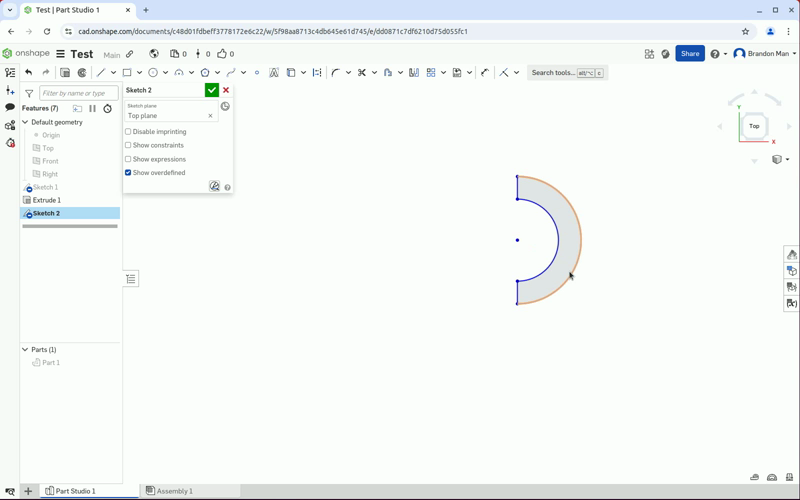
scroll(6)
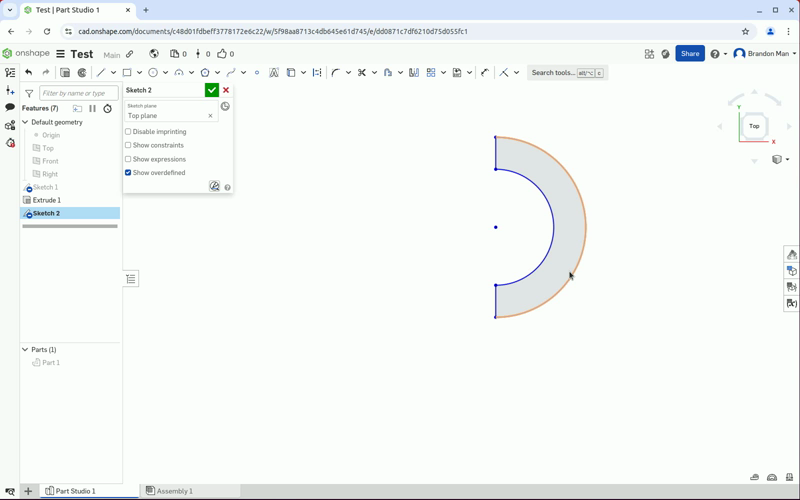
scroll(6)
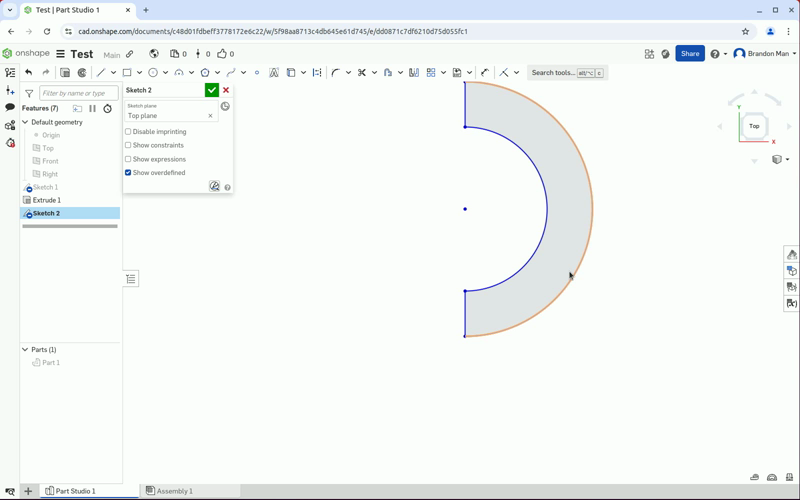
scroll(6)
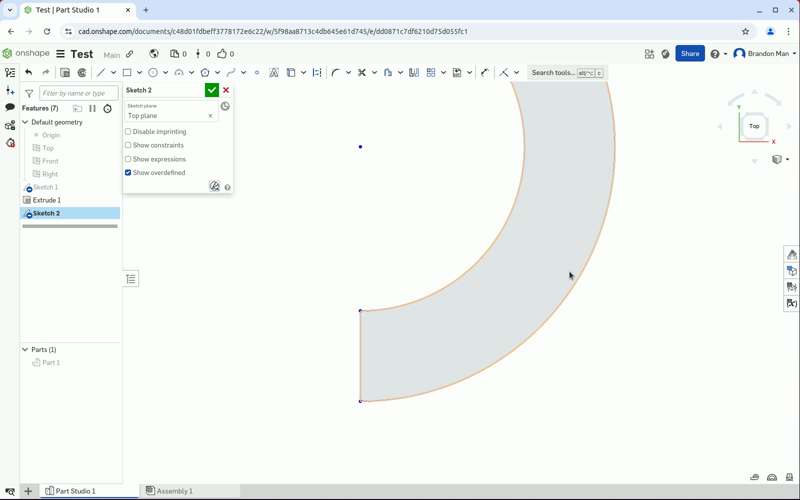
click(569, 271)
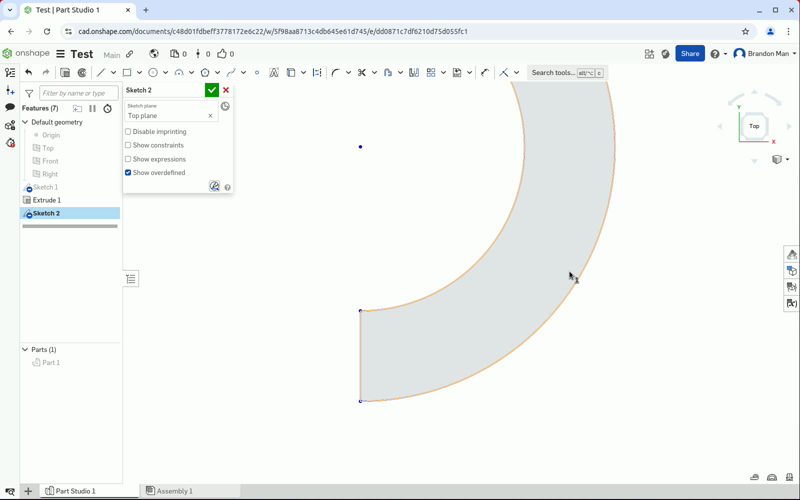
scroll(-6)
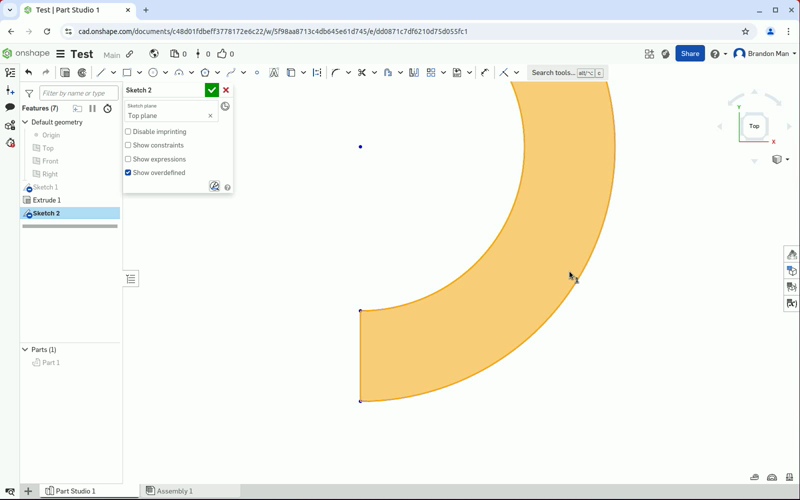
scroll(-6)
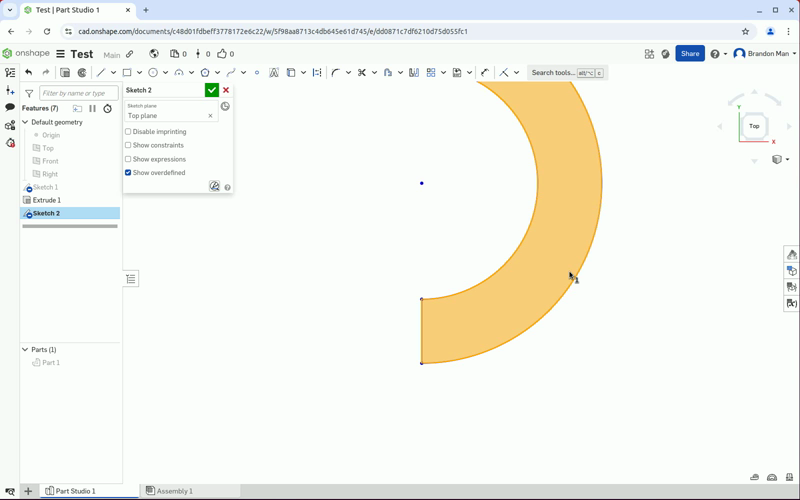
scroll(-6)
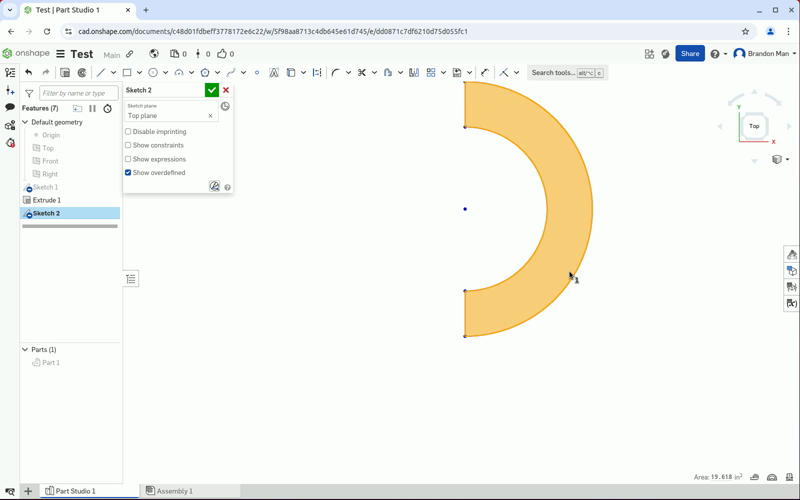
scroll(-6)
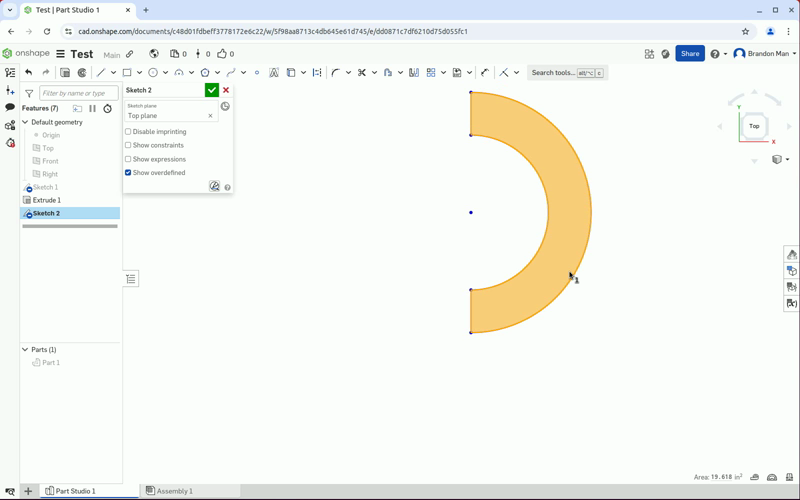
scroll(-6)
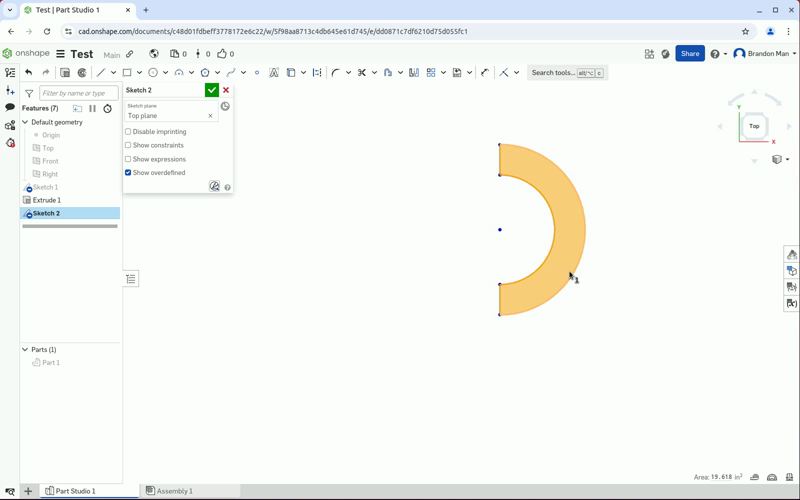
scroll(-6)
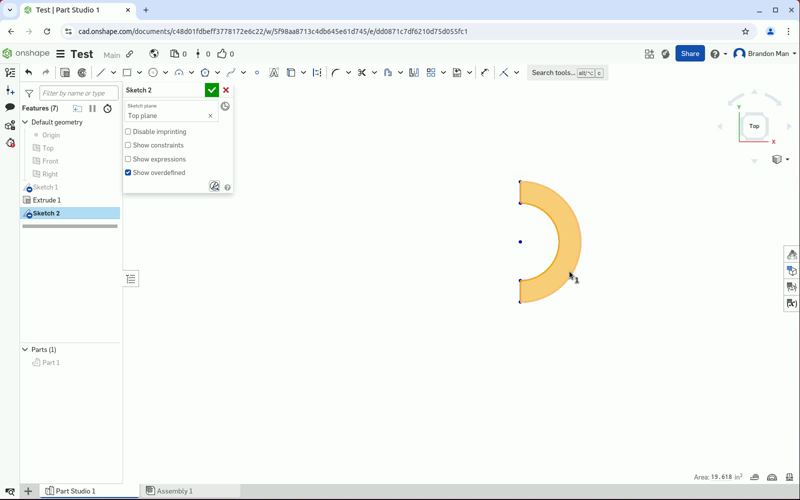
scroll(-6)
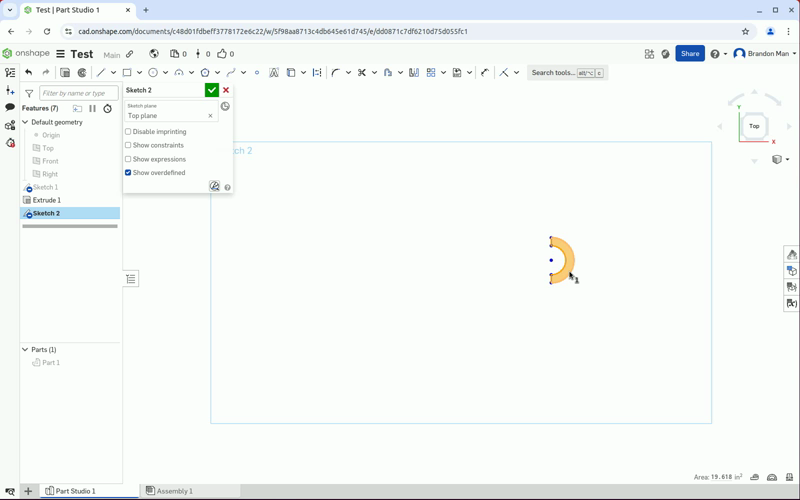
mouse_move(73, 352)
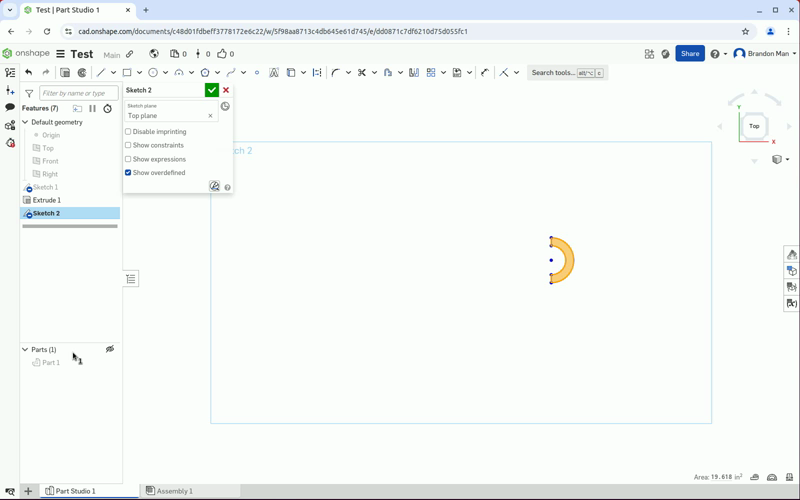
key(shift+y)
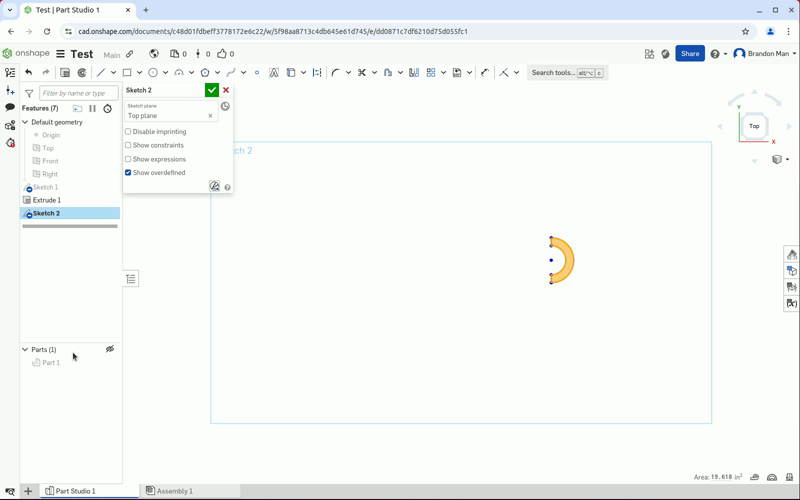
key(shift+e)
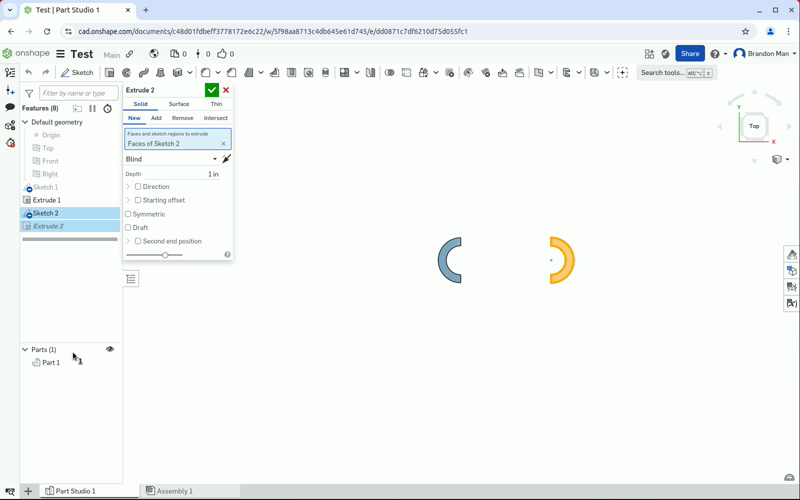
mouse_move(143, 106)
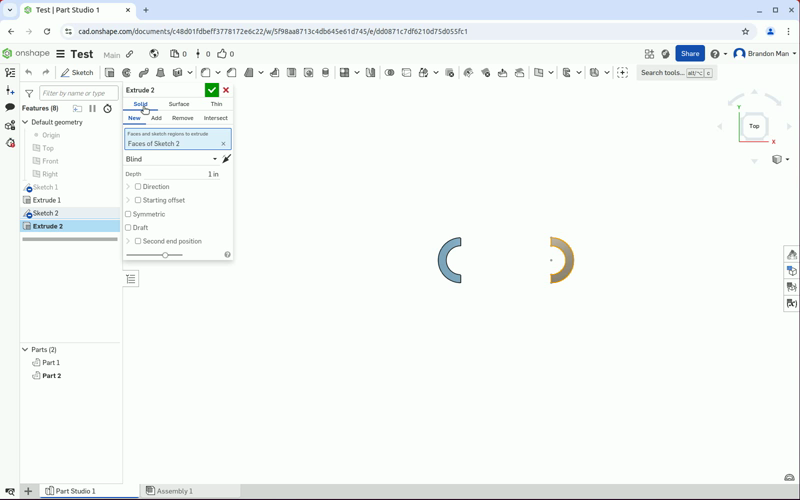
click(143, 106)
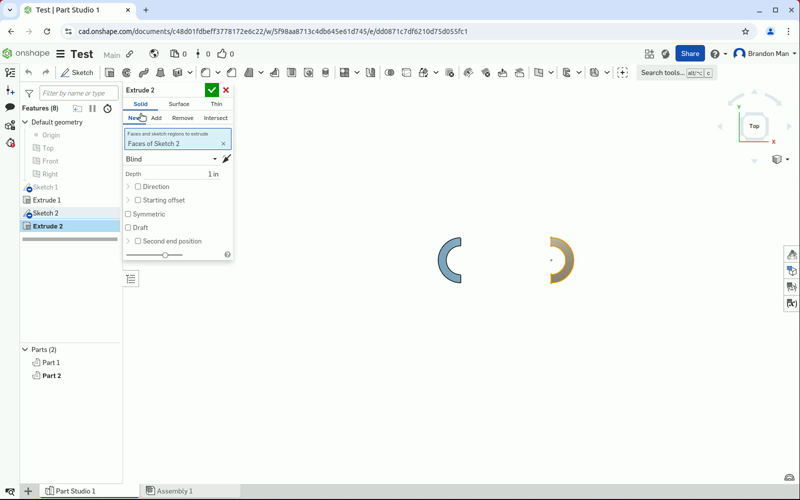
mouse_move(137, 120)
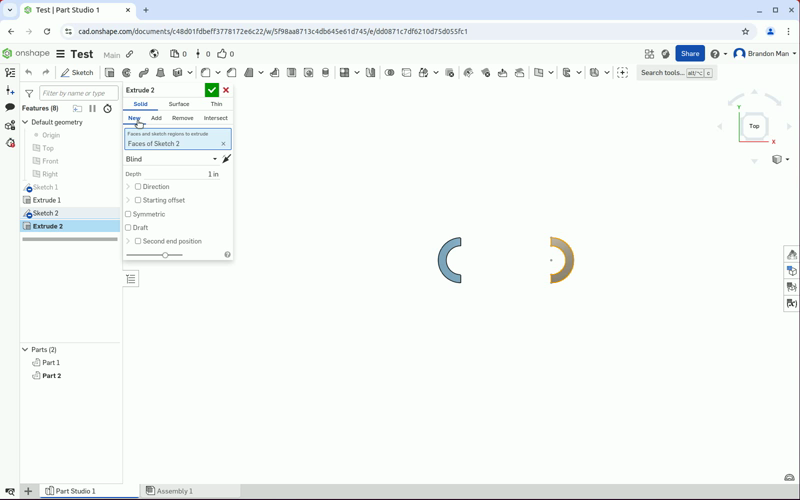
click(137, 120)
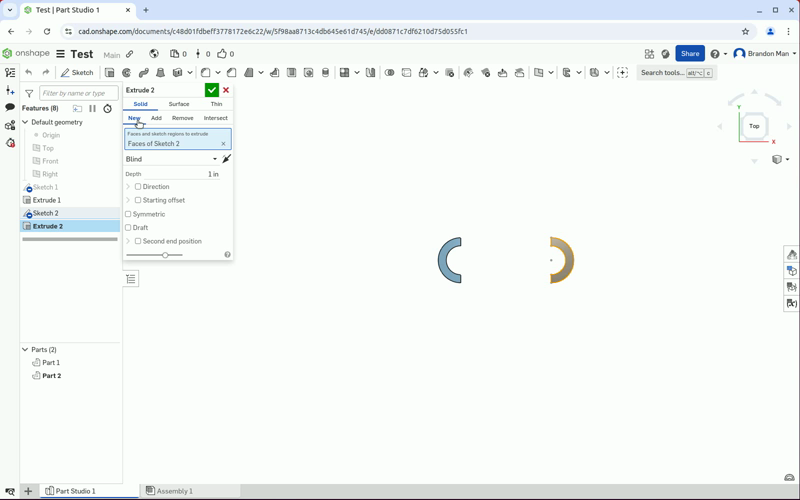
key(tab, 4)
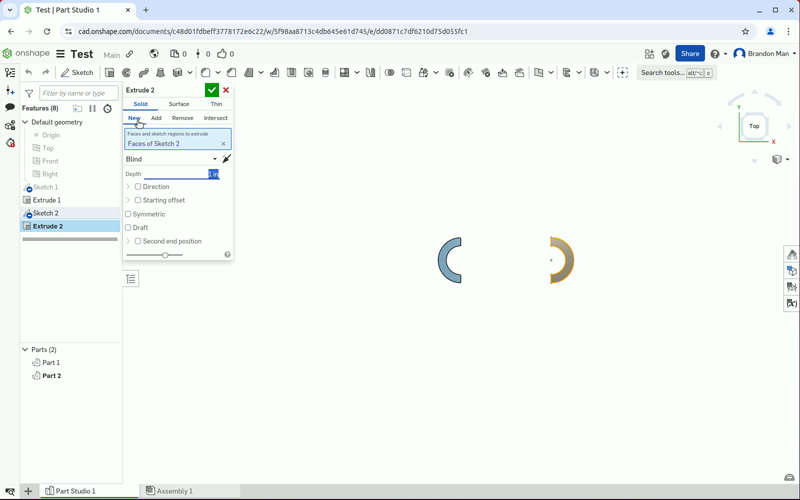
text(9.147)
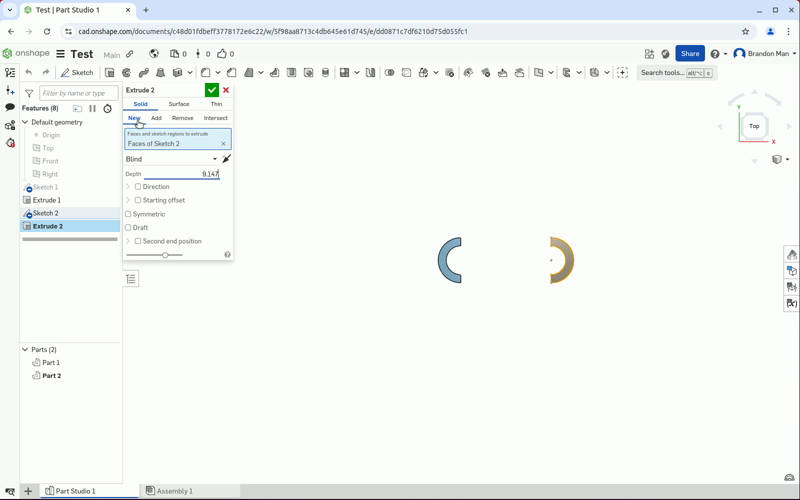
key(enter)
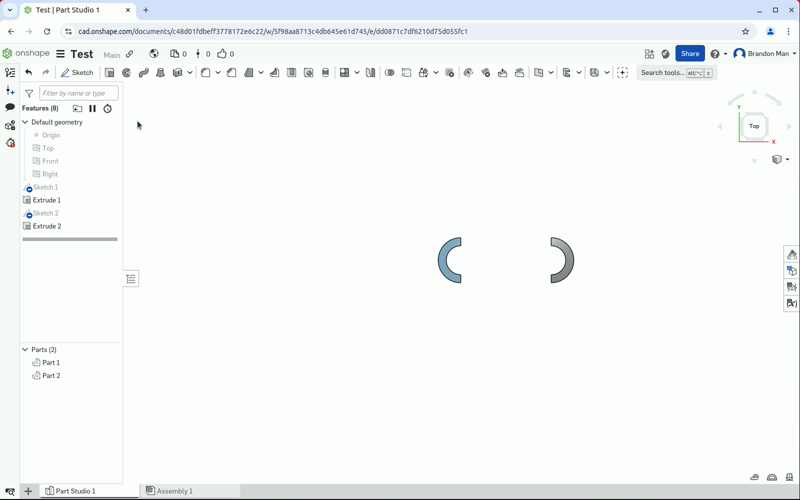
key(shift+h)
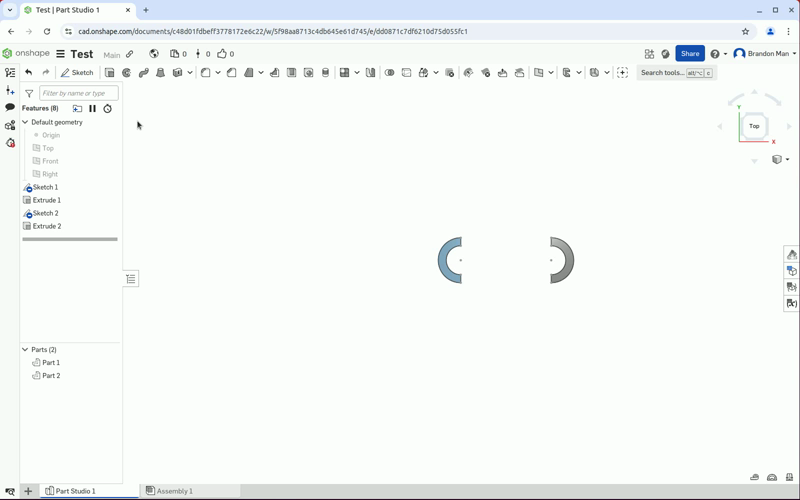
key(shift+h)
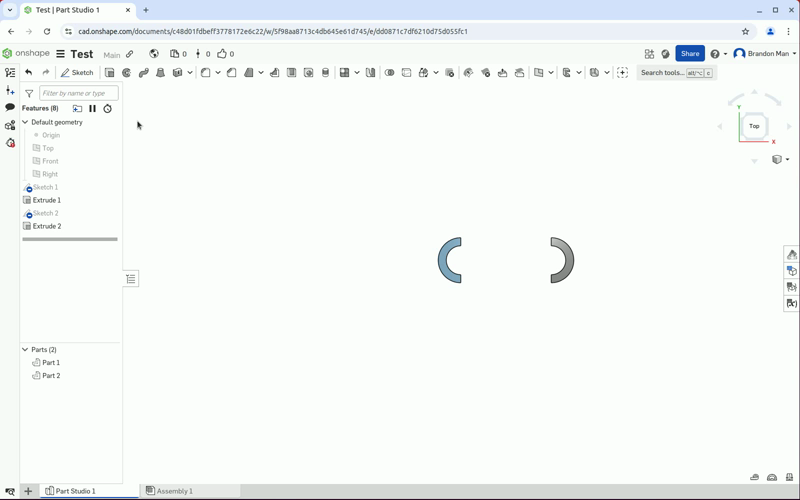
mouse_move(73, 189)
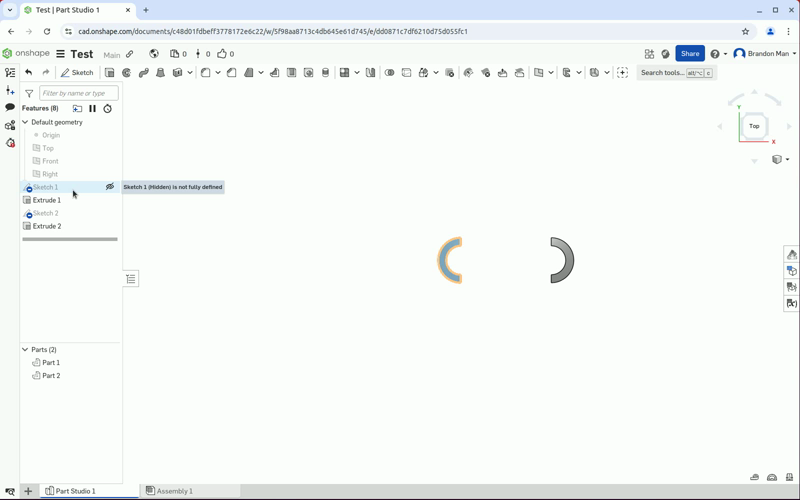
click(73, 189)
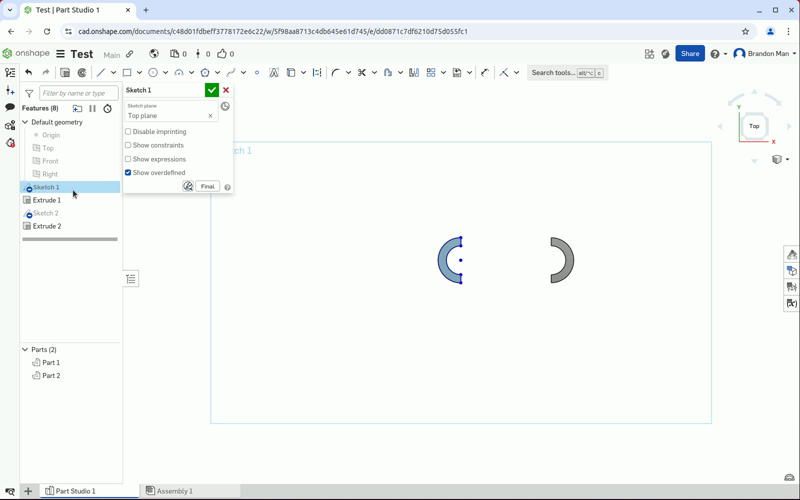
mouse_move(229, 92)
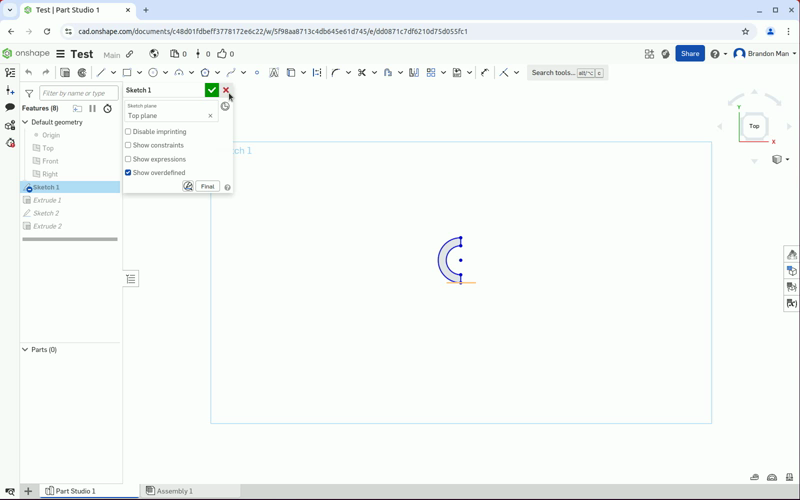
click(229, 92)
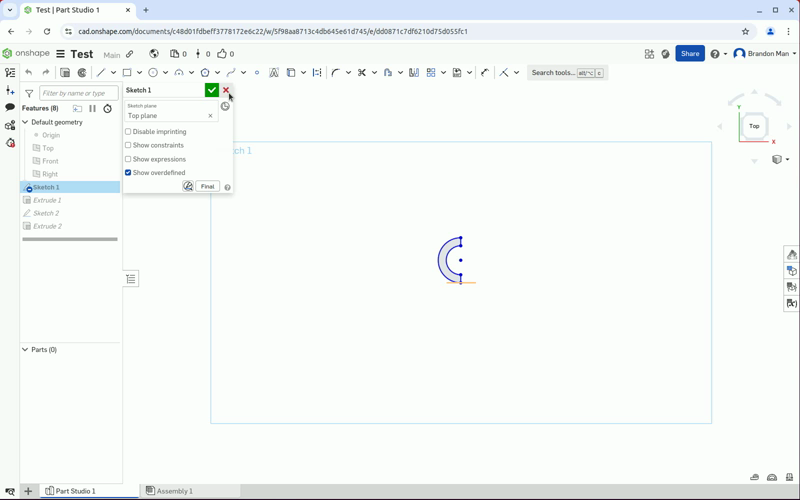
key(shift+s)
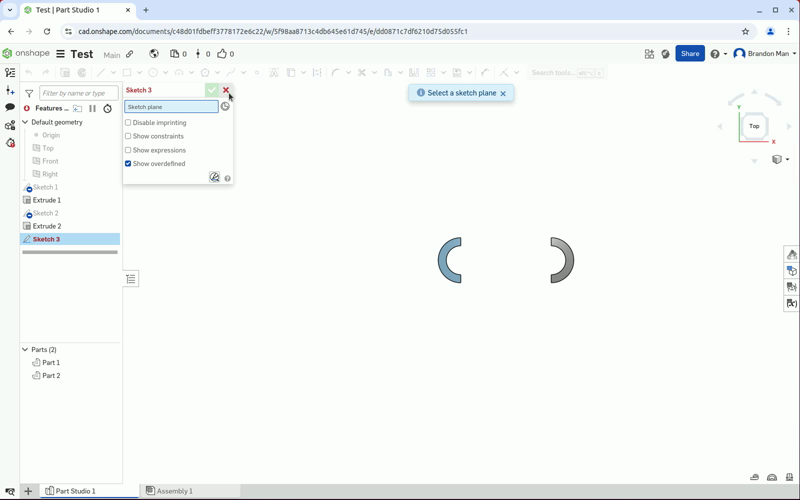
mouse_move(73, 150)
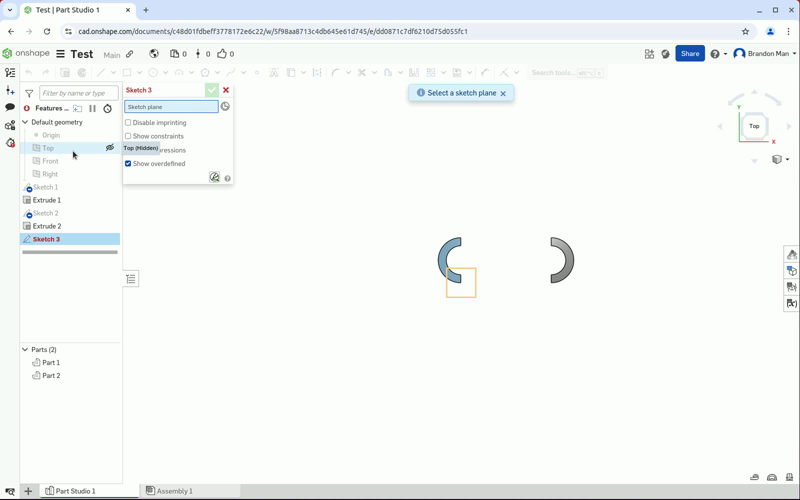
click(73, 150)
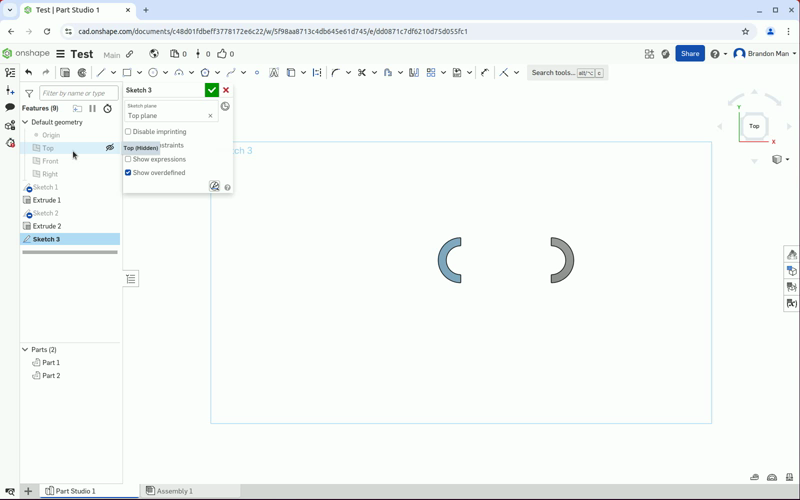
mouse_move(73, 352)
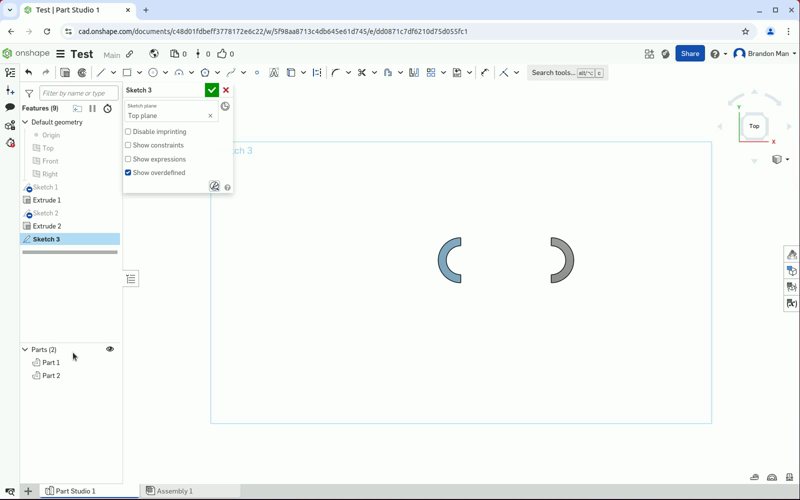
key(y)
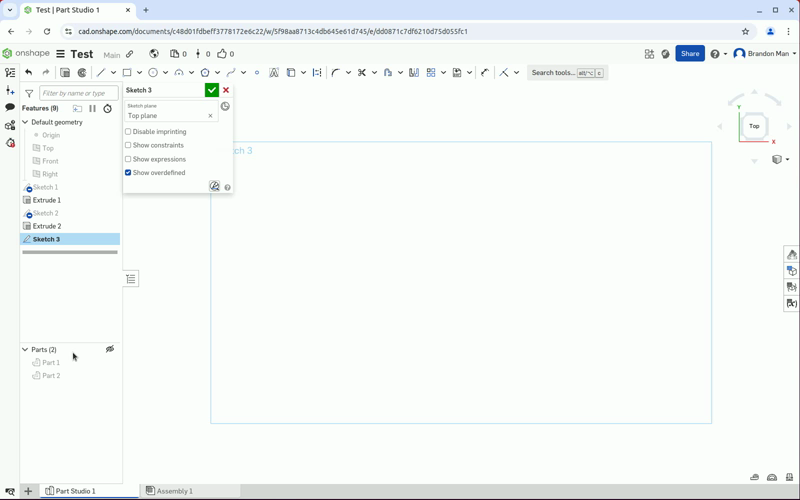
key(l)
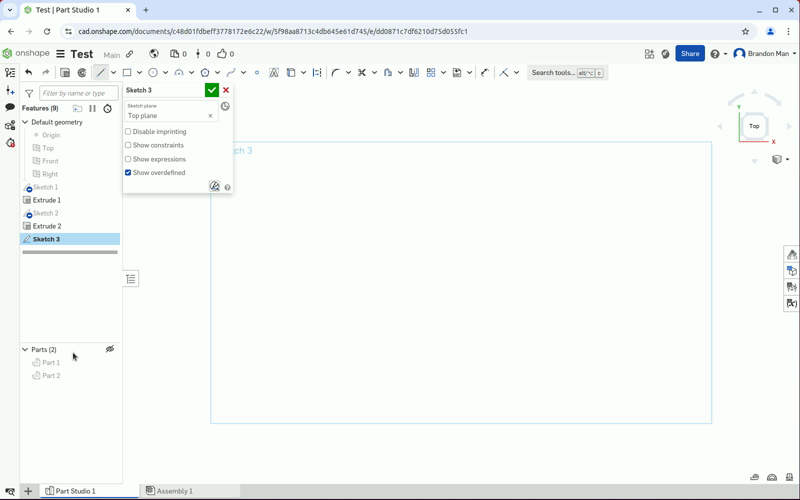
key_down(shift)
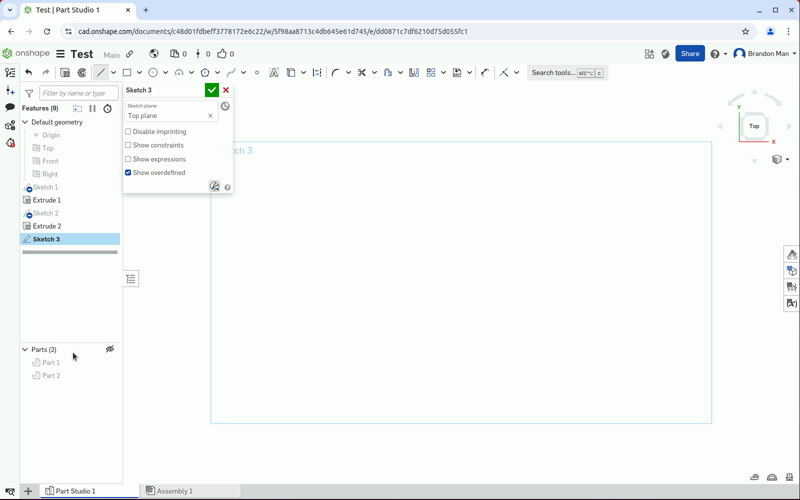
mouse_move(460, 282)
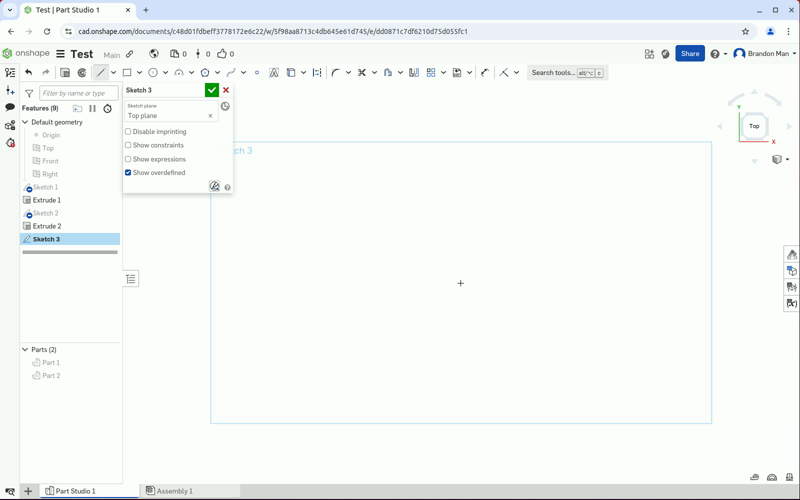
click(460, 282)
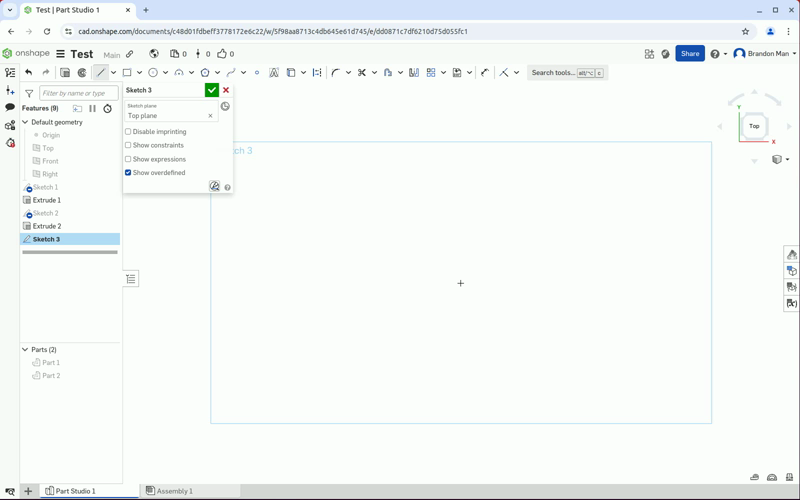
key_up(shift)
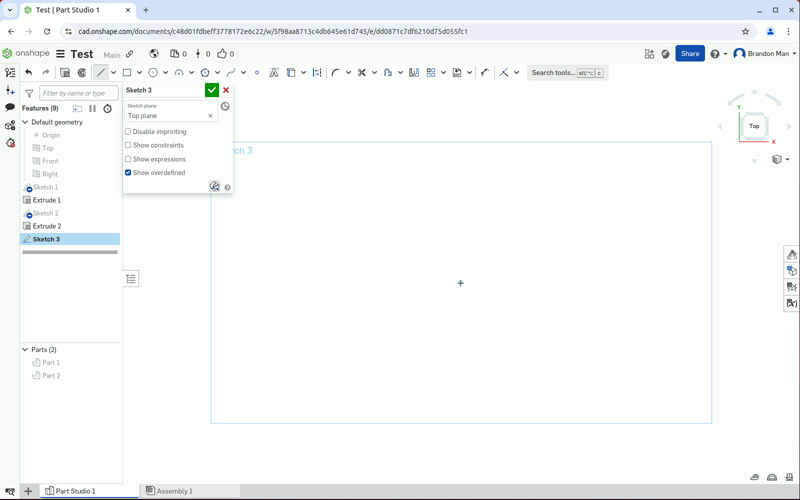
key_down(shift)
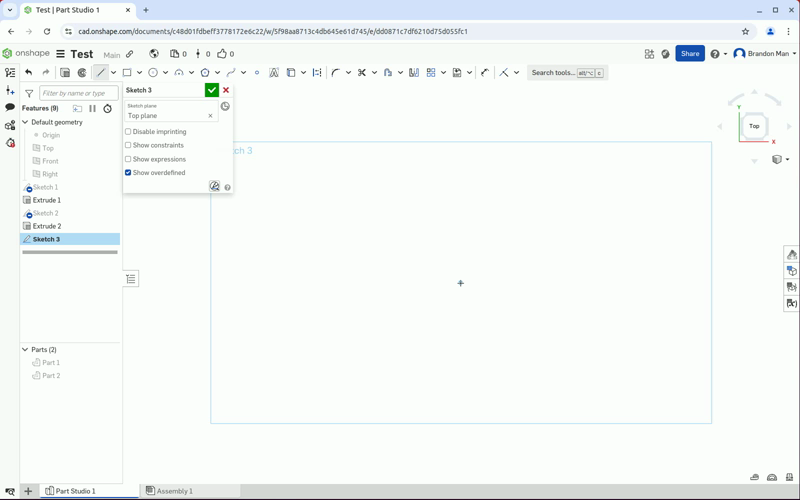
mouse_move(551, 282)
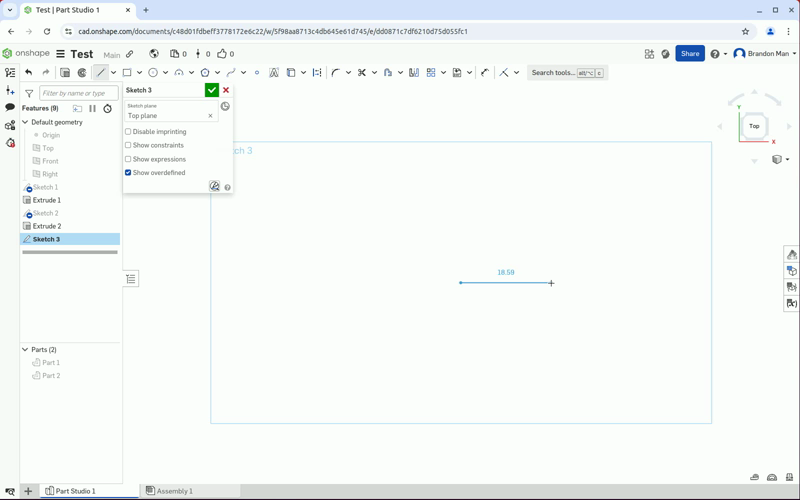
click(551, 282)
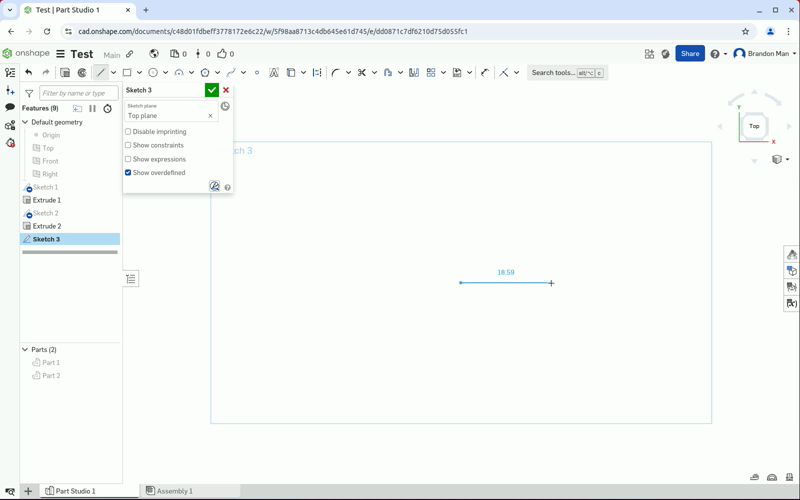
key_up(shift)
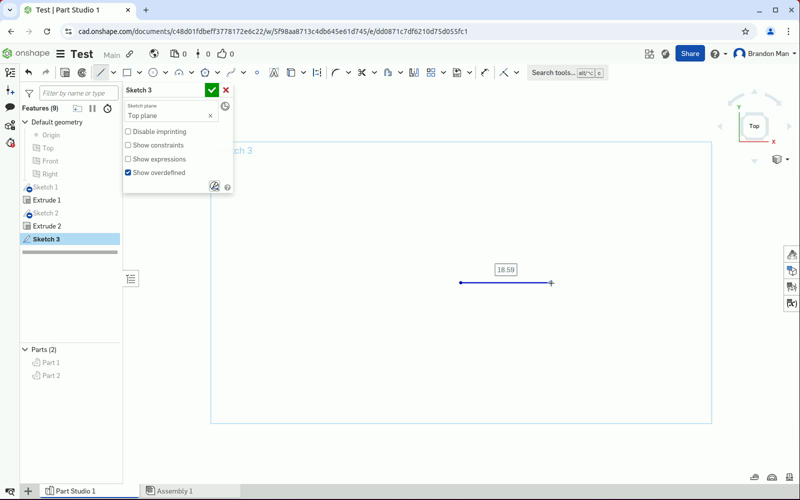
key_down(shift)
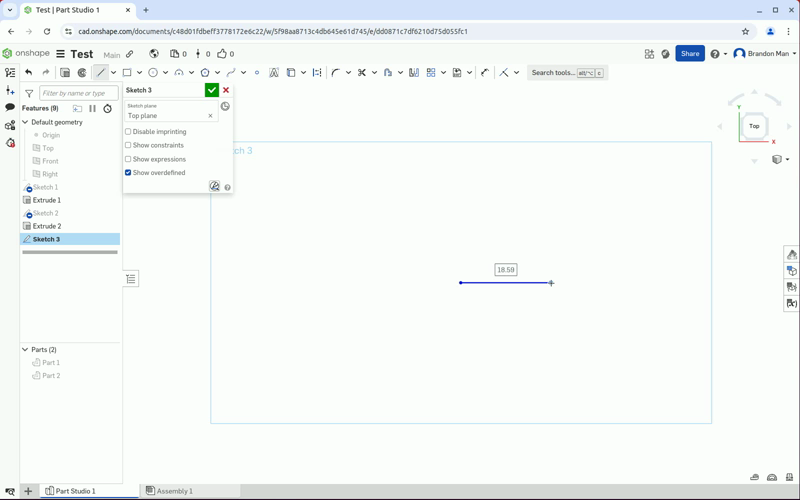
mouse_move(581, 282)
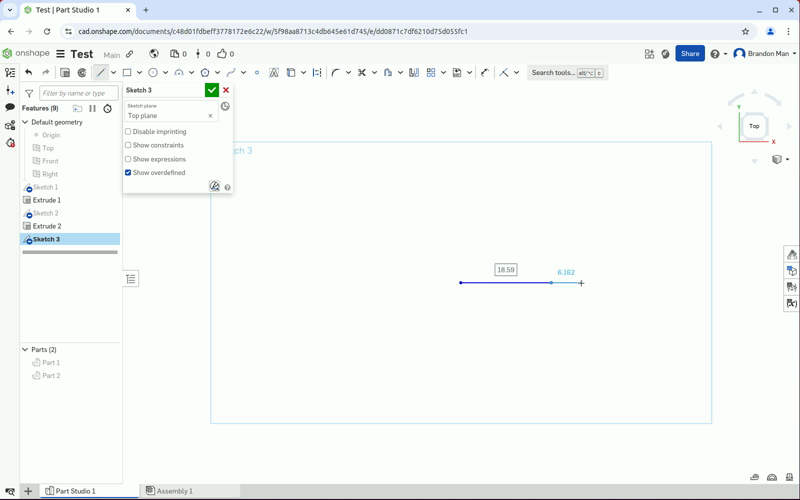
mouse_move(551, 274)
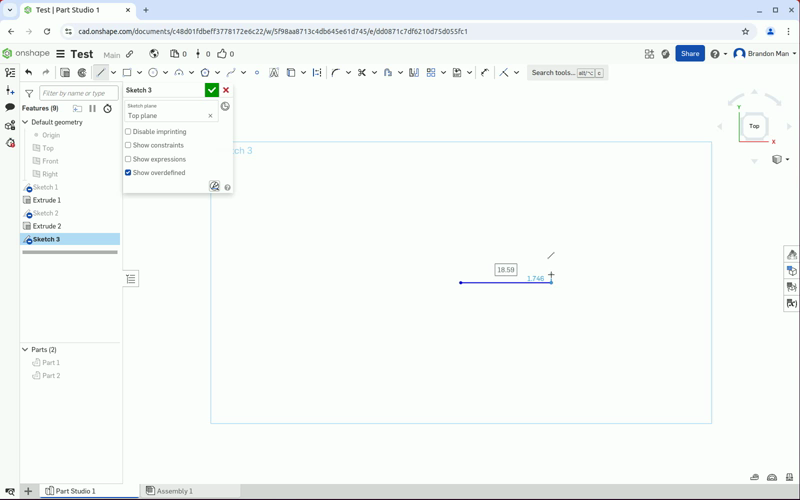
click(551, 274)
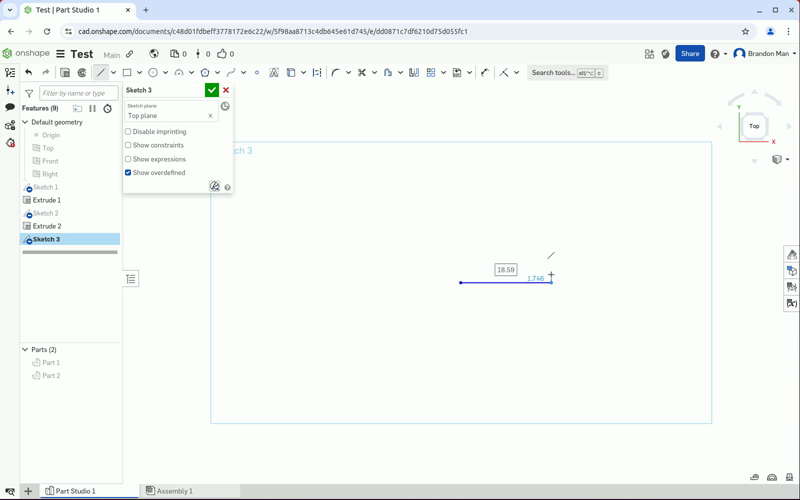
key_up(shift)
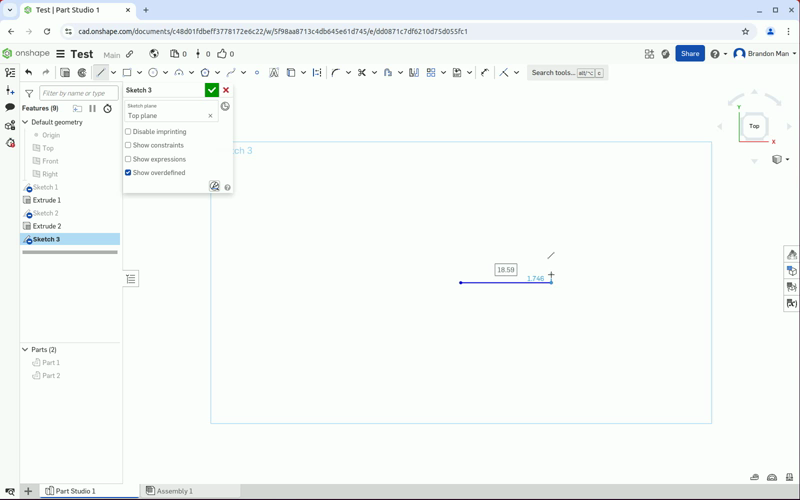
key(esc)
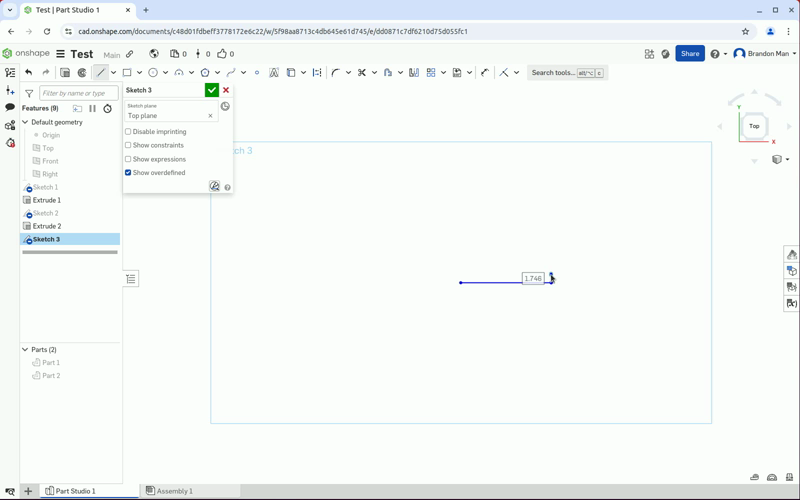
key(a)
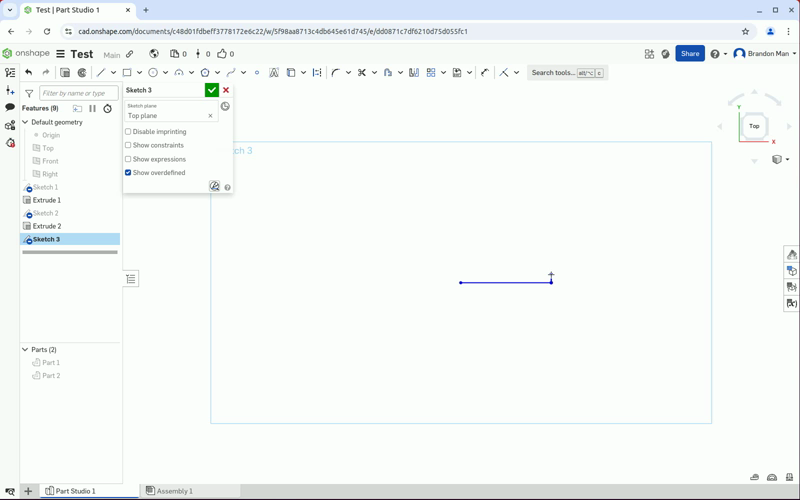
mouse_move(551, 274)
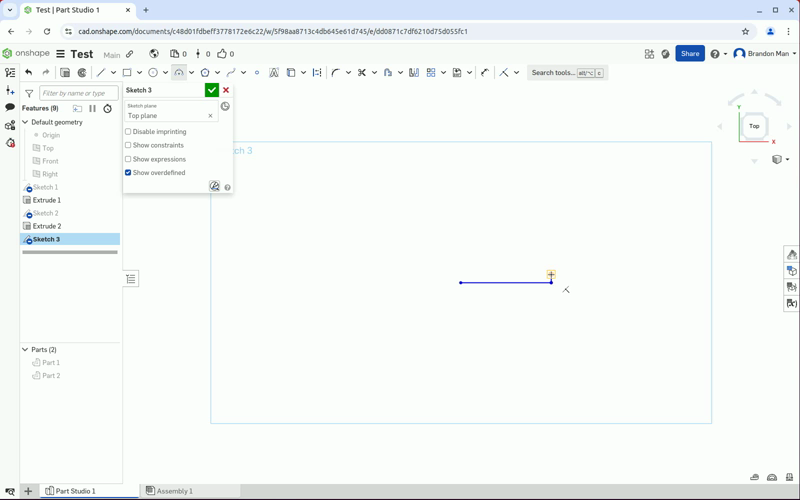
click(551, 274)
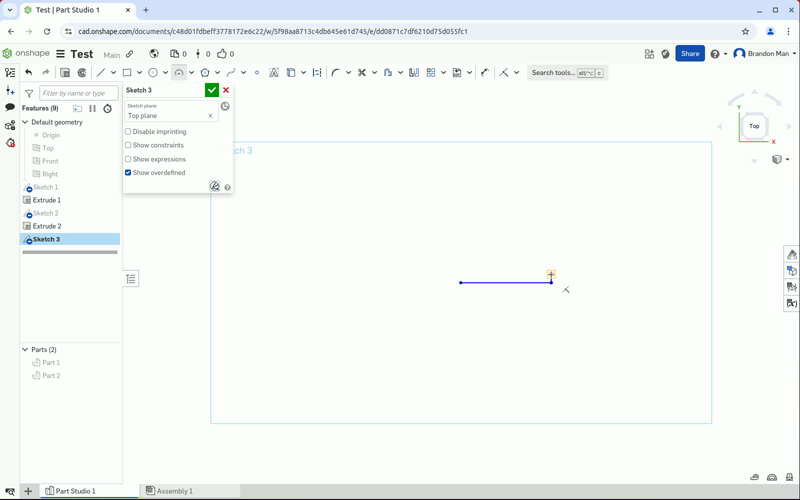
key_down(shift)
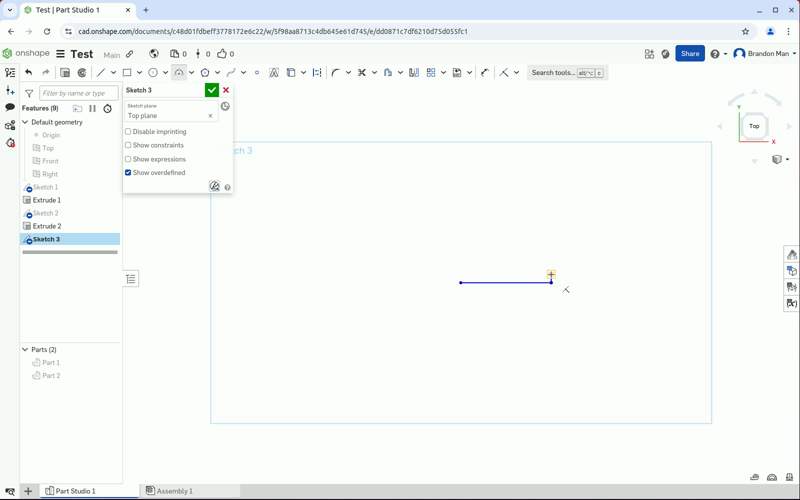
mouse_move(537, 260)
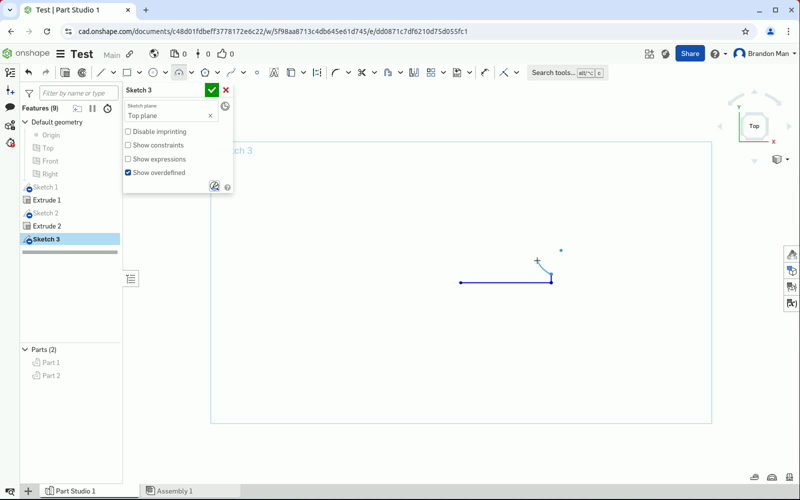
click(537, 260)
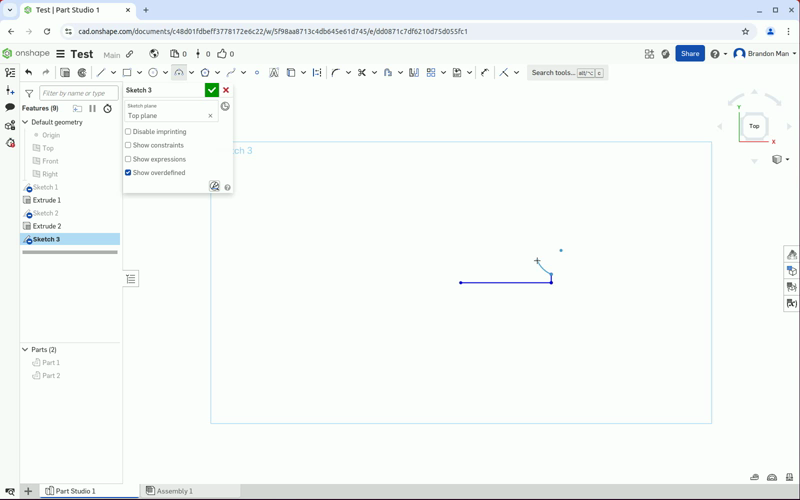
mouse_move(541, 270)
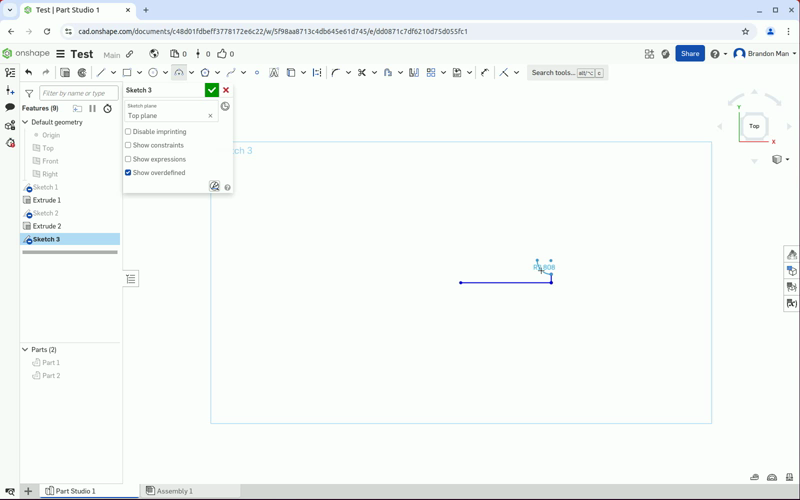
click(541, 270)
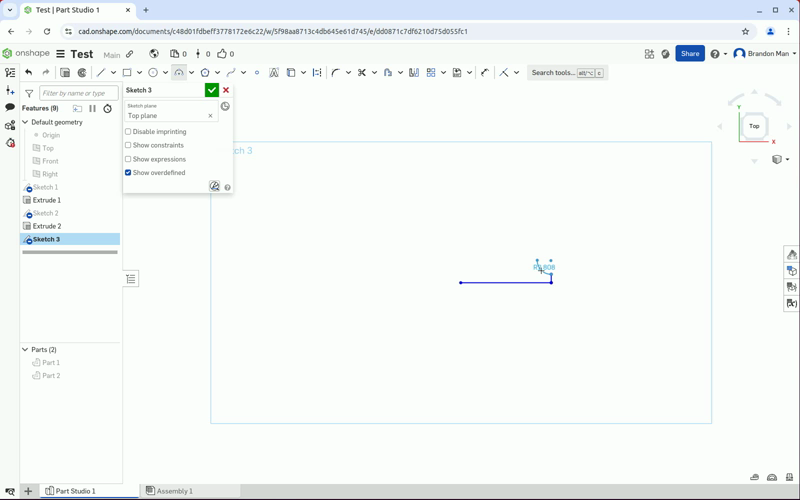
key_up(shift)
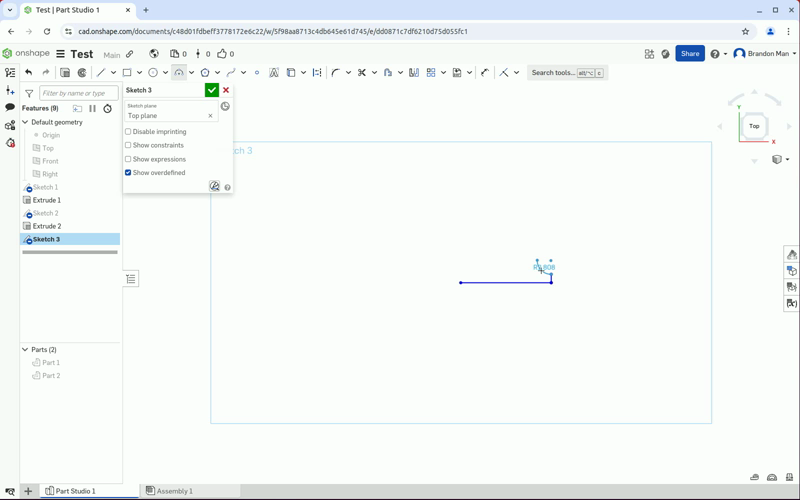
key(esc)
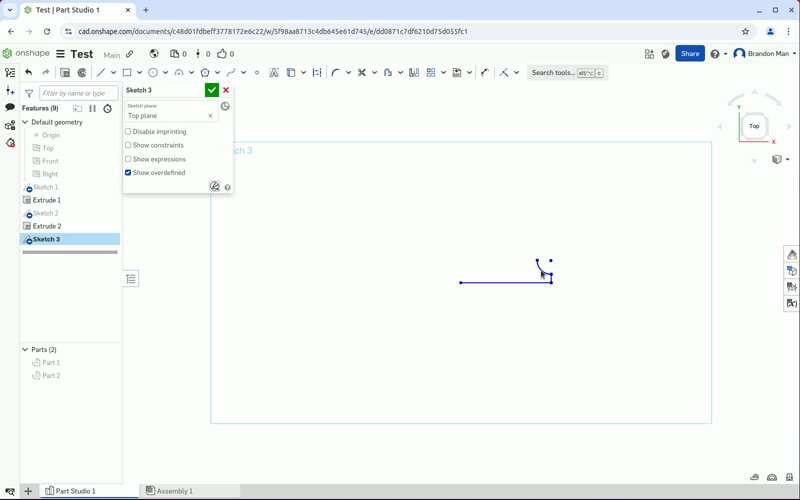
key(l)
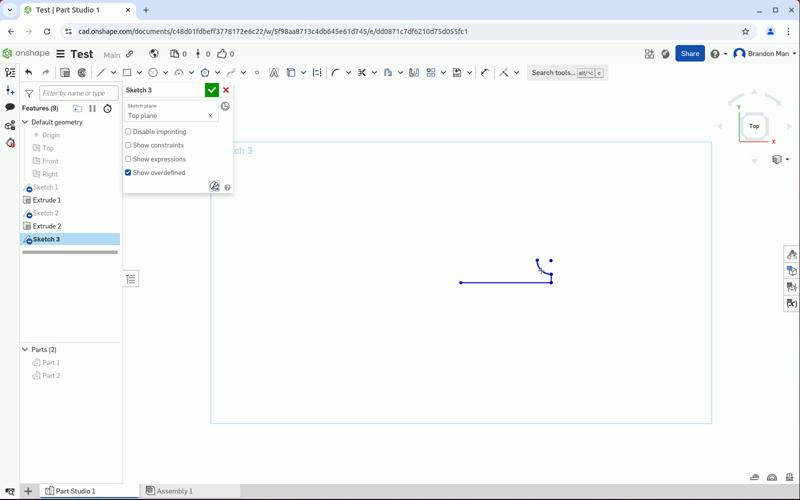
mouse_move(537, 260)
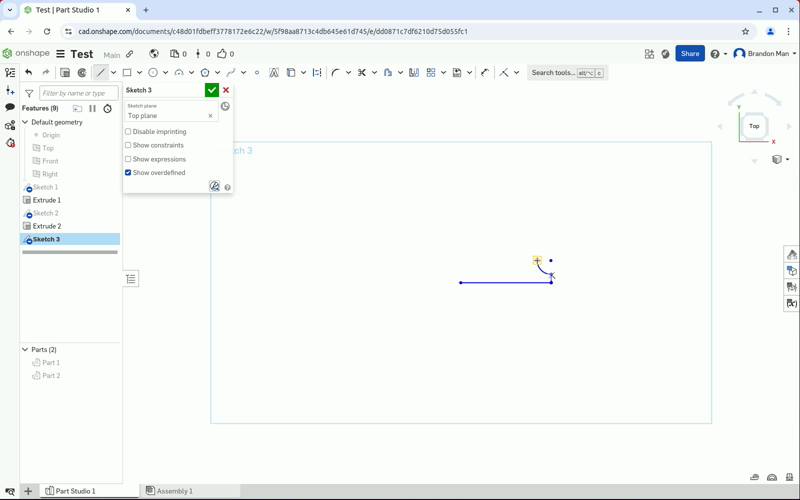
click(537, 260)
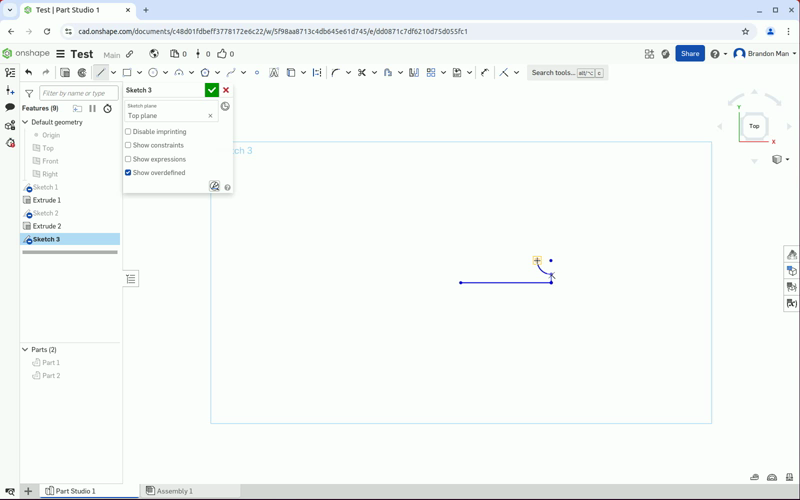
key_down(shift)
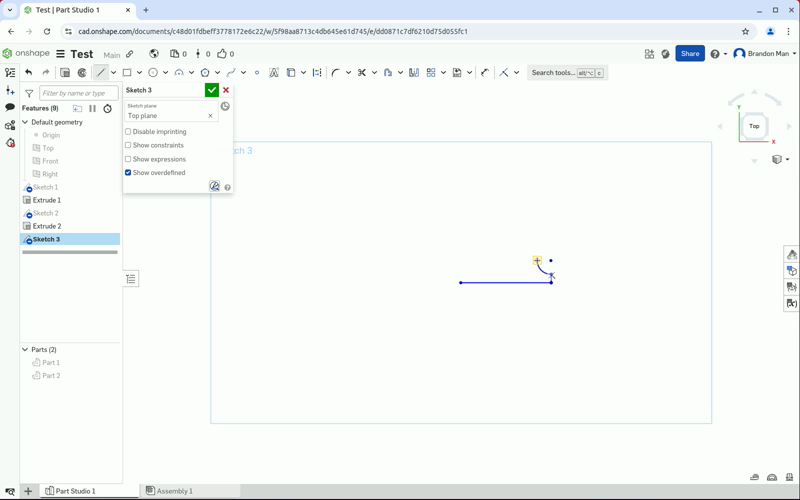
mouse_move(567, 260)
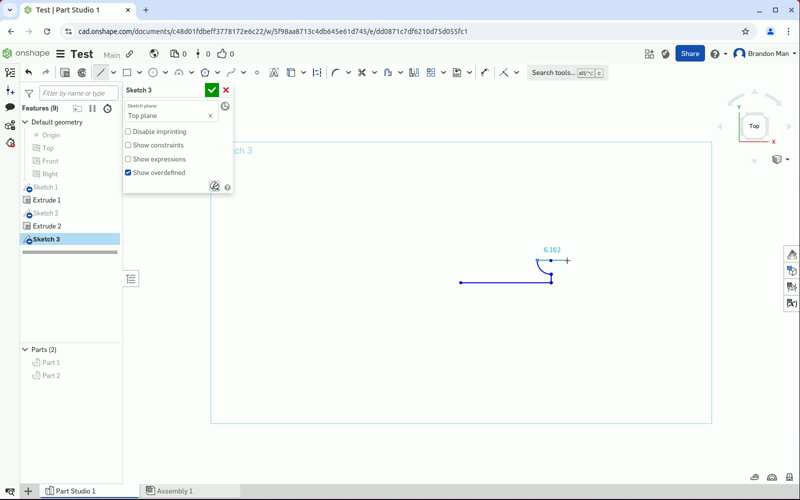
mouse_move(520, 260)
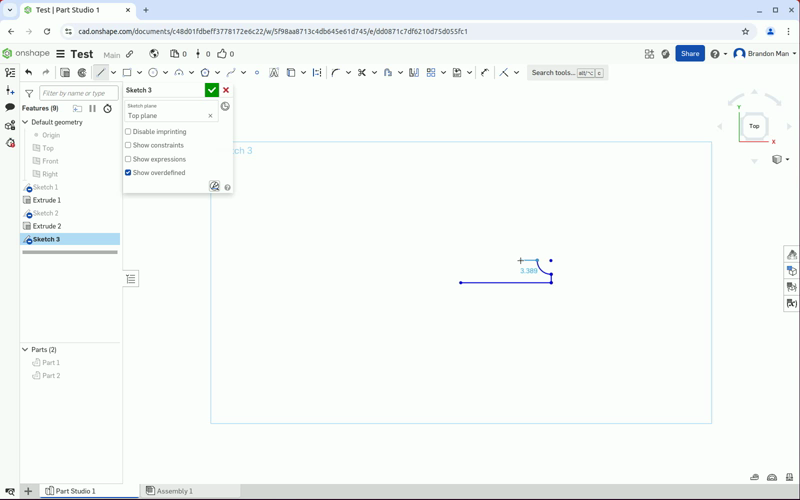
click(520, 260)
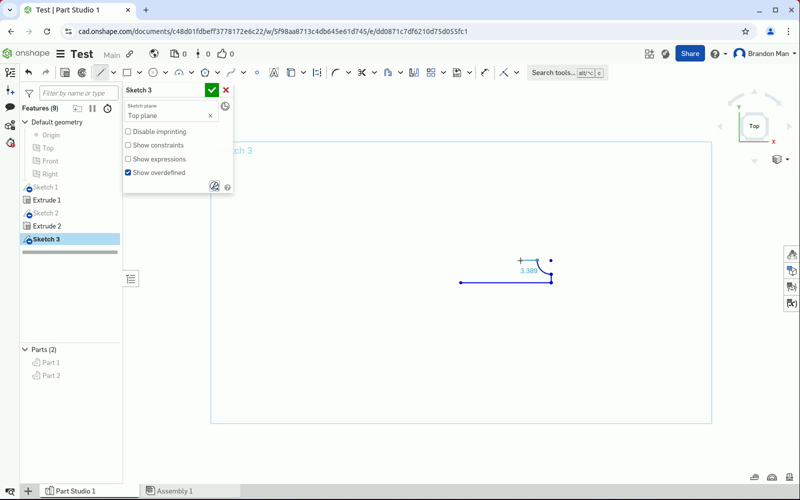
key_up(shift)
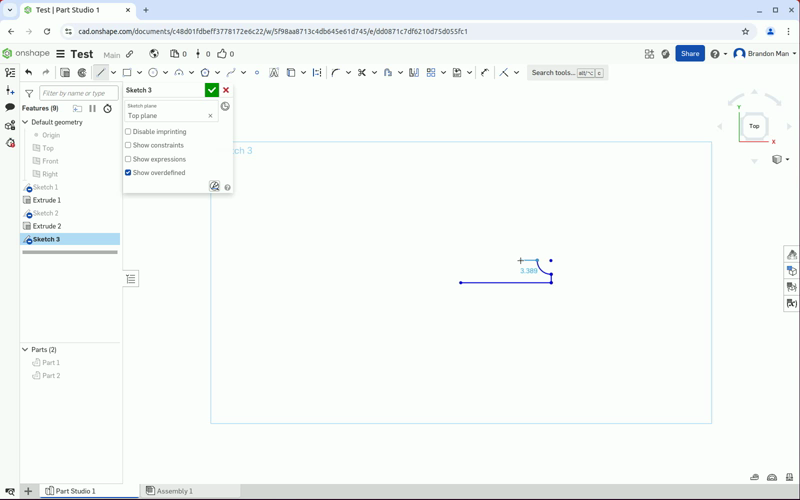
key(esc)
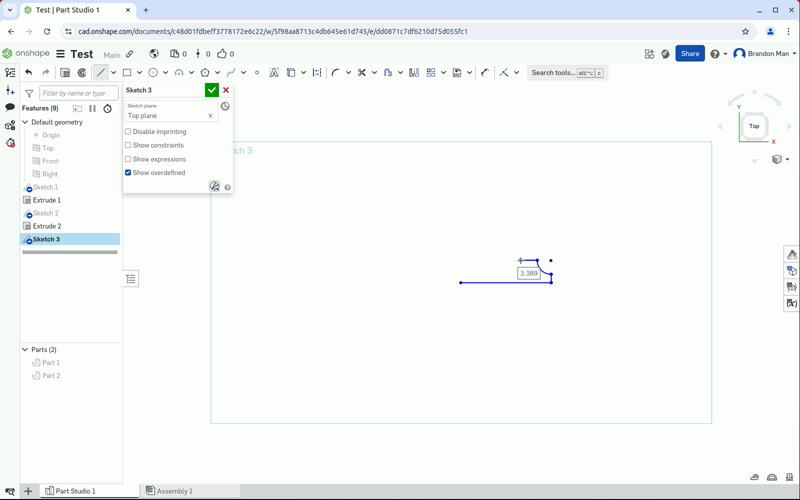
key(a)
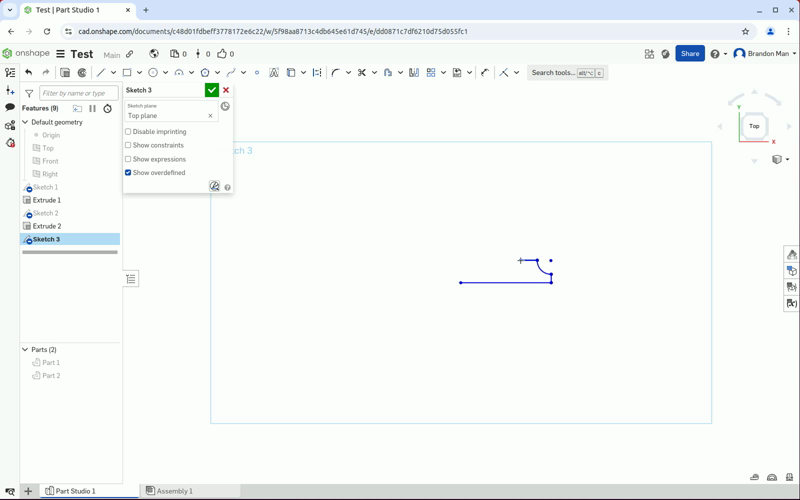
mouse_move(520, 260)
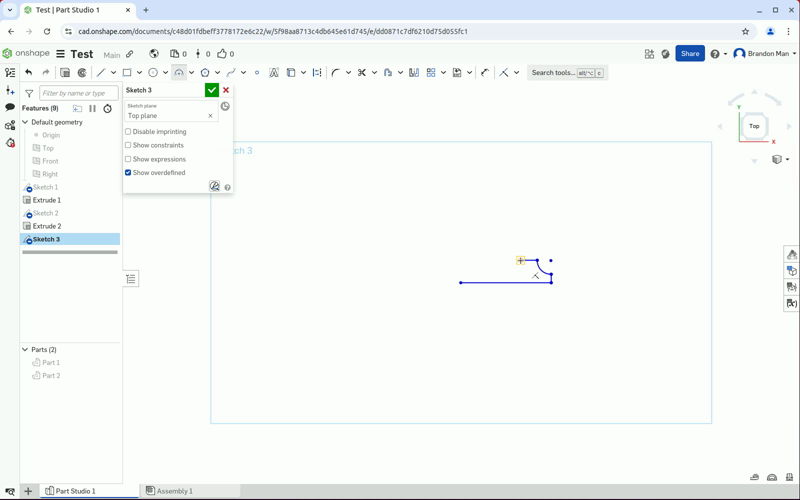
click(520, 260)
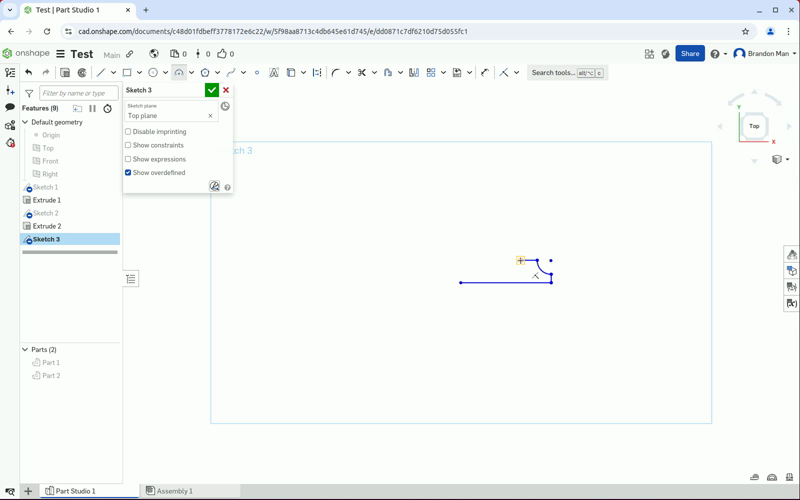
key_down(shift)
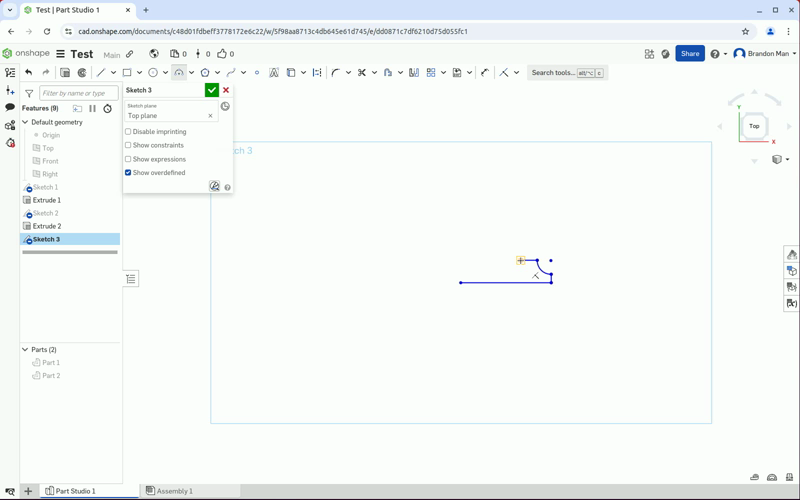
mouse_move(491, 260)
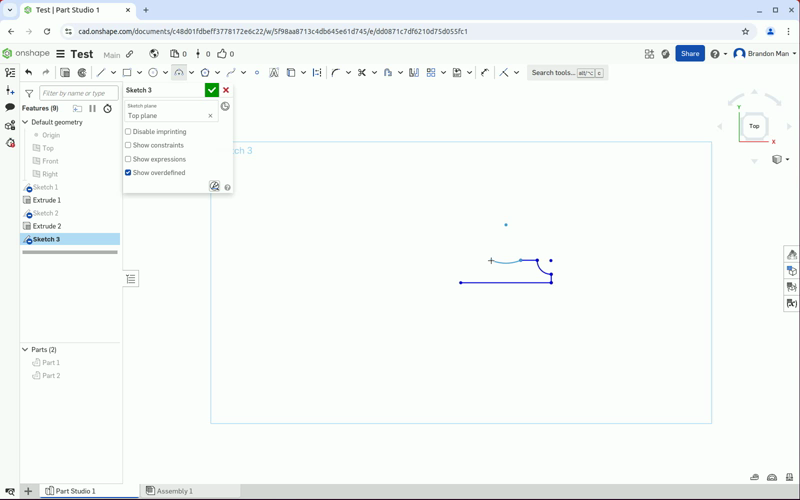
click(491, 260)
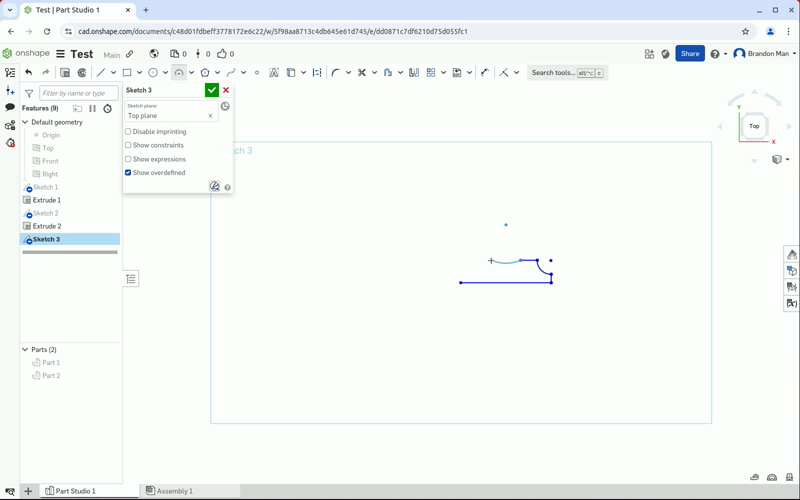
mouse_move(506, 274)
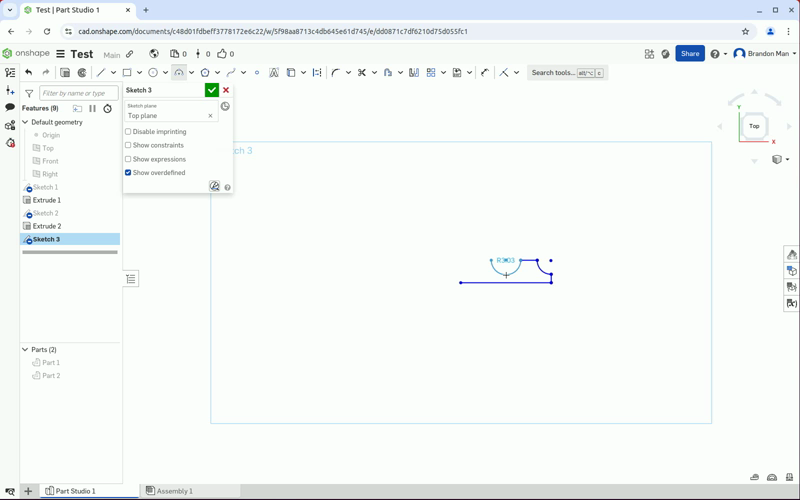
click(506, 274)
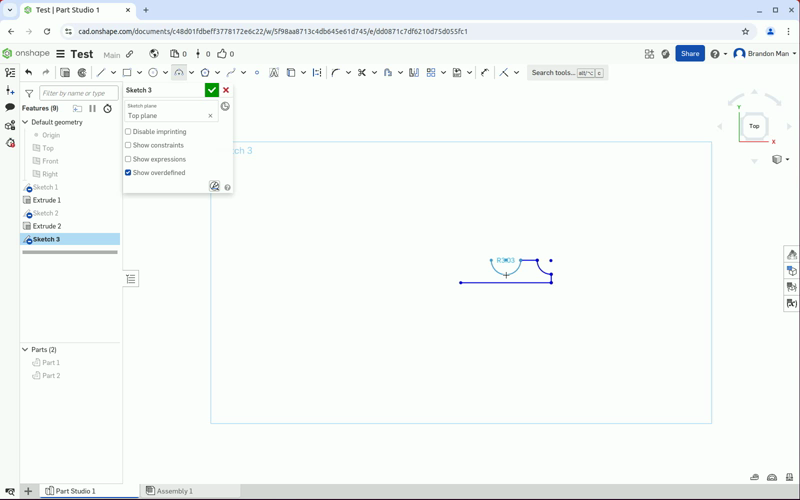
key_up(shift)
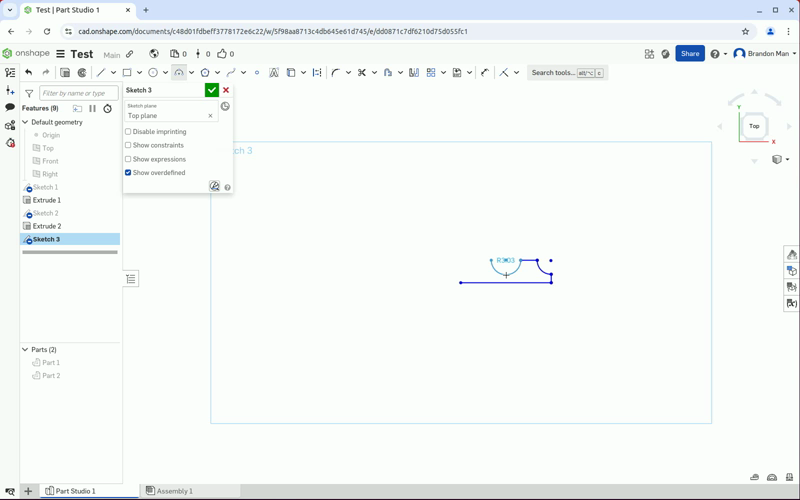
key(esc)
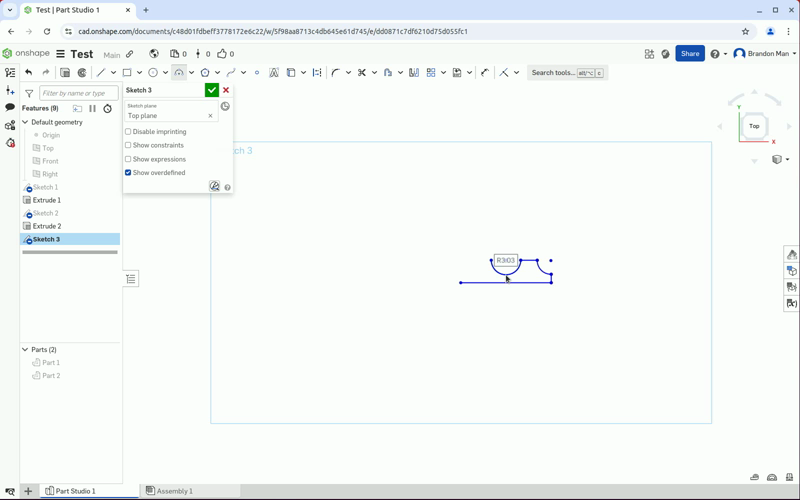
key(l)
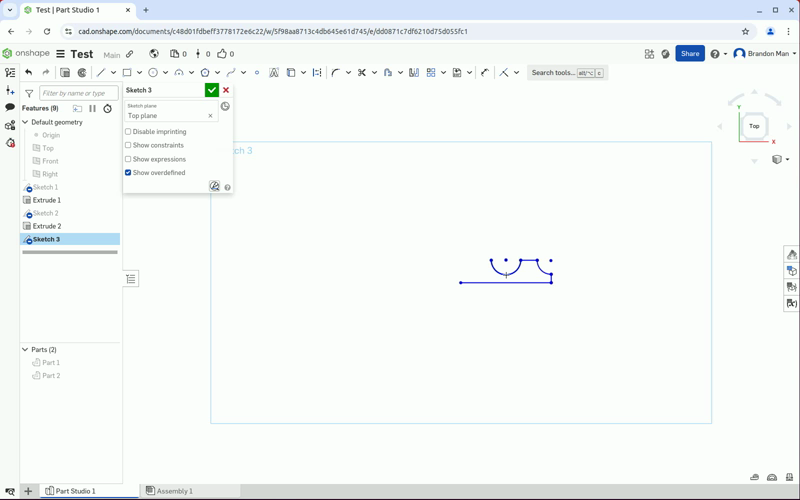
mouse_move(491, 260)
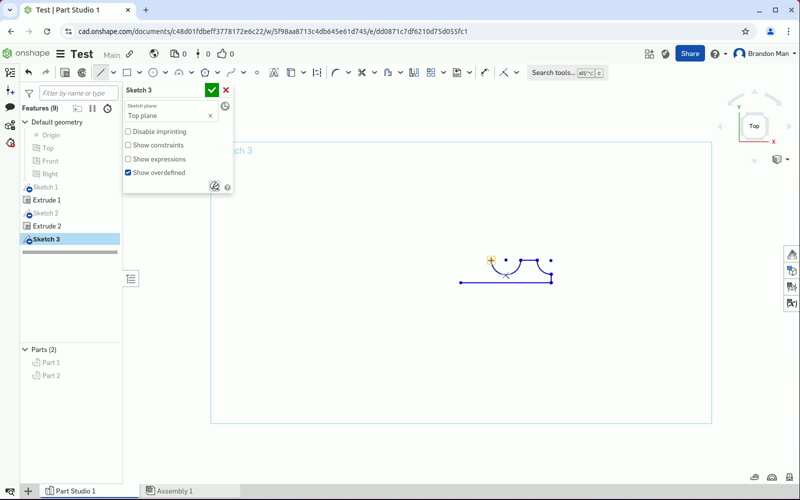
click(491, 260)
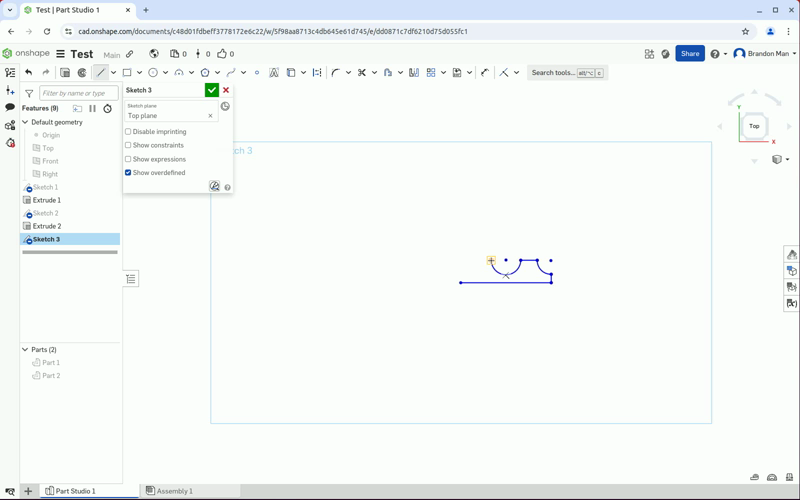
key_down(shift)
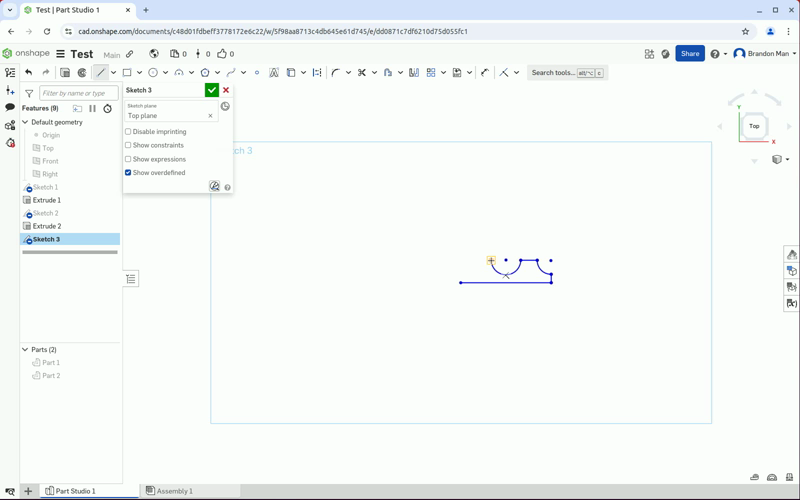
mouse_move(521, 260)
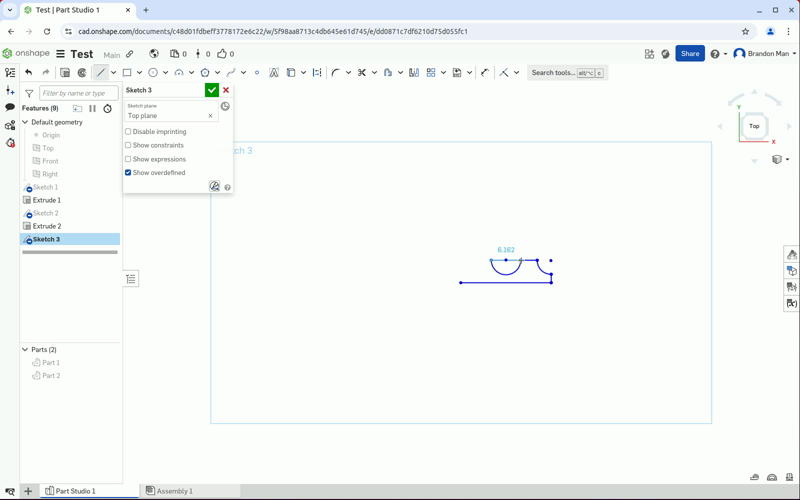
mouse_move(475, 260)
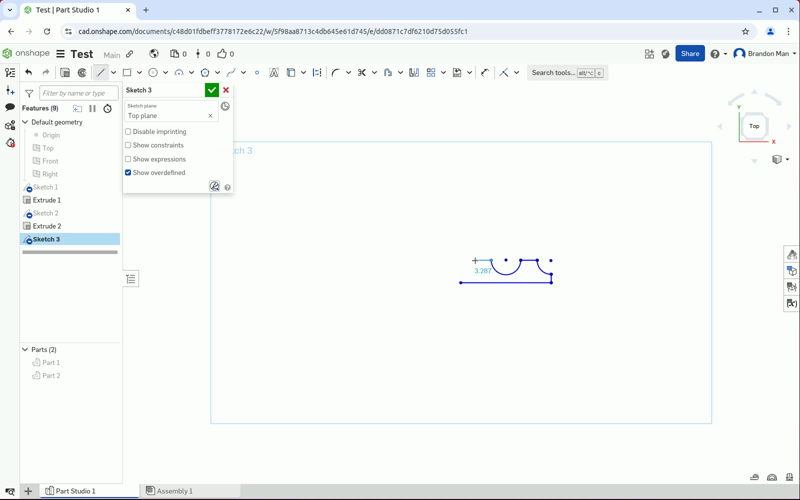
click(475, 260)
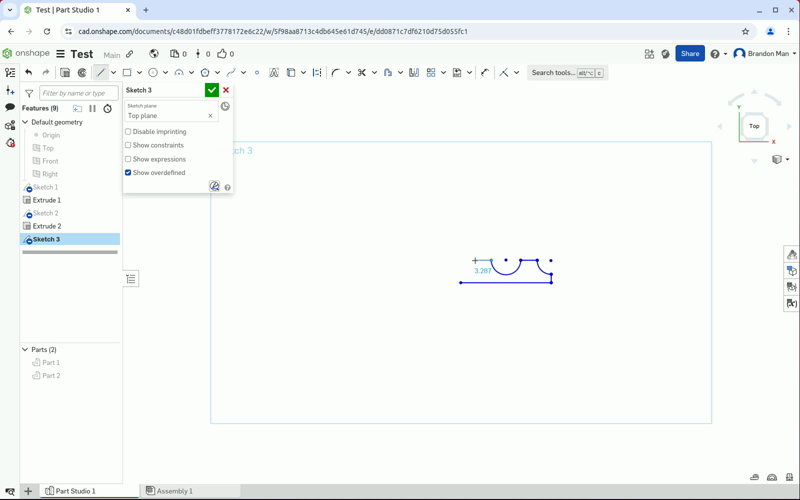
key_up(shift)
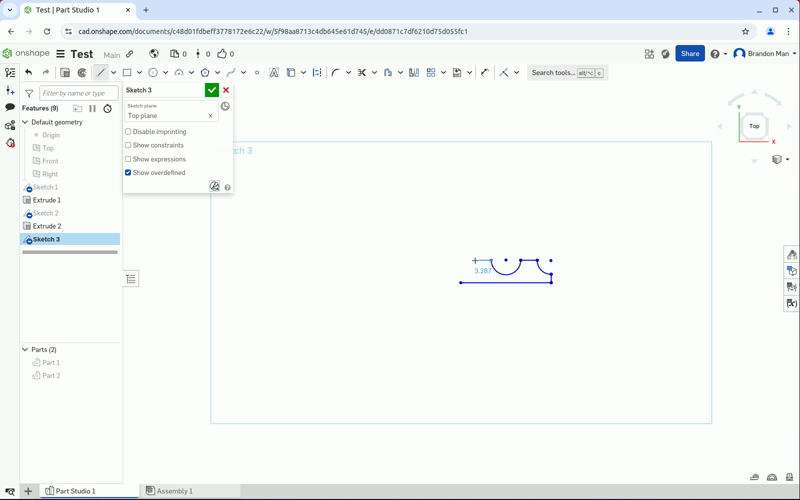
key(esc)
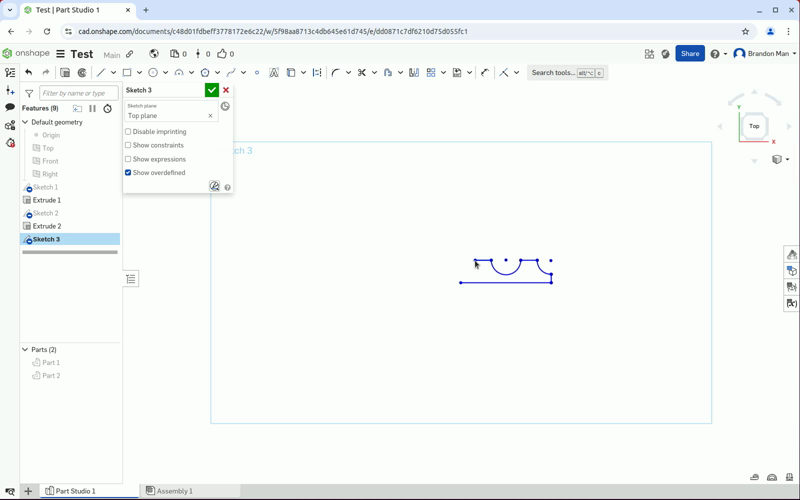
key(a)
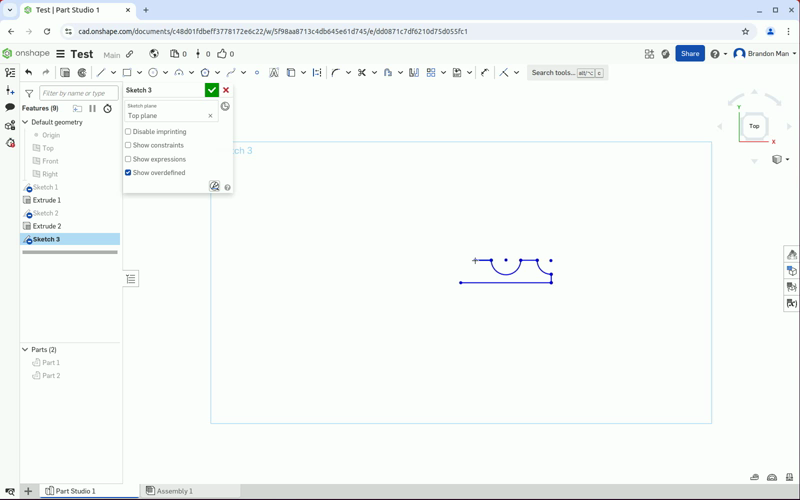
mouse_move(475, 260)
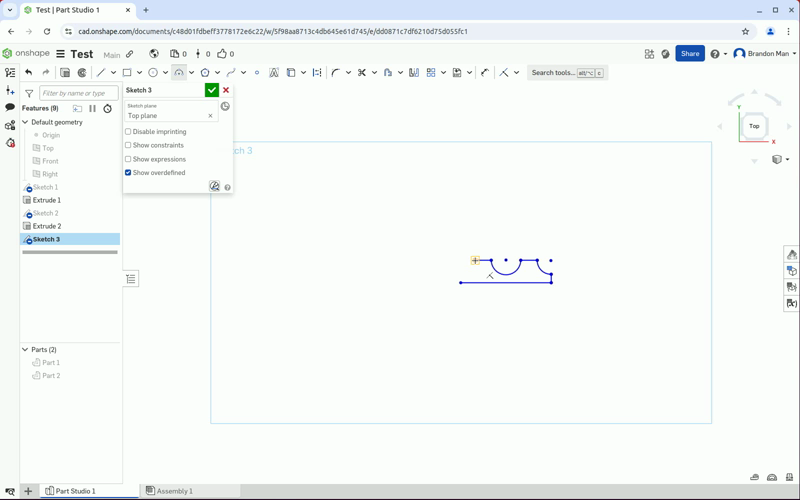
click(475, 260)
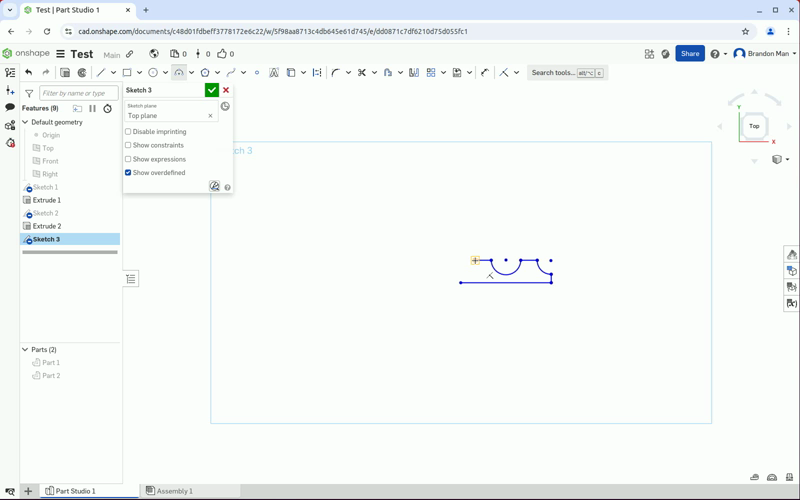
key_down(shift)
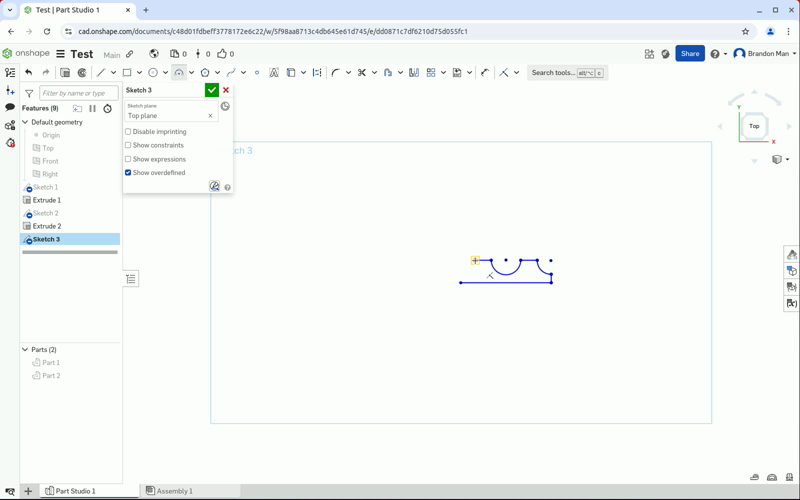
mouse_move(460, 274)
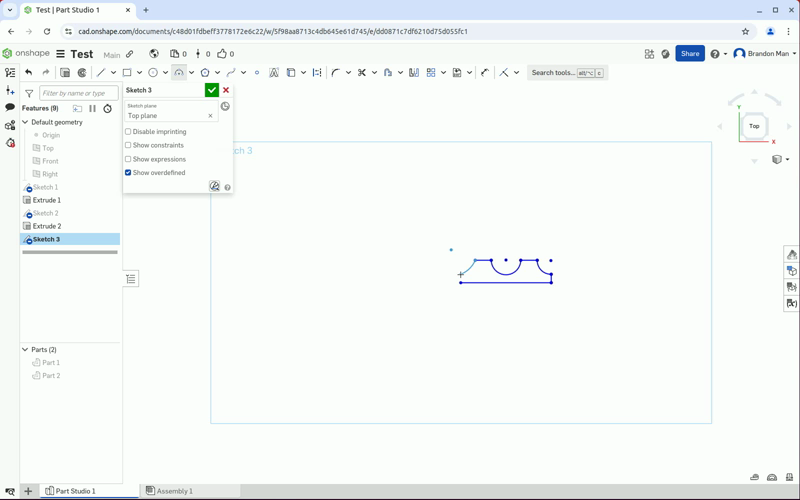
click(460, 274)
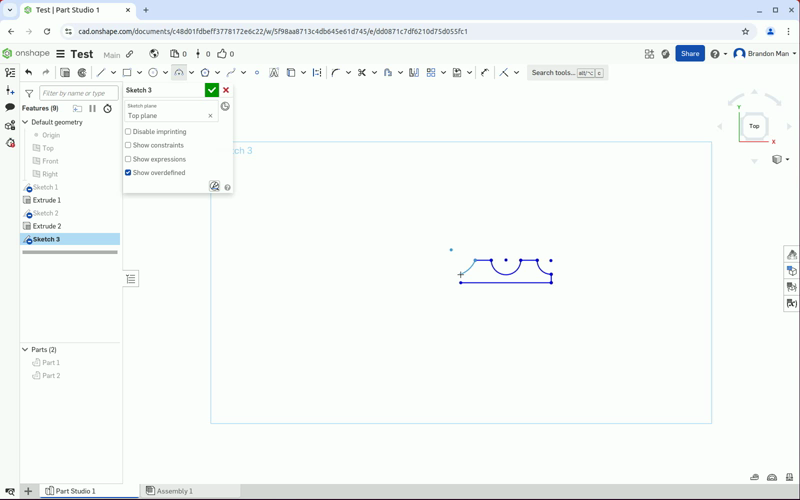
mouse_move(470, 270)
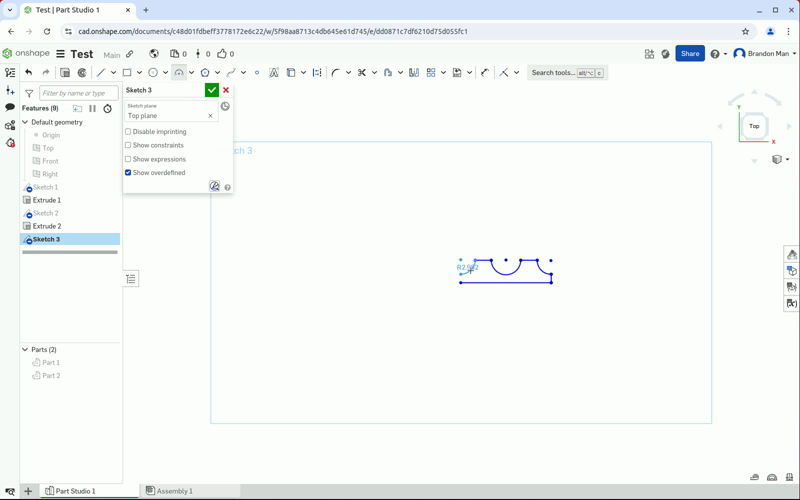
click(470, 270)
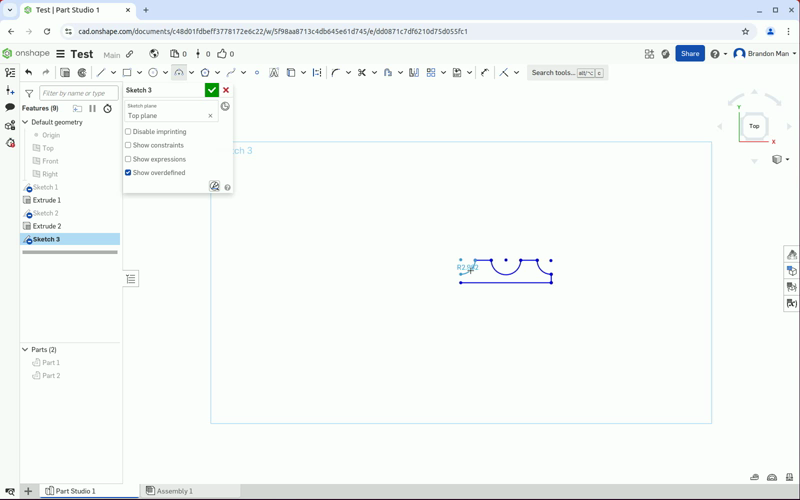
key_up(shift)
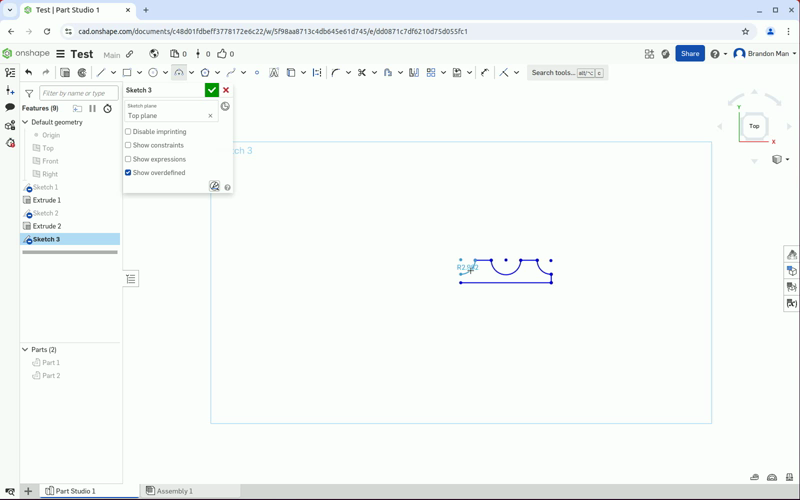
key(esc)
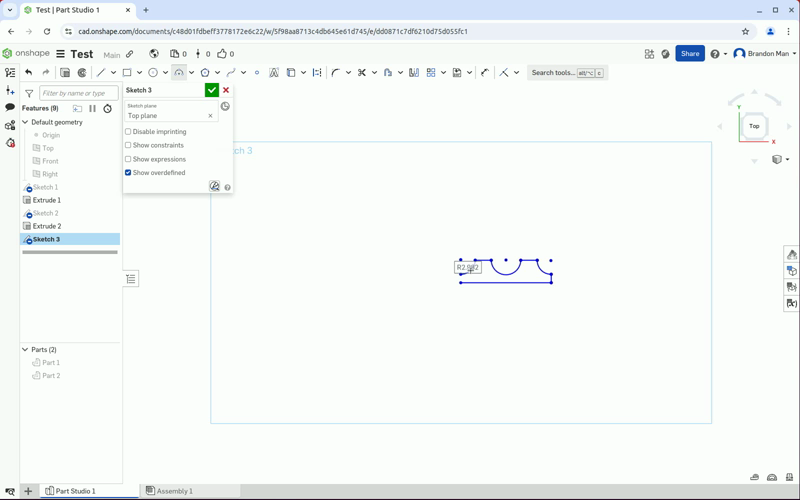
key(l)
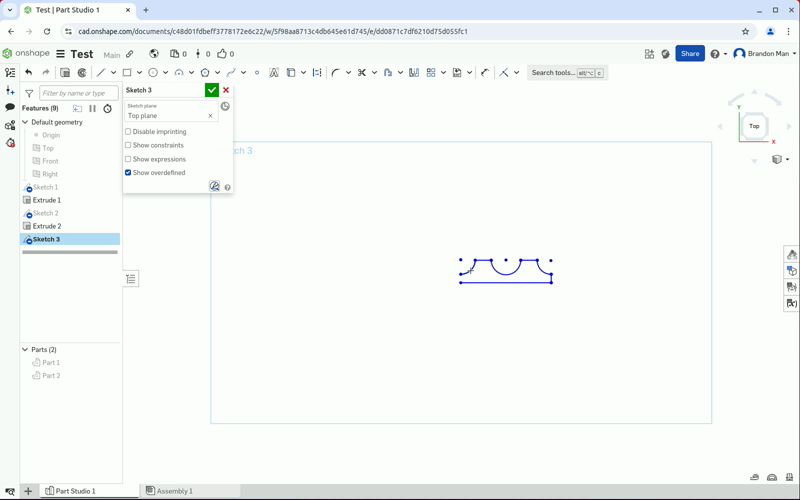
mouse_move(460, 274)
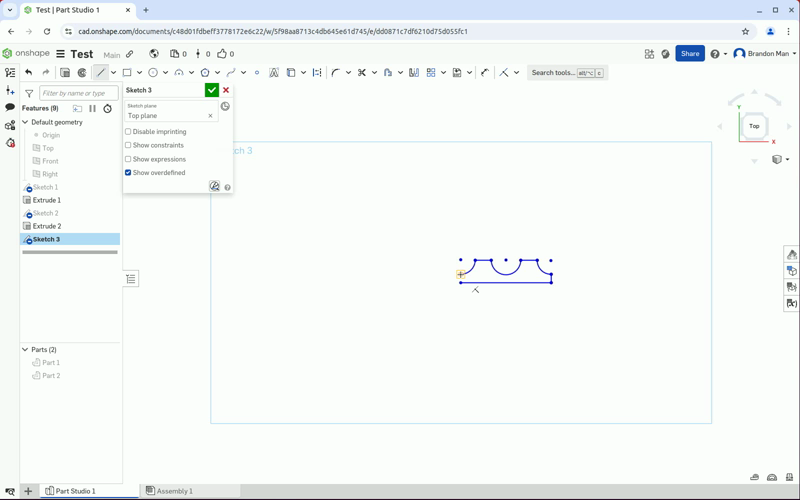
click(460, 274)
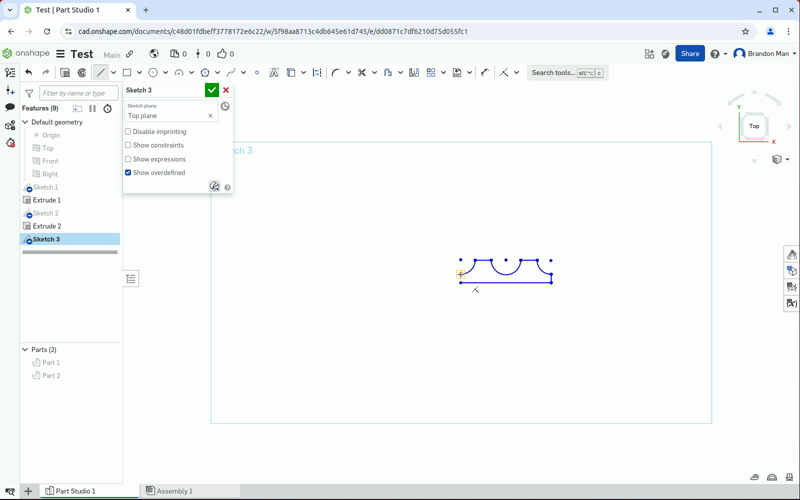
mouse_move(490, 274)
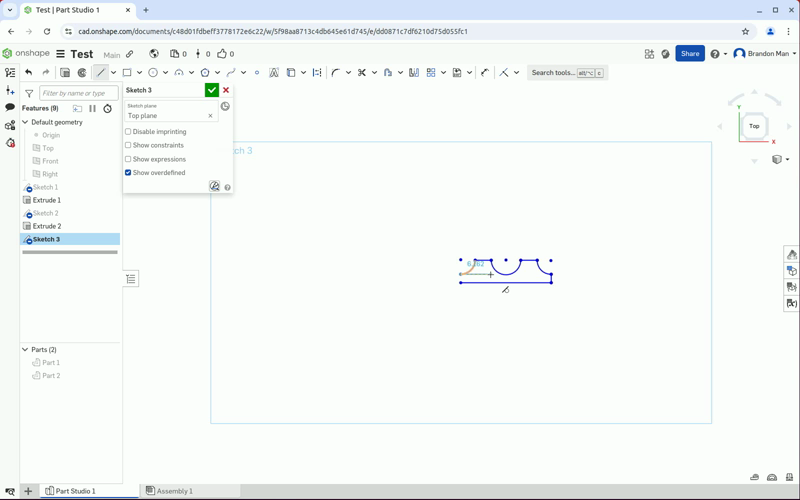
key_down(shift)
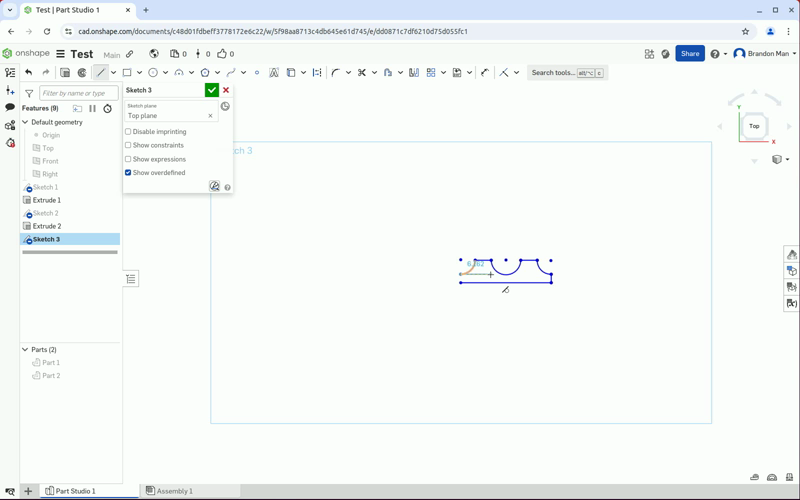
mouse_move(460, 282)
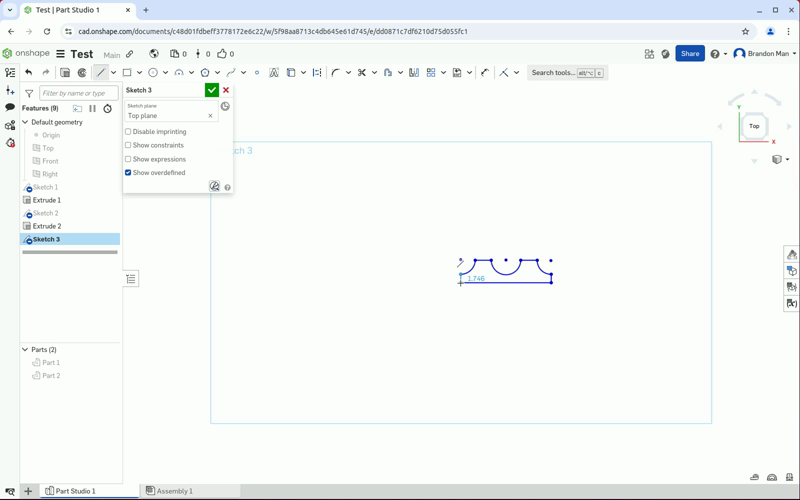
key_up(shift)
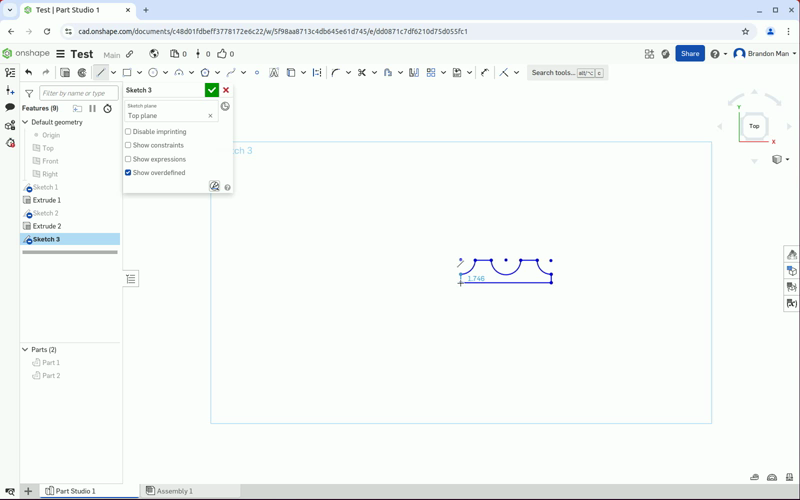
click(460, 282)
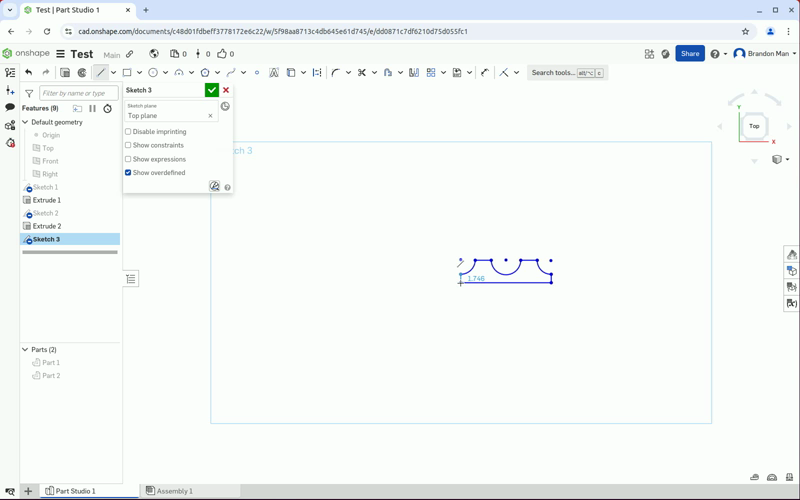
key(esc)
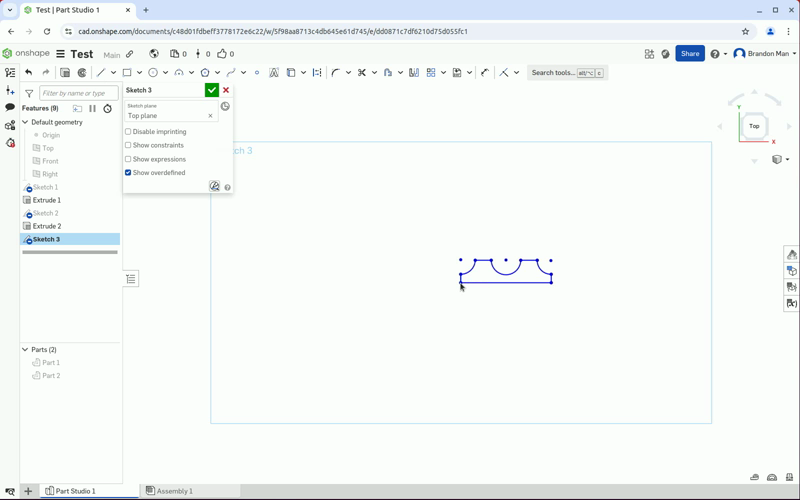
mouse_move(485, 265)
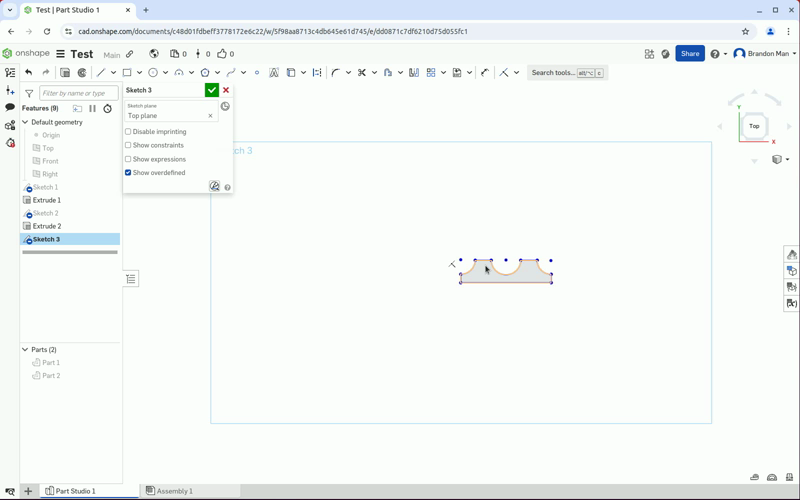
scroll(6)
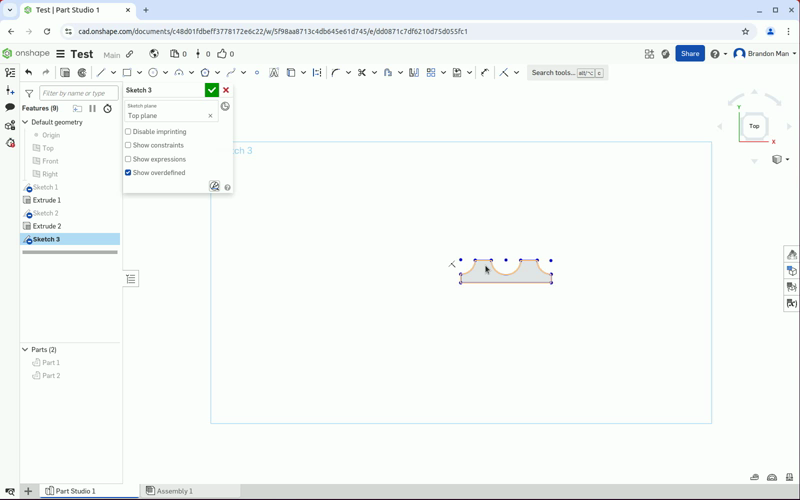
scroll(6)
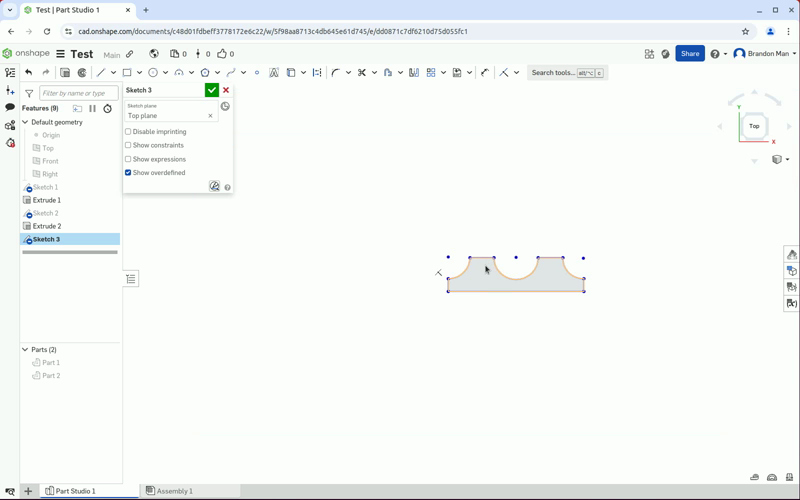
scroll(6)
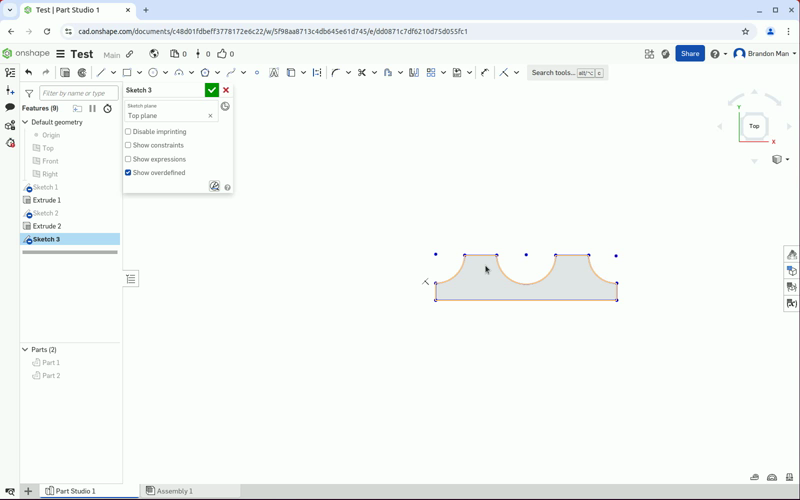
scroll(6)
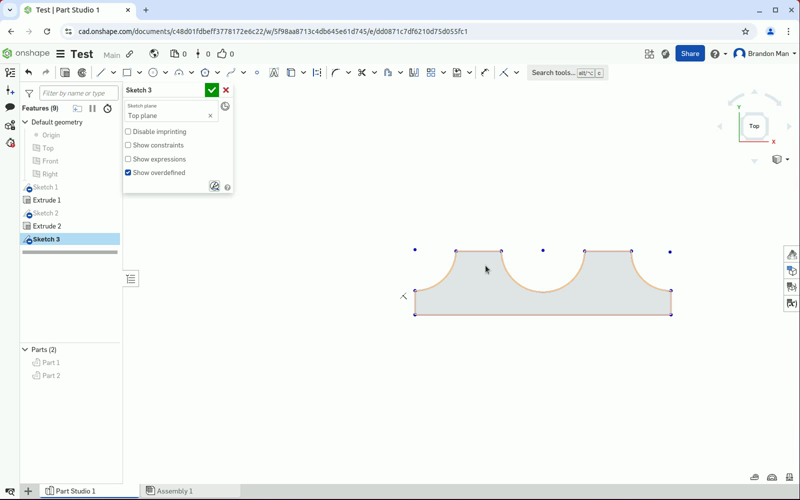
scroll(6)
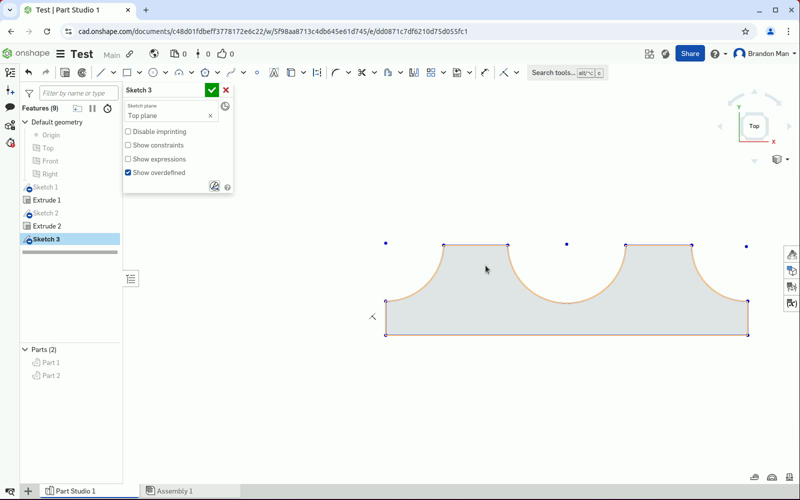
scroll(6)
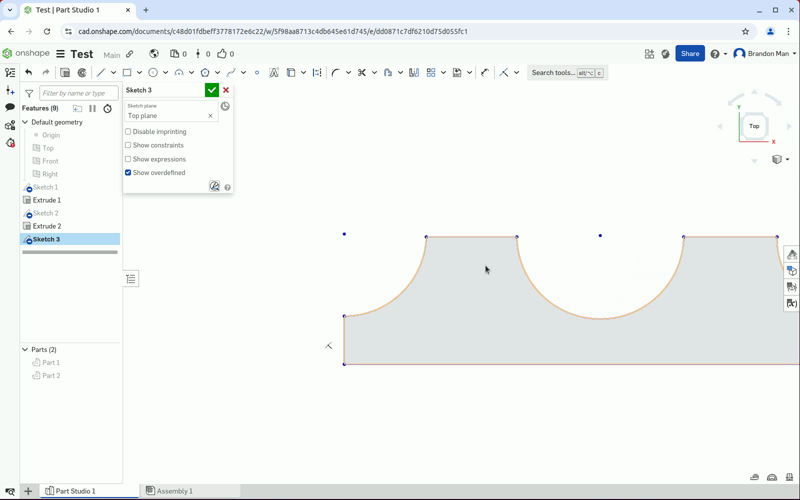
scroll(6)
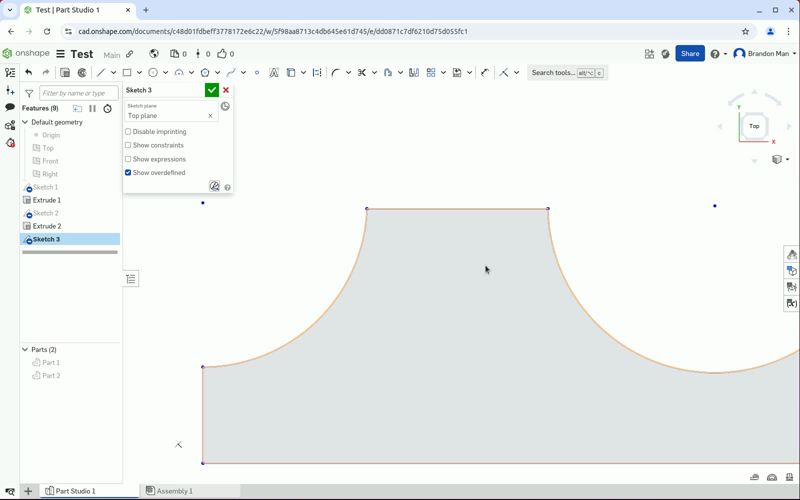
click(485, 265)
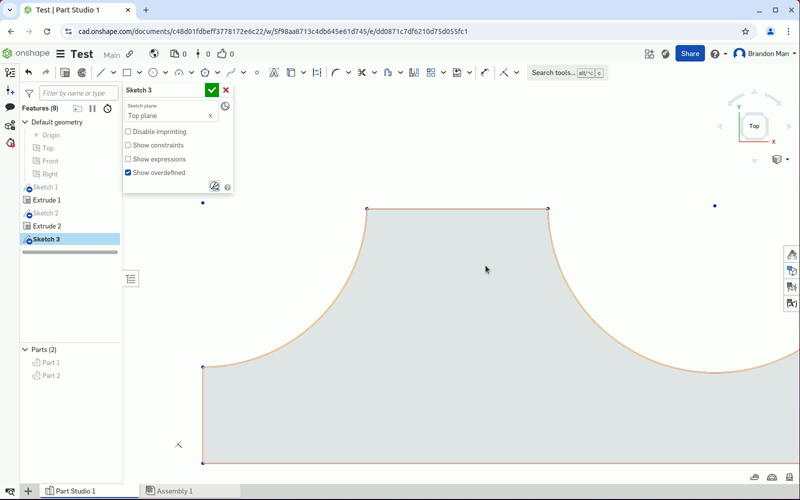
scroll(-6)
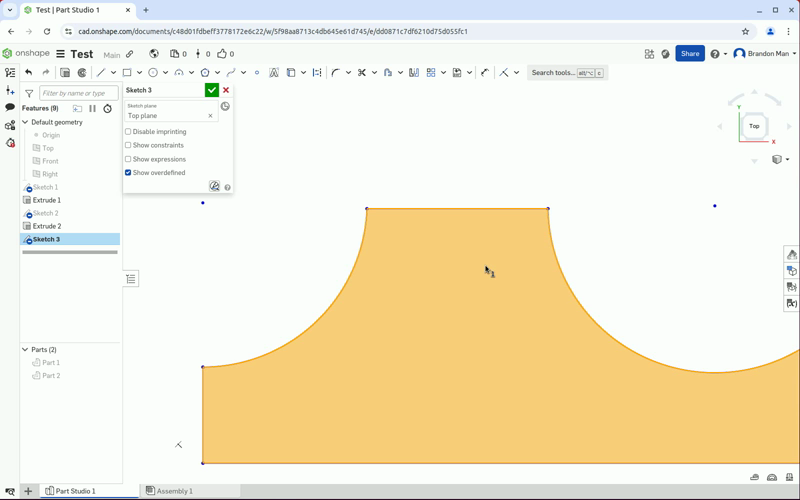
scroll(-6)
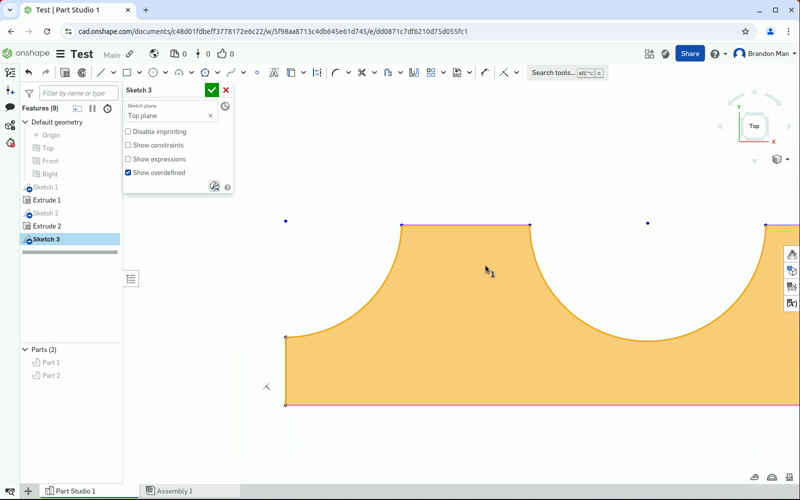
scroll(-6)
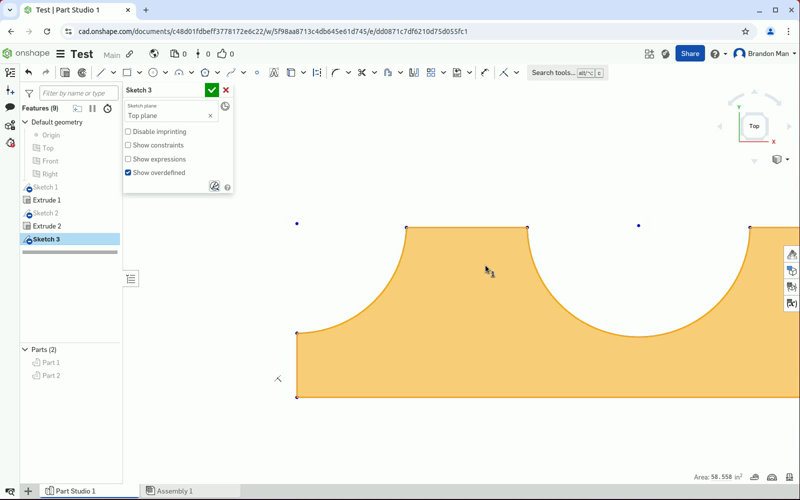
scroll(-6)
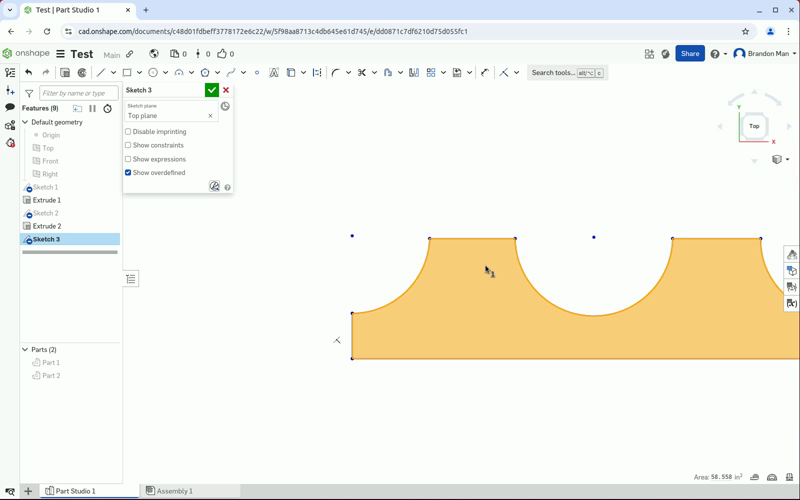
scroll(-6)
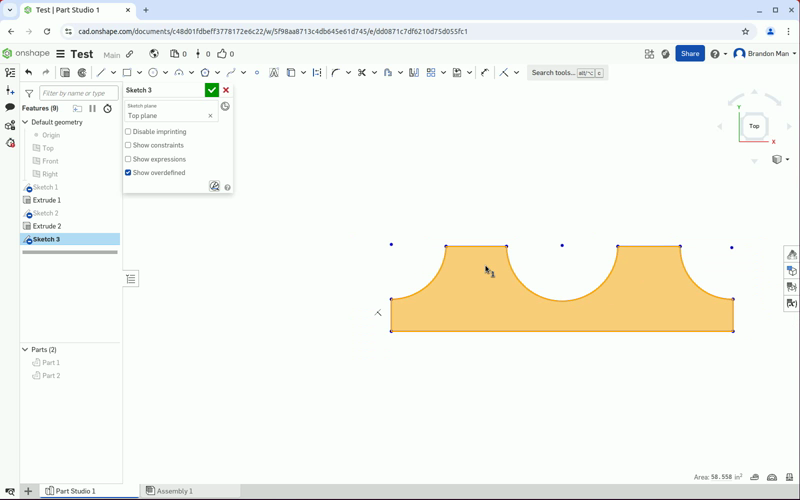
scroll(-6)
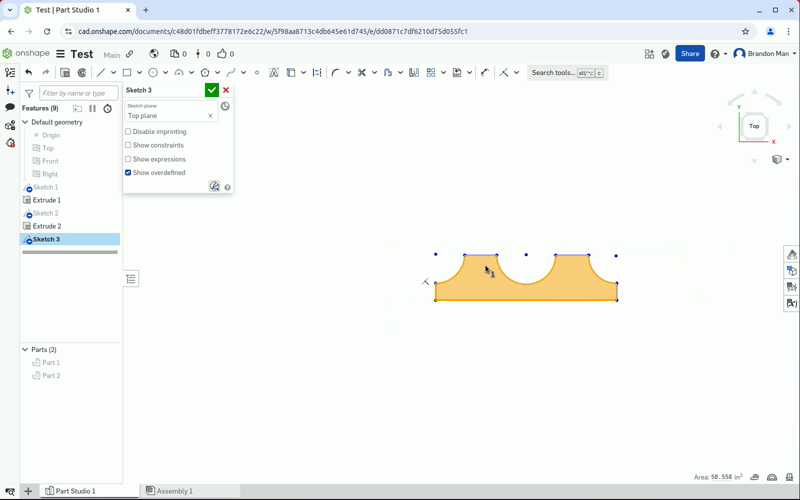
scroll(-6)
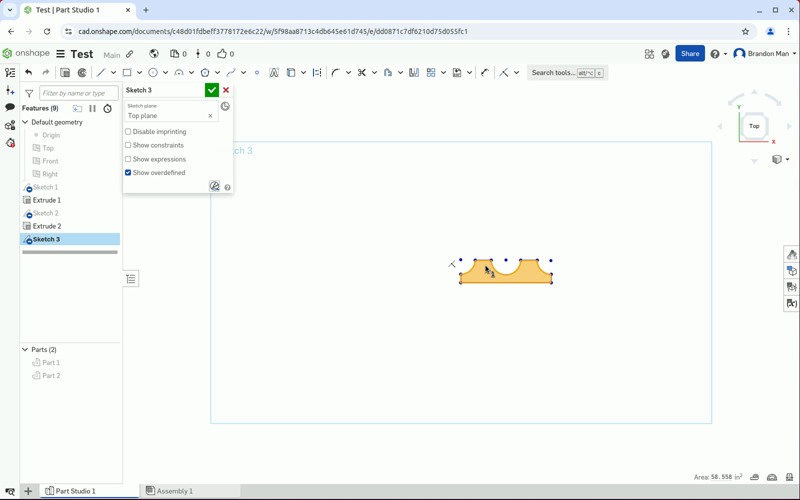
mouse_move(73, 352)
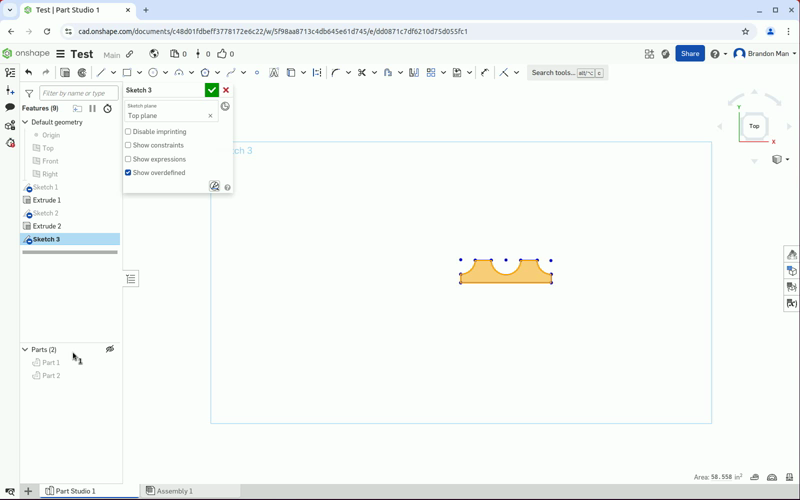
key(shift+y)
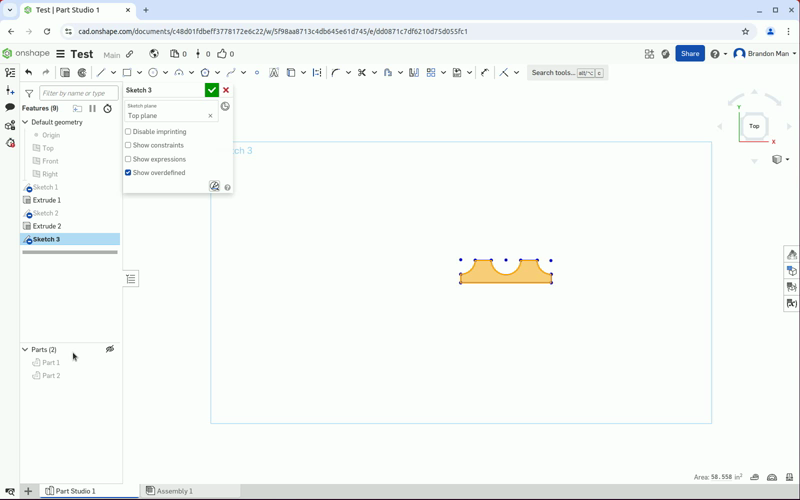
key(shift+e)
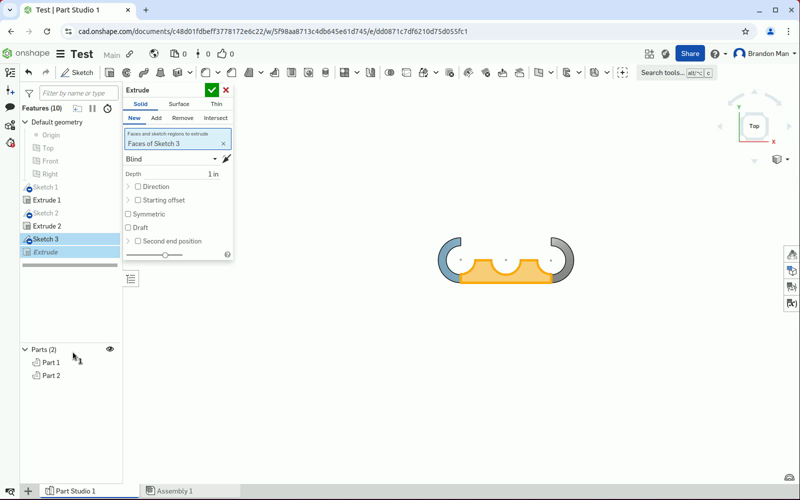
mouse_move(143, 106)
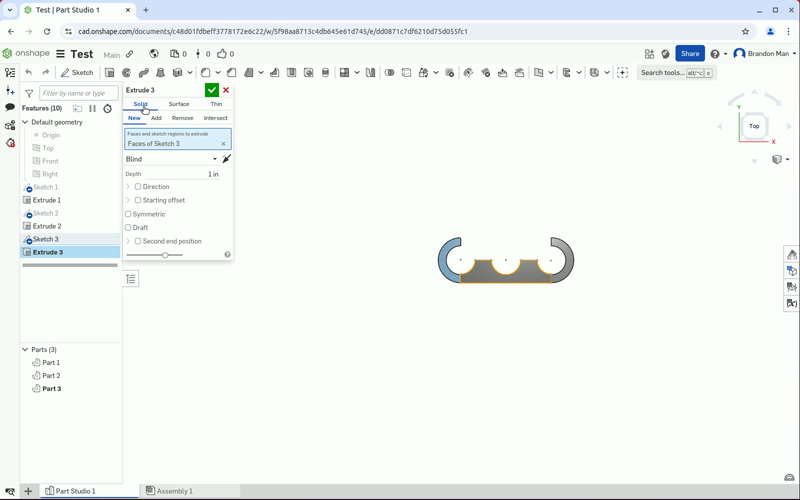
click(143, 106)
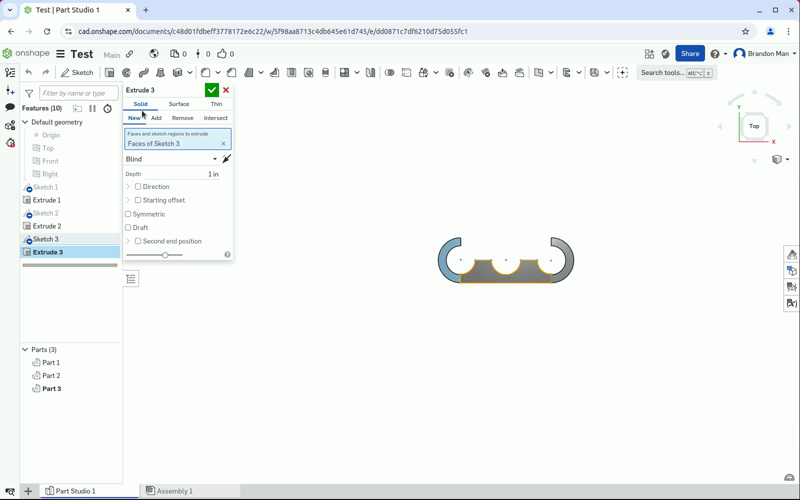
mouse_move(137, 120)
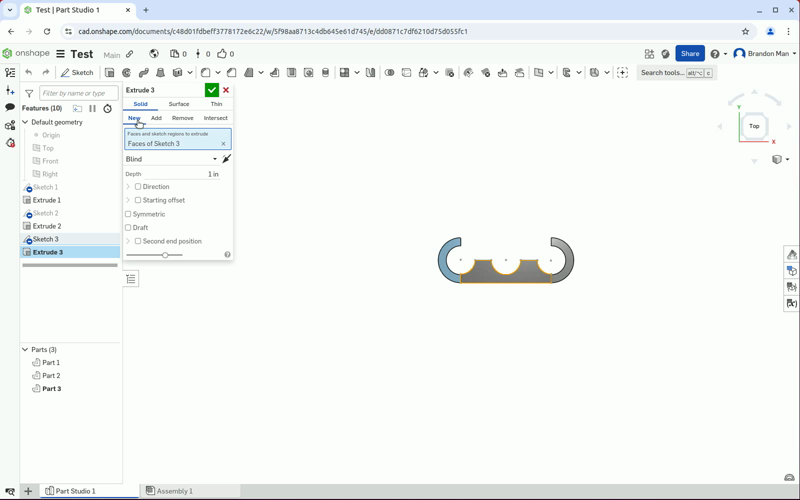
click(137, 120)
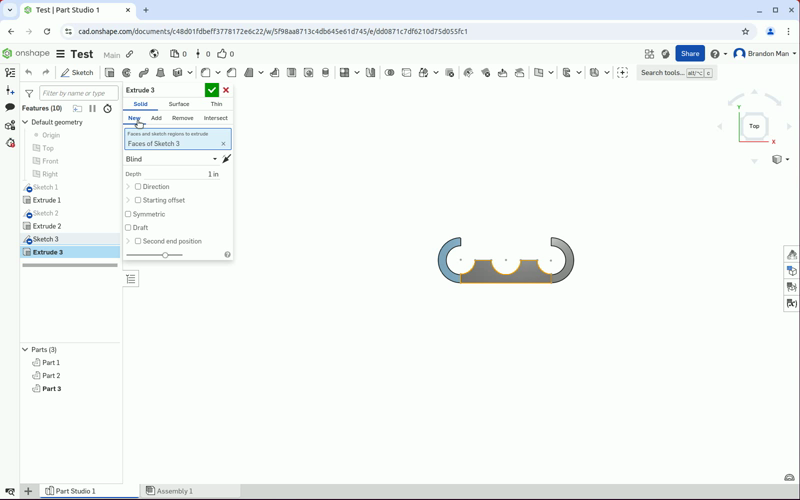
key(tab, 4)
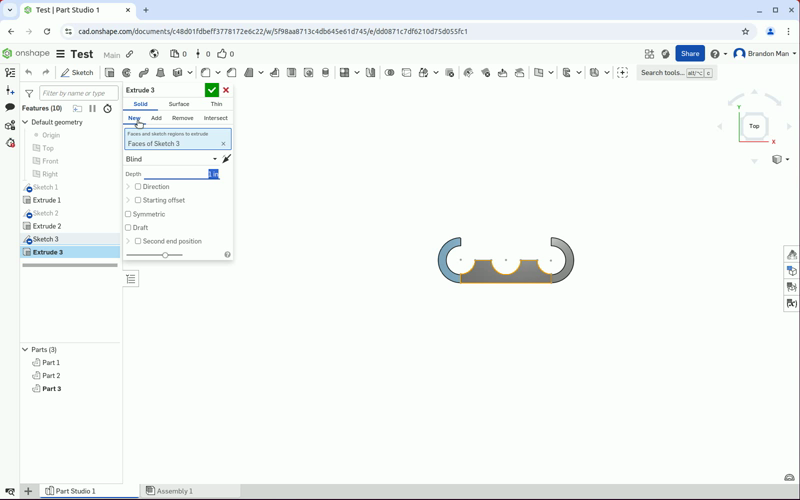
text(9.147)
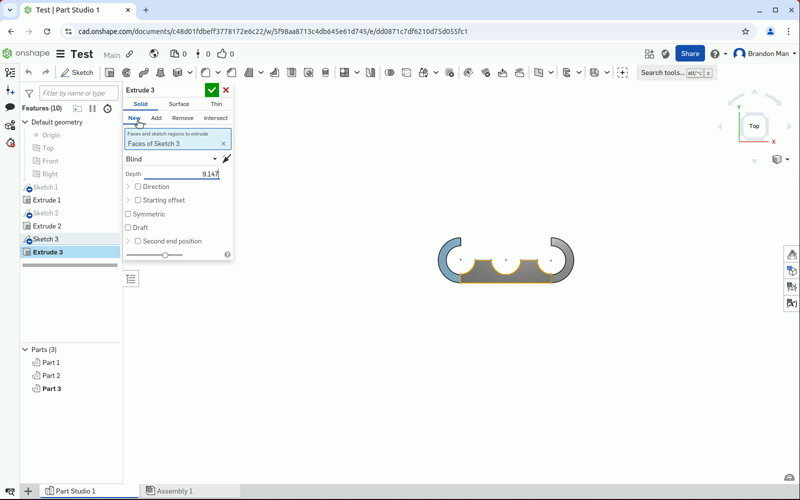
key(enter)
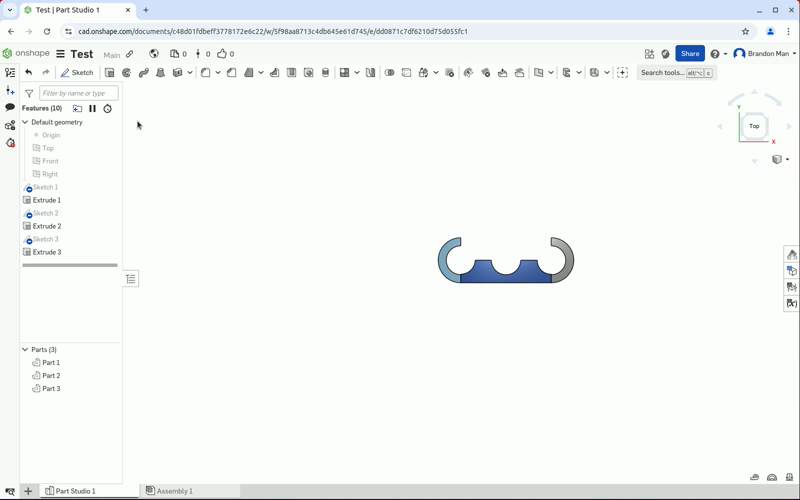
key(shift+h)
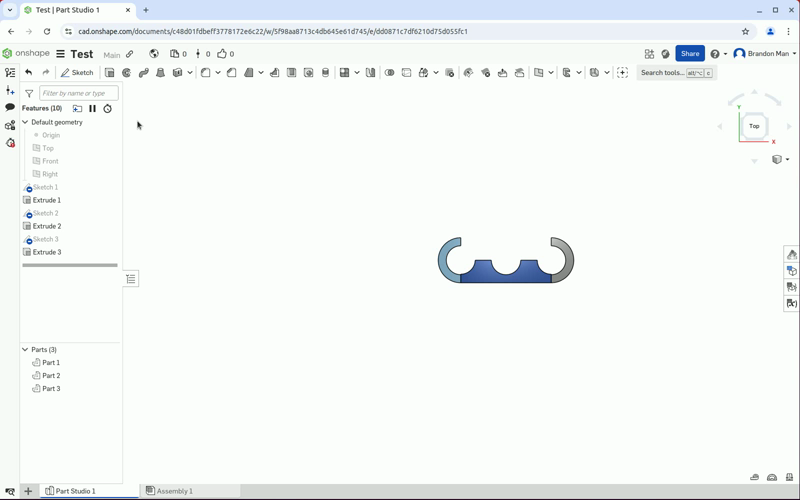
key(shift+h)
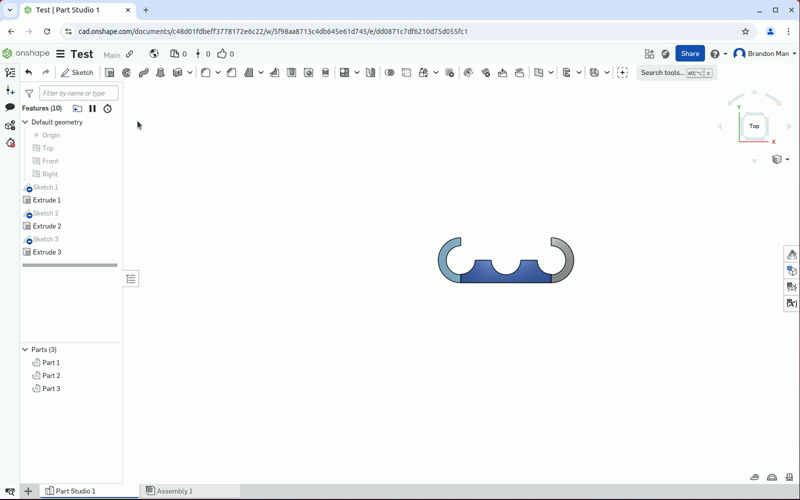
mouse_move(73, 189)
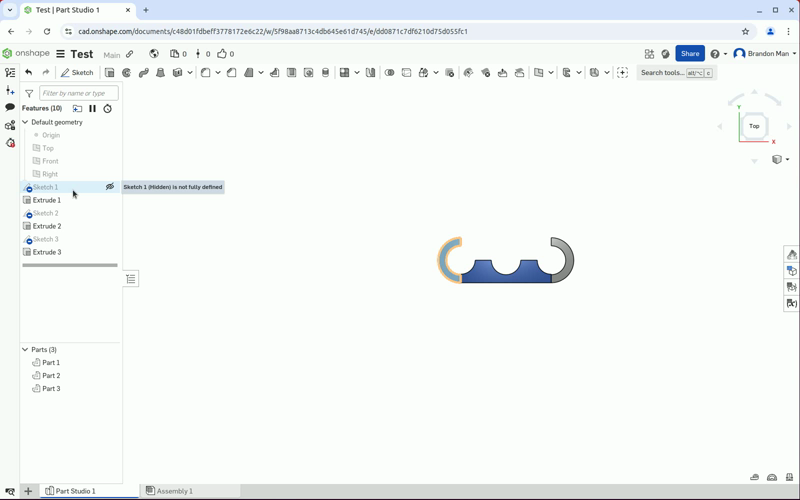
click(73, 189)
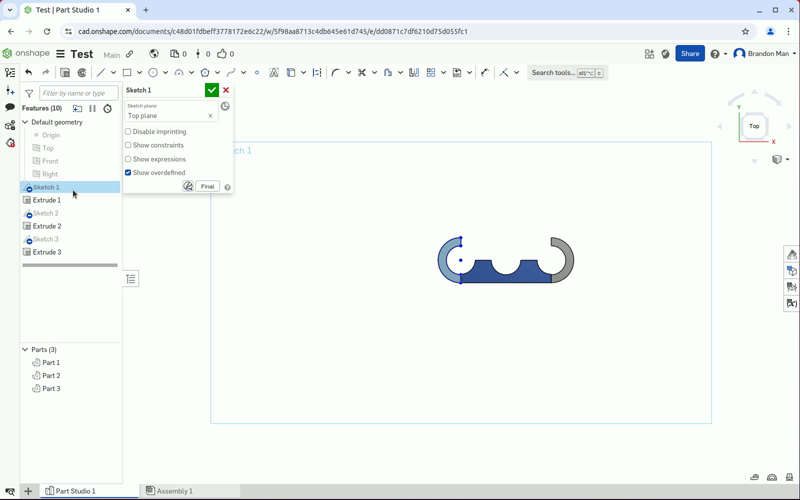
mouse_move(229, 92)
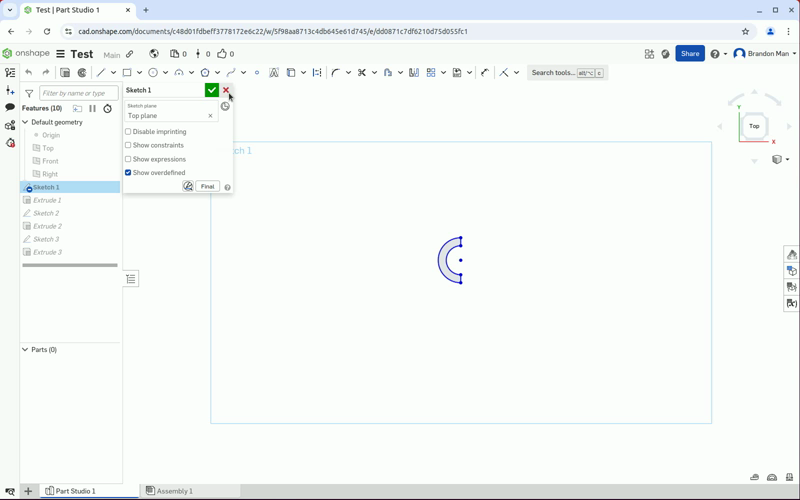
click(229, 92)
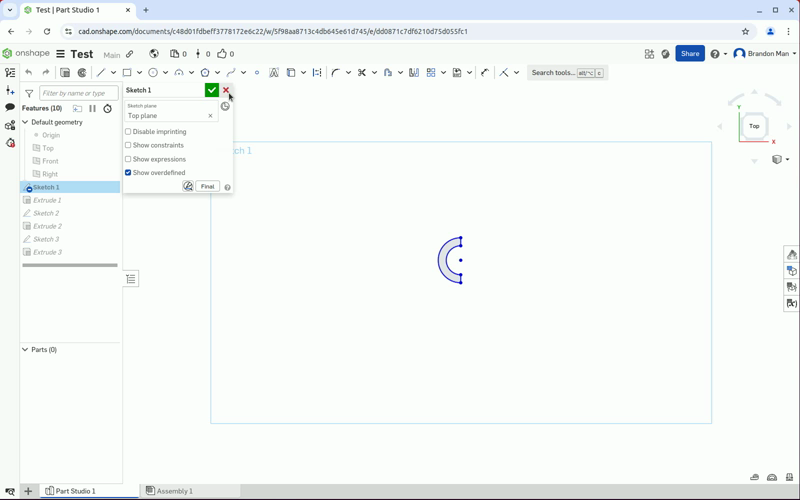
key(shift+s)
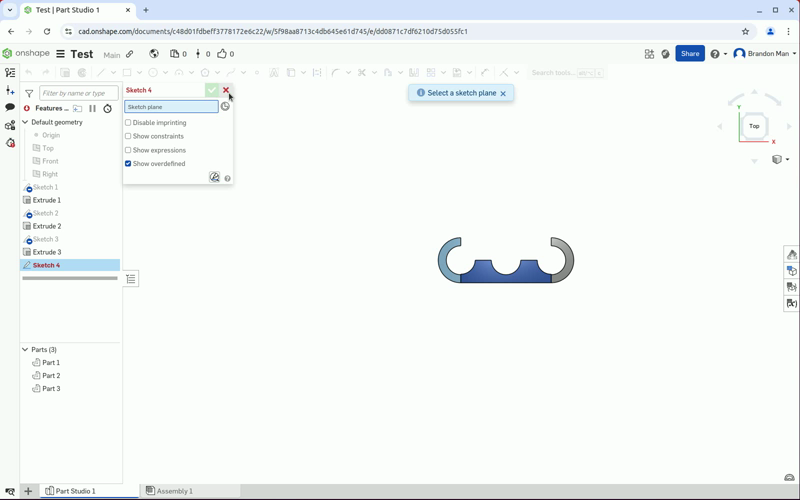
mouse_move(73, 150)
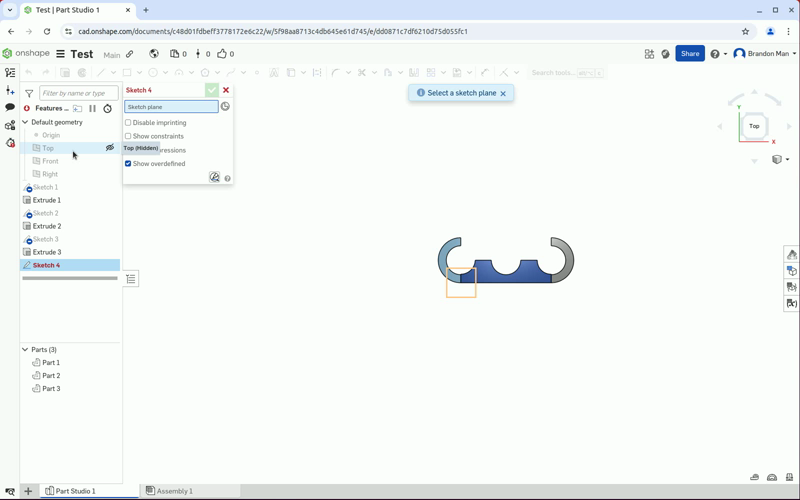
click(73, 150)
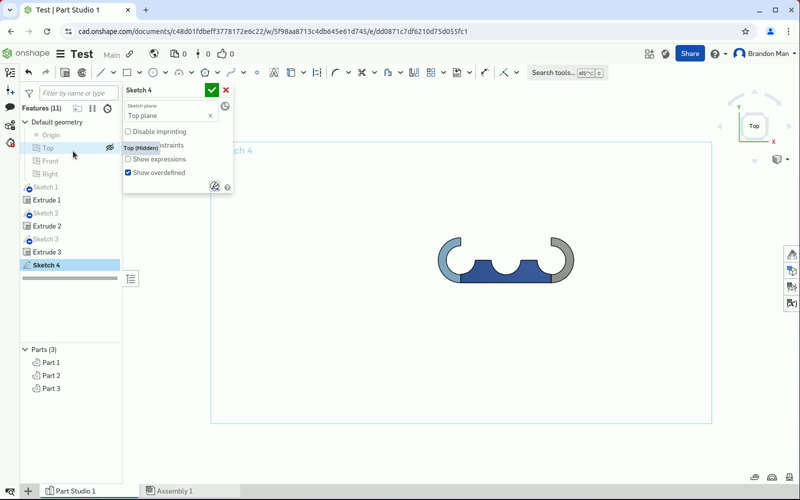
mouse_move(73, 352)
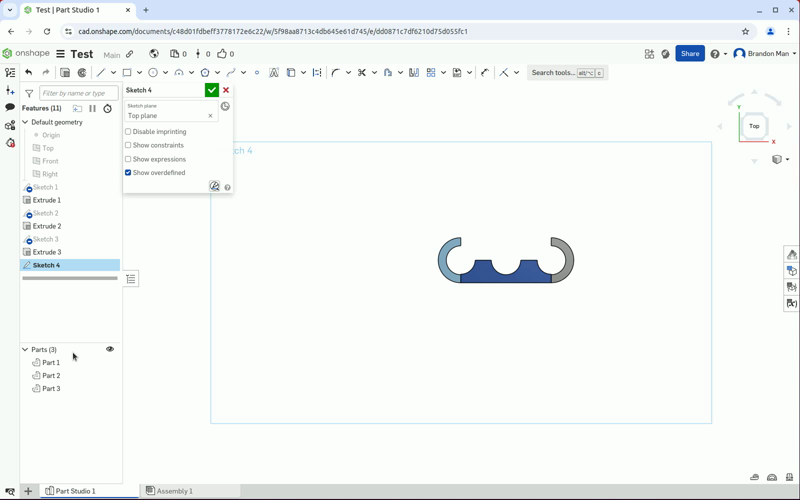
key(y)
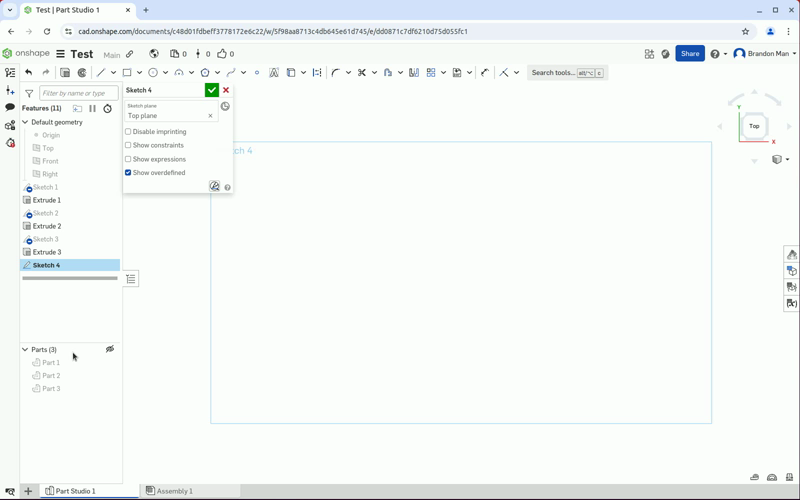
key(a)
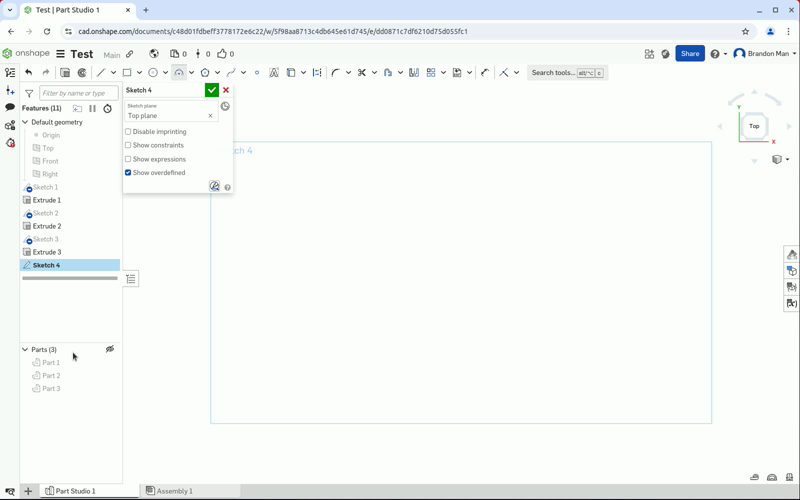
key_down(shift)
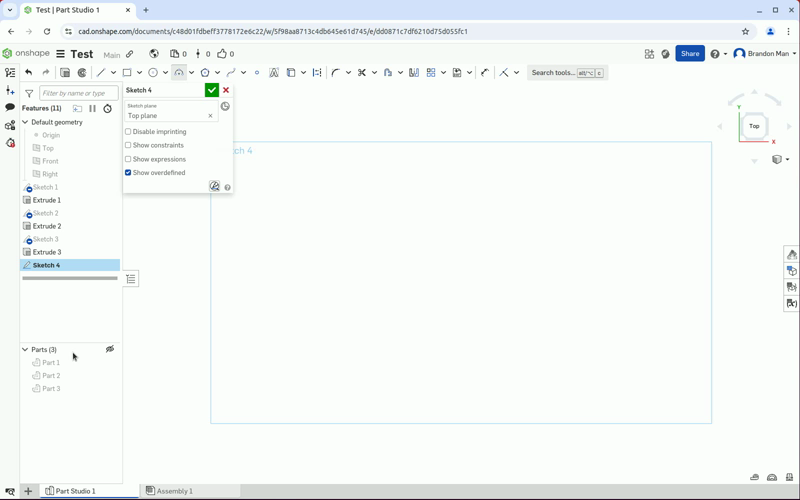
mouse_move(460, 246)
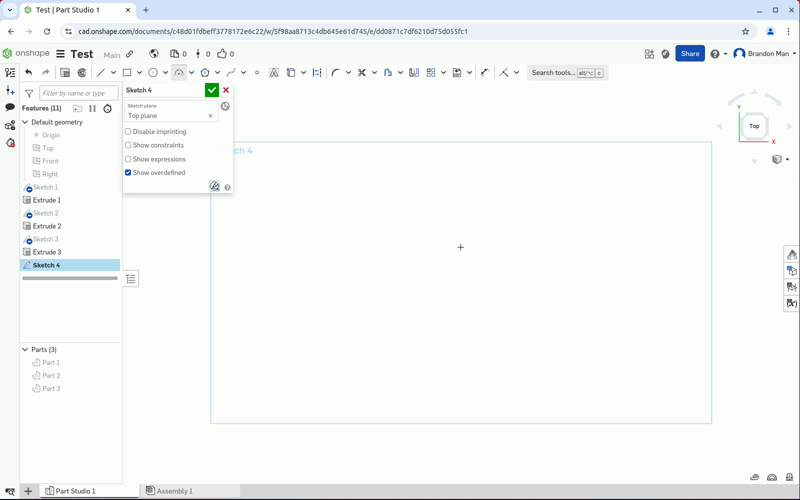
click(460, 246)
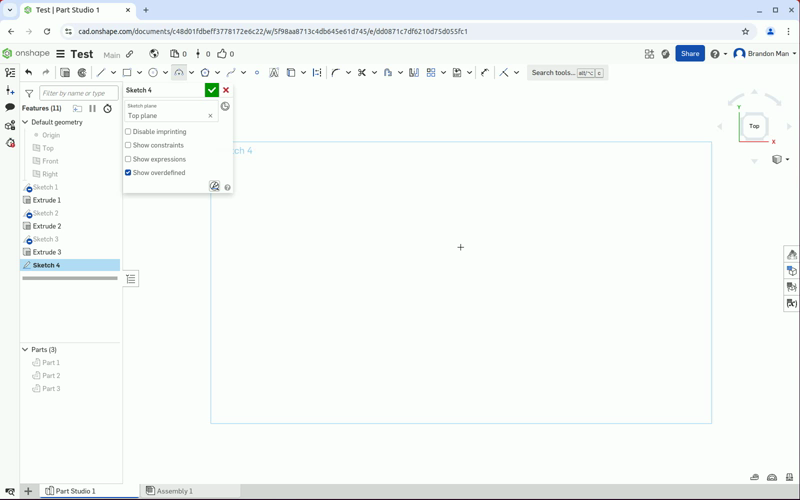
key_up(shift)
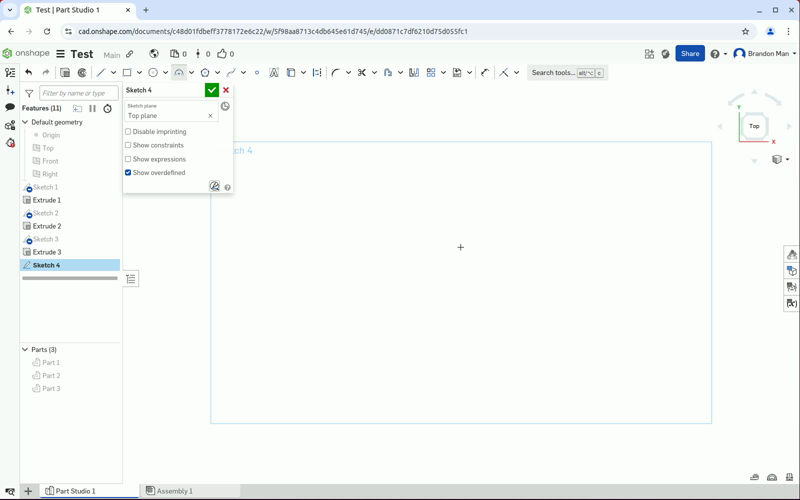
key_down(shift)
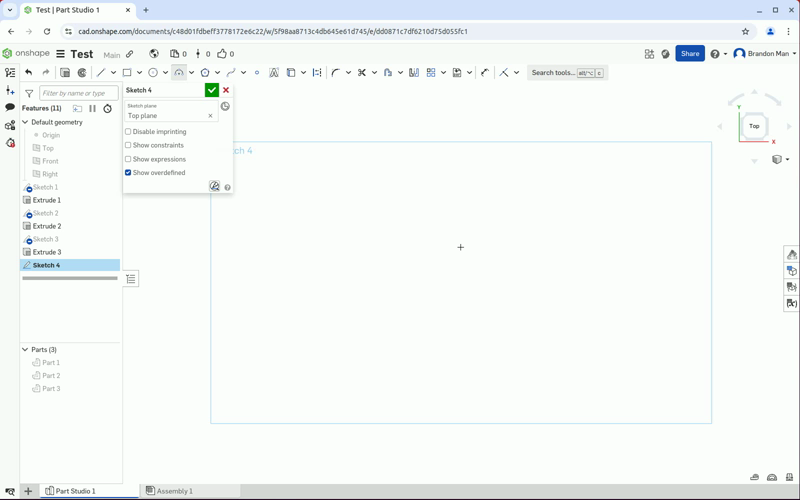
mouse_move(475, 261)
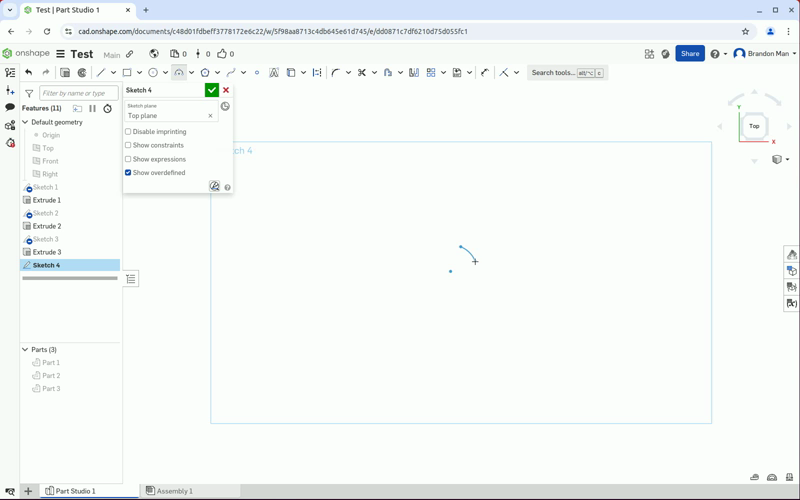
click(475, 261)
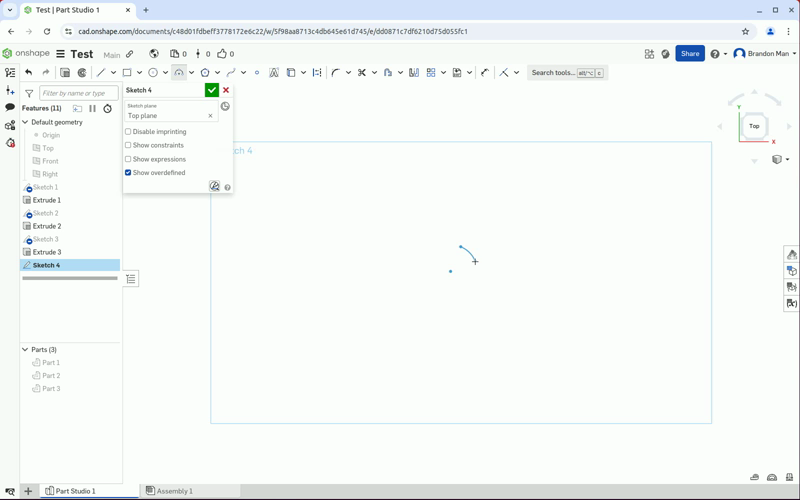
mouse_move(470, 250)
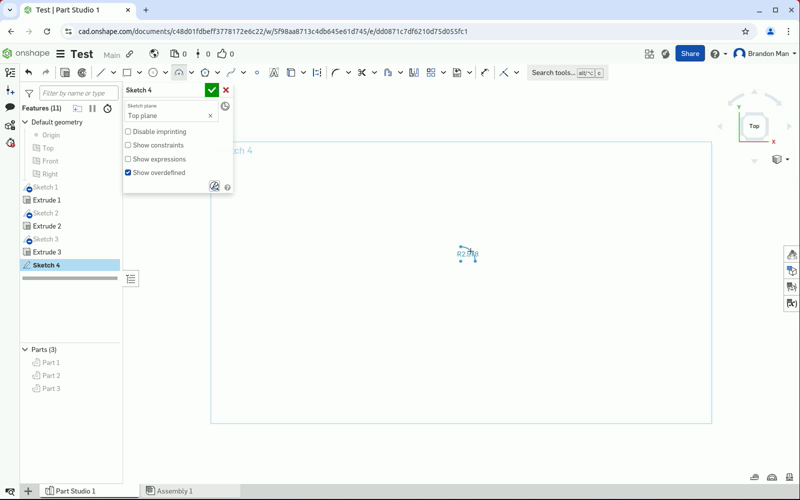
click(470, 250)
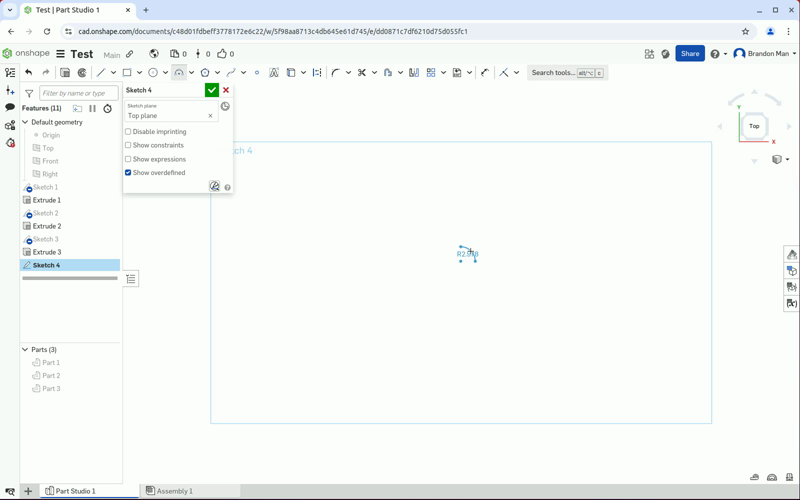
key_up(shift)
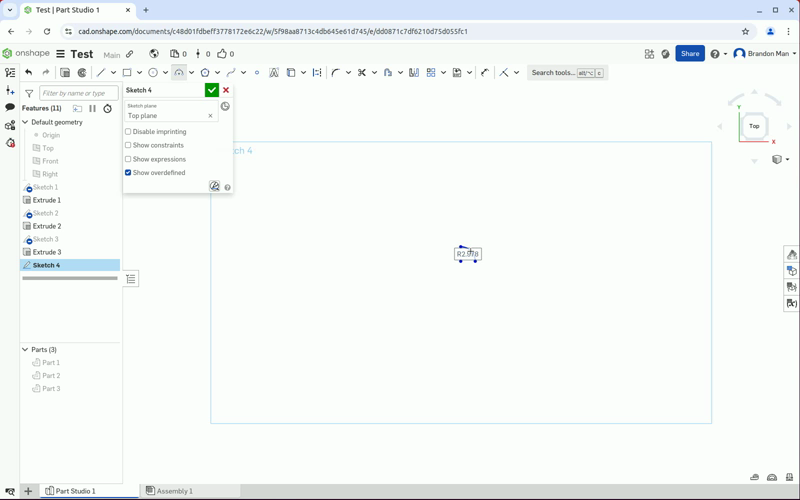
key(esc)
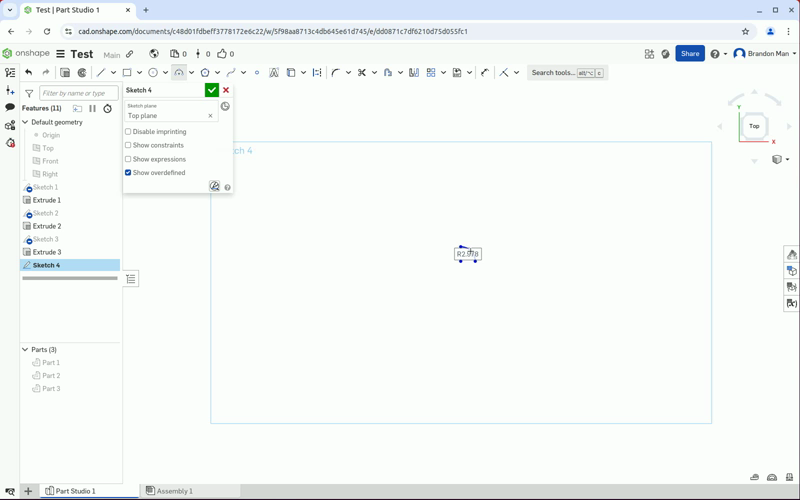
key(l)
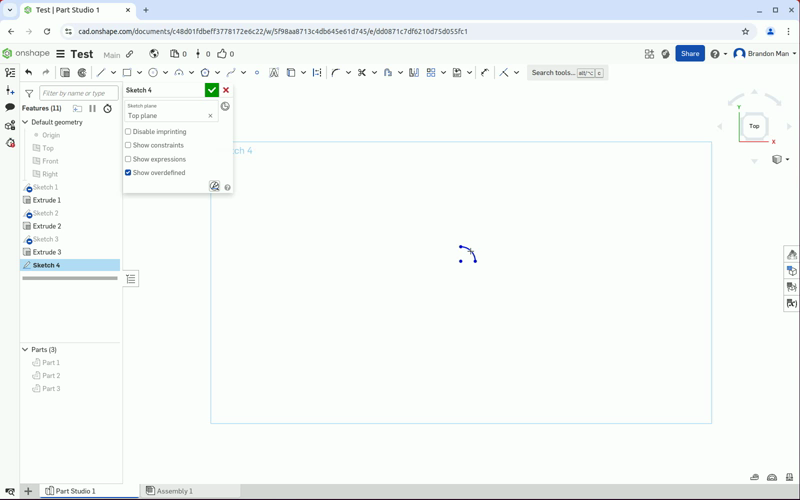
mouse_move(475, 261)
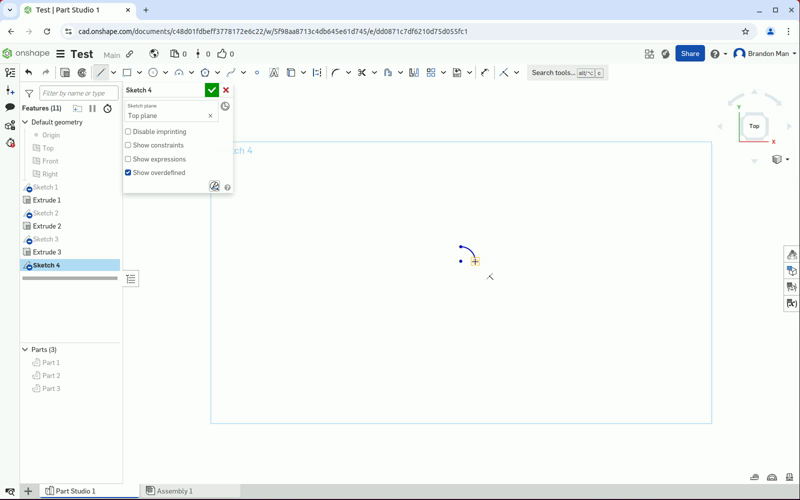
click(475, 261)
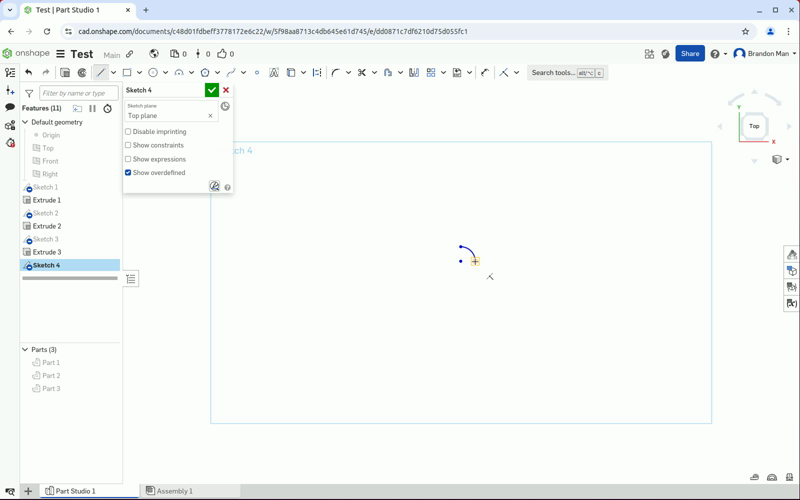
key_down(shift)
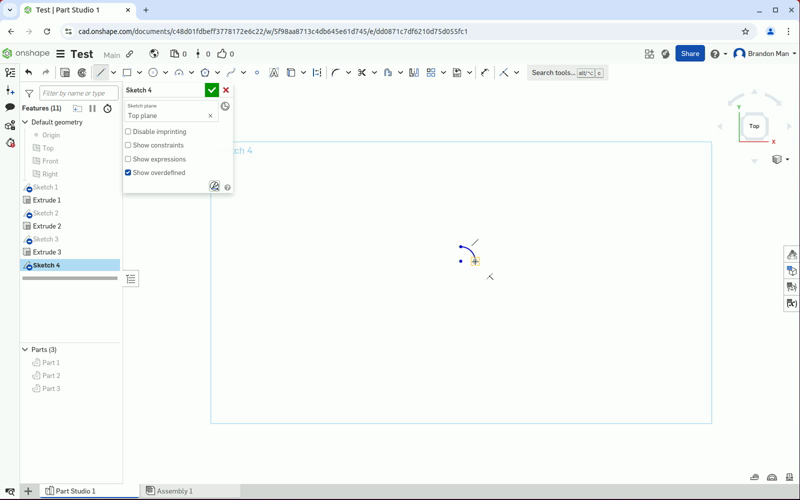
mouse_move(505, 261)
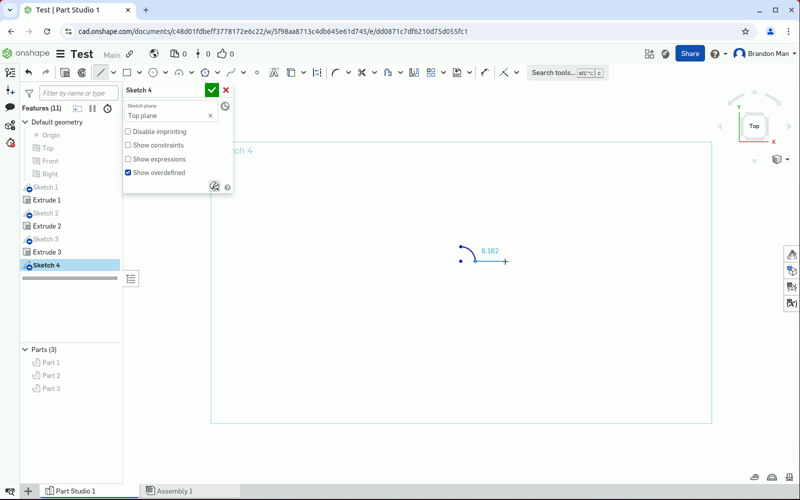
mouse_move(491, 261)
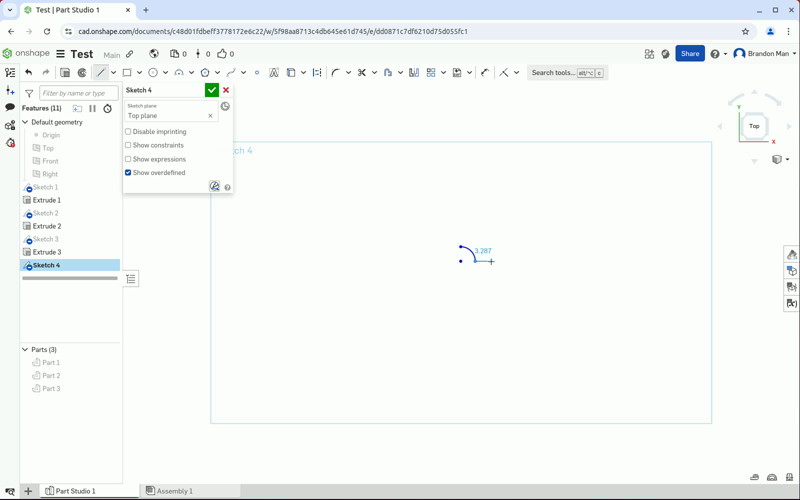
click(491, 261)
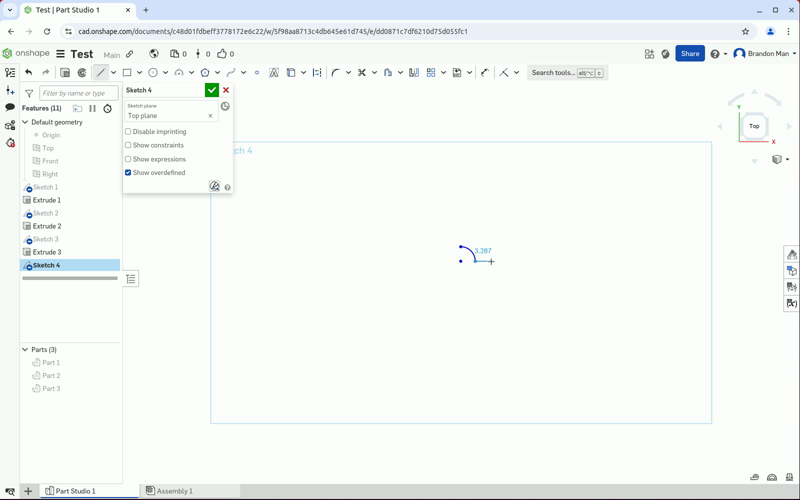
key_up(shift)
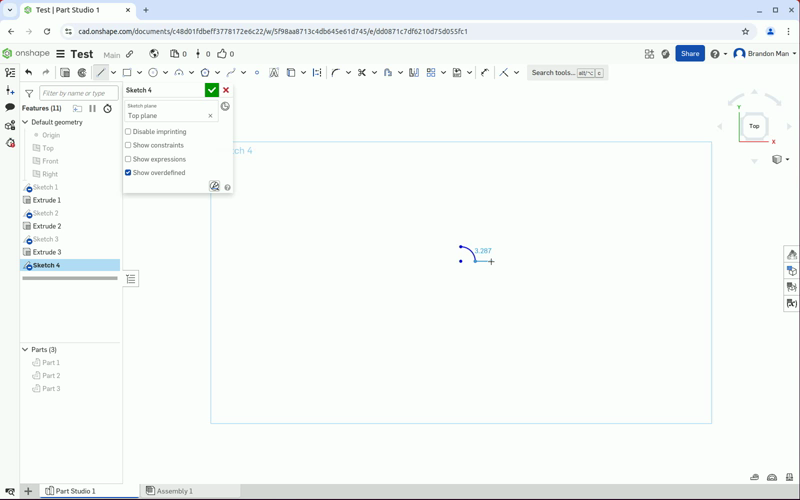
key(esc)
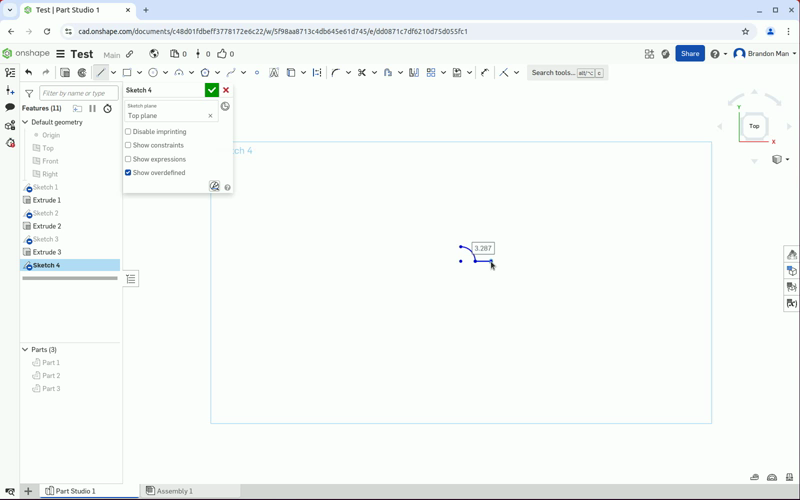
key(a)
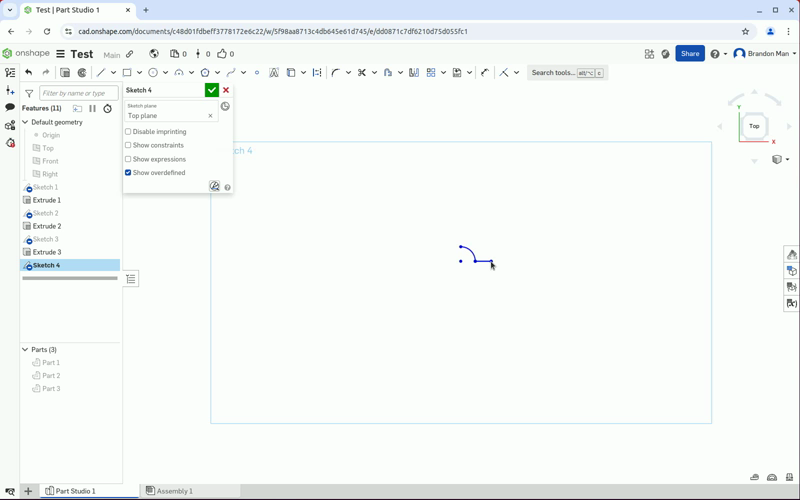
mouse_move(491, 261)
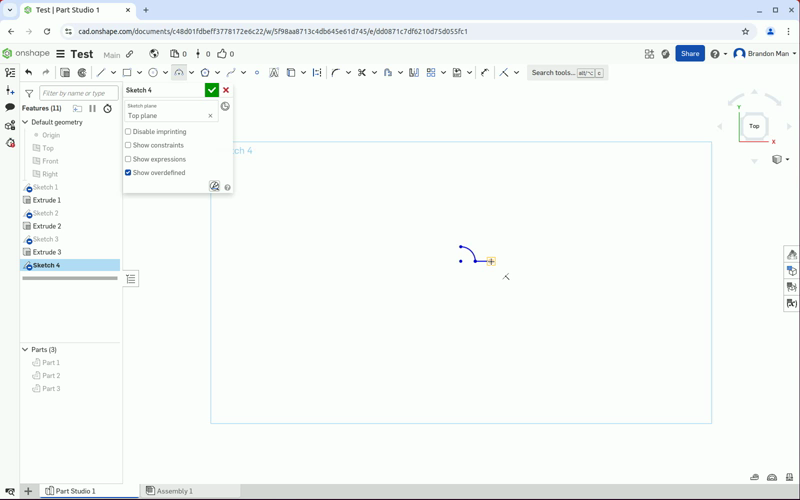
click(491, 261)
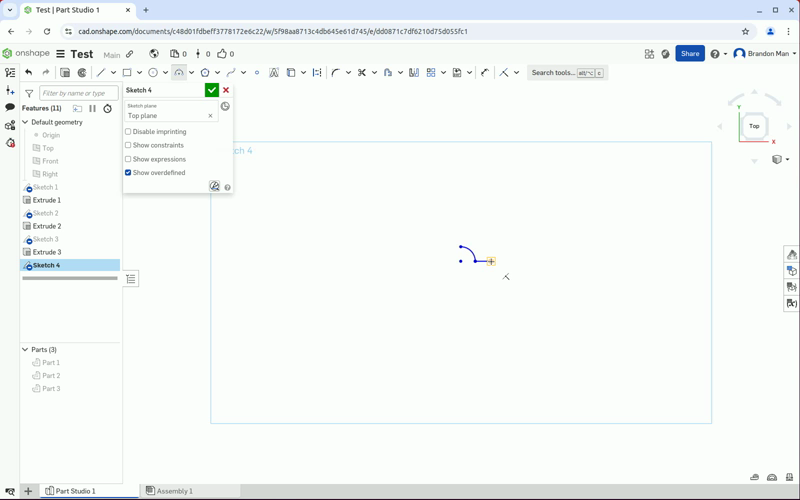
key_down(shift)
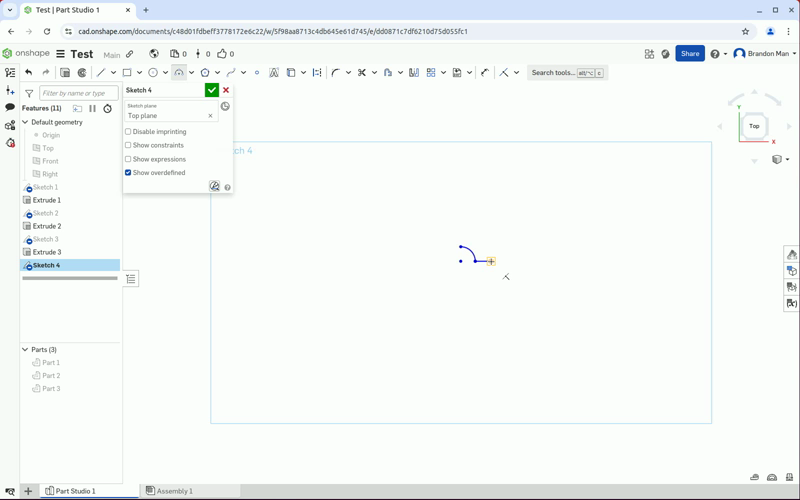
mouse_move(520, 261)
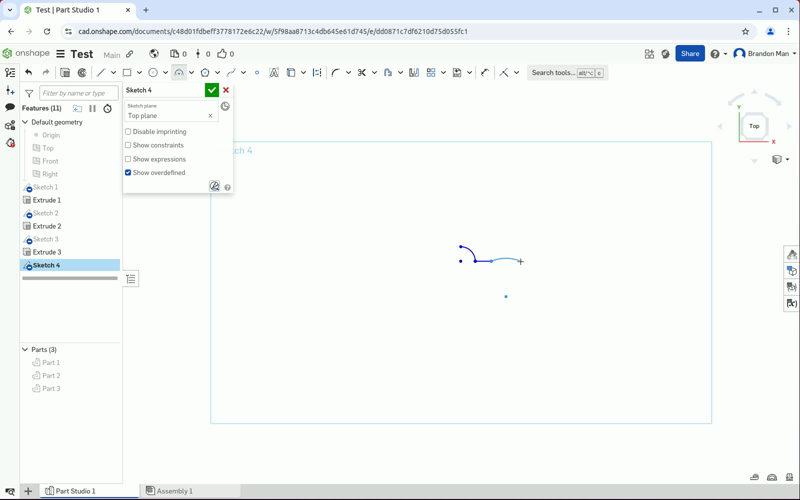
click(520, 261)
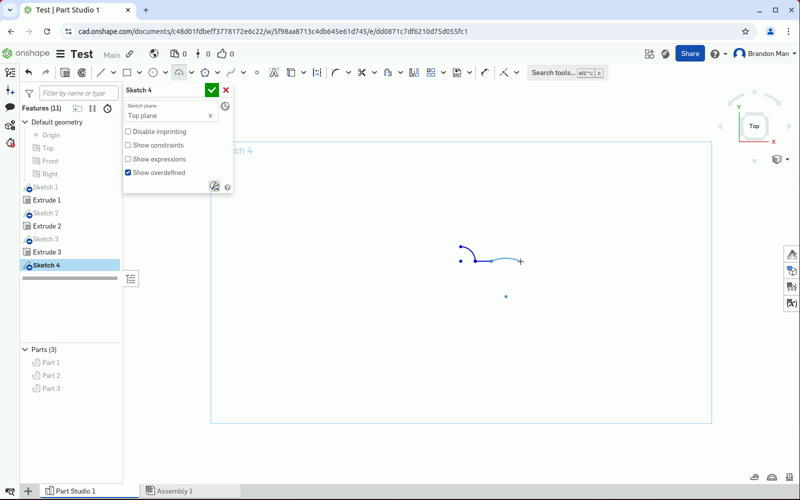
mouse_move(506, 246)
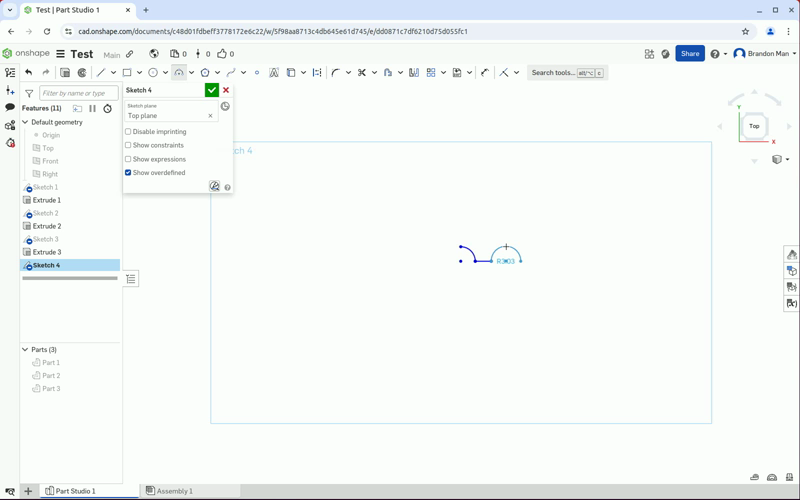
click(506, 246)
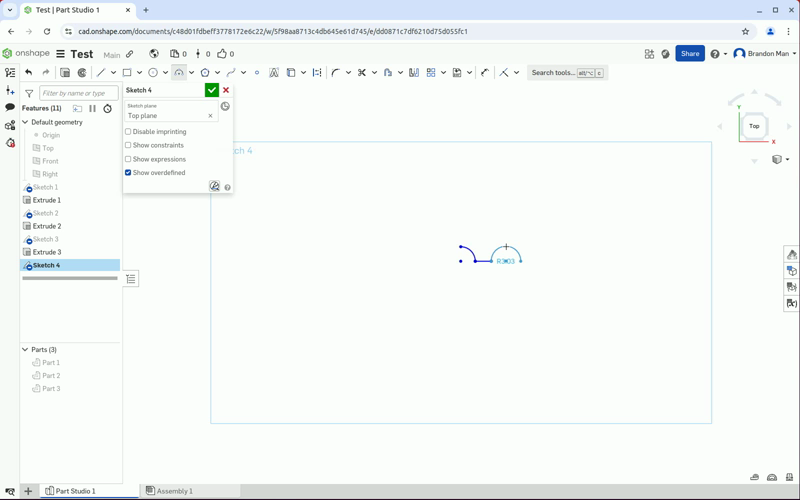
key_up(shift)
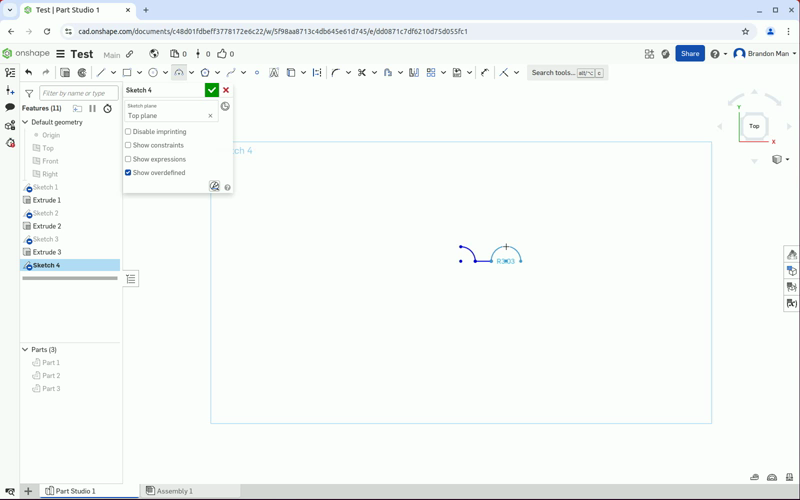
key(esc)
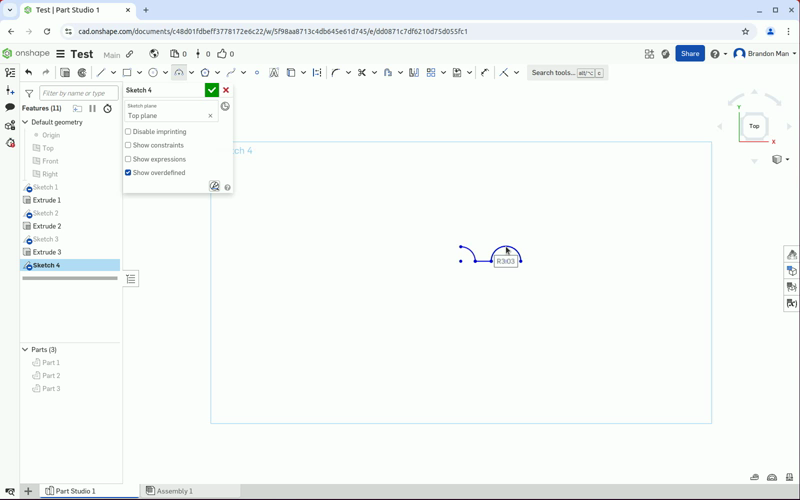
key(l)
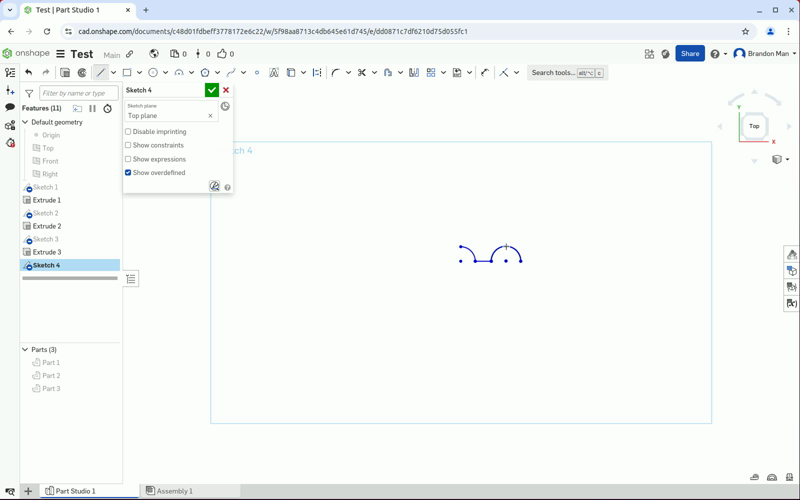
mouse_move(520, 261)
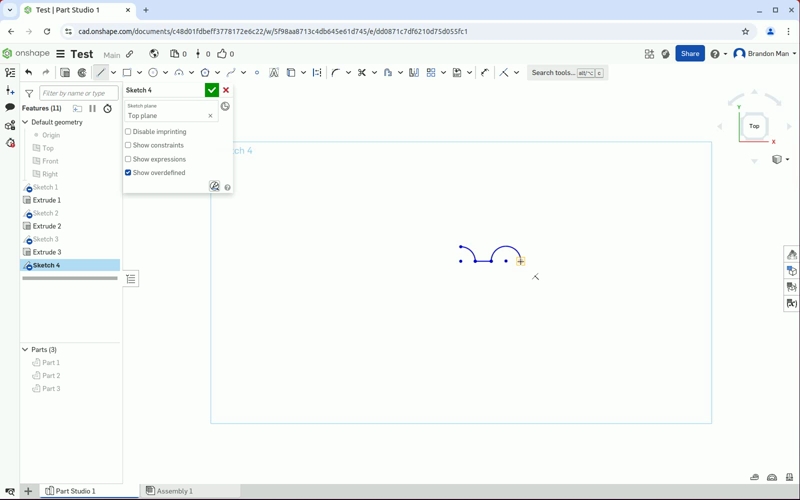
click(520, 261)
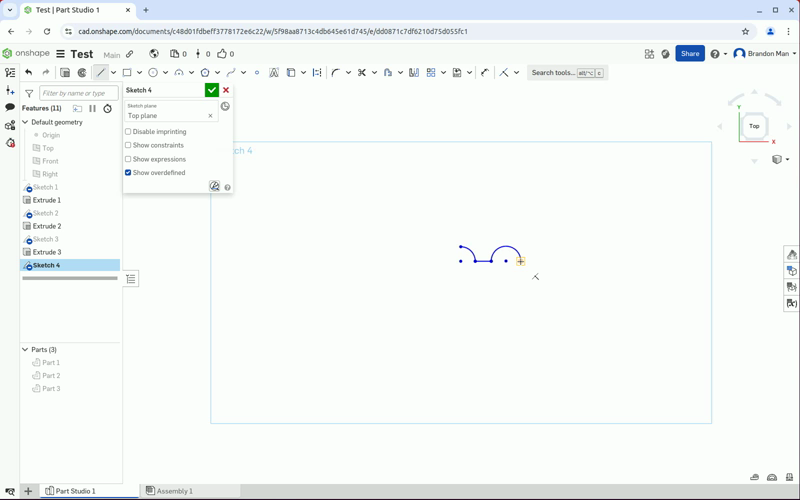
key_down(shift)
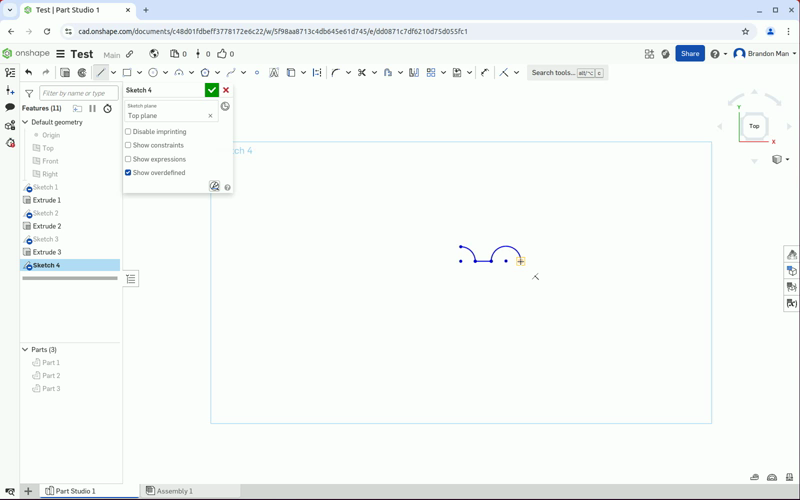
mouse_move(550, 261)
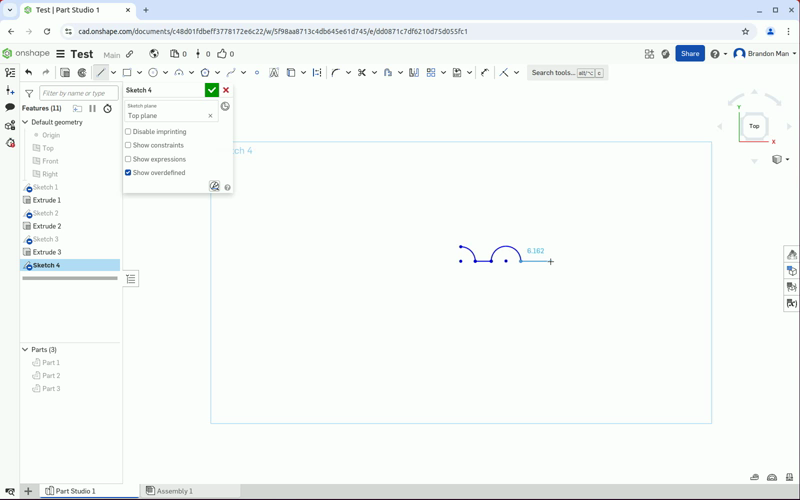
mouse_move(537, 261)
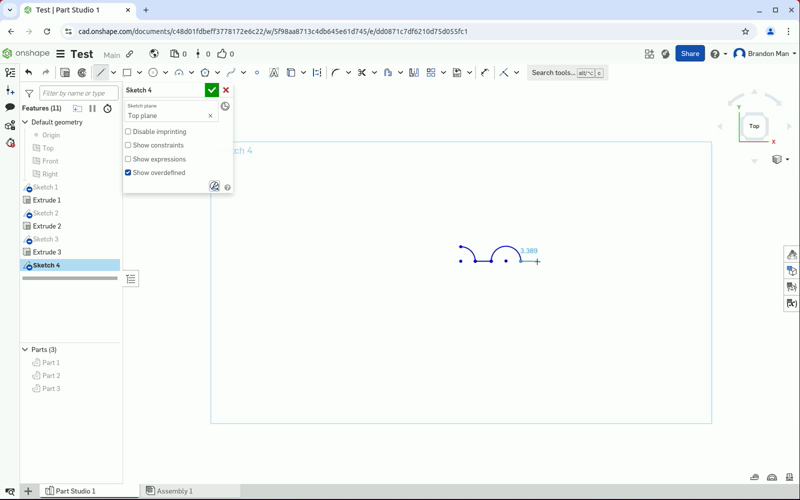
click(537, 261)
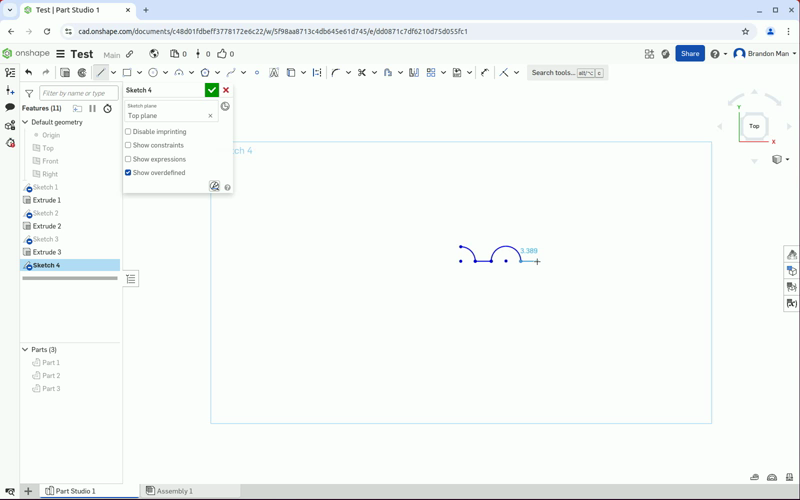
key_up(shift)
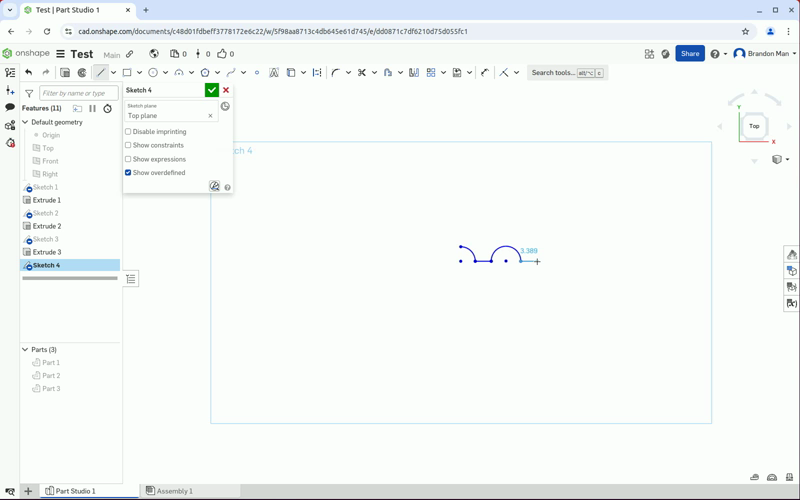
key(esc)
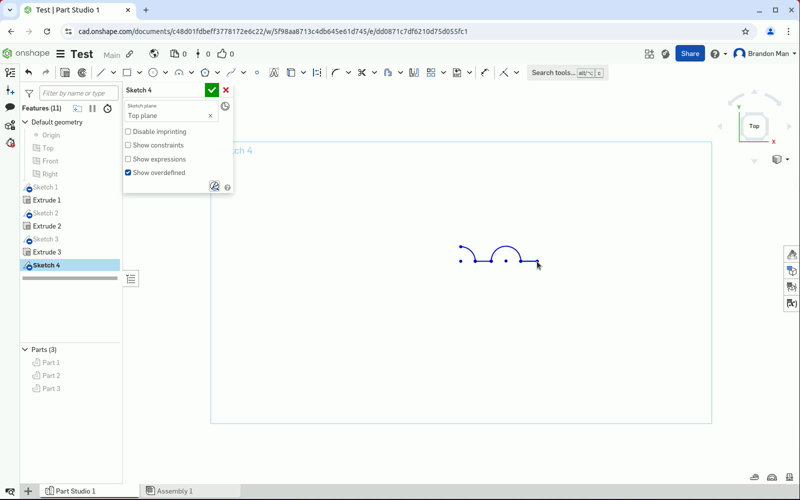
key(a)
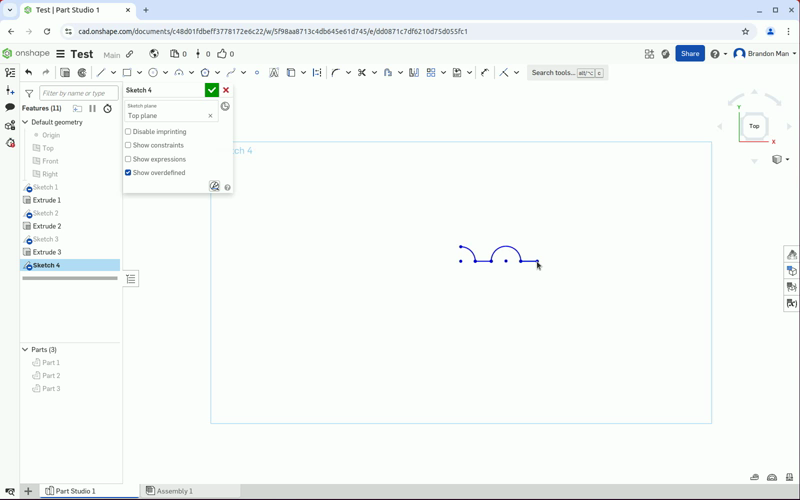
mouse_move(537, 261)
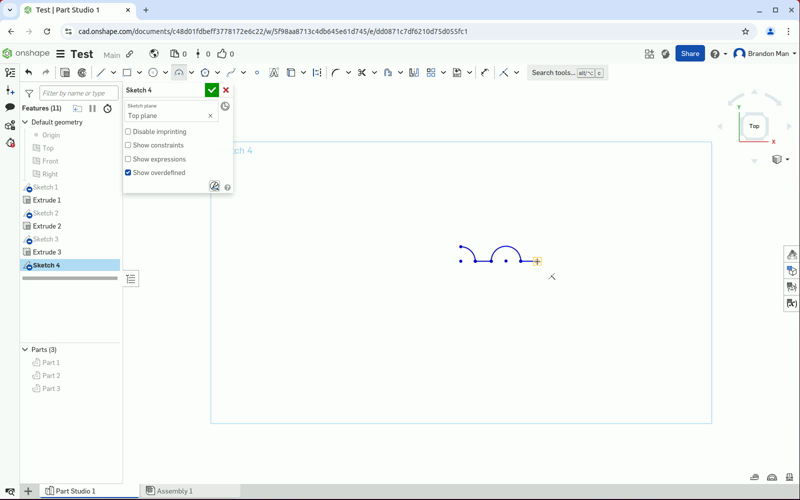
click(537, 261)
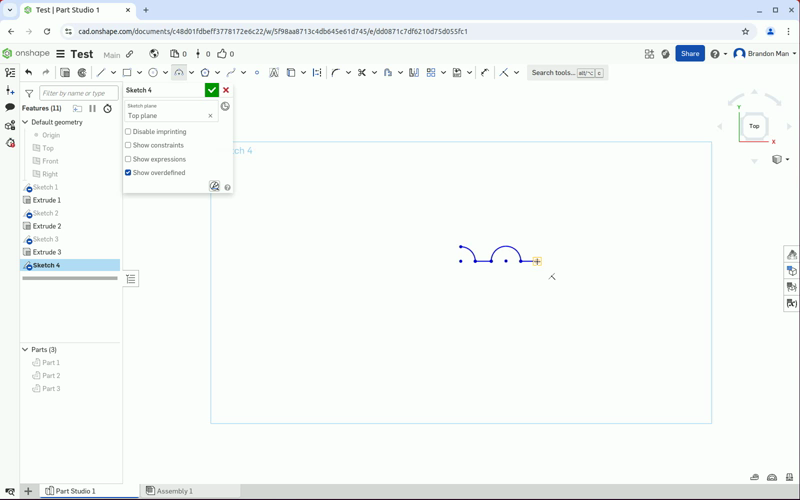
key_down(shift)
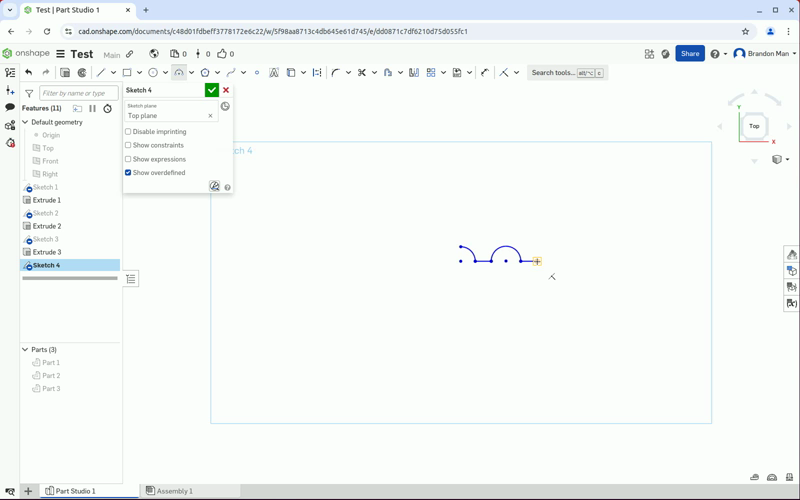
mouse_move(551, 246)
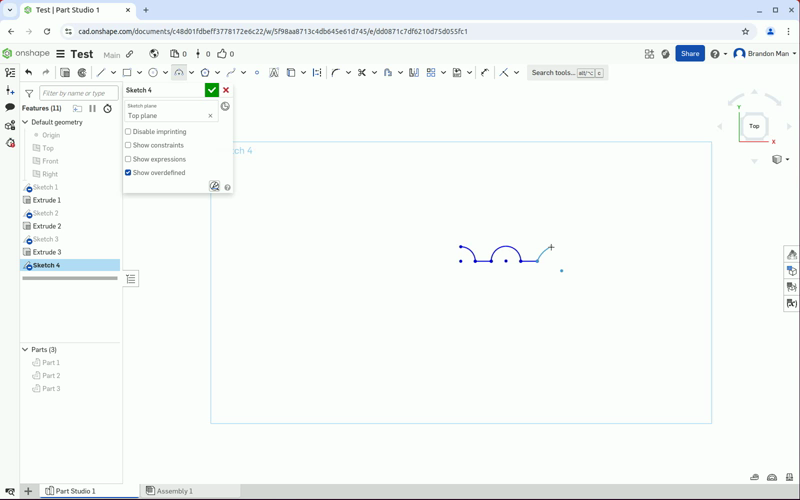
click(551, 246)
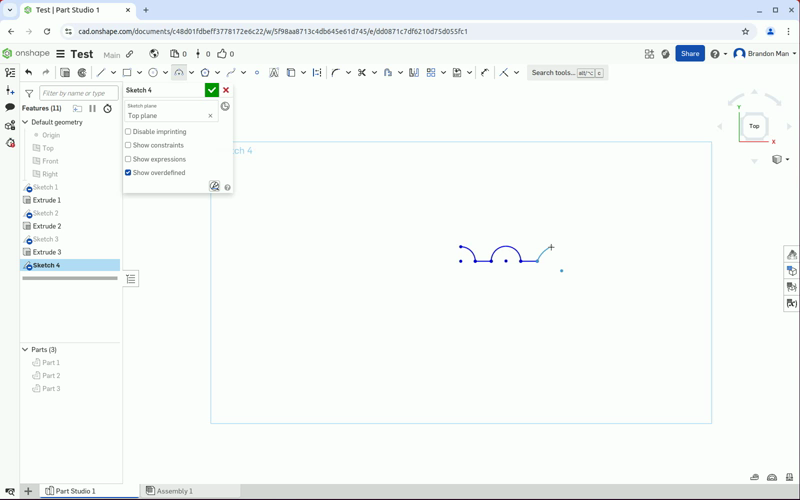
mouse_move(541, 250)
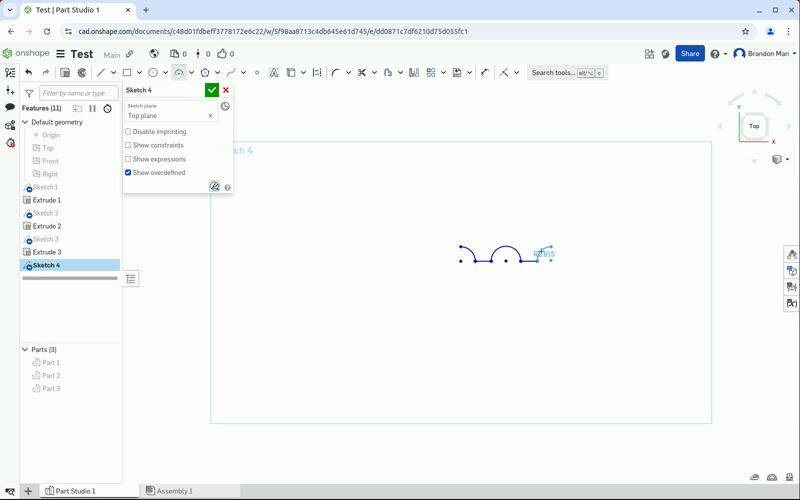
click(541, 250)
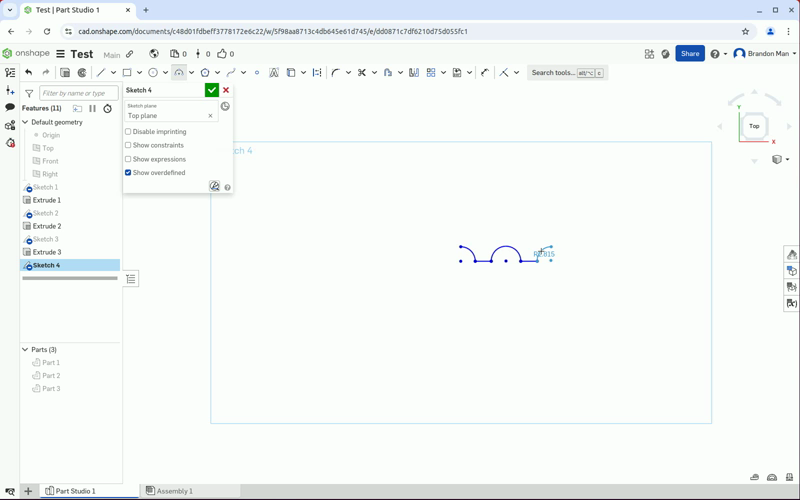
key_up(shift)
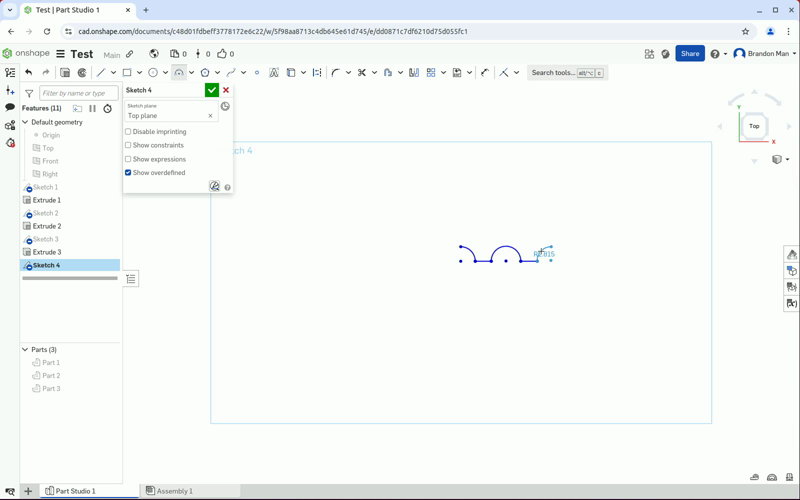
key(esc)
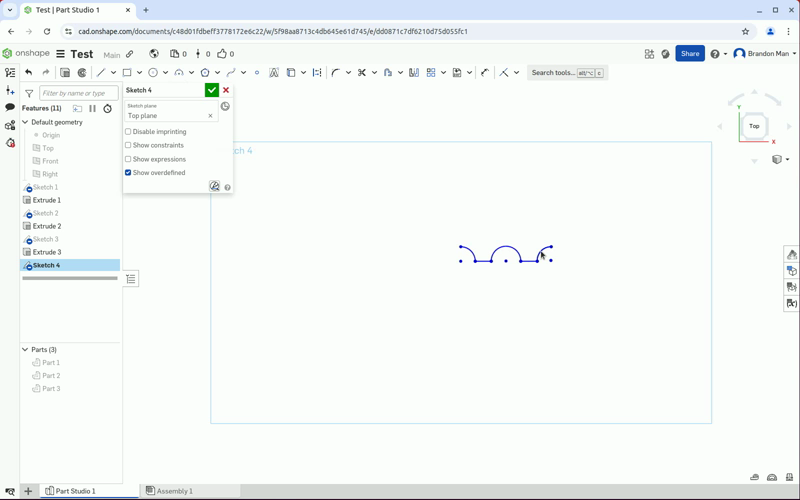
key(l)
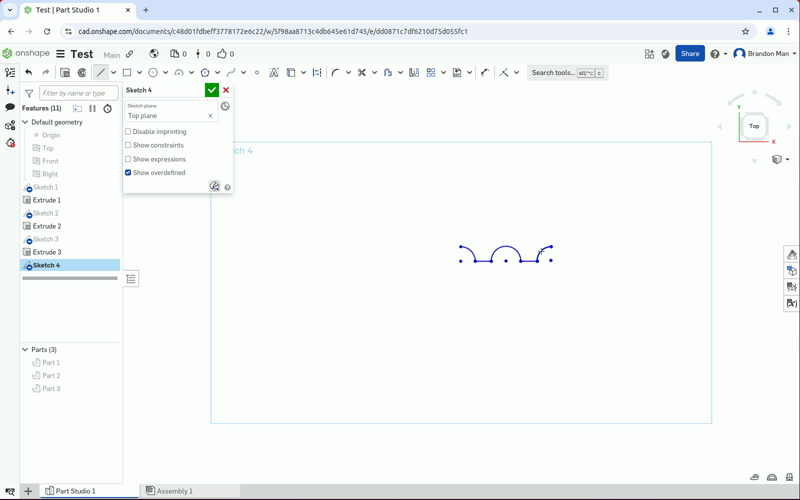
mouse_move(551, 246)
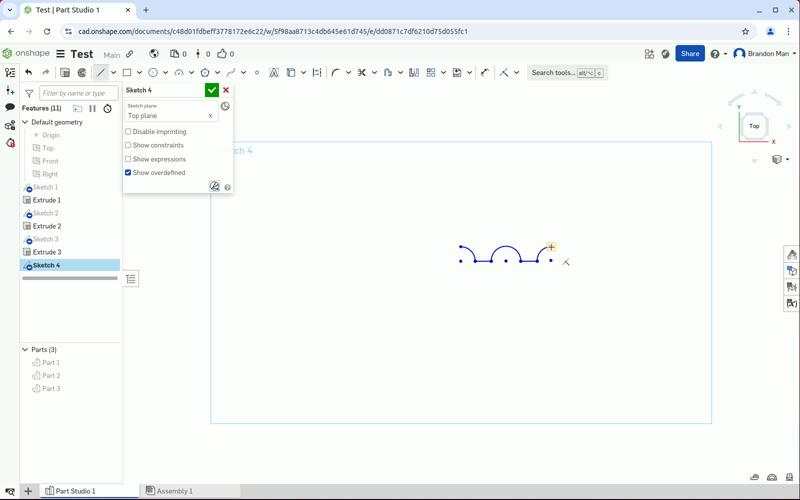
click(551, 246)
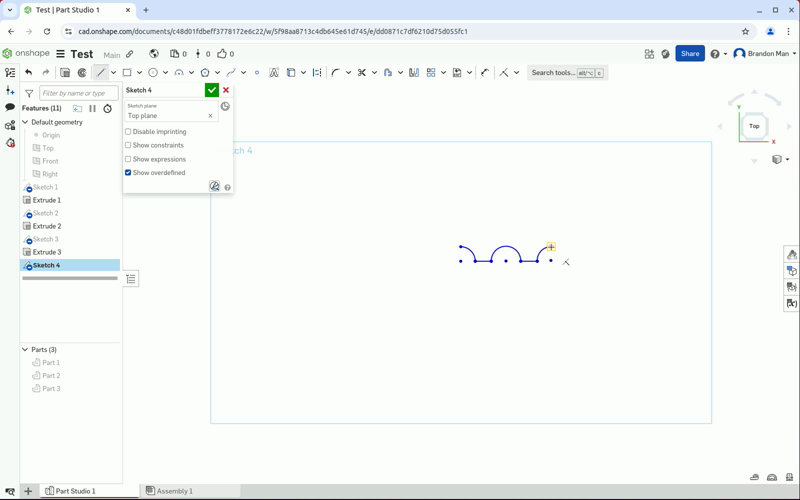
key_down(shift)
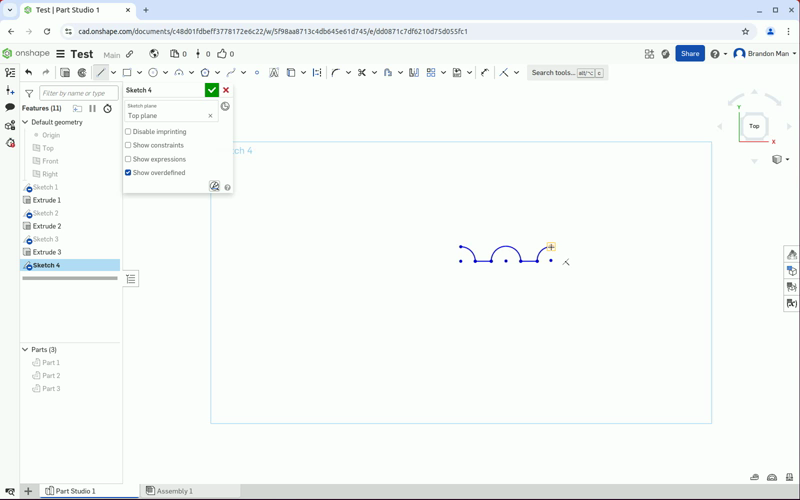
mouse_move(581, 246)
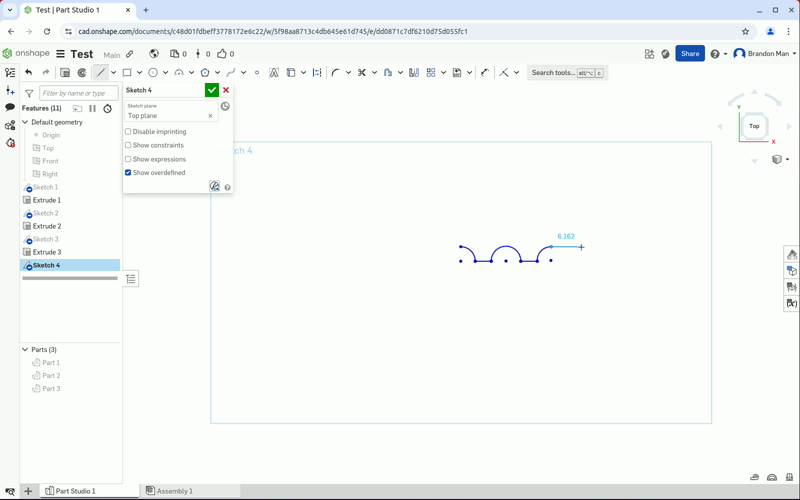
mouse_move(551, 237)
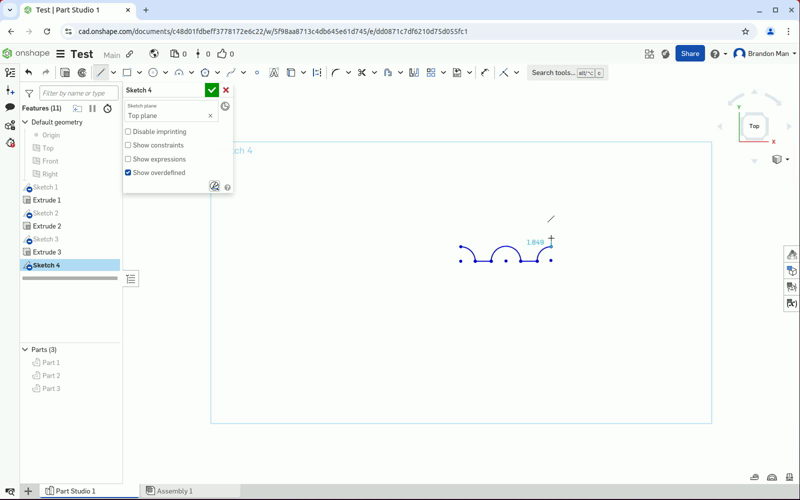
click(551, 237)
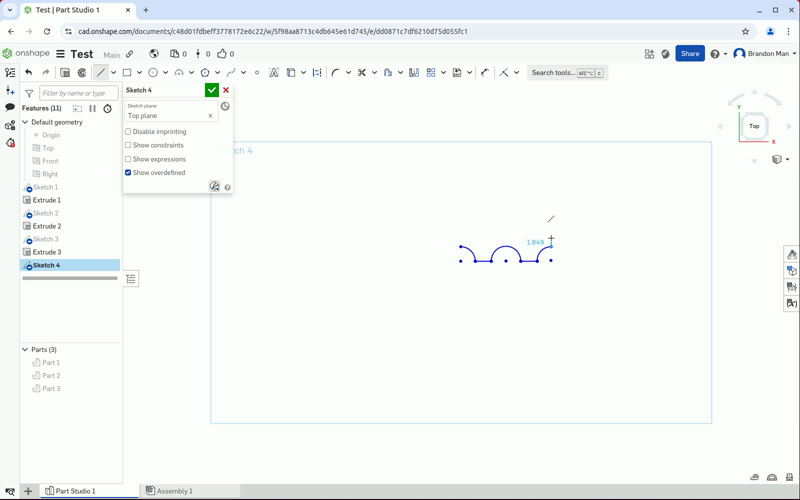
key_up(shift)
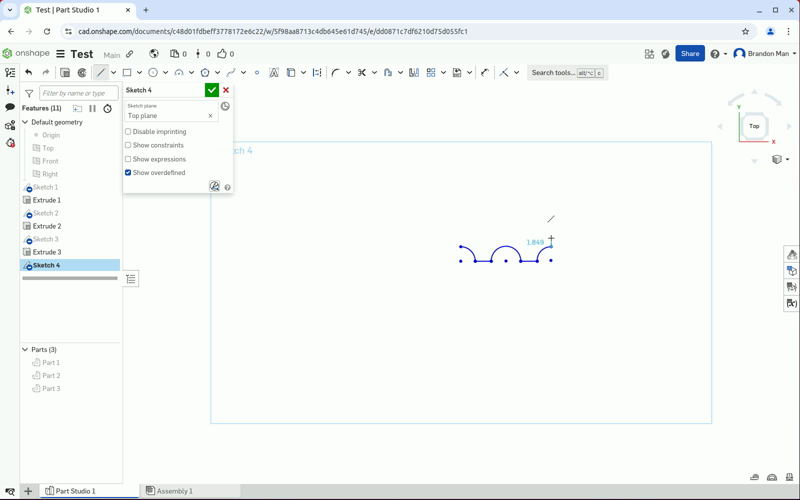
key_down(shift)
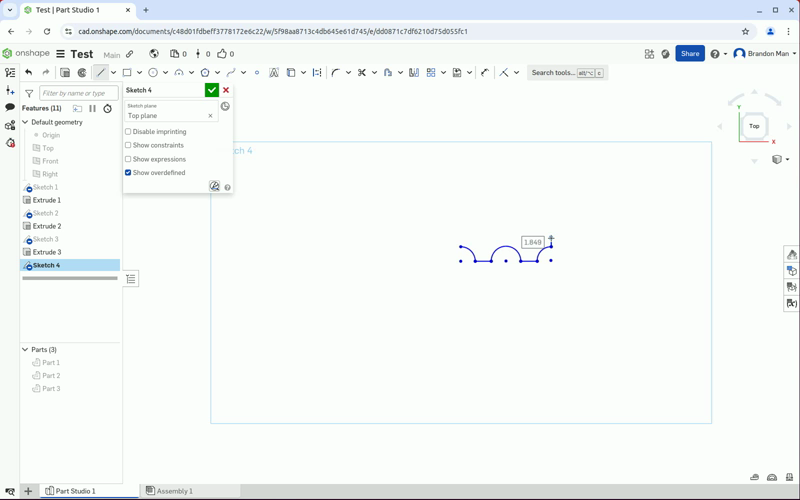
mouse_move(460, 237)
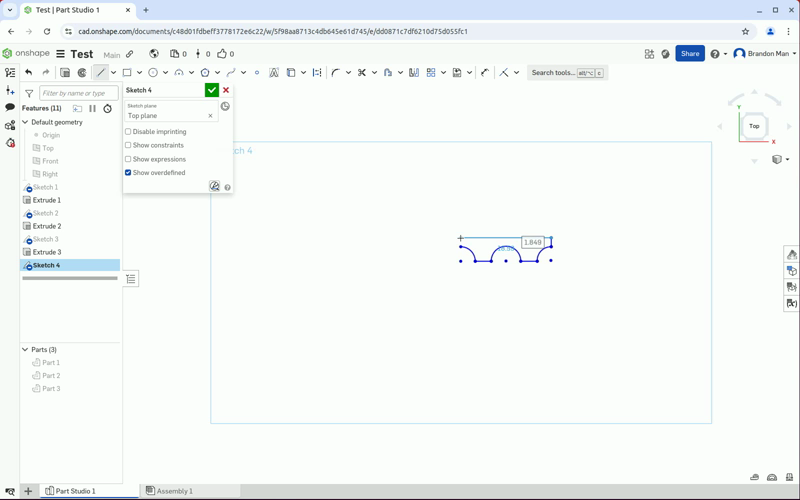
click(460, 237)
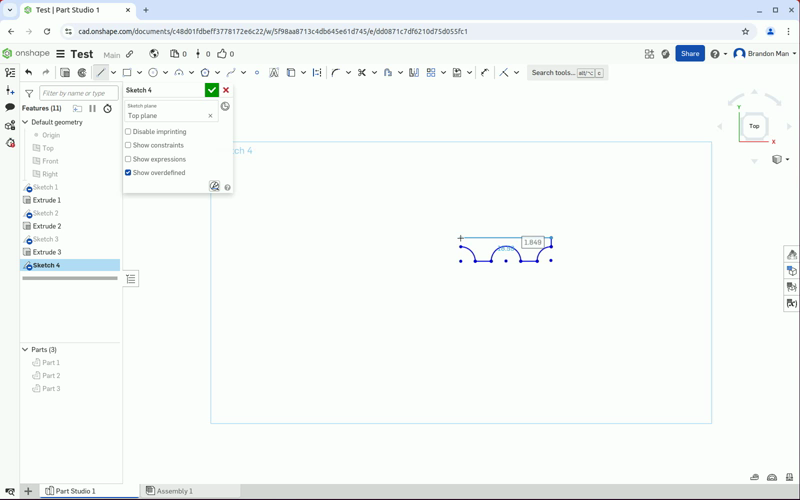
key_up(shift)
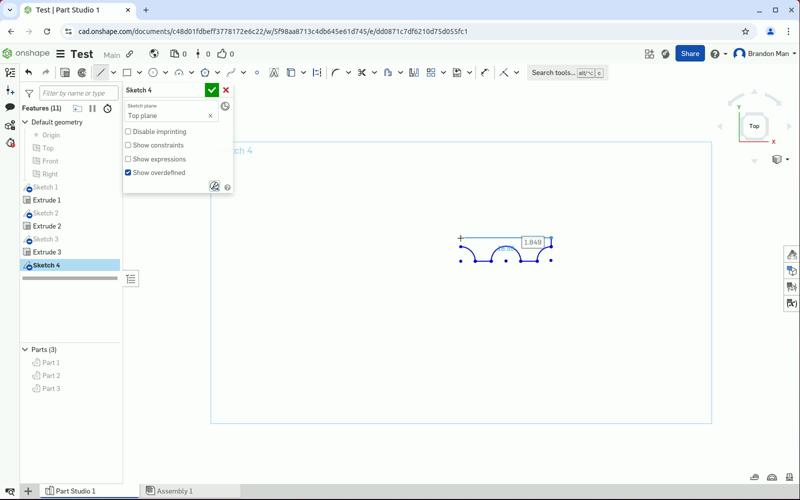
mouse_move(490, 237)
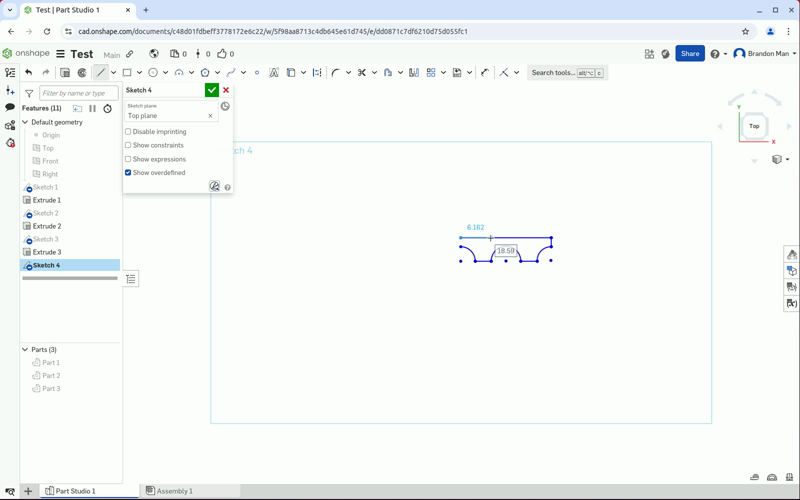
key_down(shift)
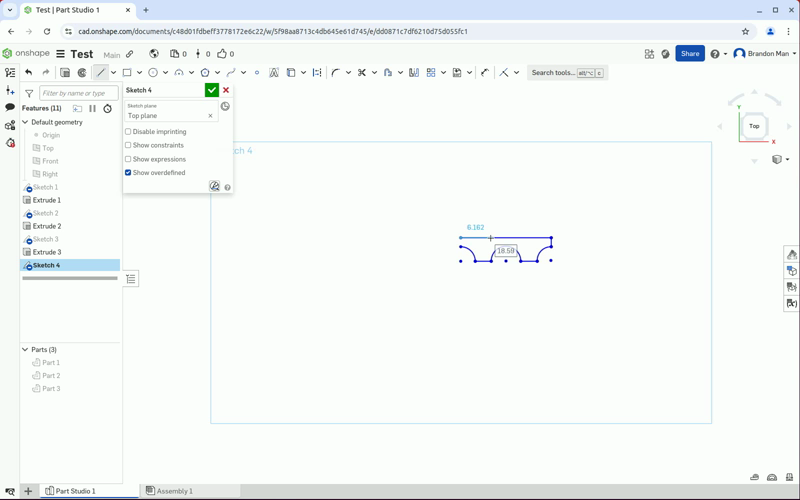
mouse_move(460, 246)
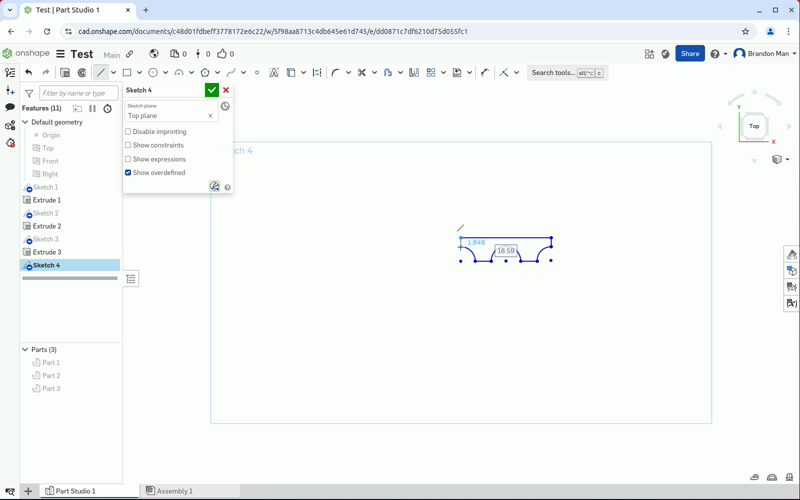
key_up(shift)
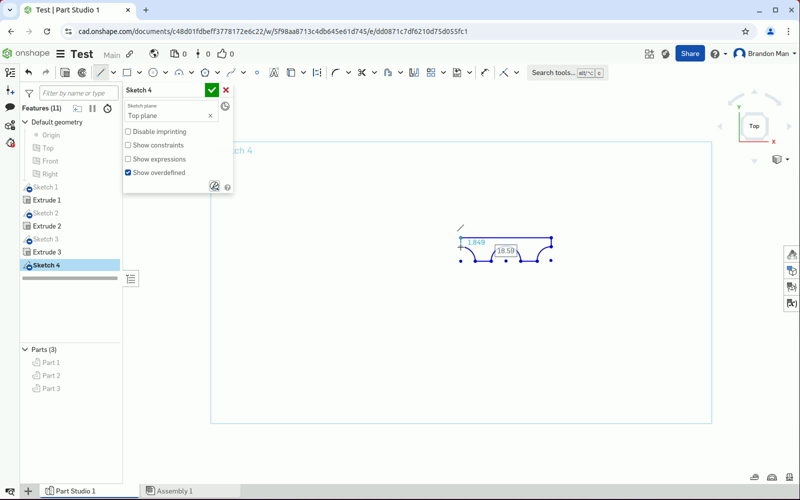
click(460, 246)
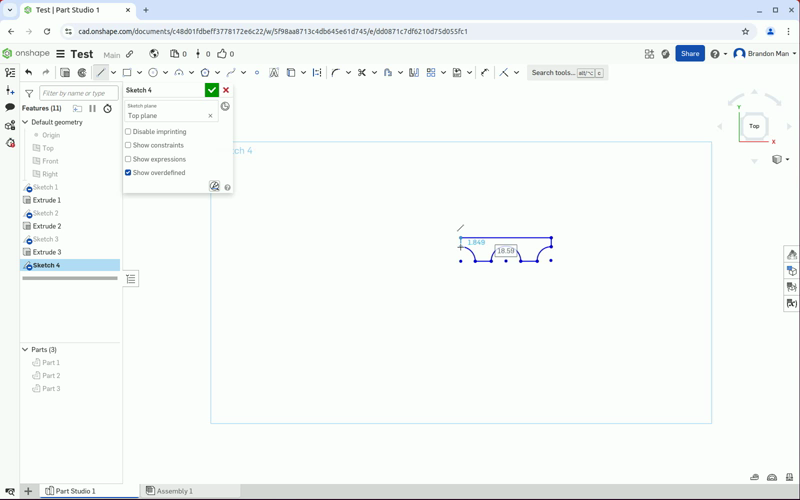
key(esc)
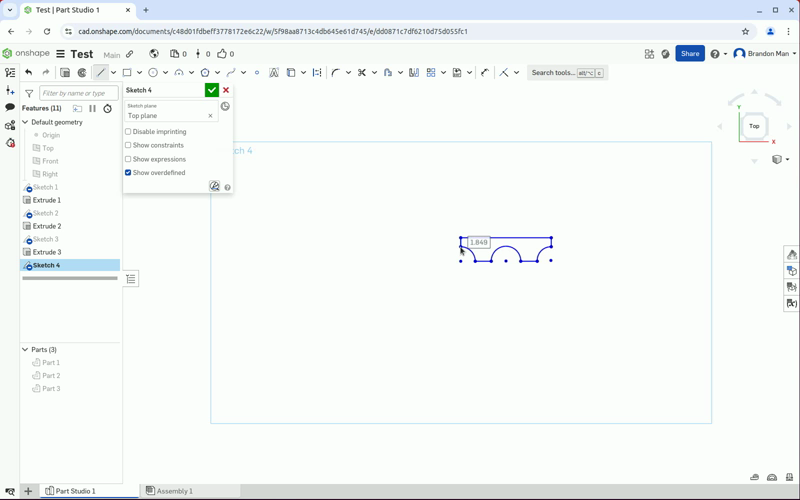
mouse_move(486, 248)
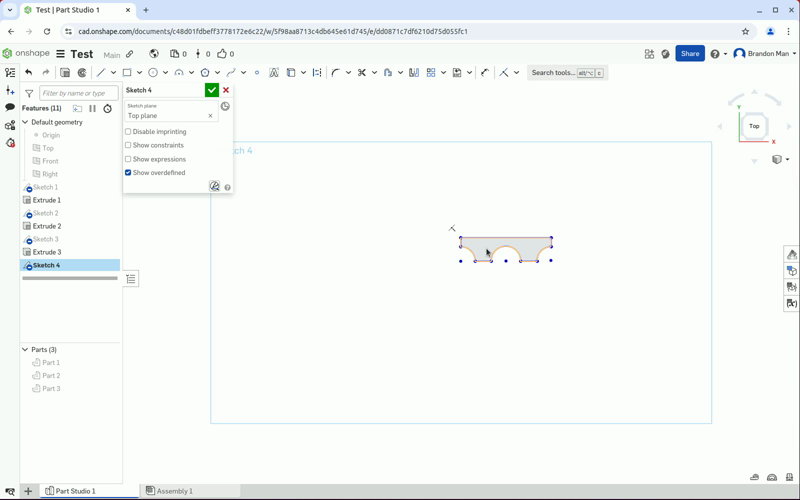
scroll(6)
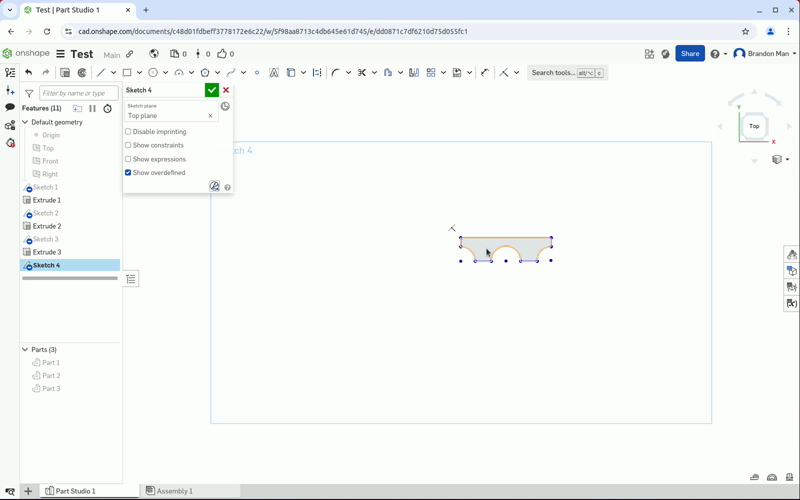
scroll(6)
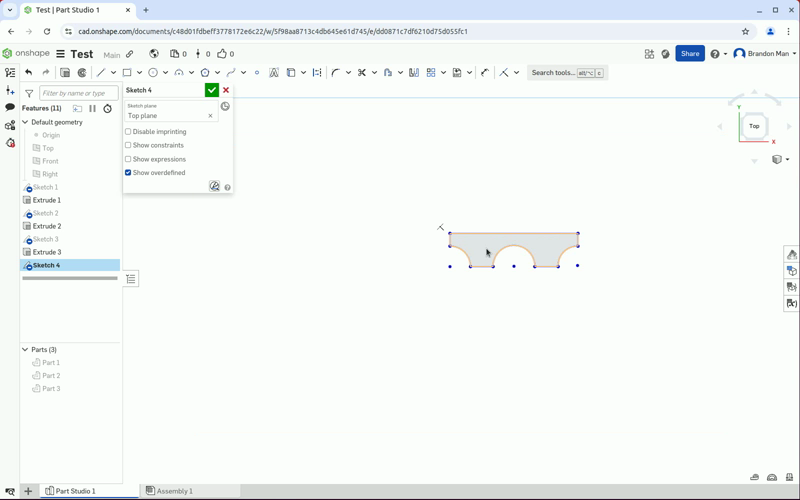
scroll(6)
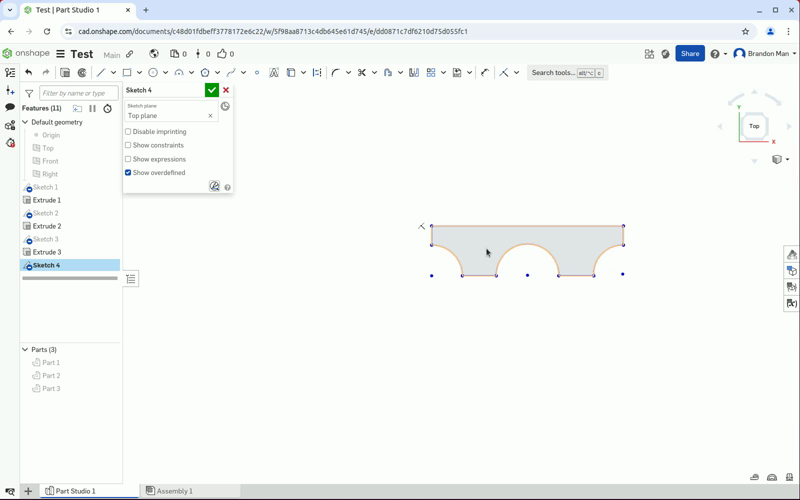
scroll(6)
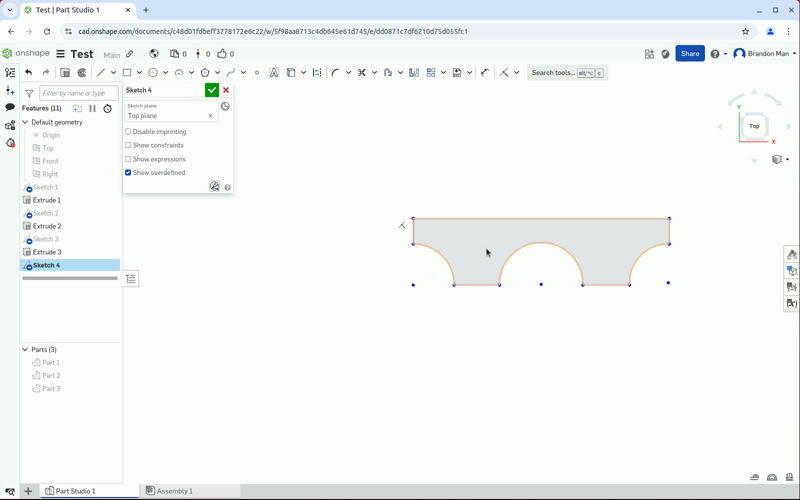
scroll(6)
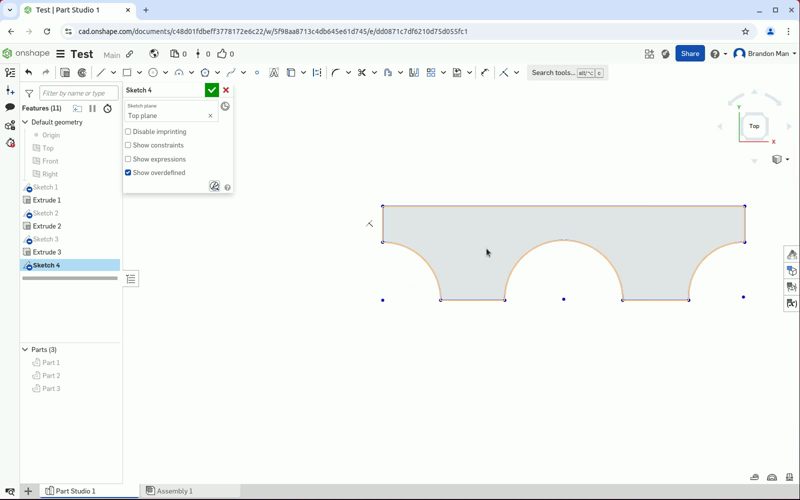
scroll(6)
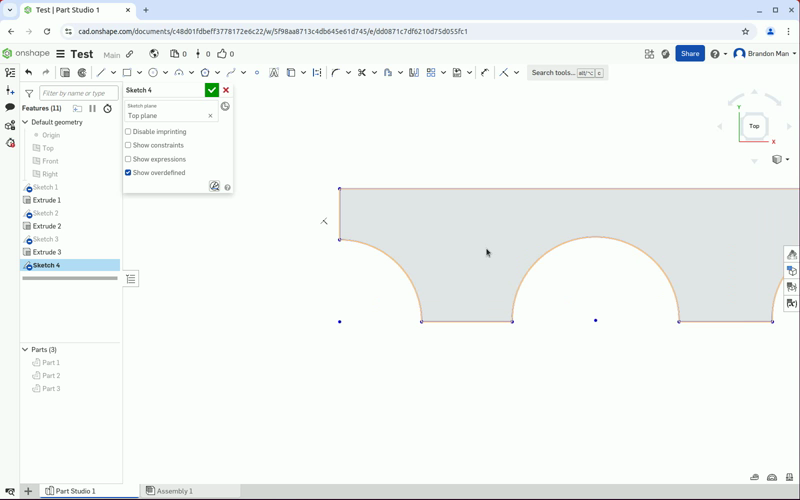
scroll(6)
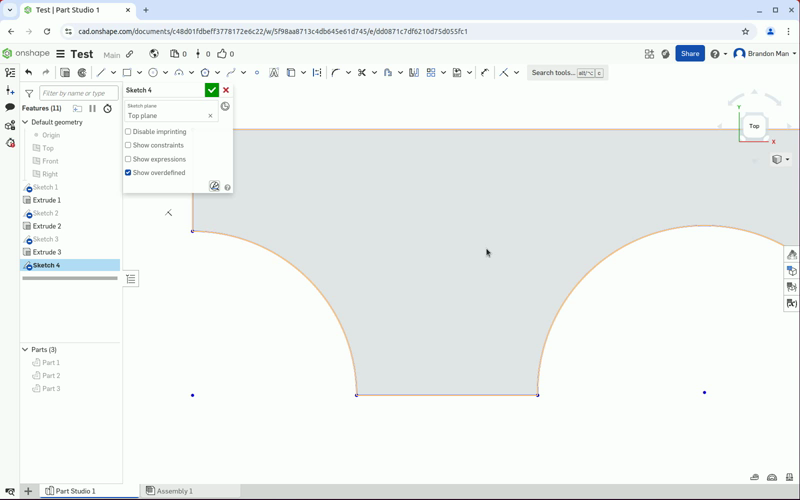
click(486, 248)
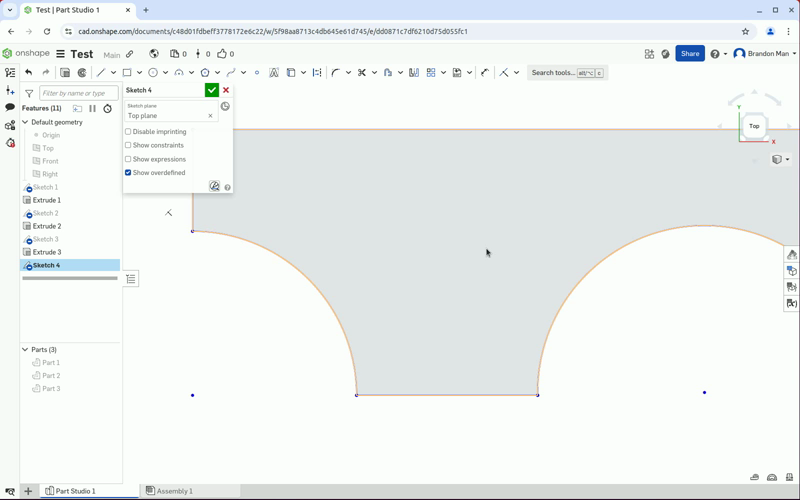
scroll(-6)
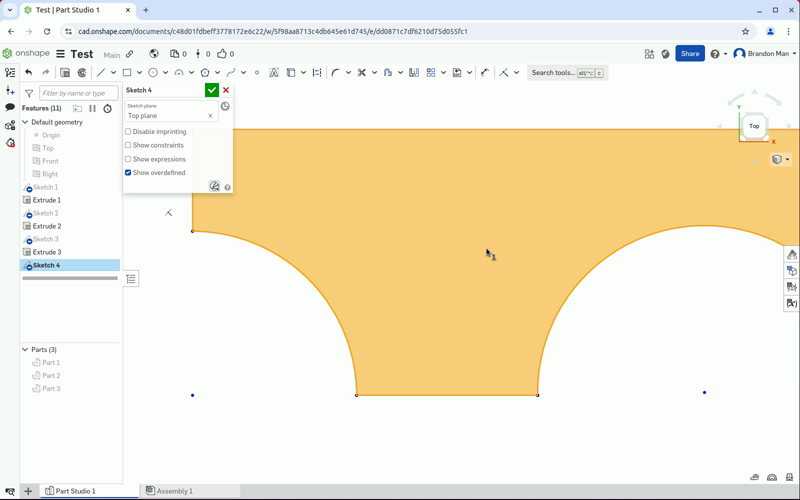
scroll(-6)
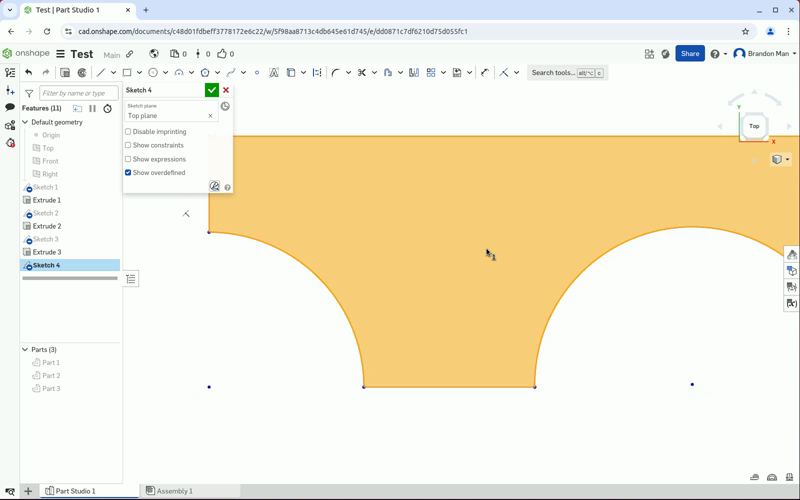
scroll(-6)
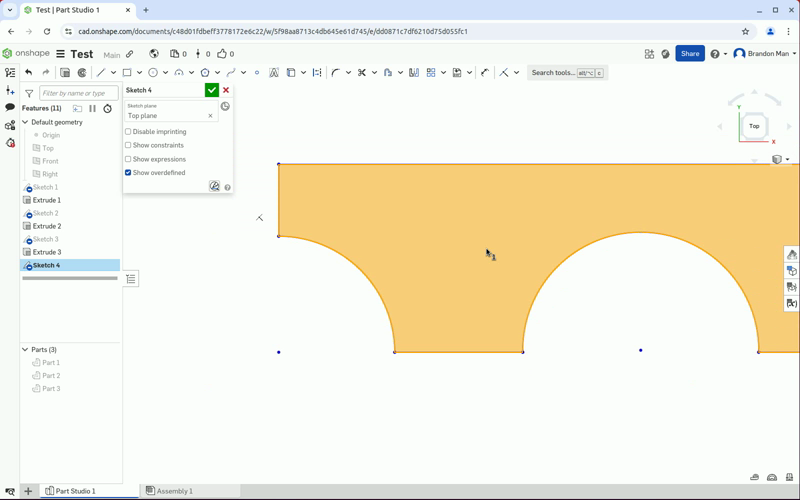
scroll(-6)
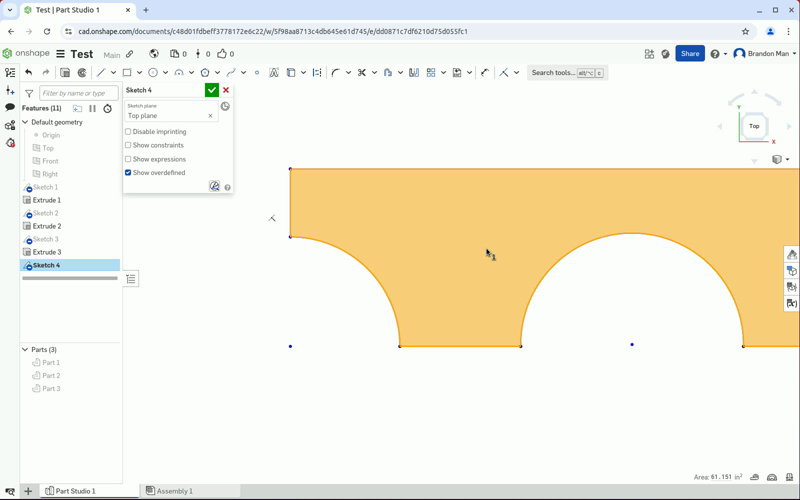
scroll(-6)
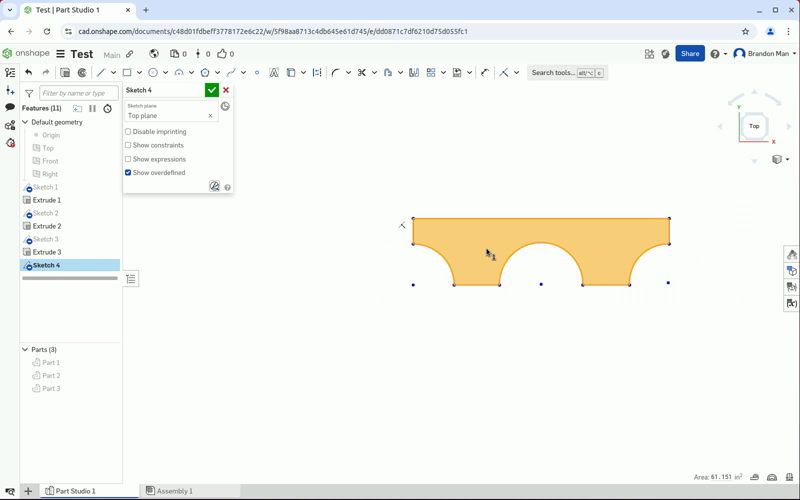
scroll(-6)
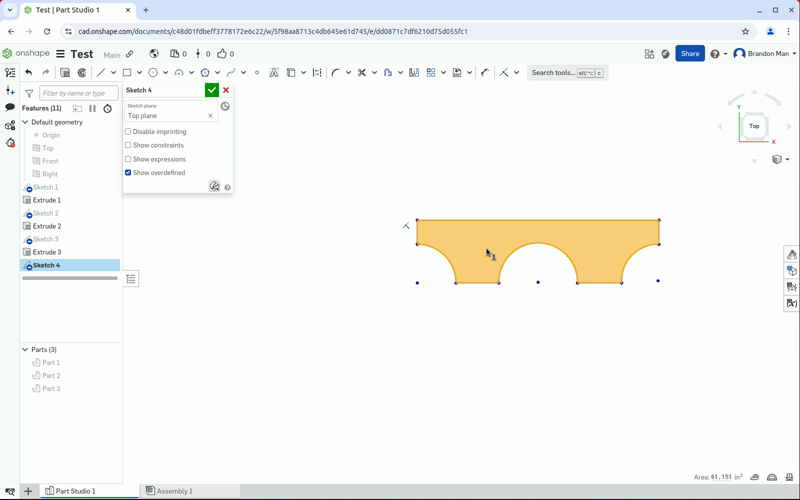
scroll(-6)
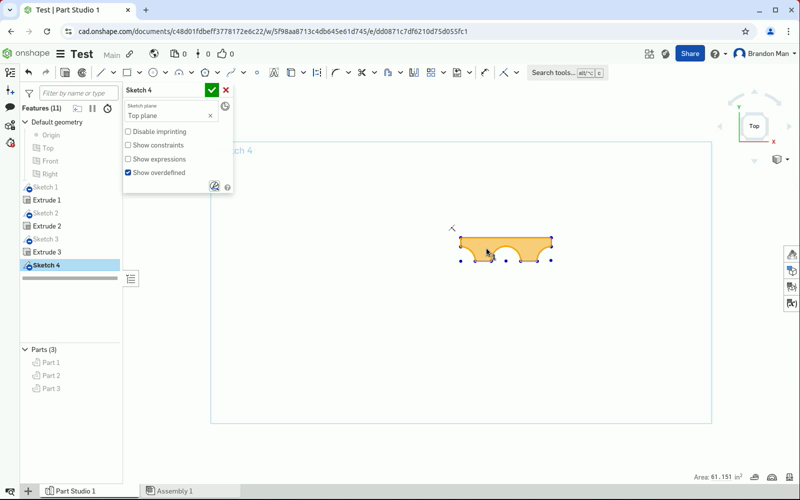
mouse_move(73, 352)
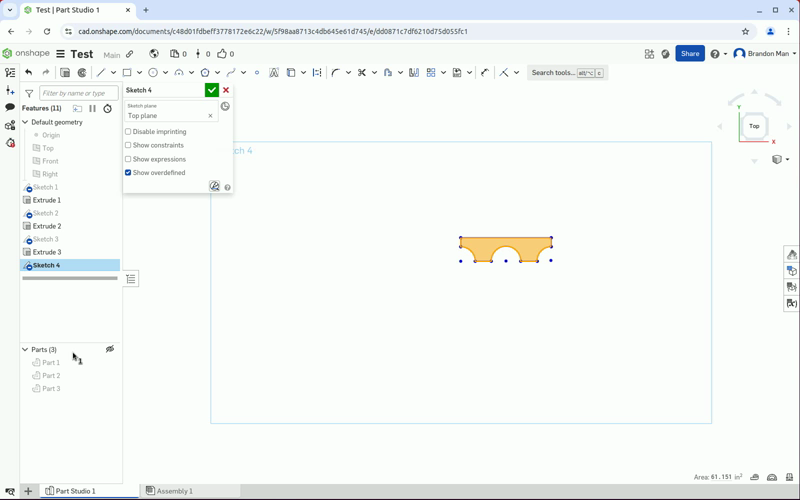
key(shift+y)
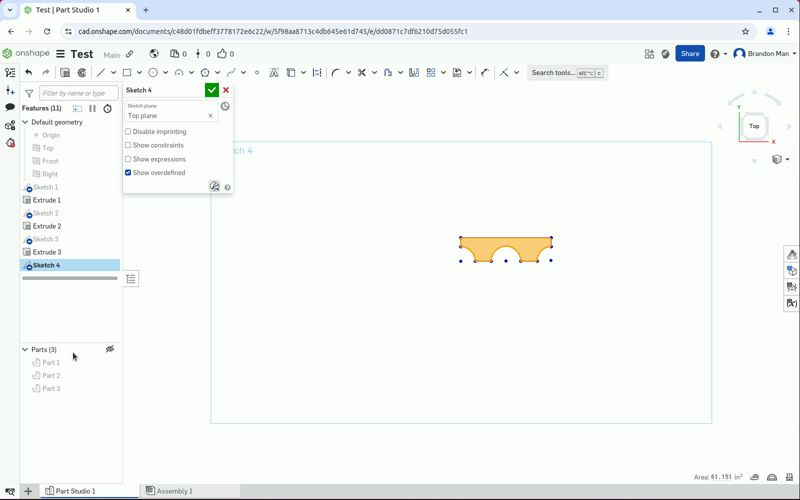
key(shift+e)
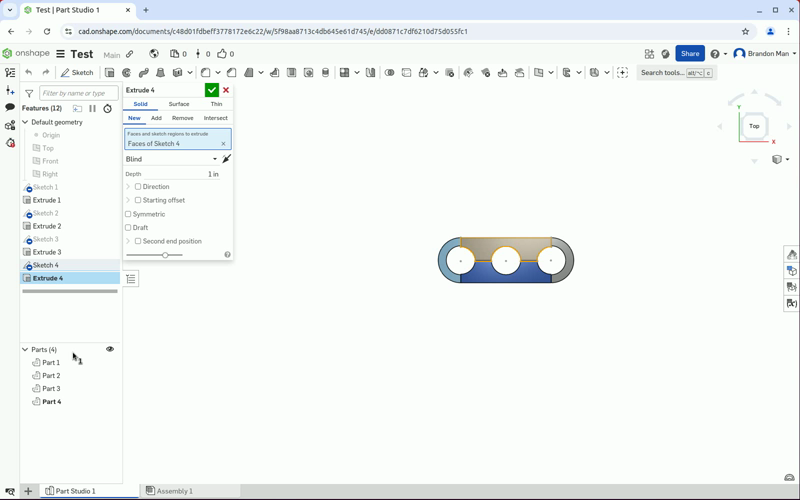
mouse_move(143, 106)
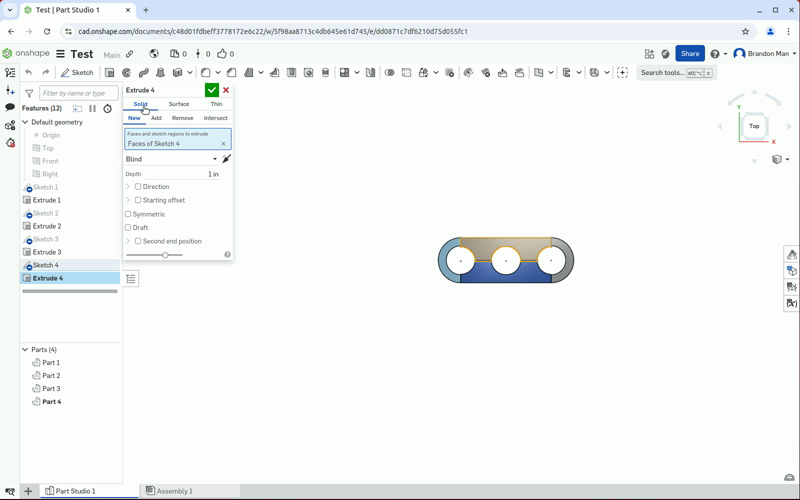
click(143, 106)
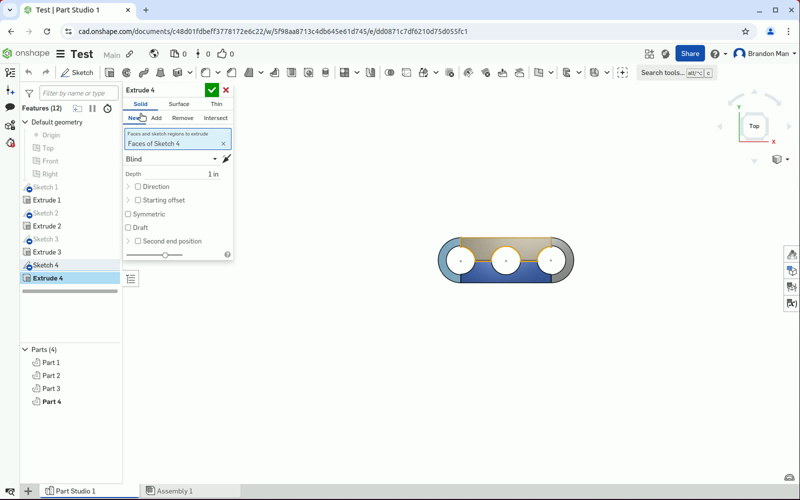
mouse_move(137, 120)
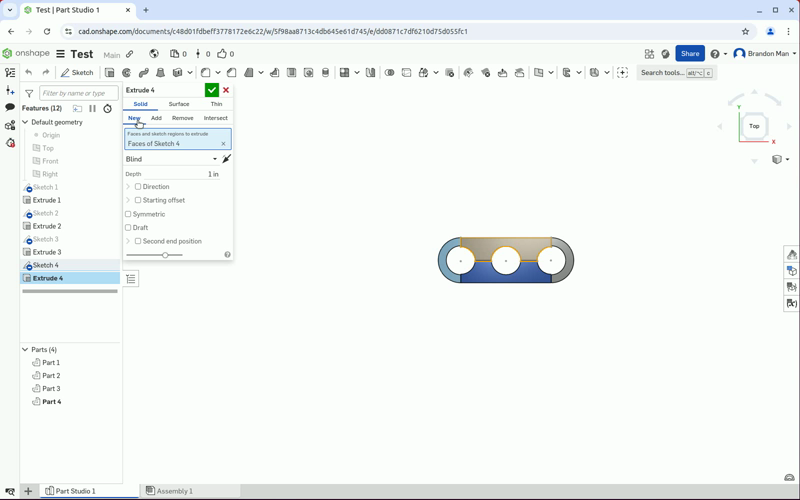
click(137, 120)
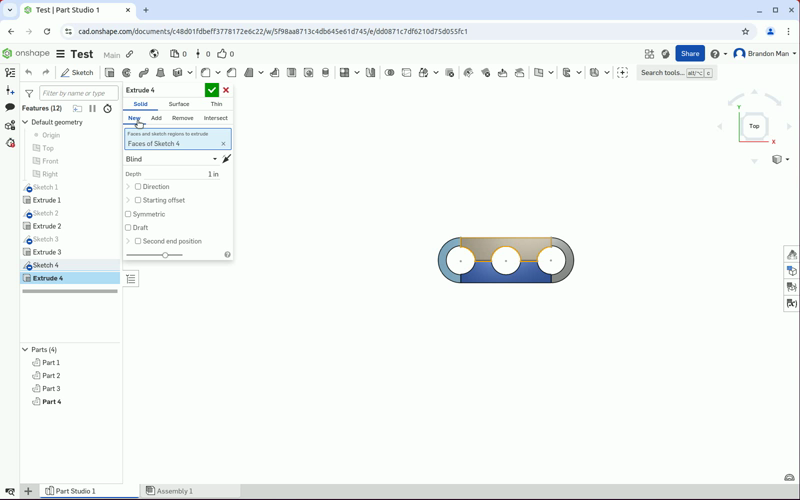
key(tab, 4)
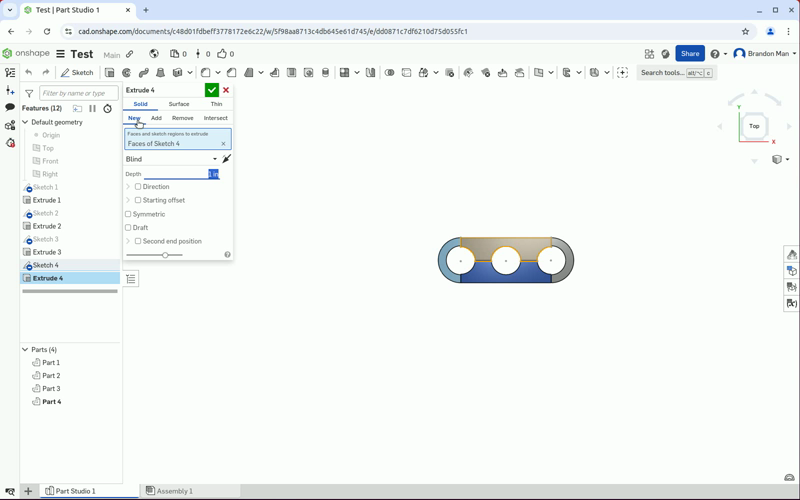
text(9.147)
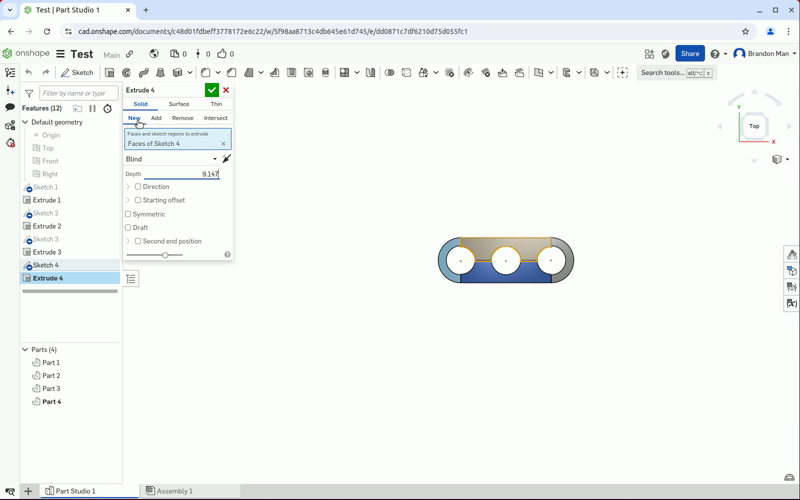
key(enter)
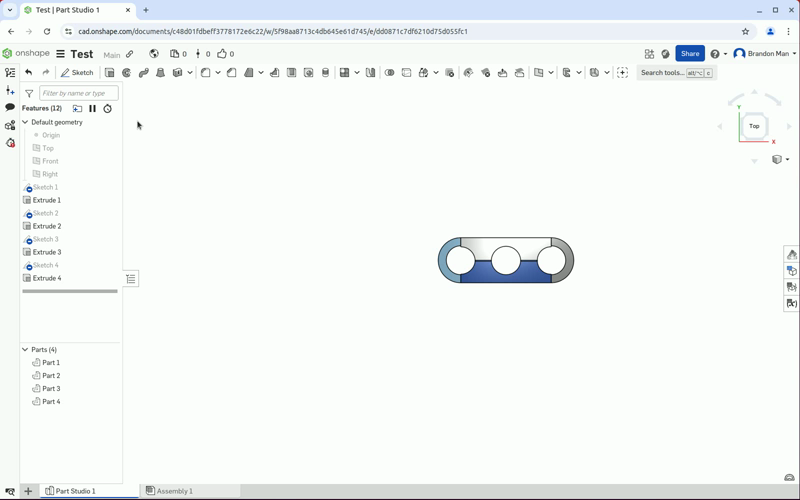
key(shift+h)
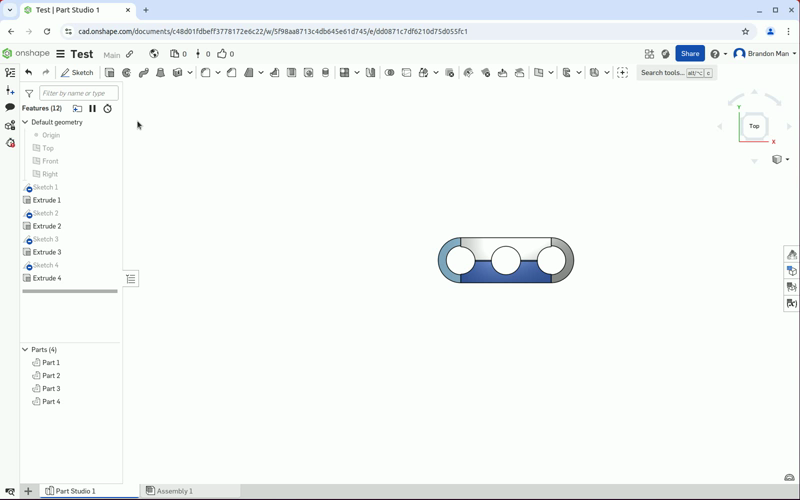
key(shift+h)
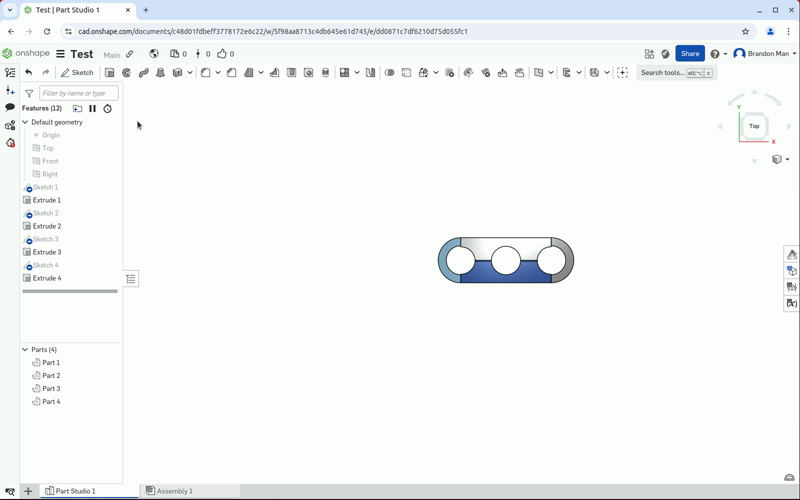
key(shift+7)
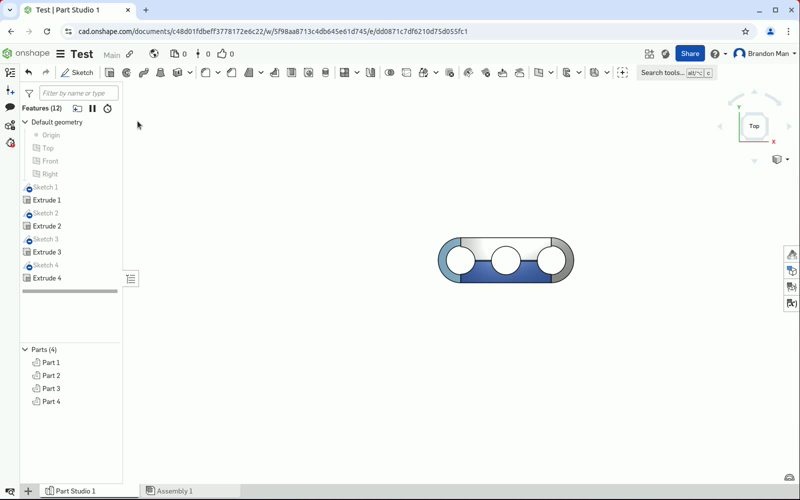
key(up, 3)
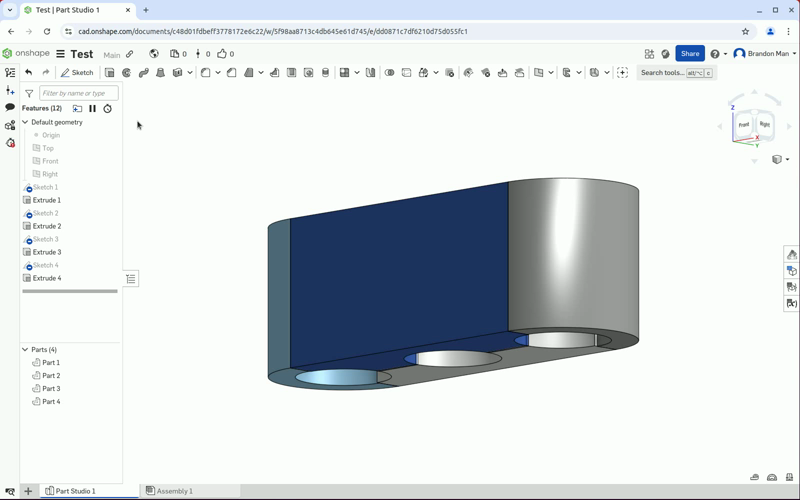
key(left, 3)
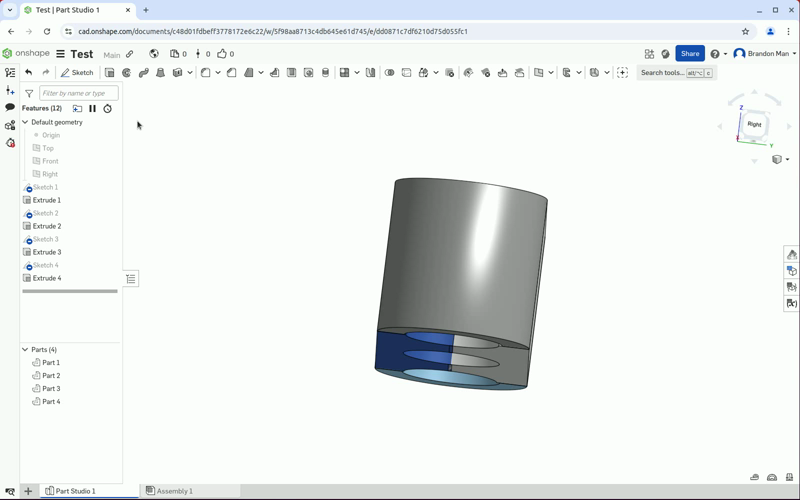
key(right, 3)
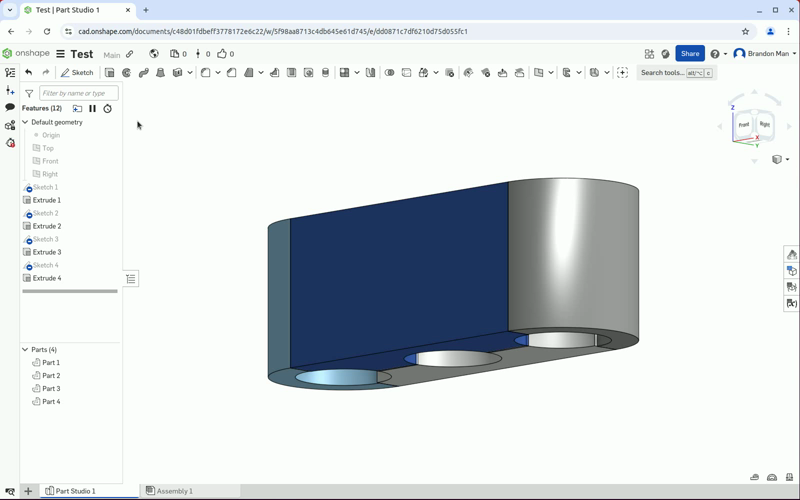
key(down, 3)
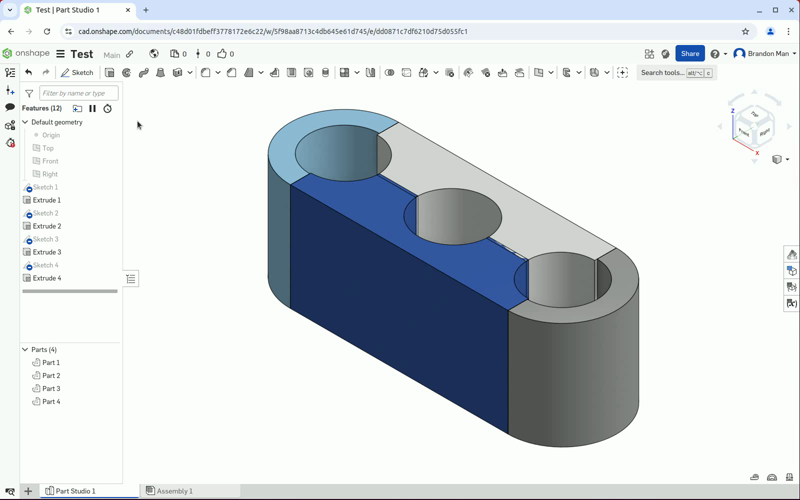
mouse_move(73, 189)
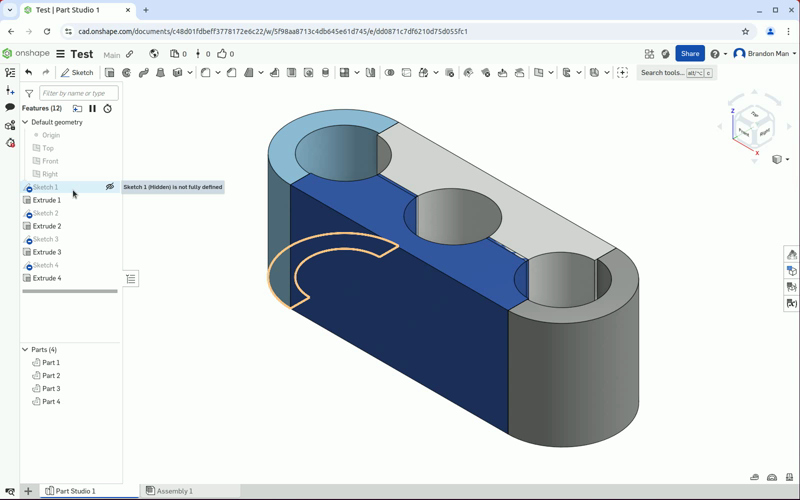
click(73, 189)